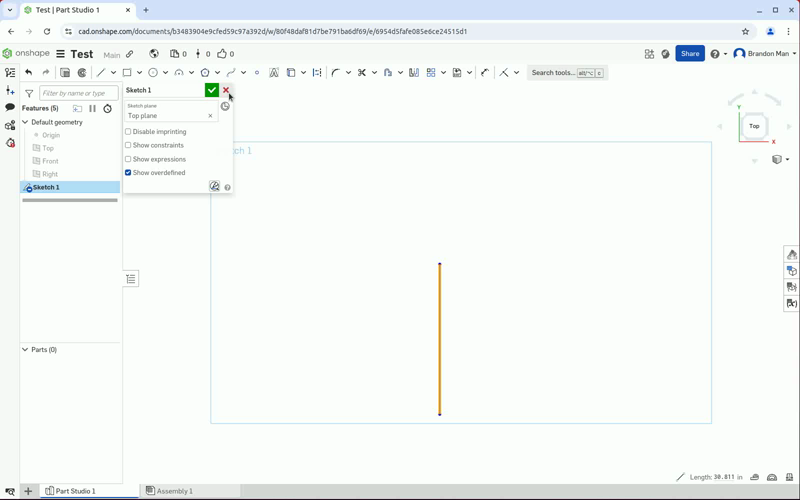
key(shift+h)
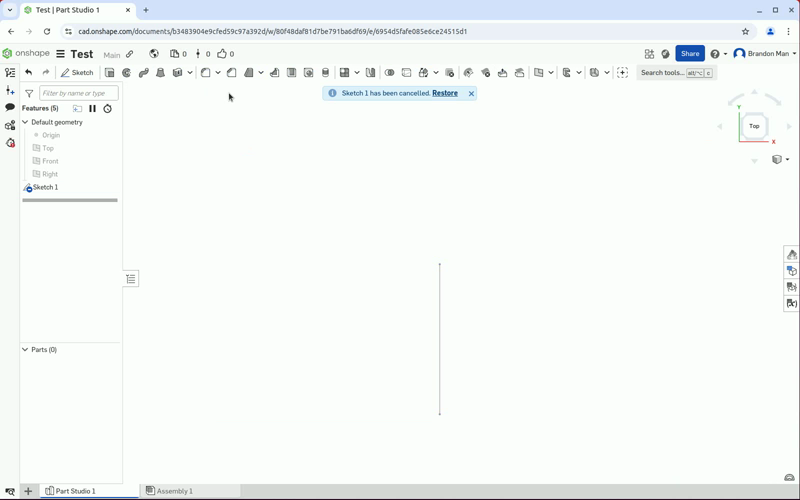
key(shift+s)
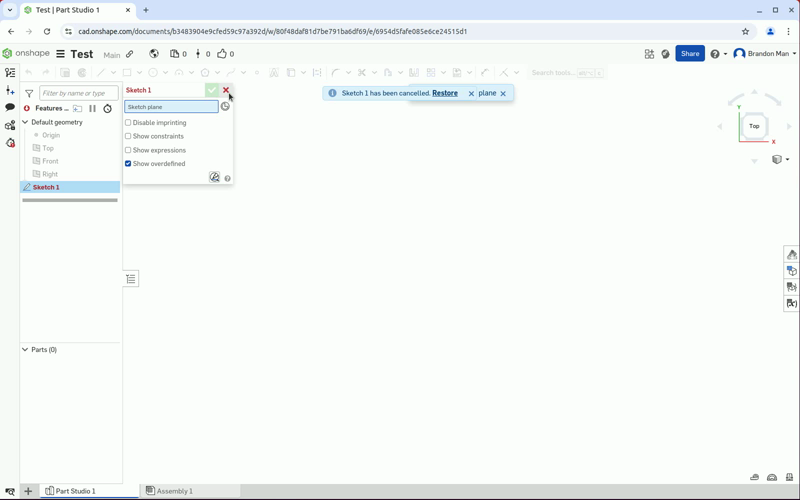
mouse_move(73, 150)
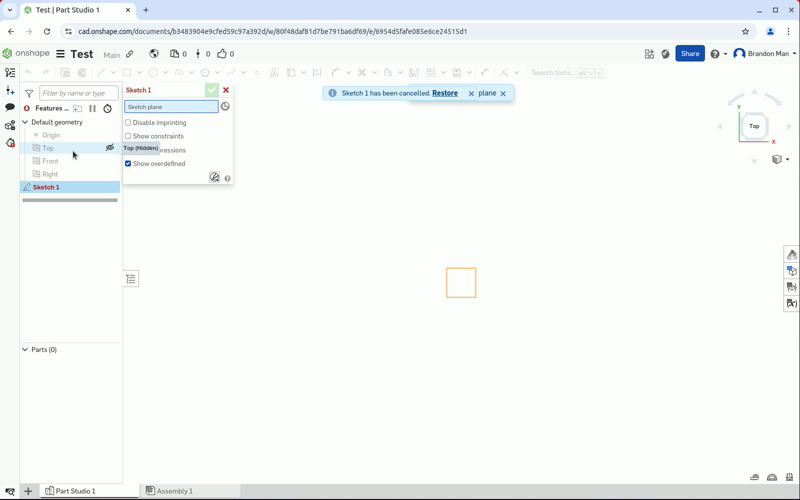
click(73, 150)
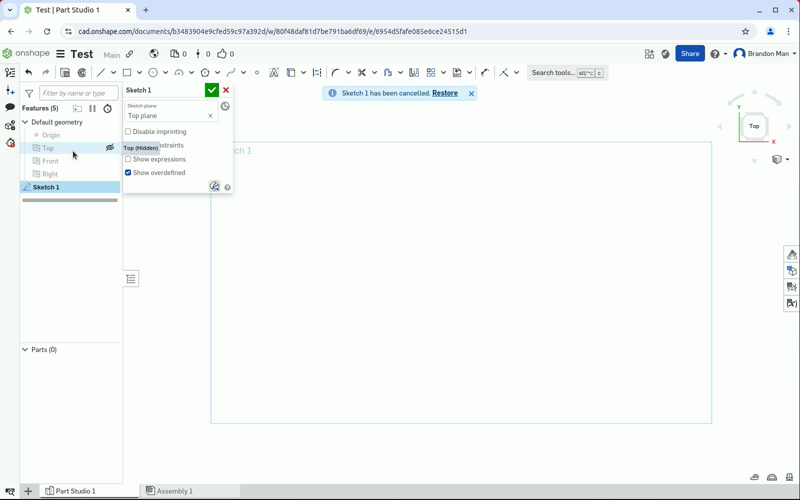
mouse_move(73, 352)
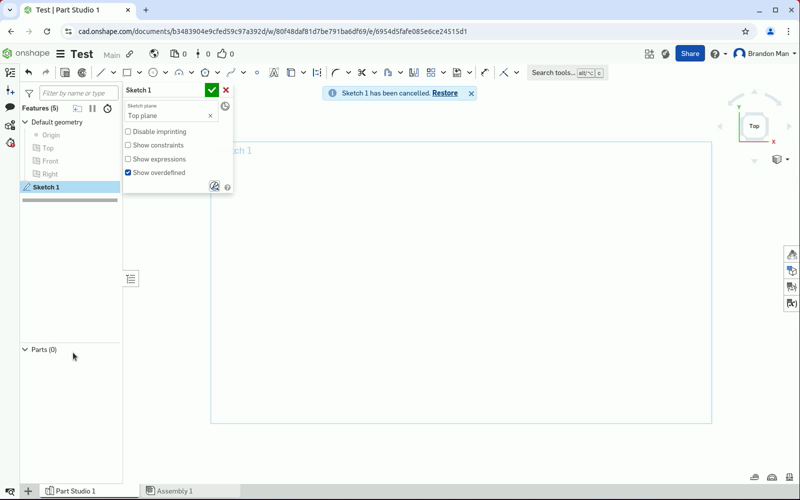
key(y)
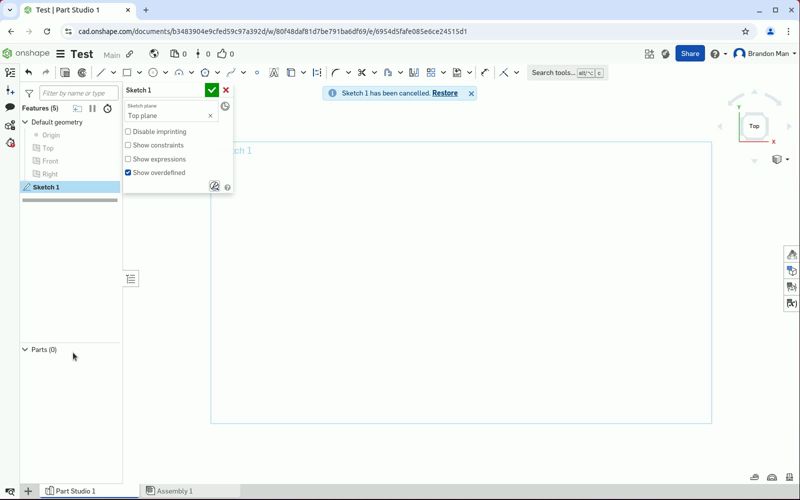
key(l)
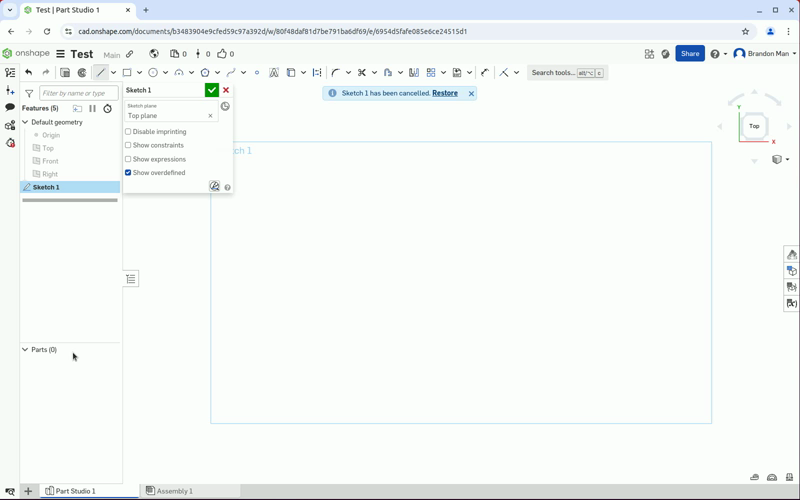
key_down(shift)
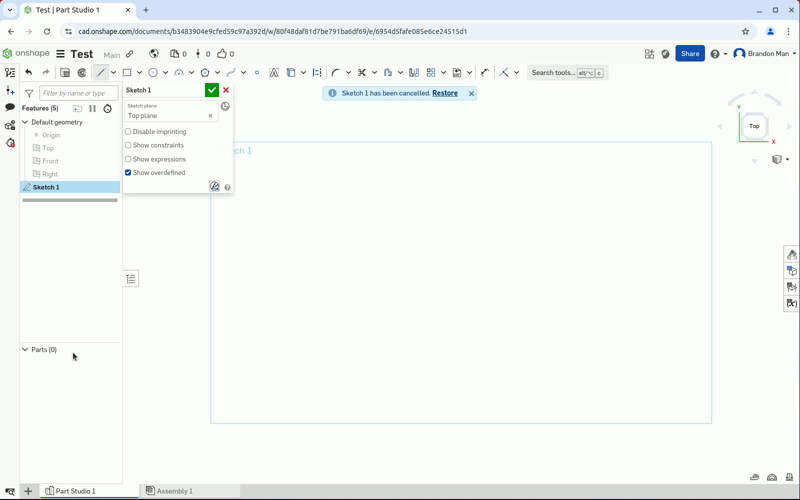
mouse_move(348, 354)
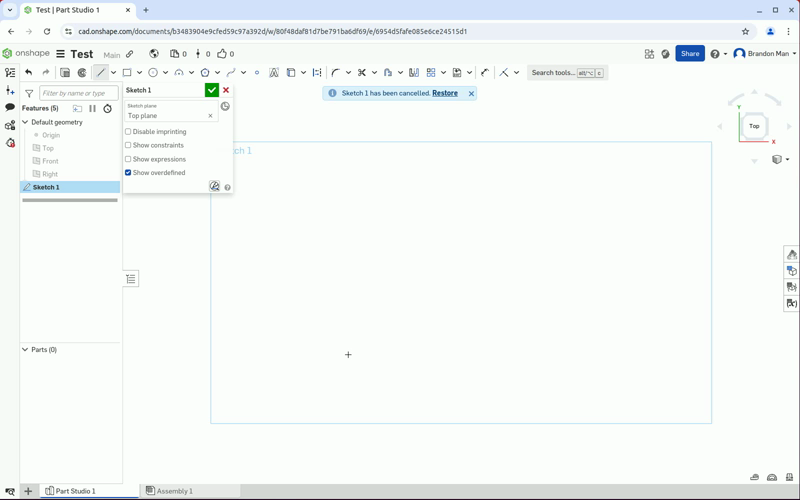
click(348, 354)
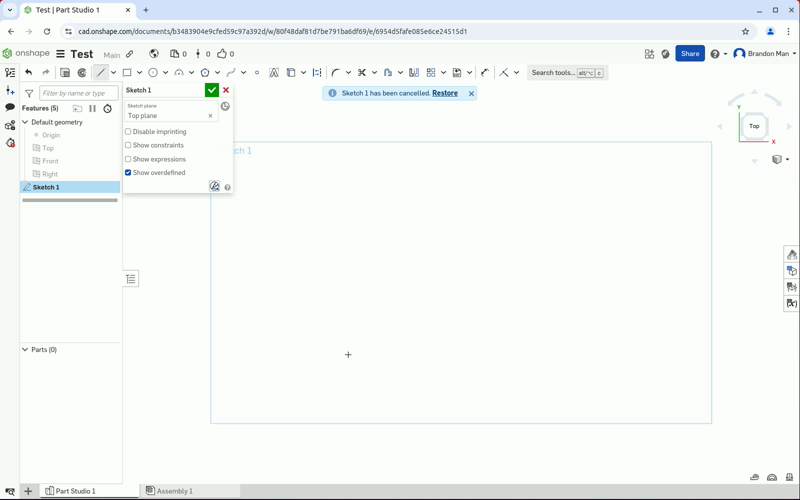
key_up(shift)
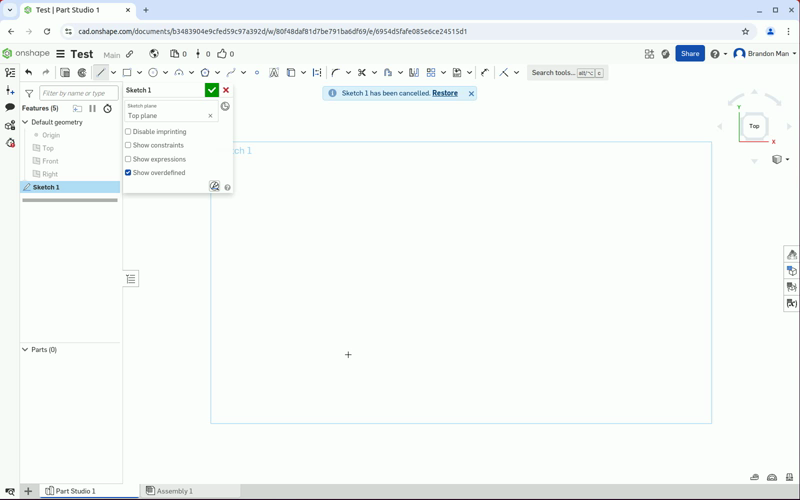
key_down(shift)
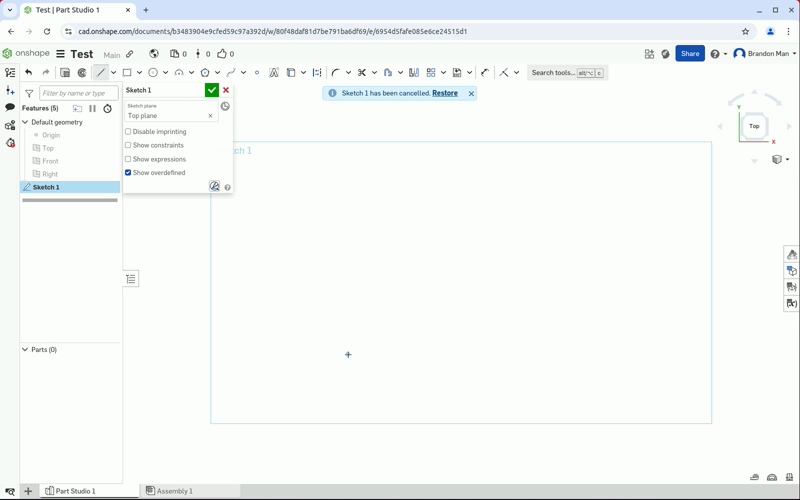
mouse_move(378, 354)
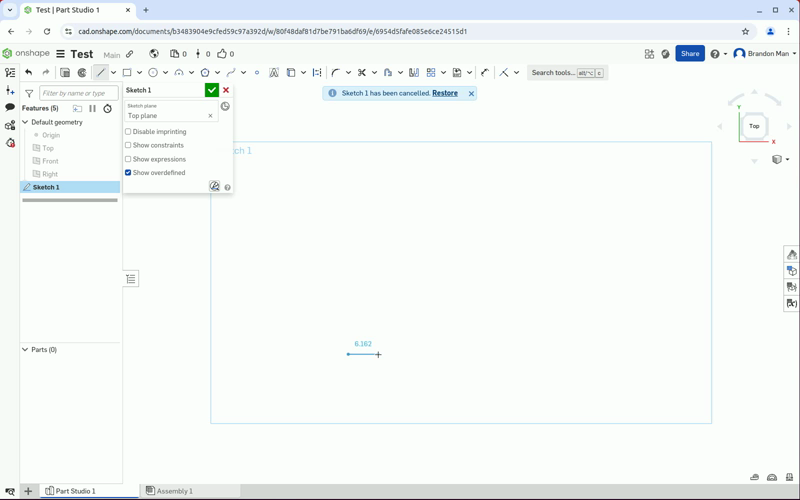
mouse_move(389, 354)
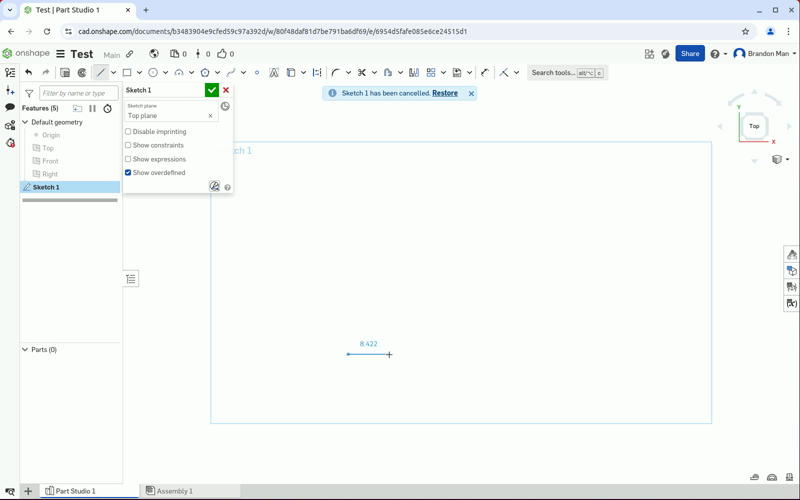
click(389, 354)
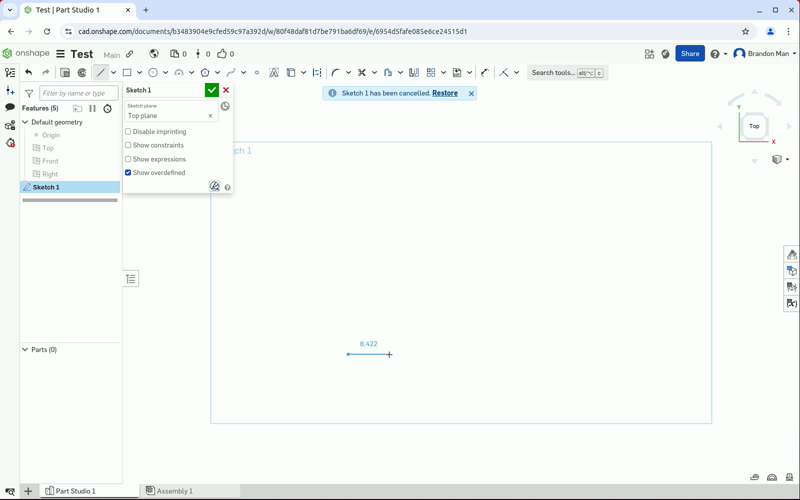
key_up(shift)
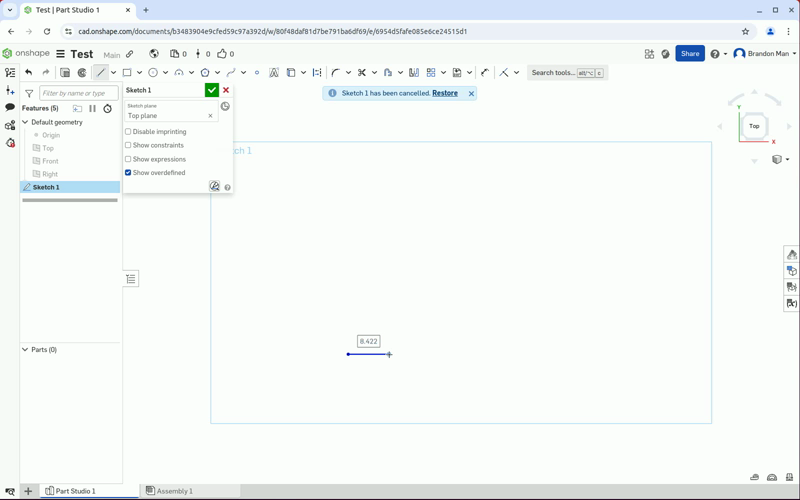
key_down(shift)
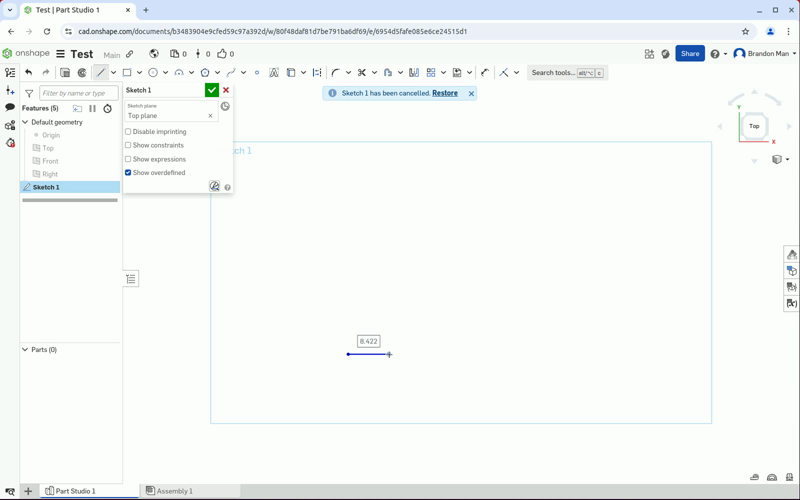
mouse_move(389, 252)
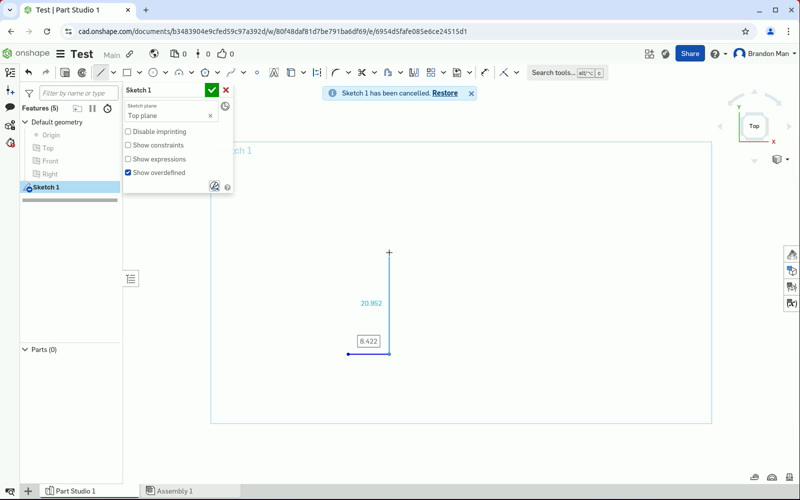
click(389, 252)
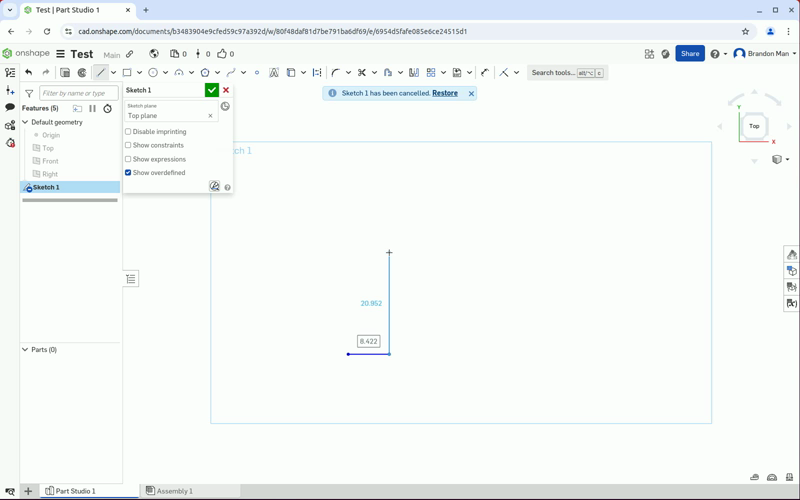
key_up(shift)
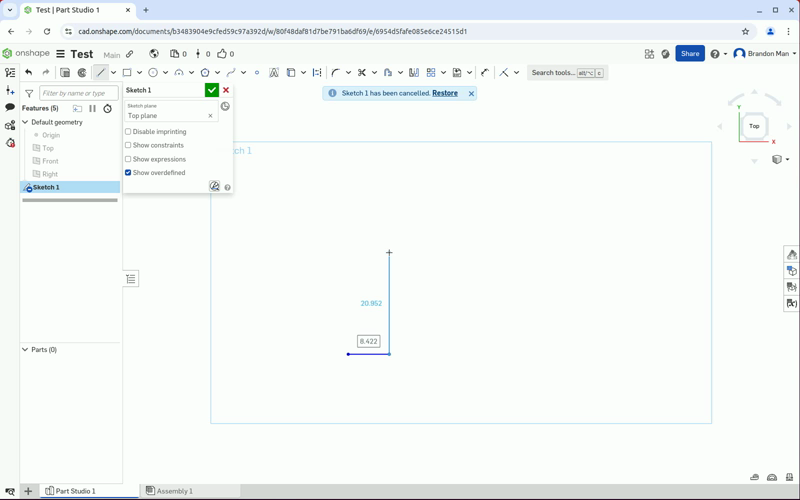
key_down(shift)
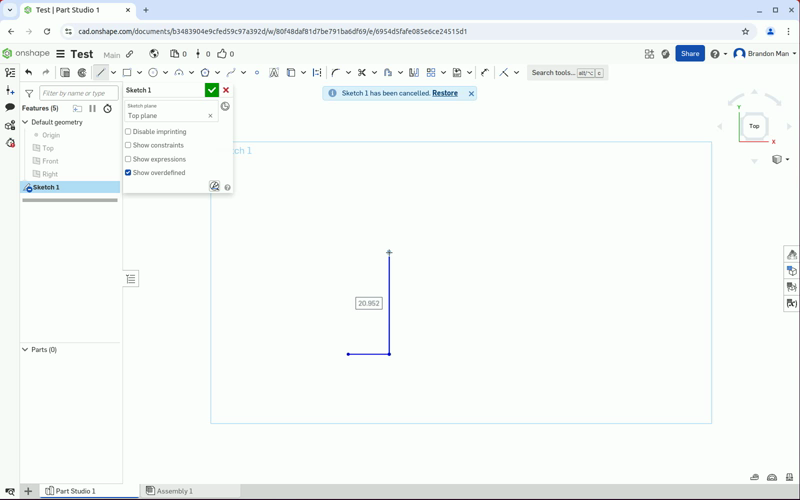
mouse_move(419, 252)
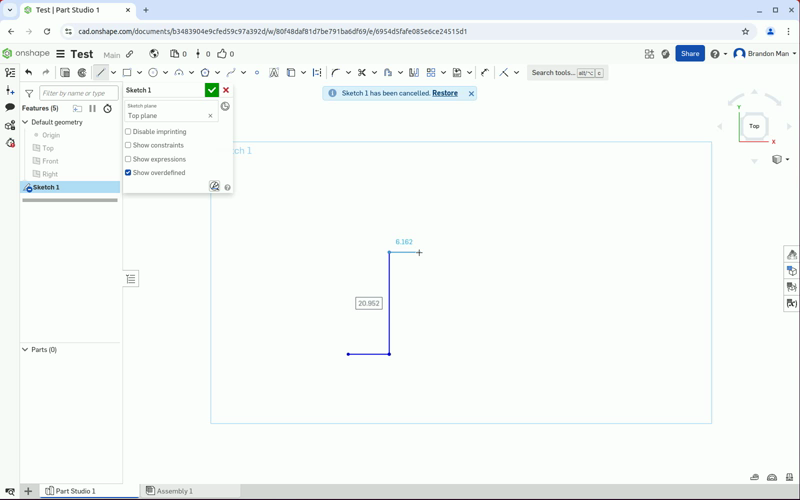
mouse_move(359, 252)
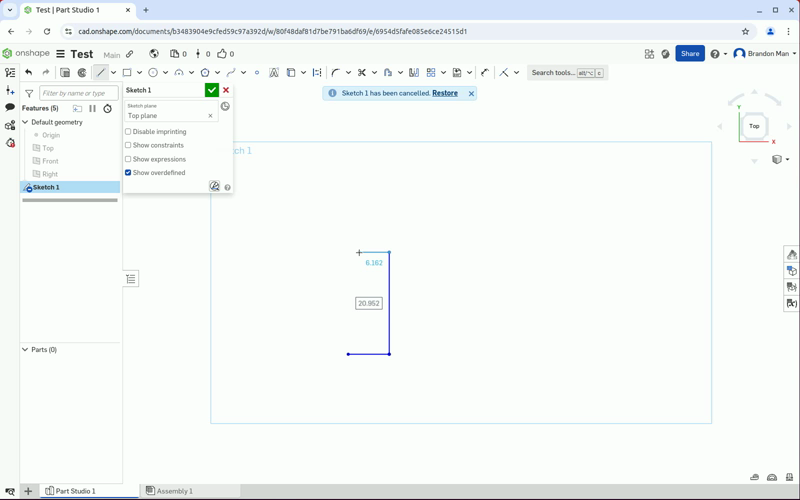
click(359, 252)
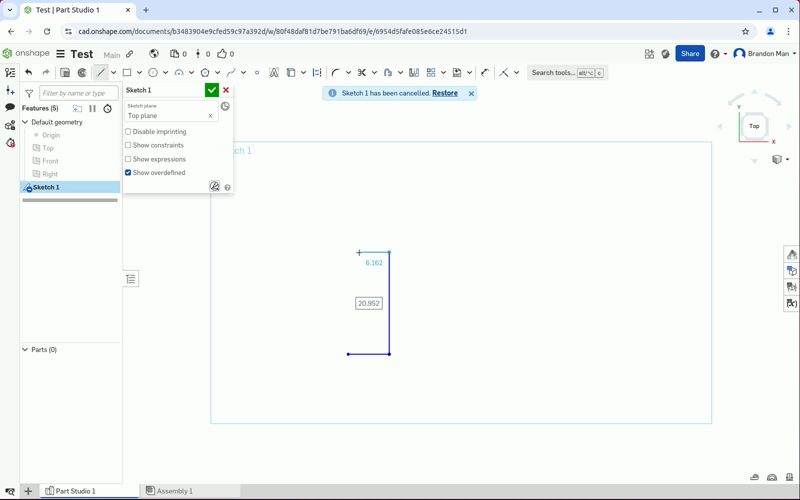
key_up(shift)
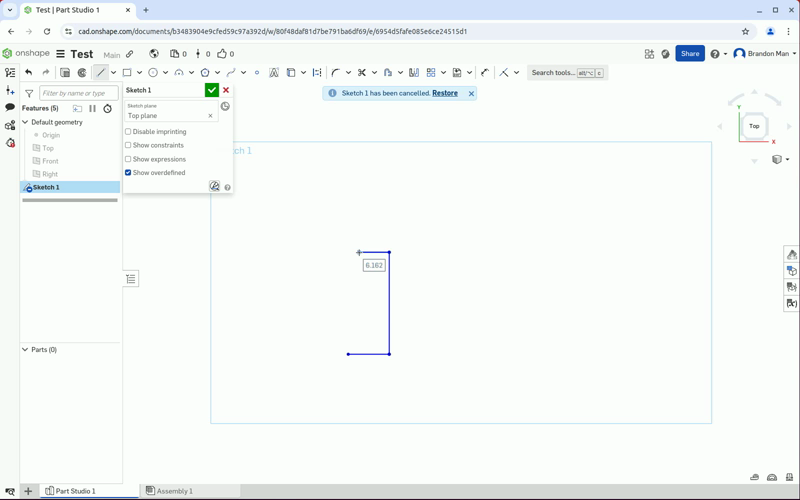
key(esc)
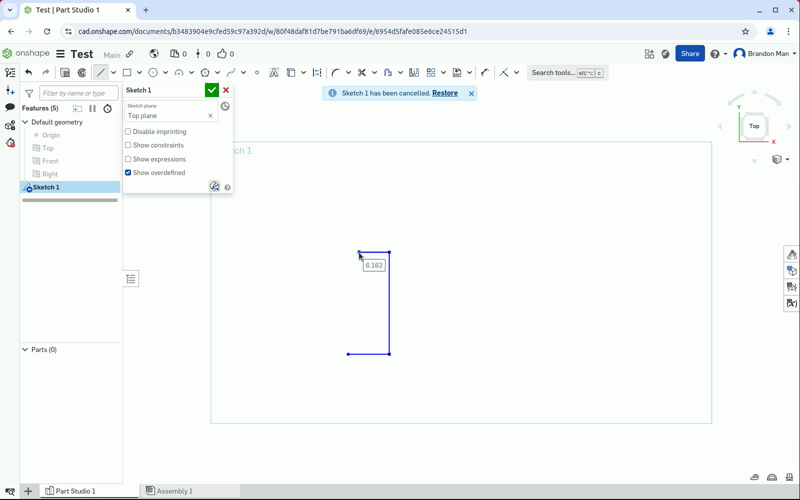
key(a)
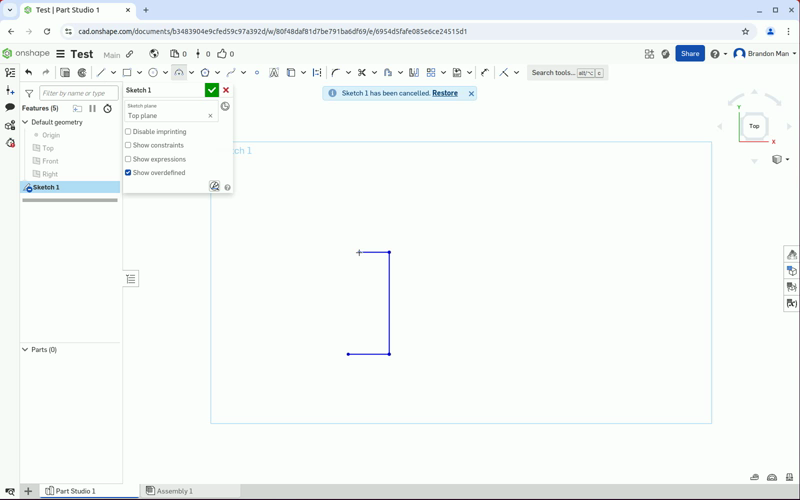
mouse_move(359, 252)
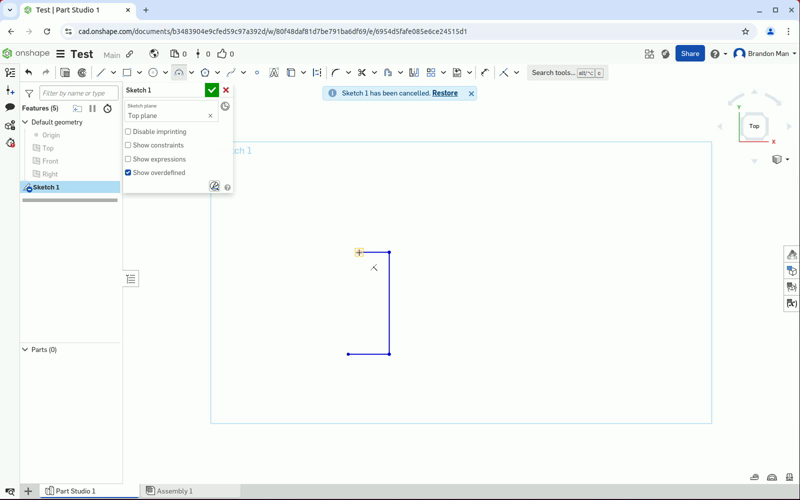
click(359, 252)
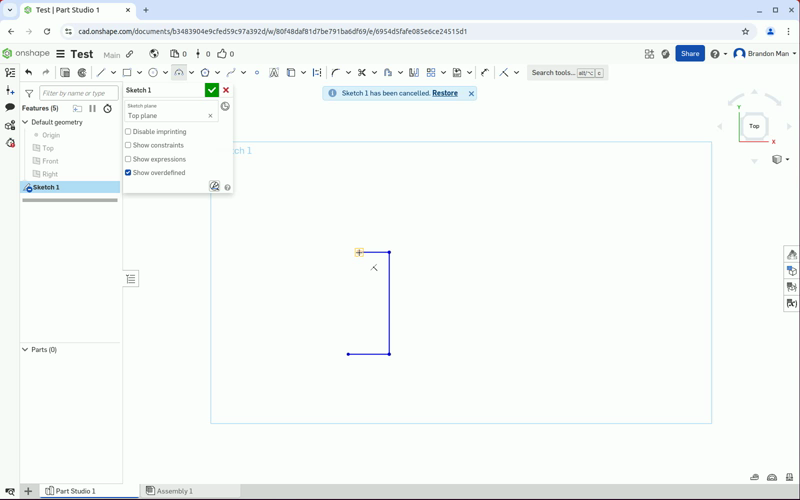
key_down(shift)
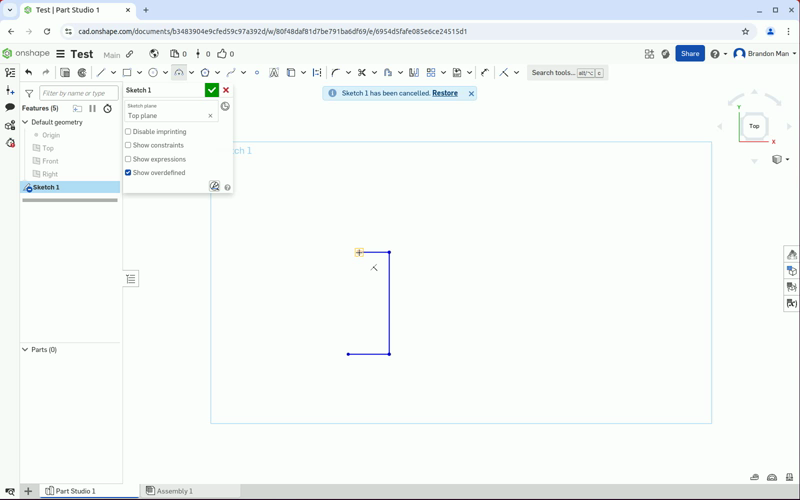
mouse_move(348, 262)
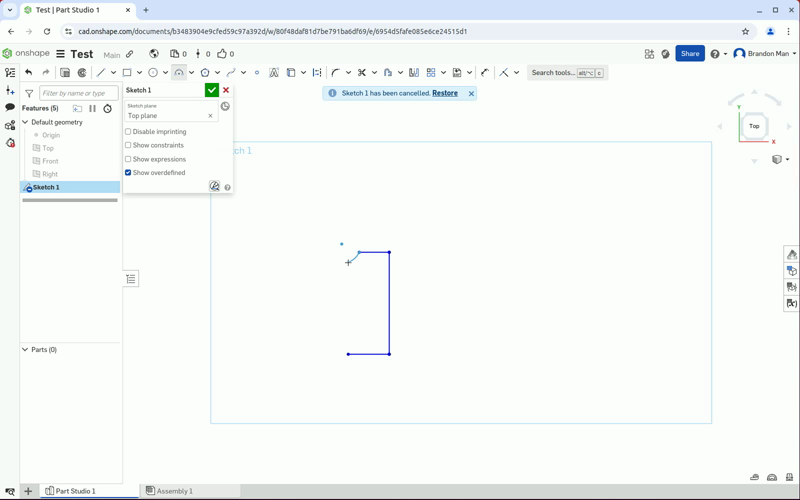
click(348, 262)
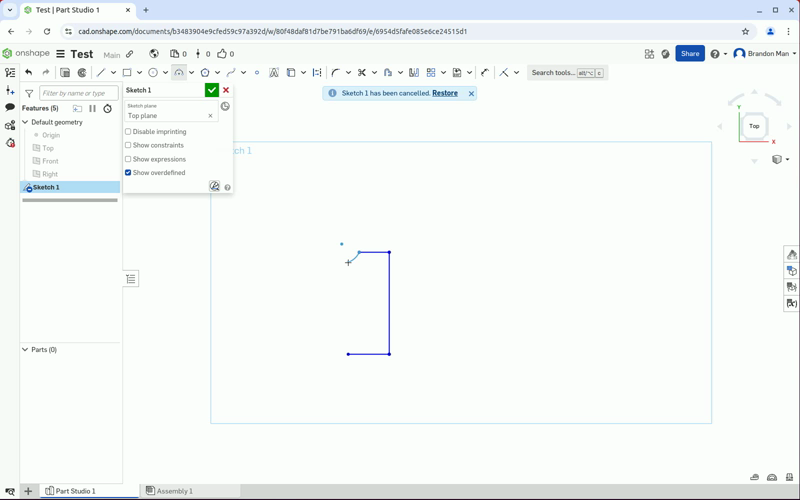
mouse_move(351, 255)
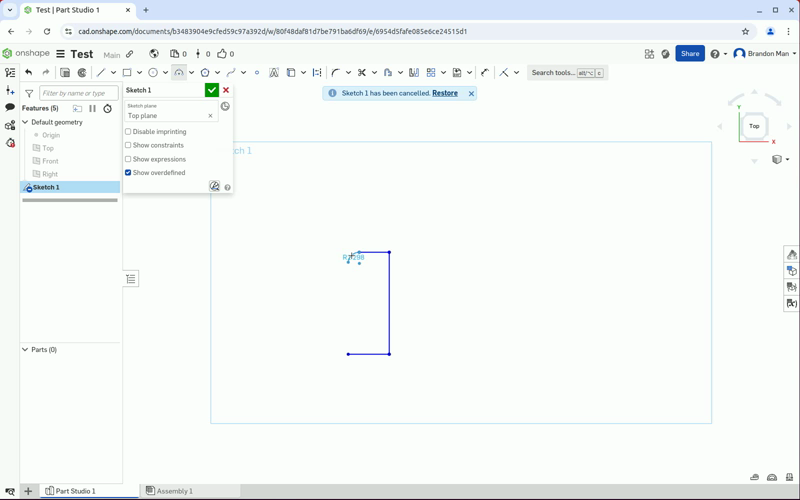
click(351, 255)
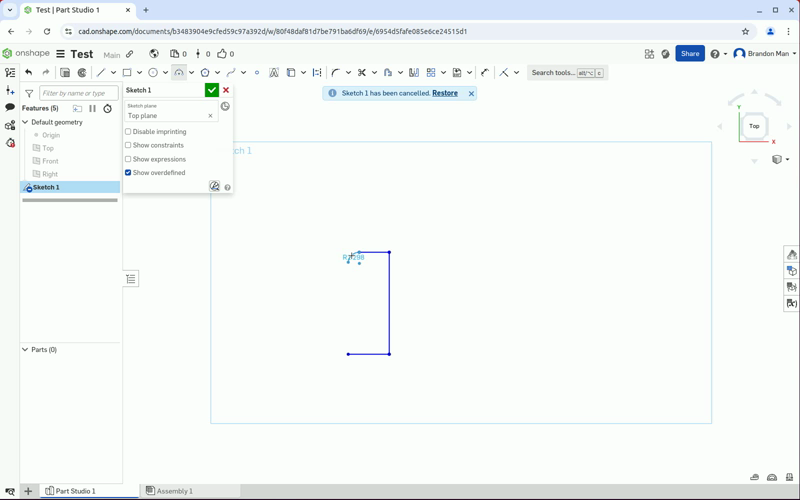
key_up(shift)
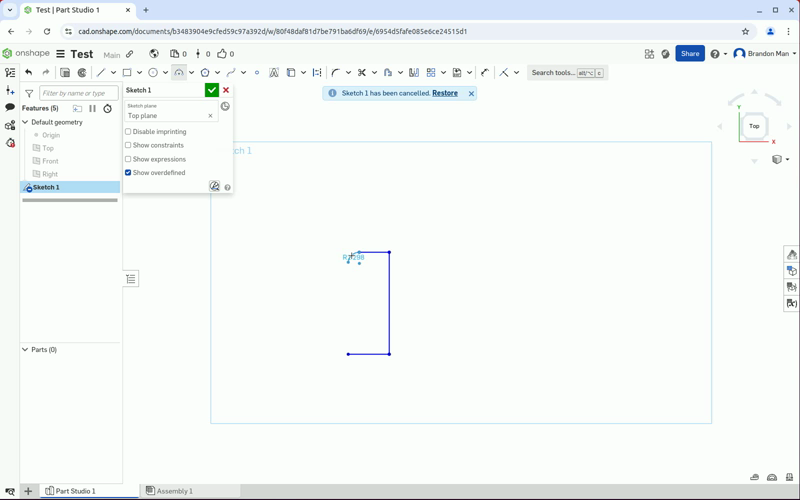
key(esc)
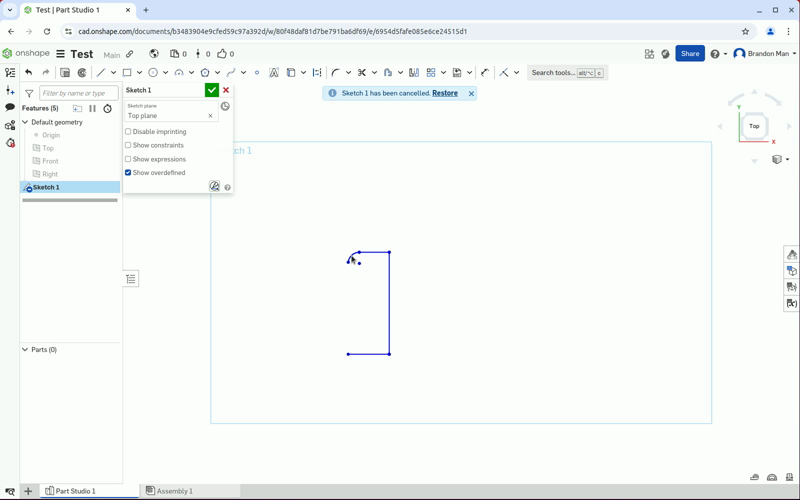
key(l)
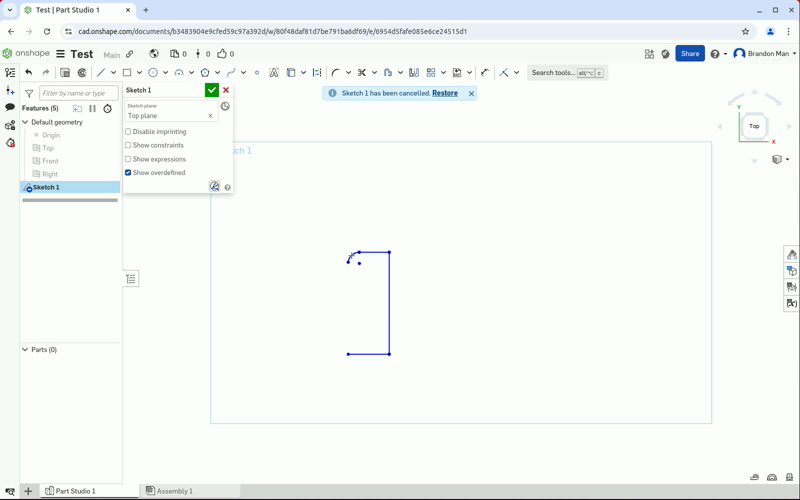
mouse_move(348, 262)
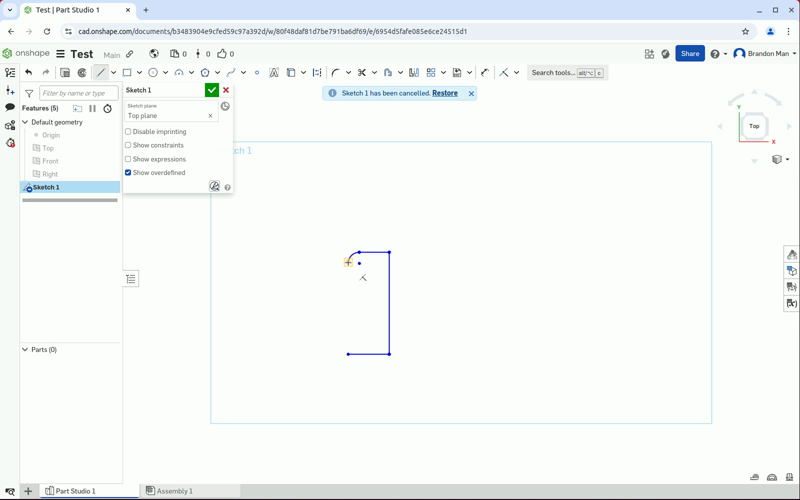
click(348, 262)
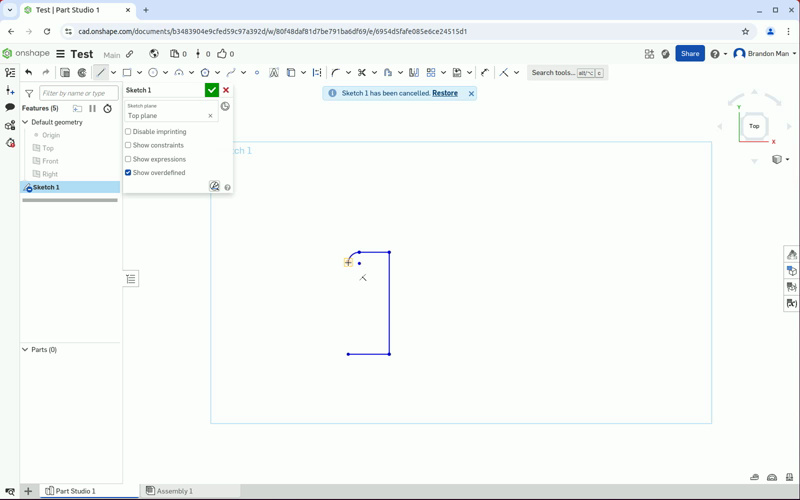
key_down(shift)
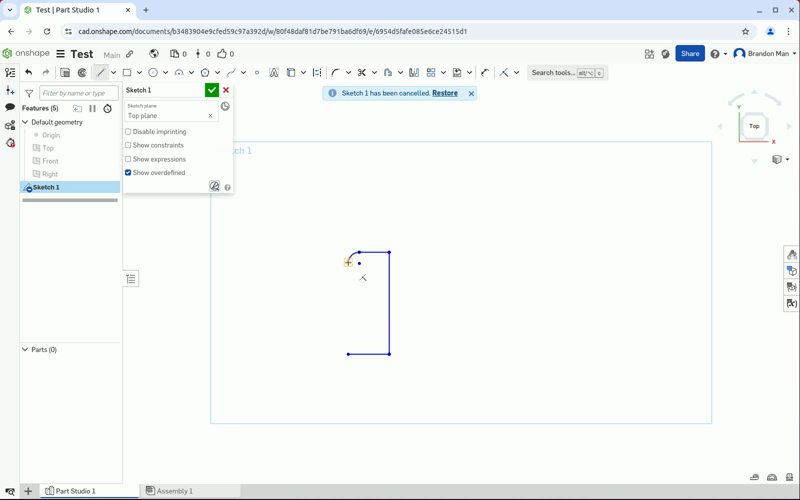
mouse_move(348, 354)
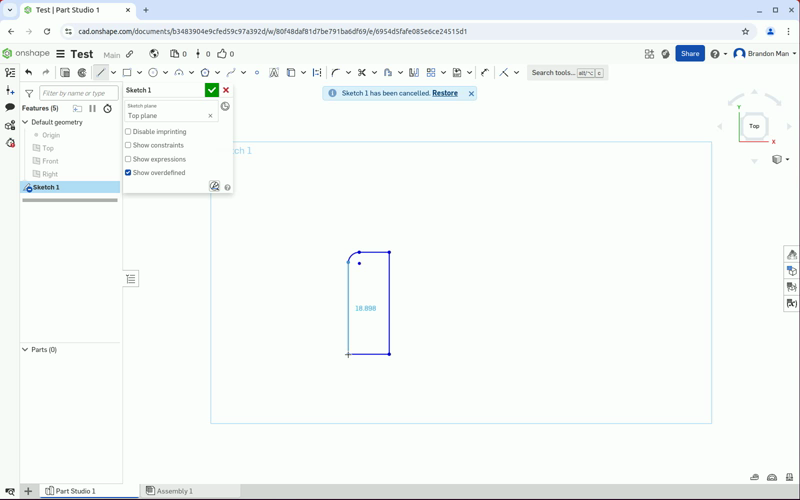
key_up(shift)
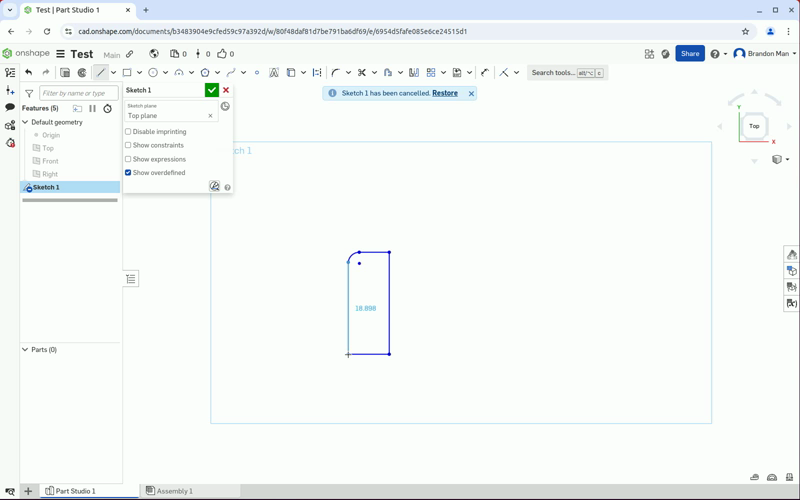
click(348, 354)
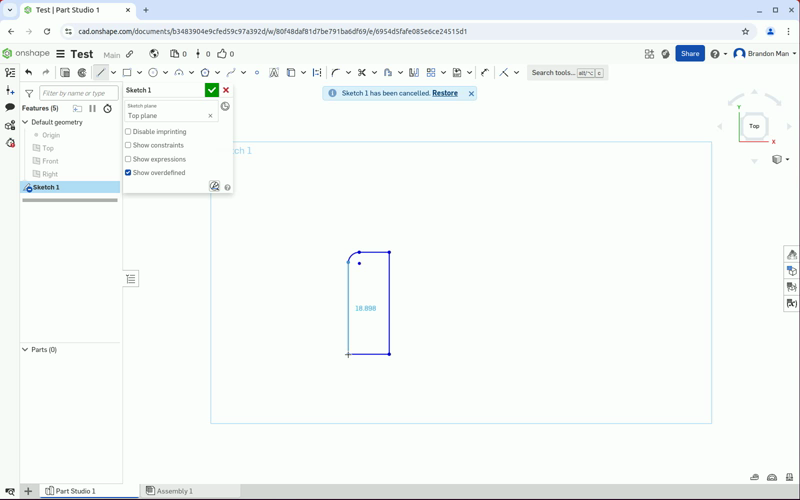
key(esc)
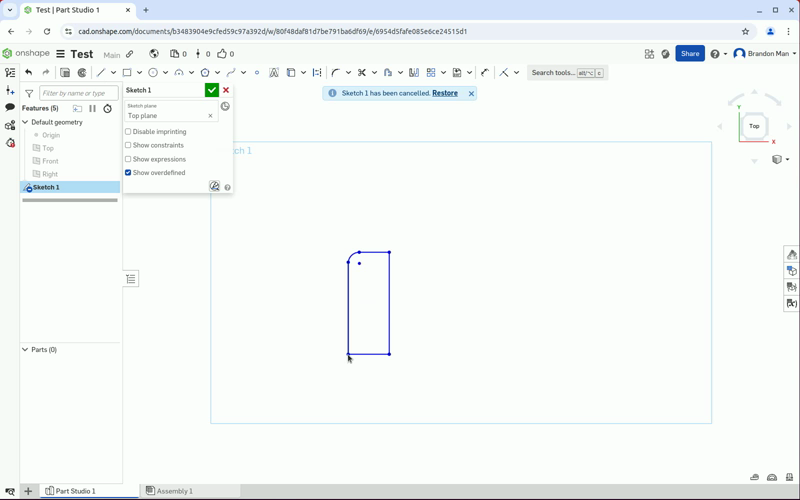
mouse_move(370, 344)
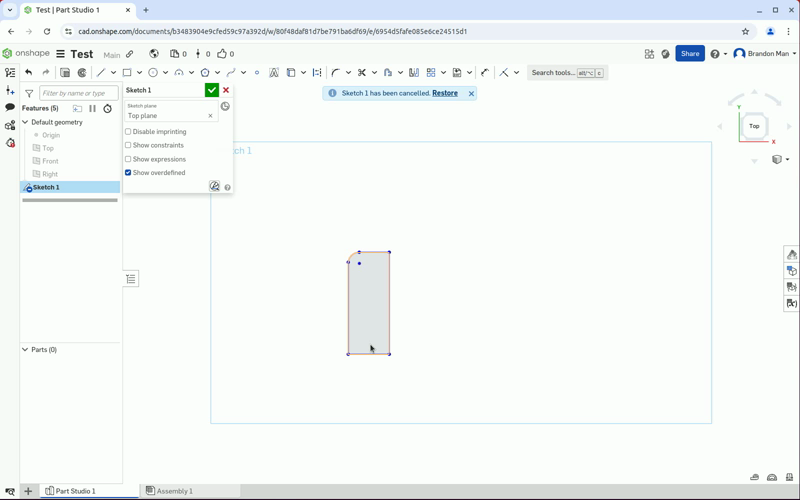
click(370, 344)
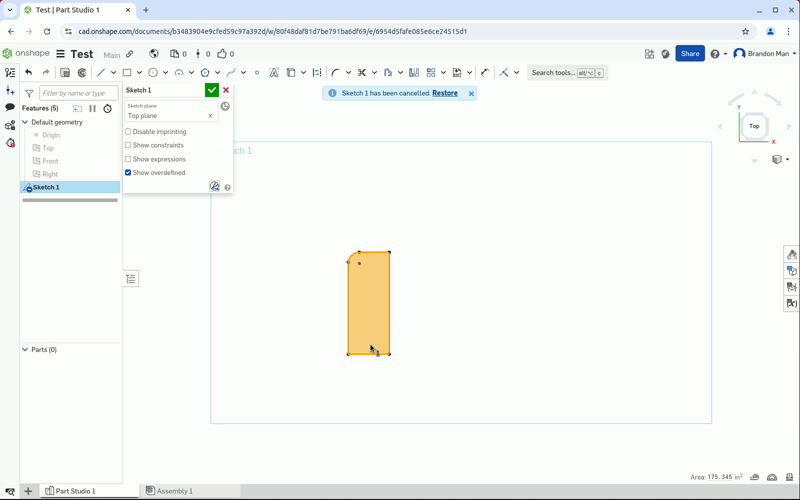
mouse_move(73, 352)
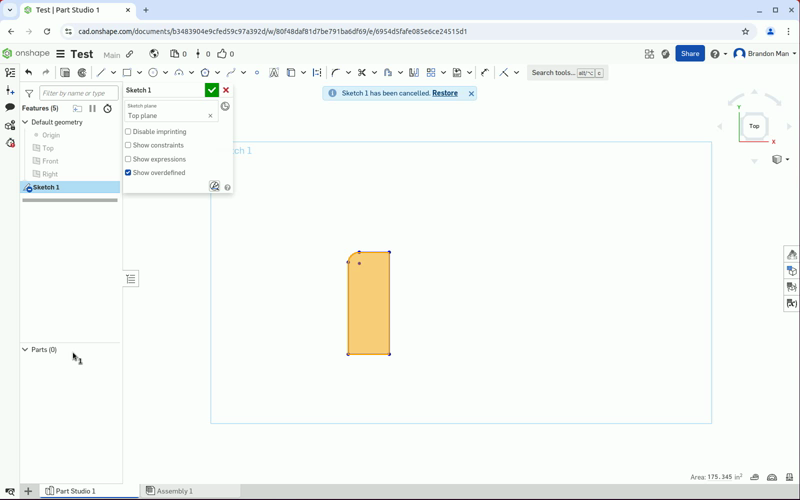
key(shift+y)
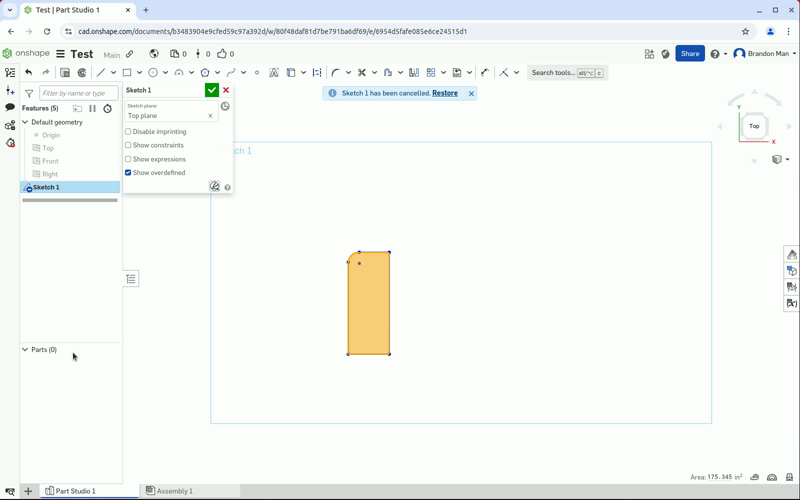
key(shift+e)
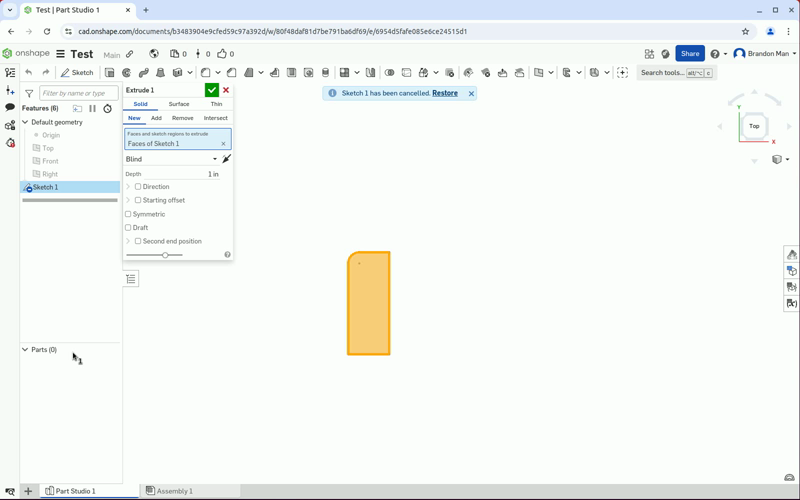
mouse_move(143, 106)
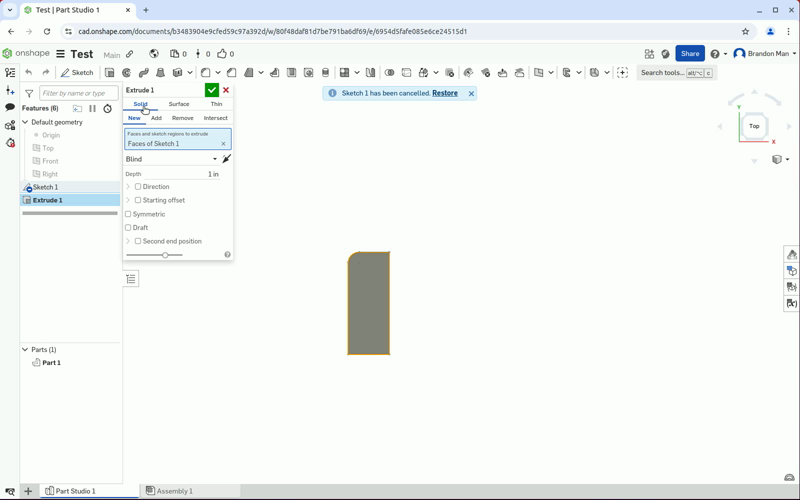
click(143, 106)
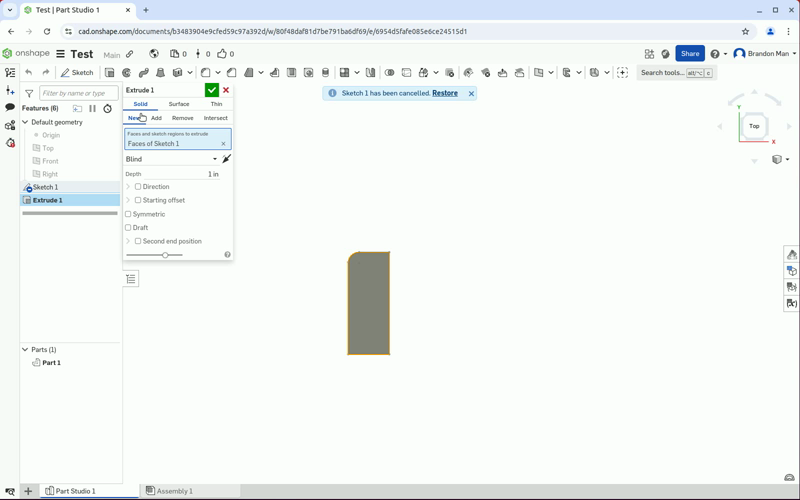
mouse_move(137, 120)
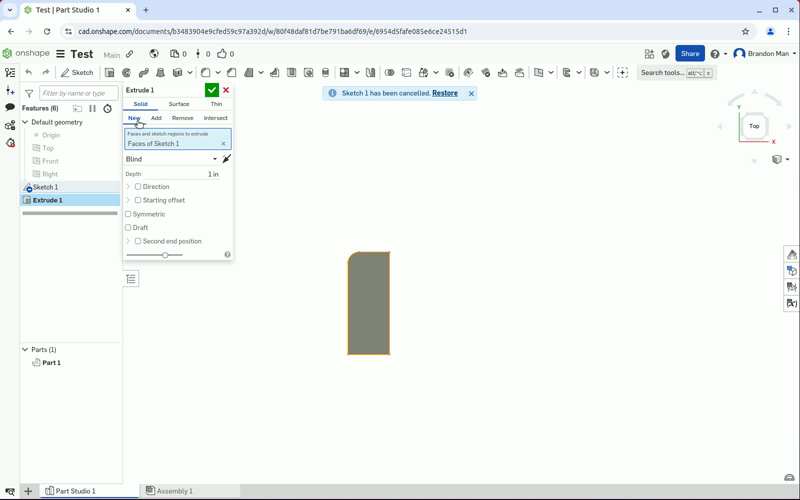
click(137, 120)
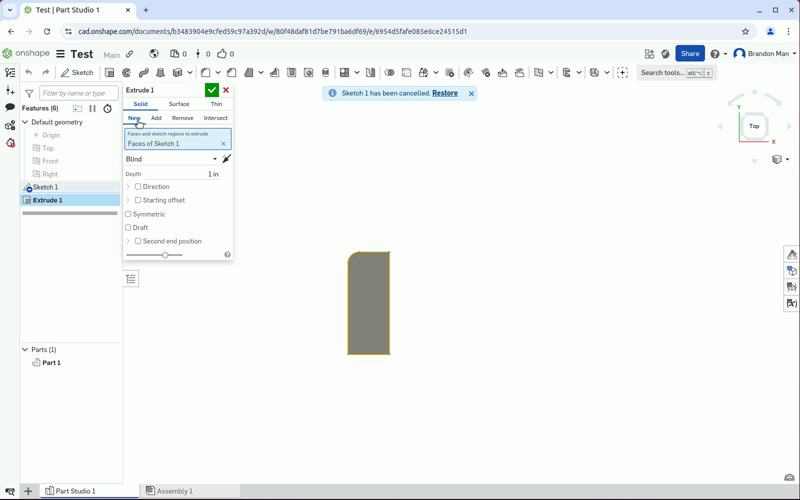
key(tab, 4)
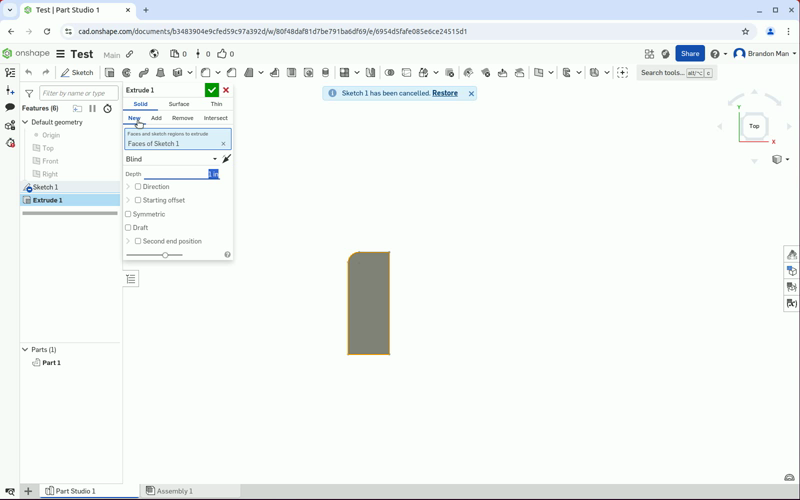
text(3.129)
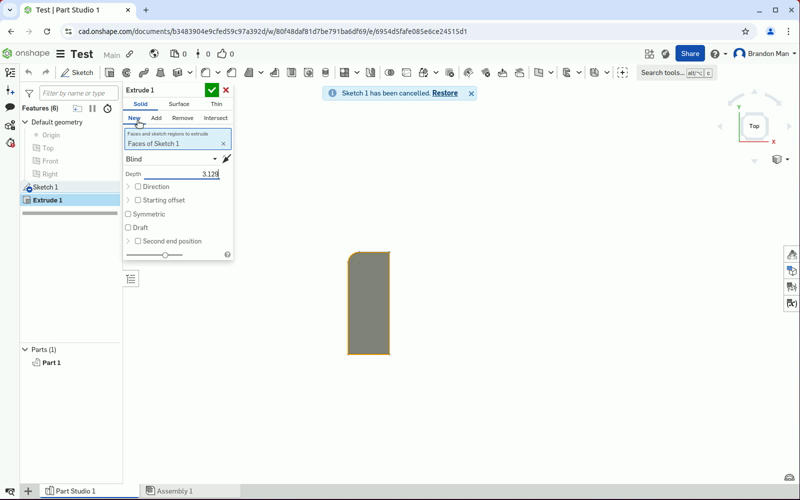
key(enter)
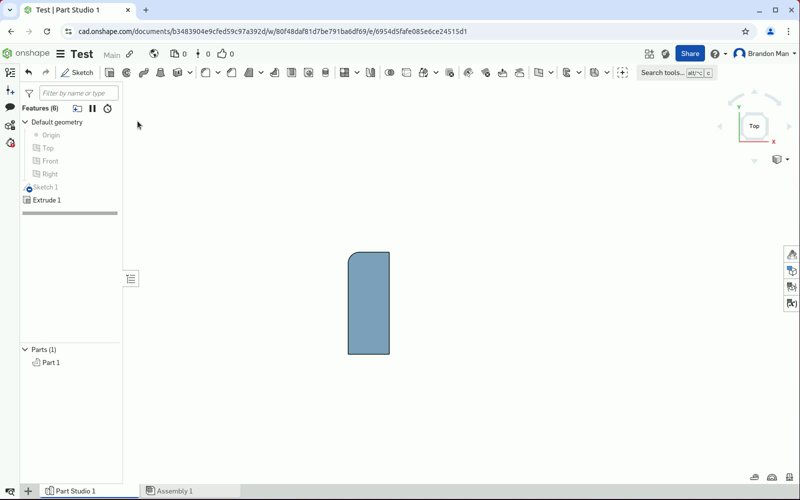
key(shift+h)
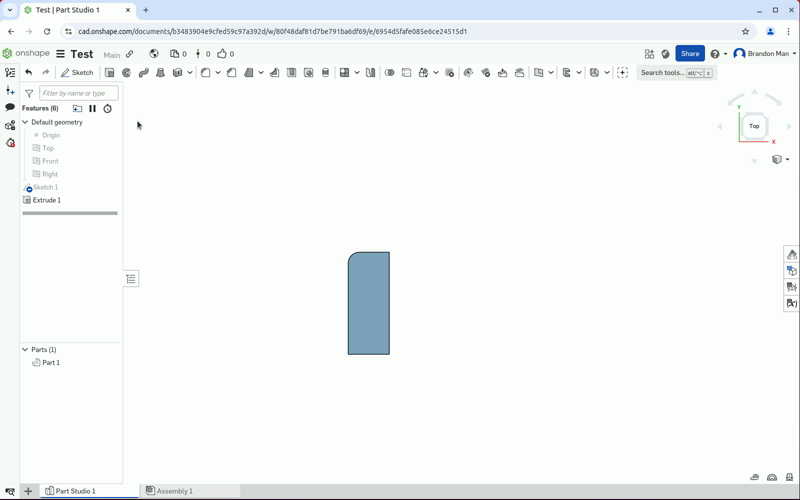
key(shift+h)
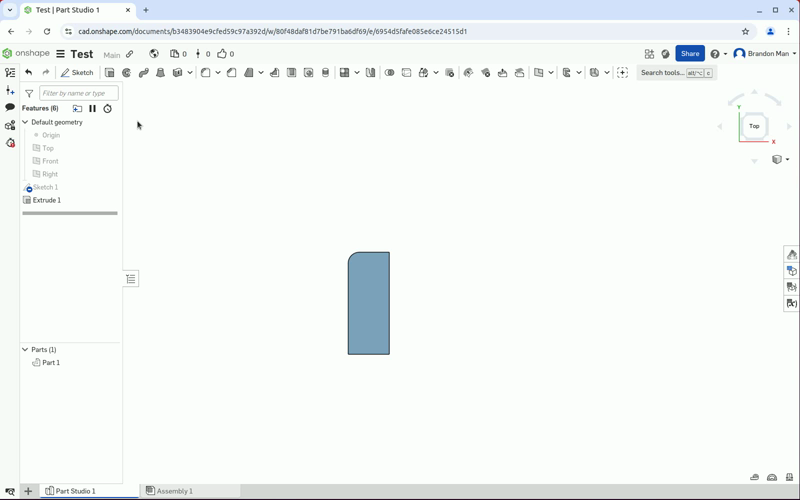
mouse_move(73, 189)
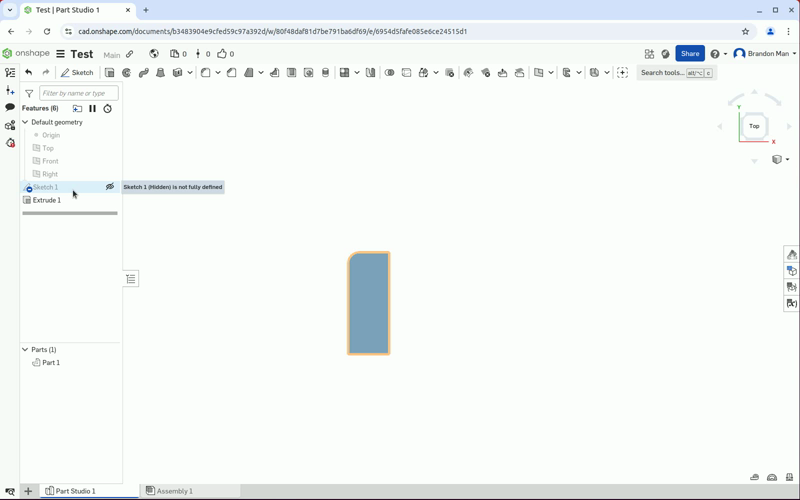
click(73, 189)
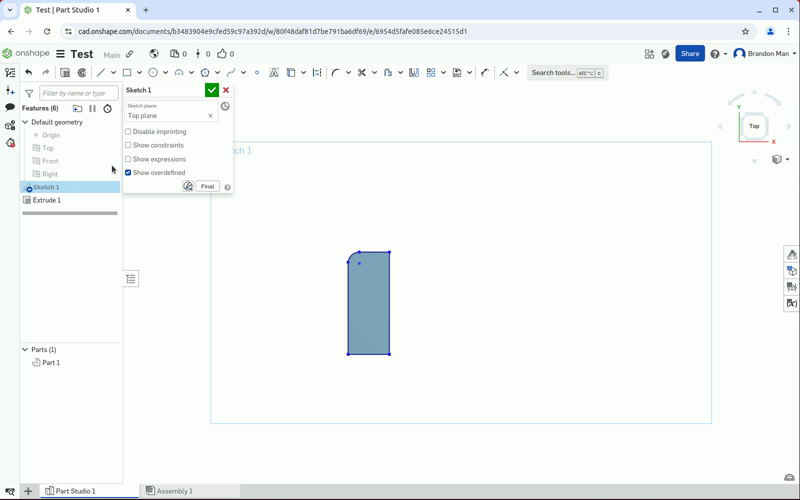
mouse_move(229, 92)
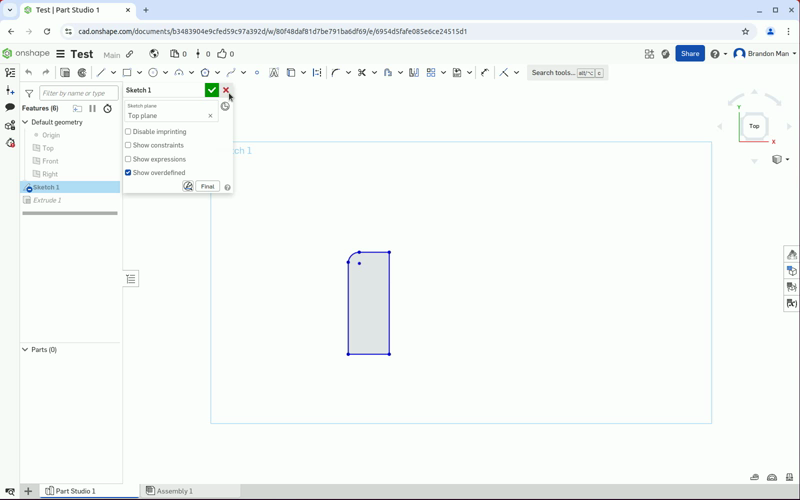
click(229, 92)
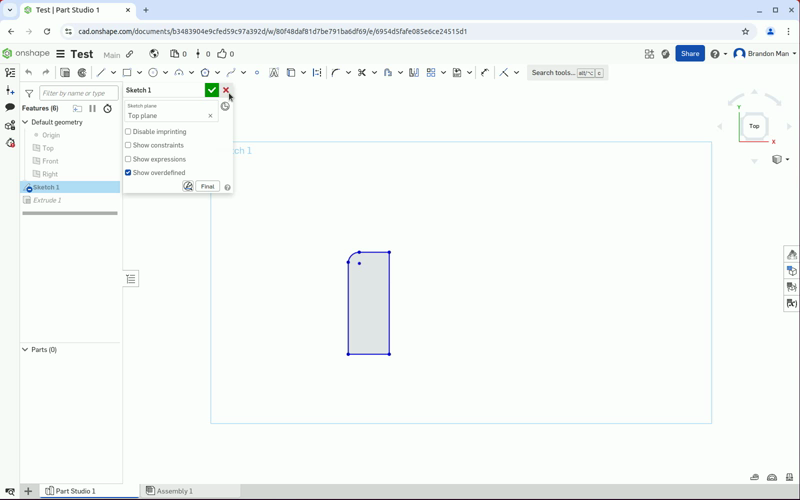
key(shift+s)
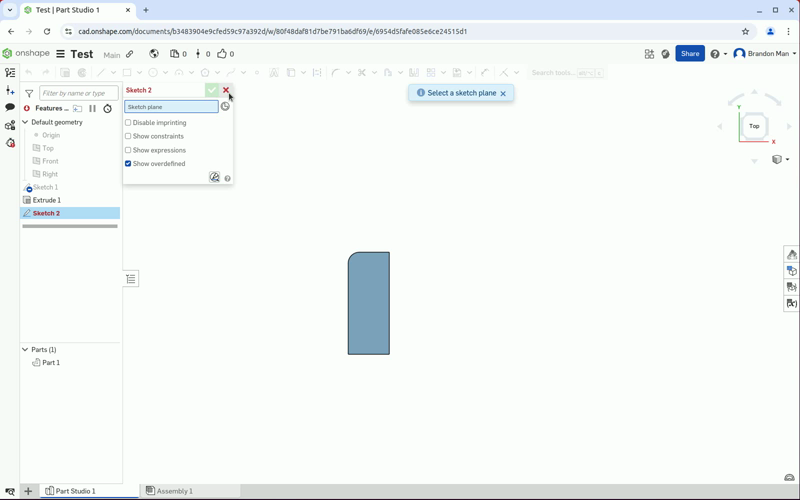
mouse_move(73, 150)
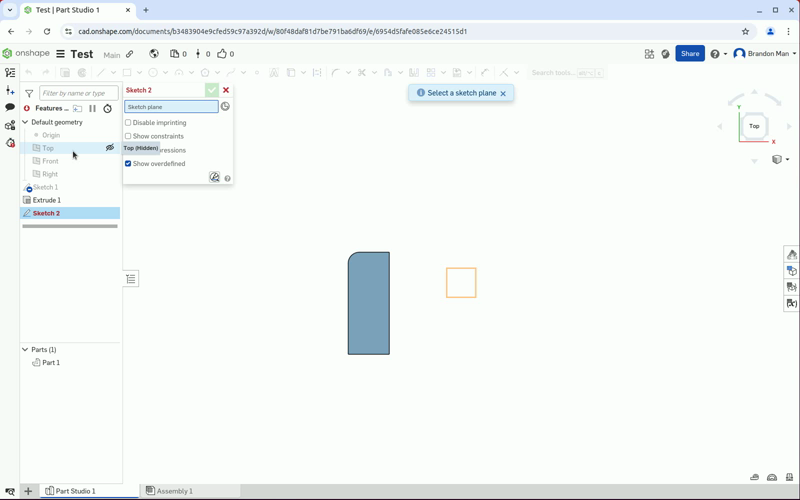
click(73, 150)
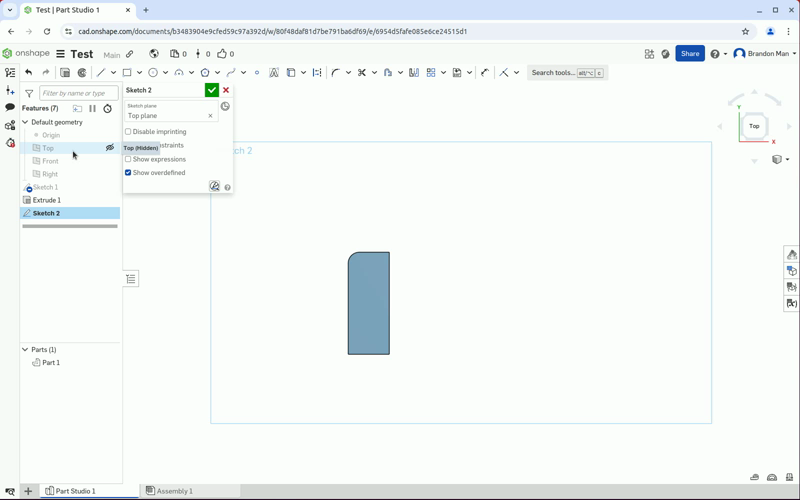
mouse_move(73, 352)
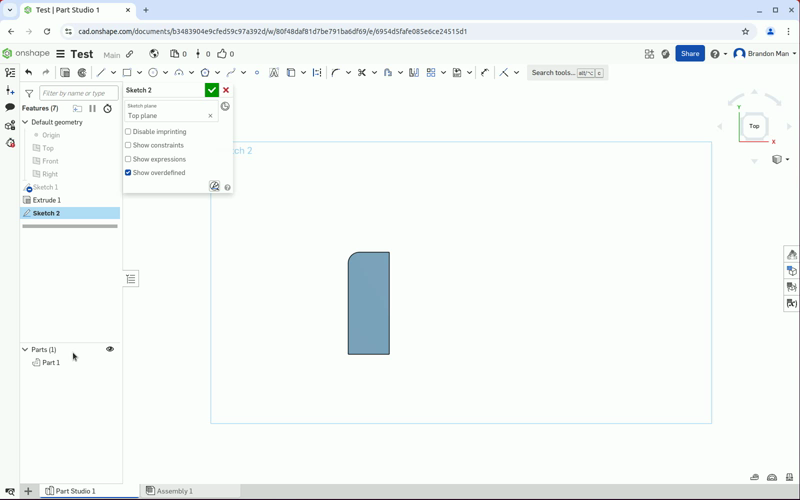
key(y)
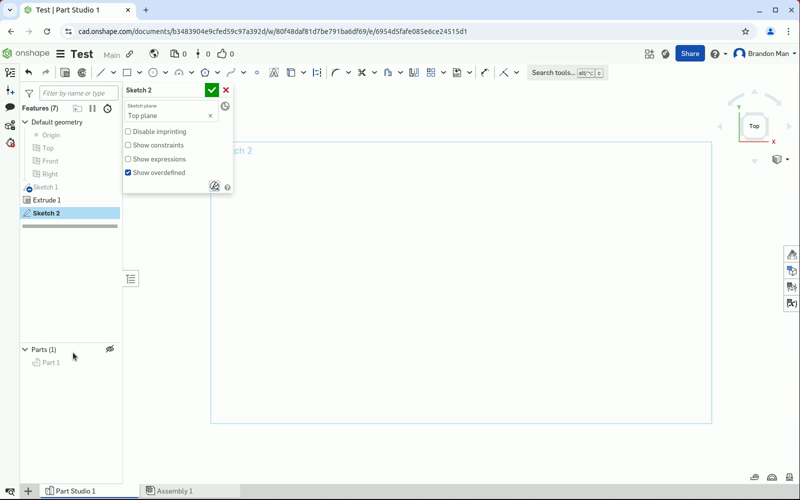
key(l)
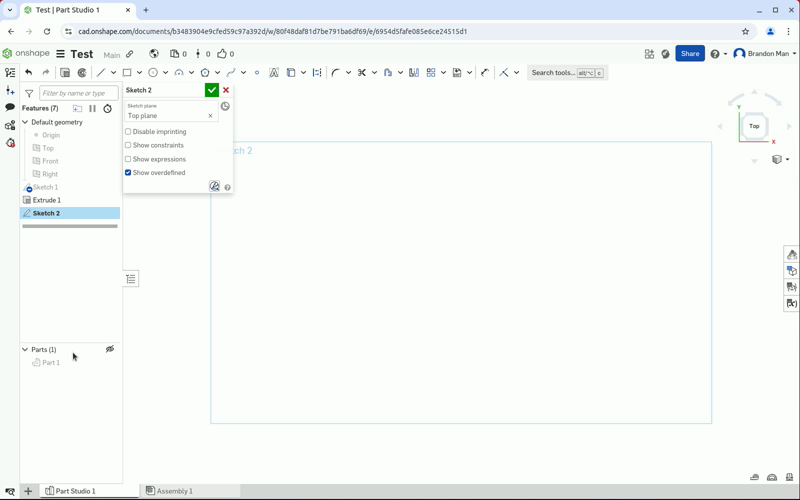
key_down(shift)
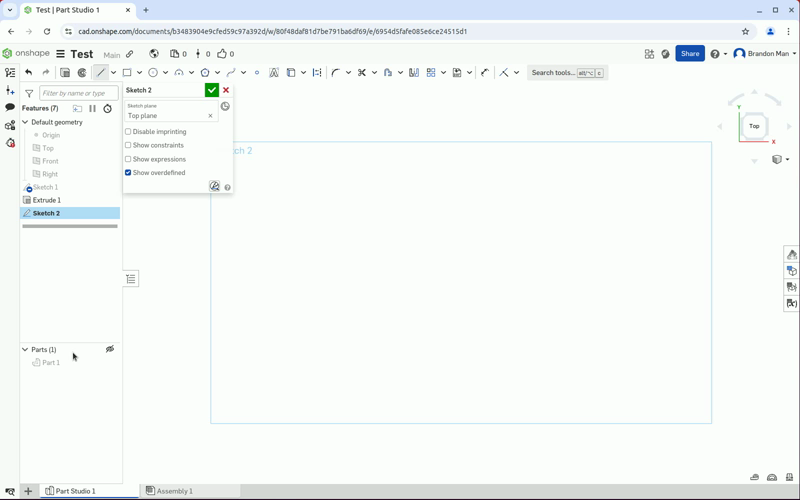
mouse_move(532, 354)
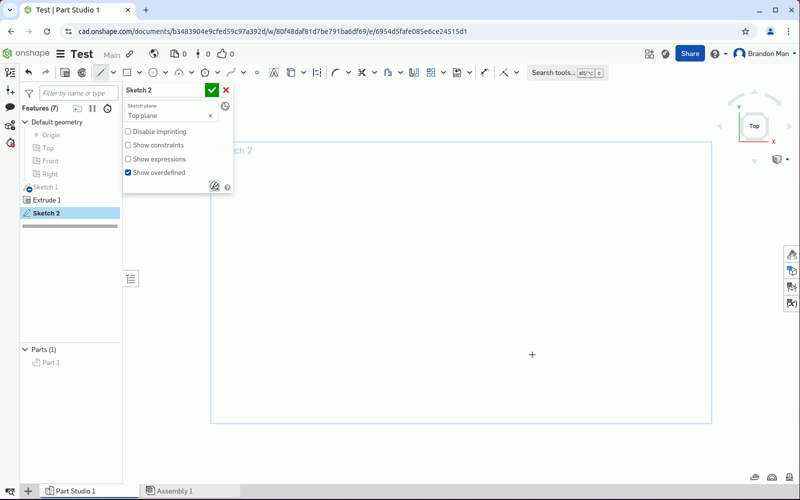
click(532, 354)
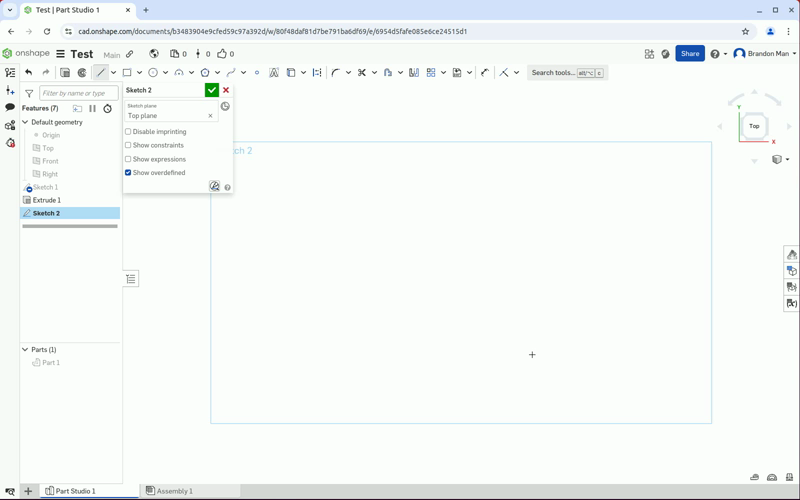
key_up(shift)
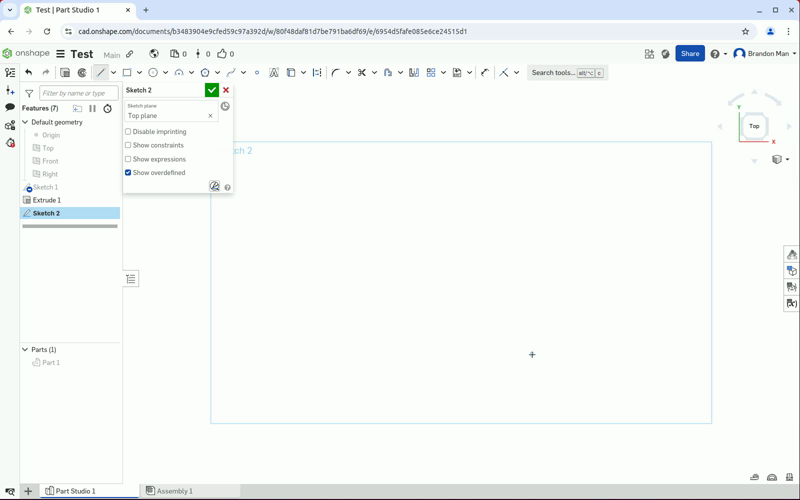
key_down(shift)
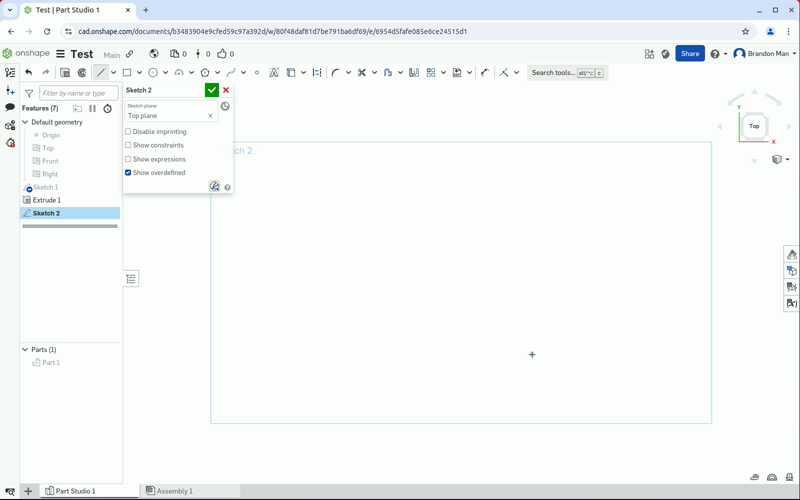
mouse_move(562, 354)
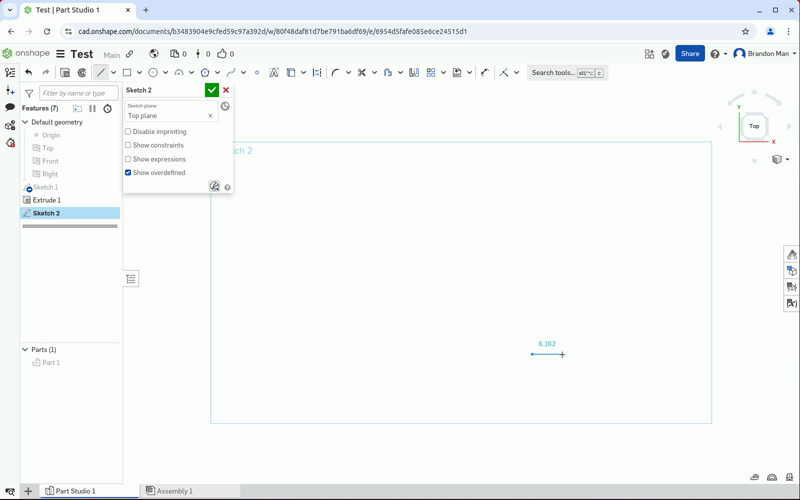
mouse_move(573, 354)
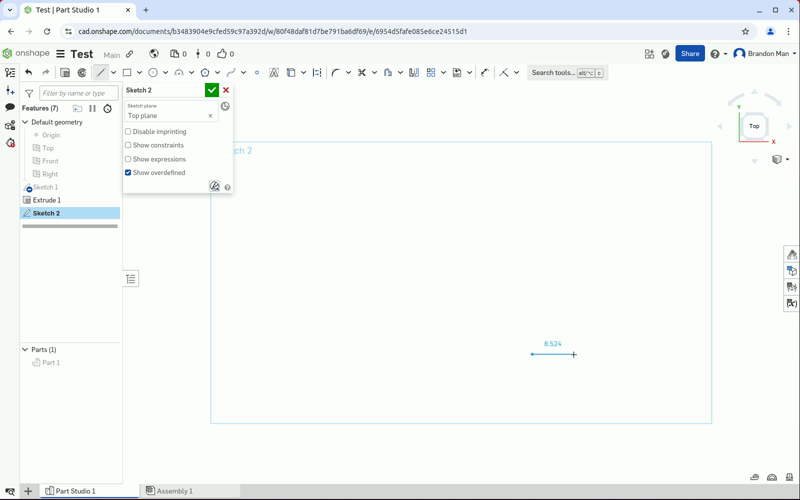
click(573, 354)
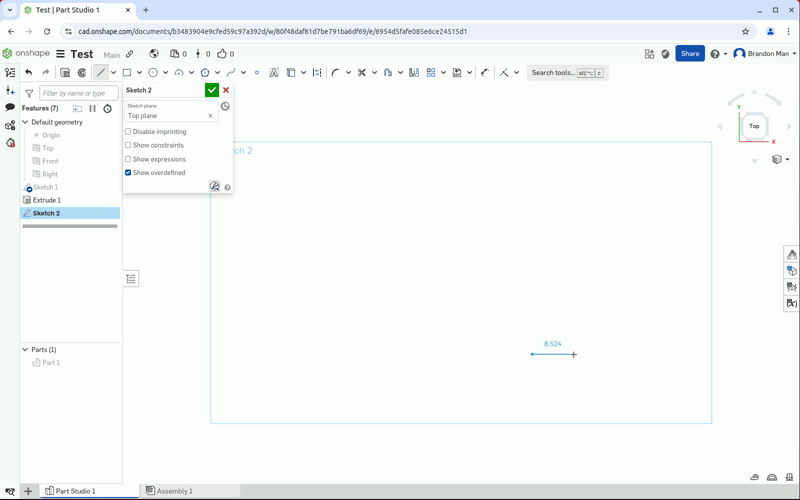
key_up(shift)
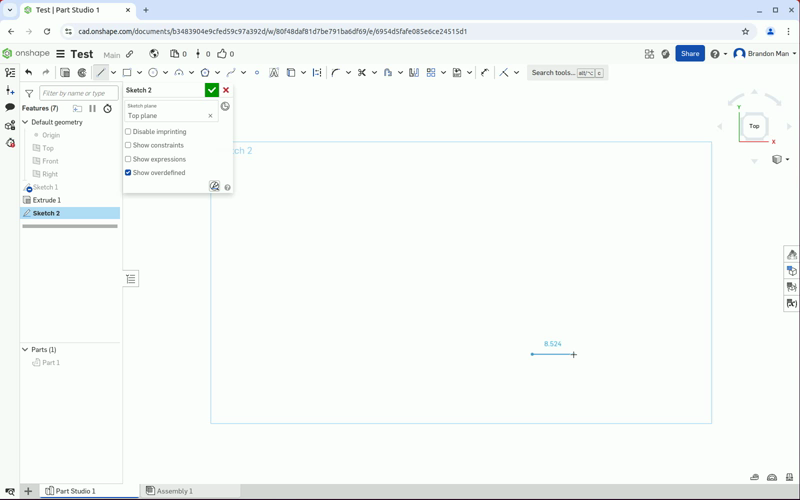
key_down(shift)
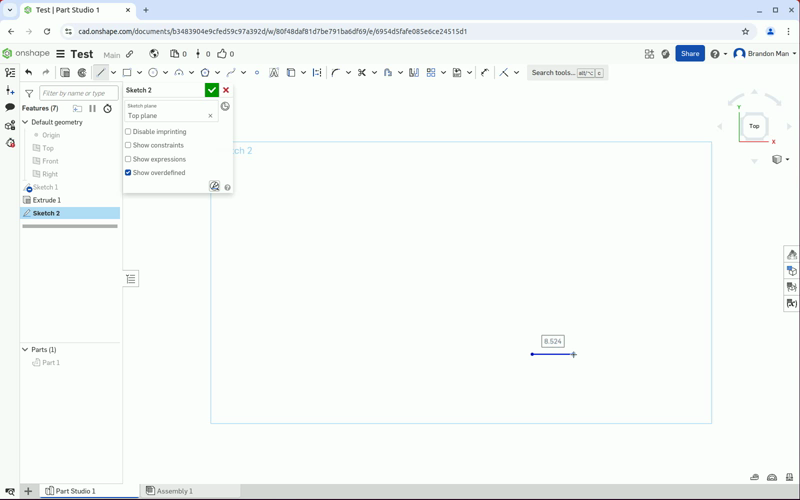
mouse_move(589, 354)
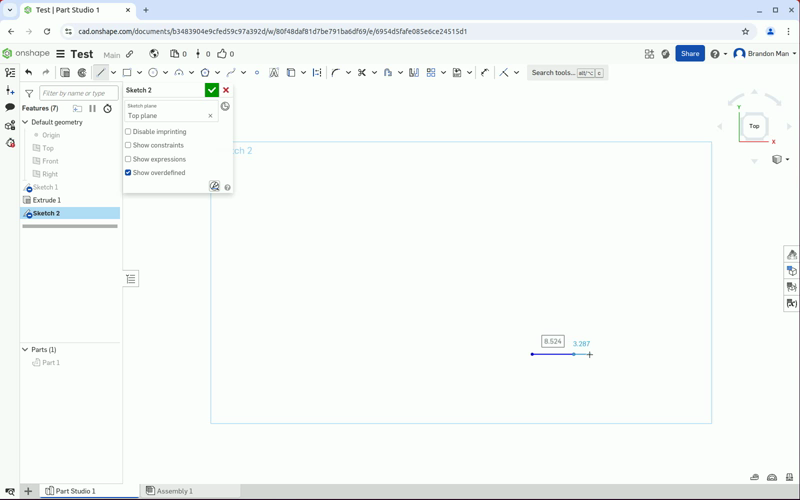
mouse_move(573, 304)
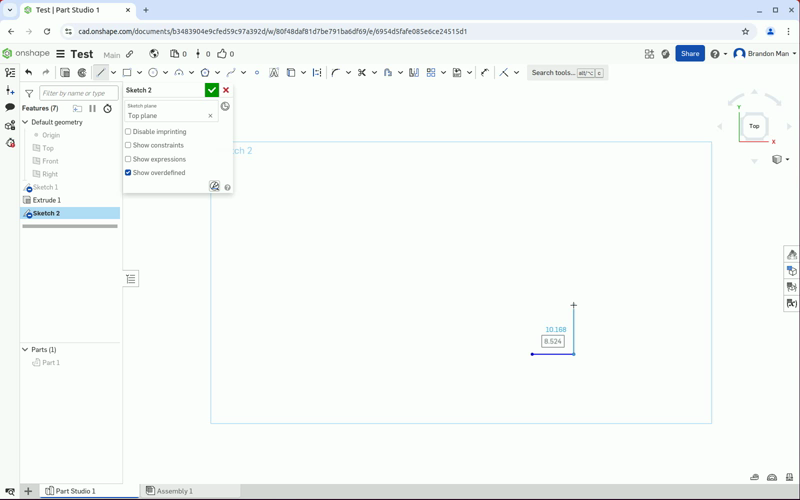
click(573, 304)
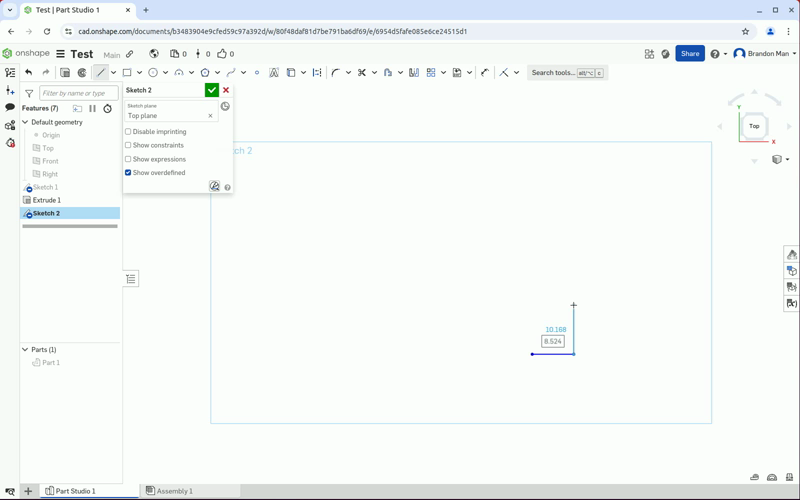
key_up(shift)
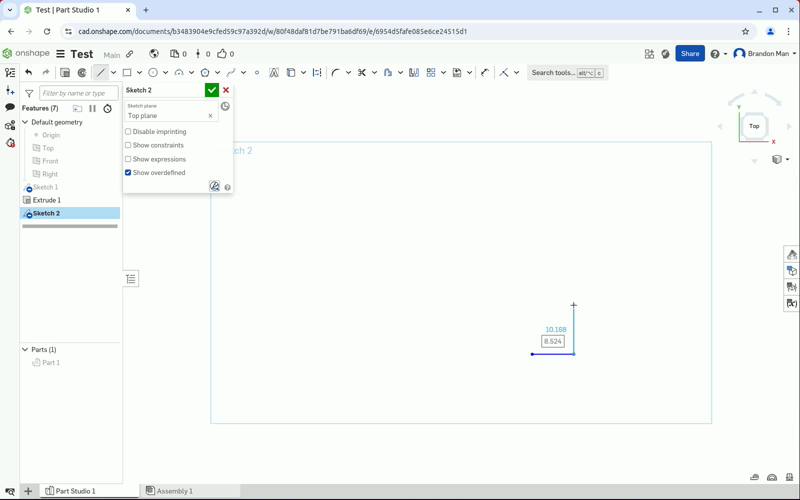
key(esc)
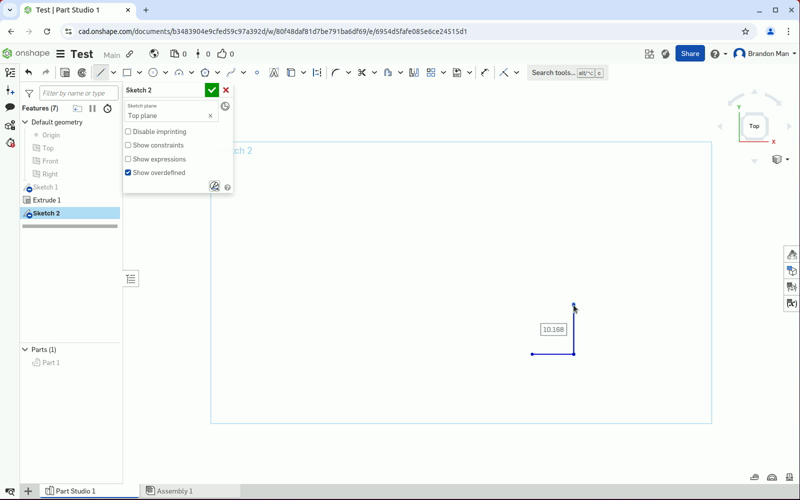
key(a)
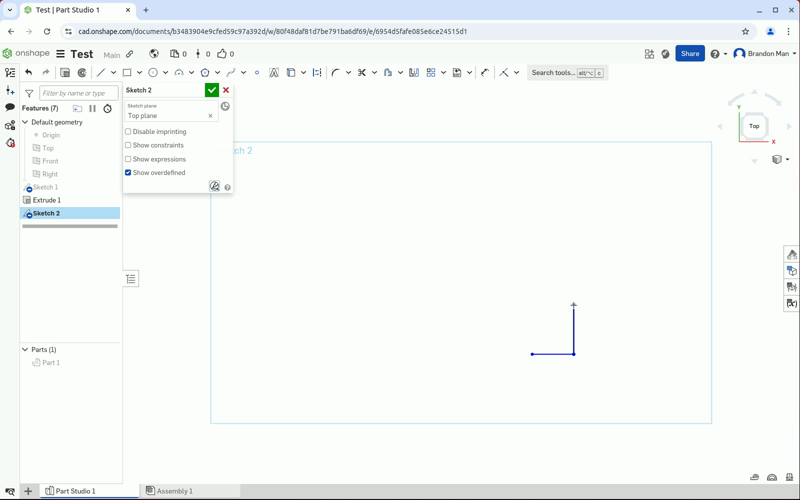
mouse_move(573, 304)
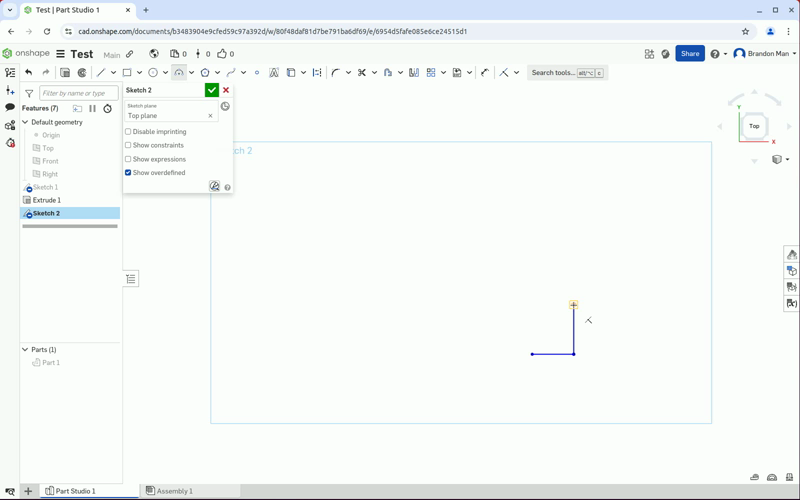
click(573, 304)
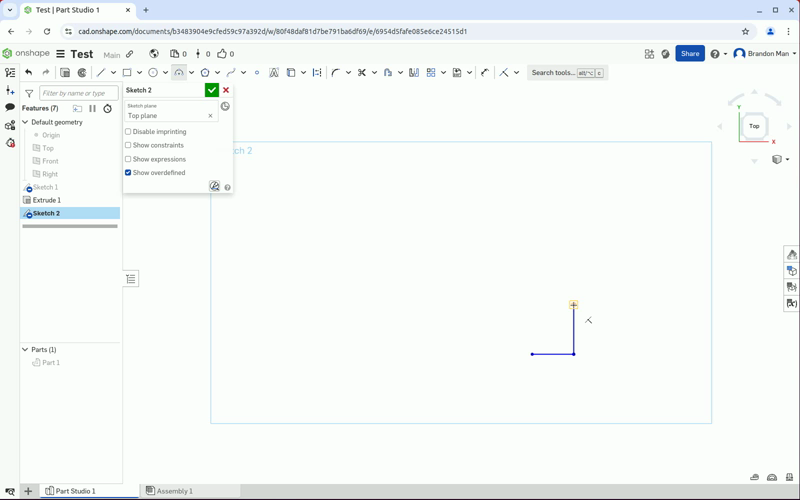
key_down(shift)
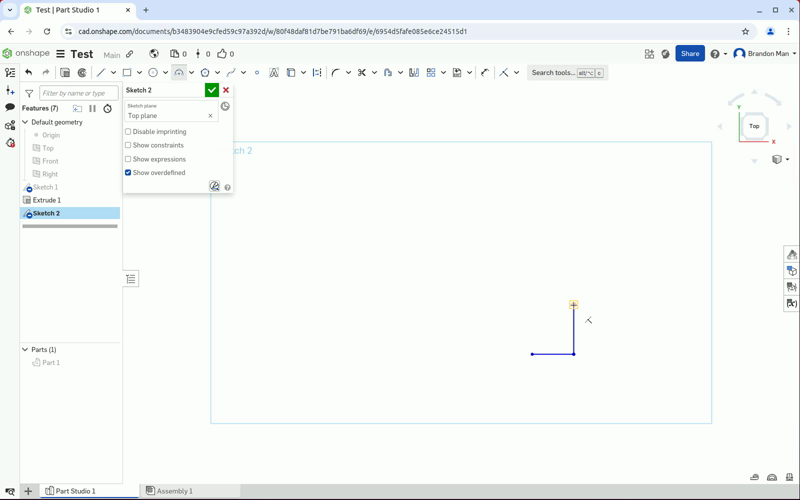
mouse_move(563, 315)
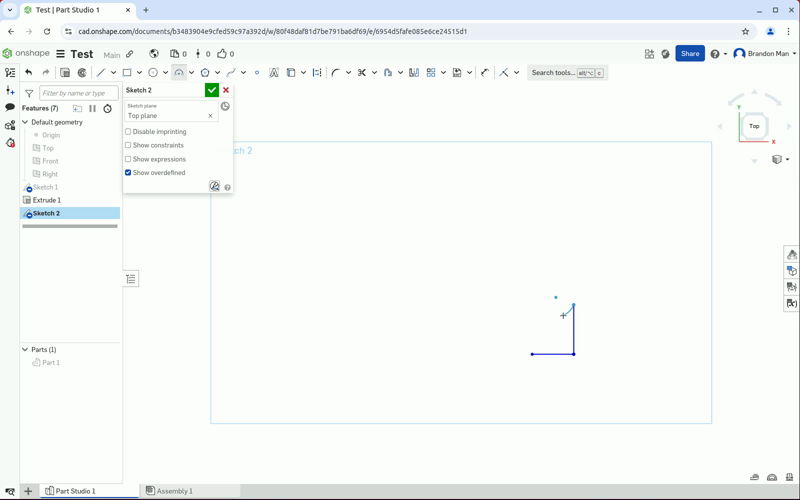
click(563, 315)
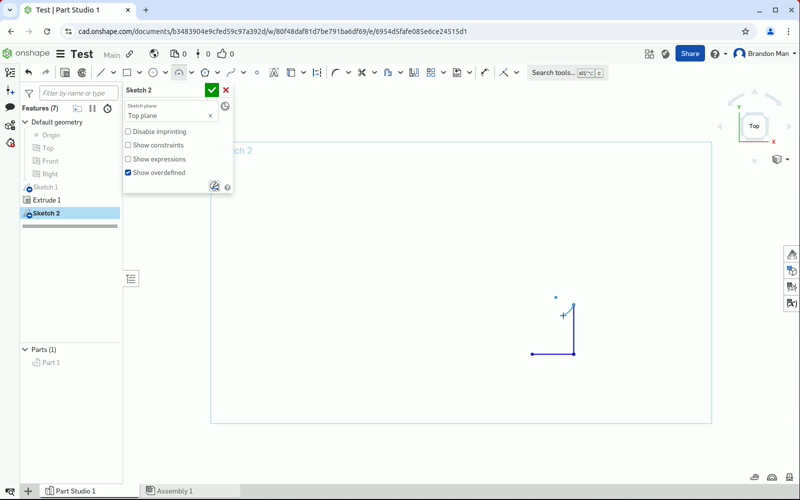
mouse_move(570, 312)
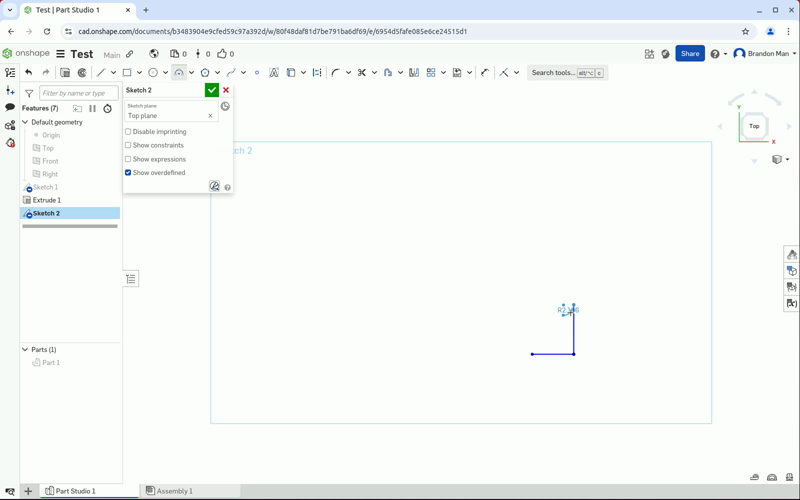
click(570, 312)
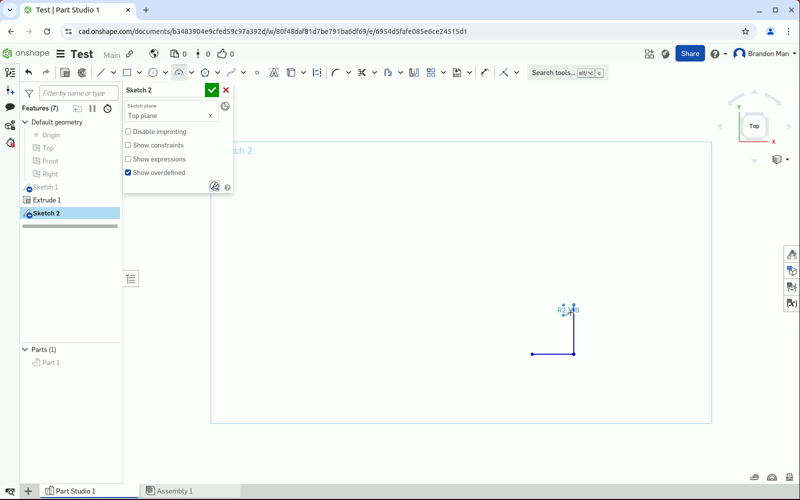
key_up(shift)
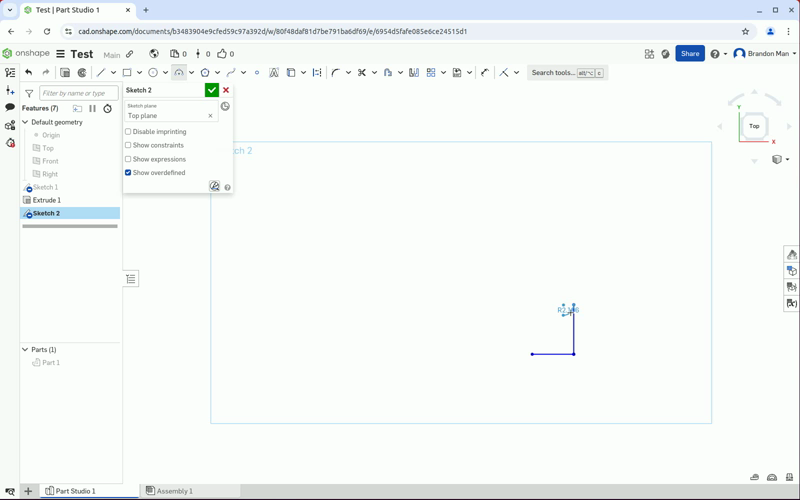
key(esc)
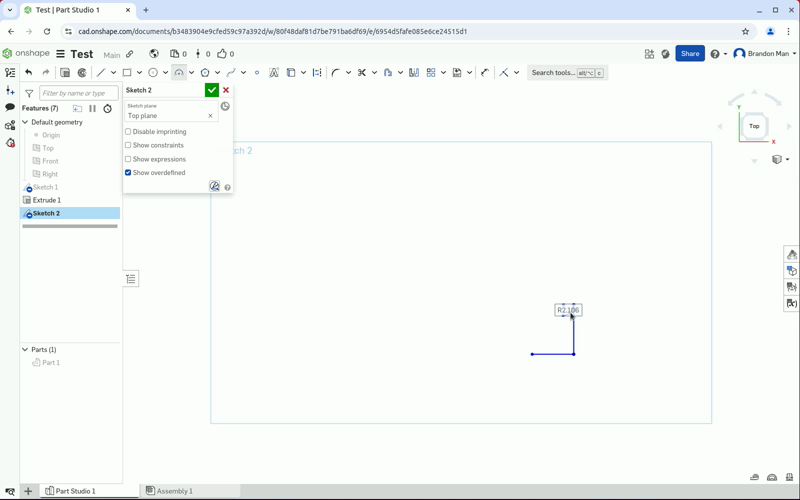
key(l)
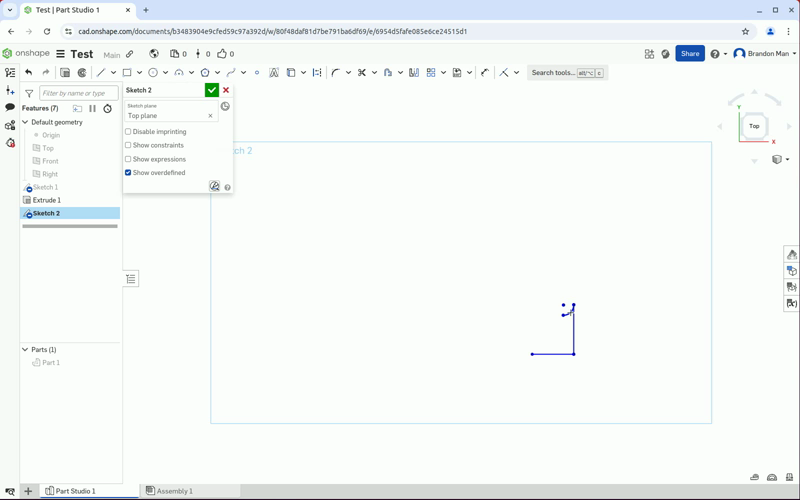
mouse_move(563, 315)
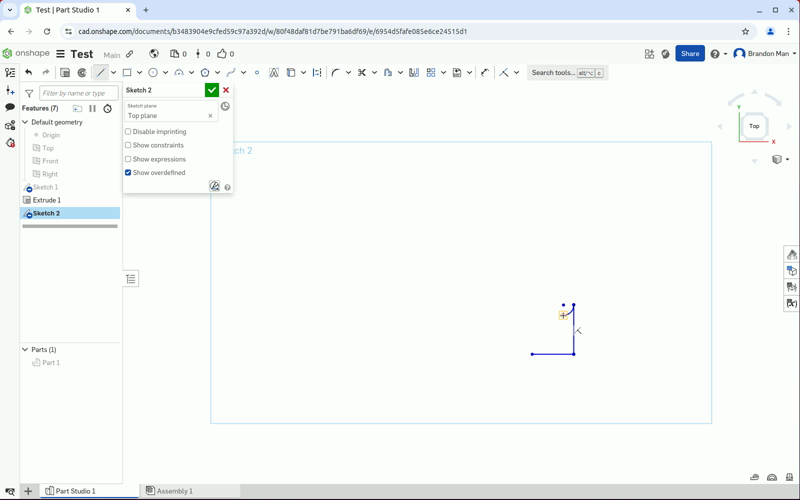
click(563, 315)
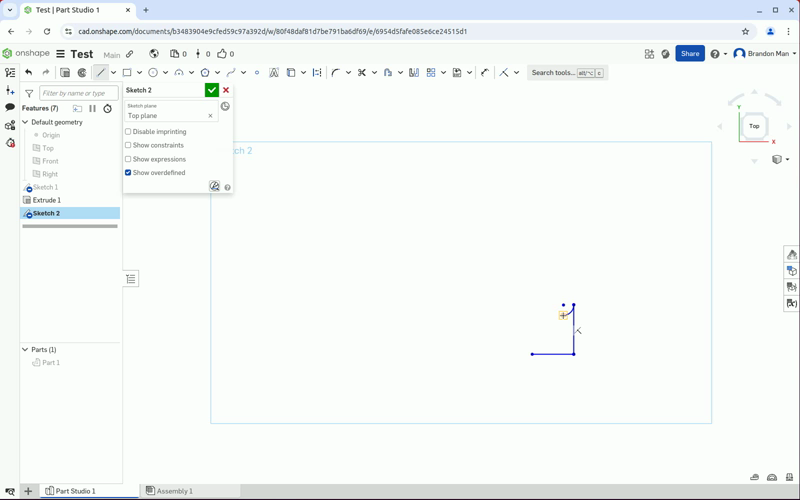
key_down(shift)
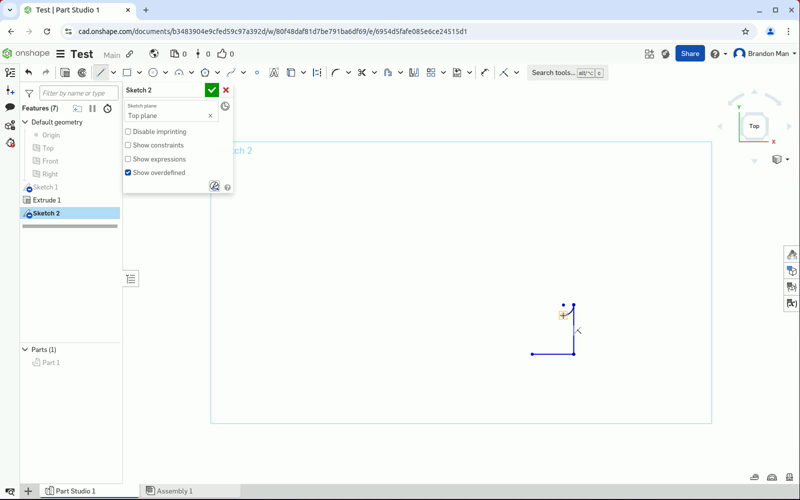
mouse_move(589, 315)
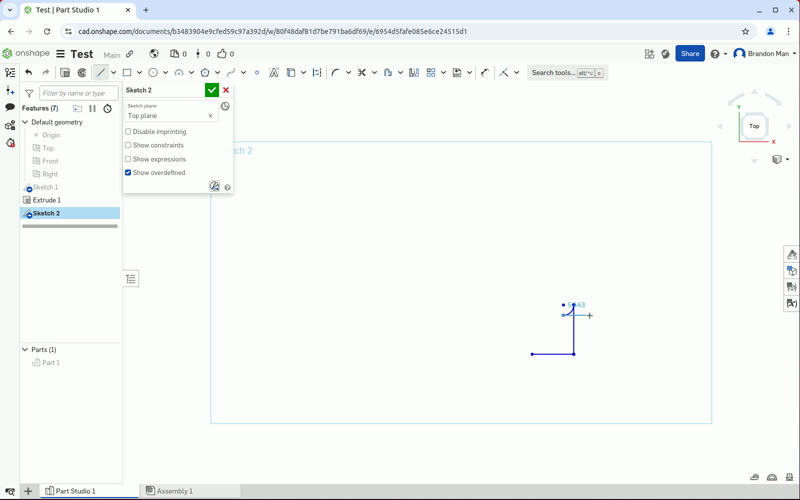
mouse_move(532, 315)
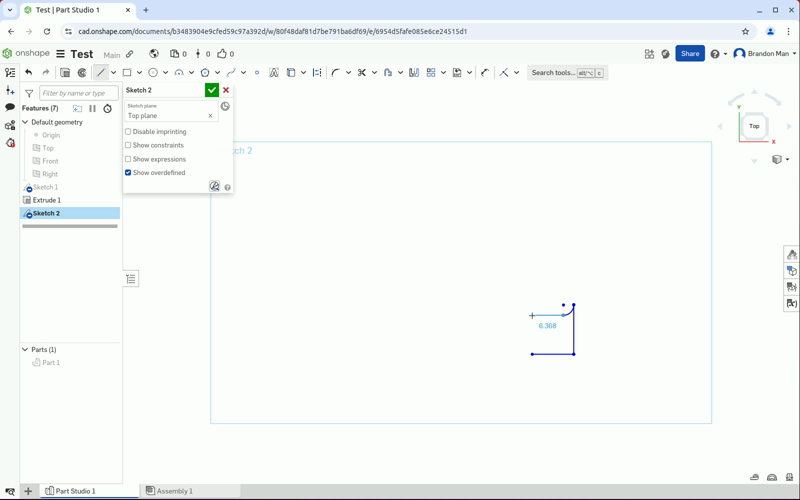
click(532, 315)
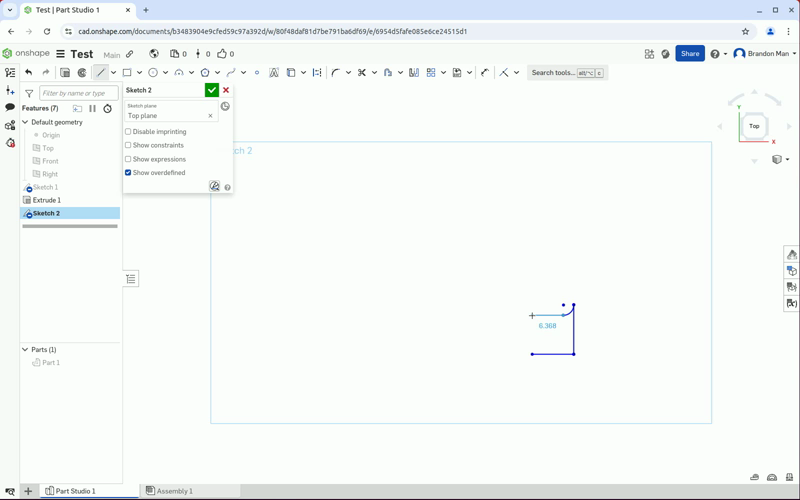
key_up(shift)
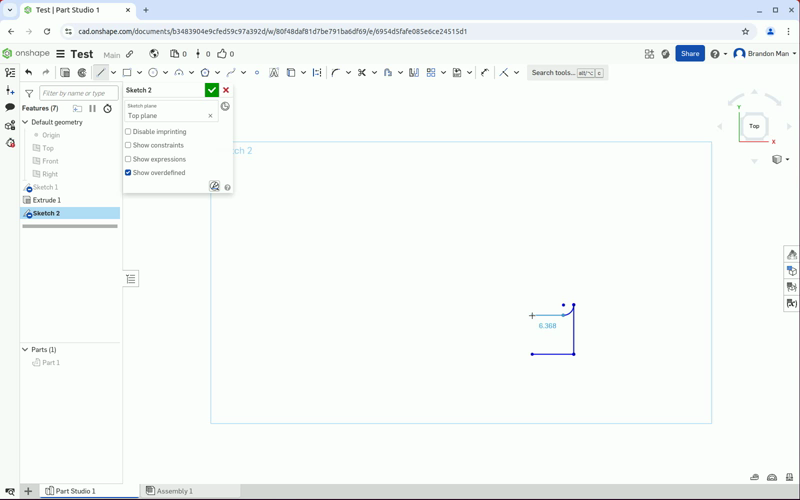
mouse_move(562, 315)
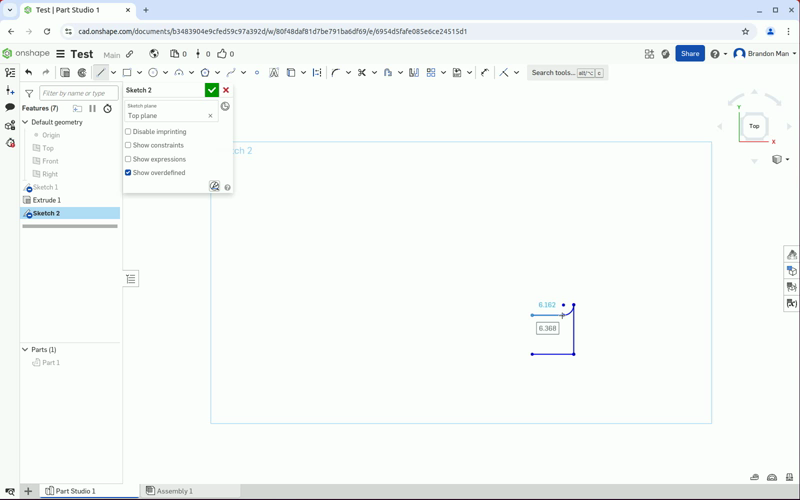
key_down(shift)
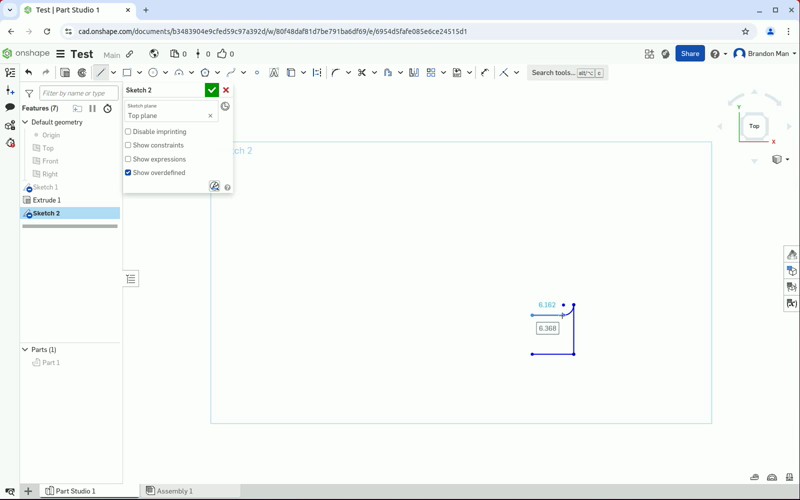
mouse_move(532, 354)
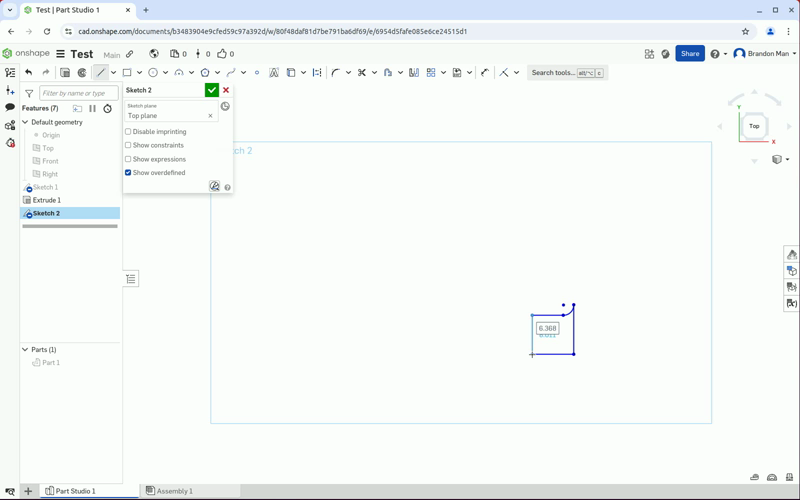
key_up(shift)
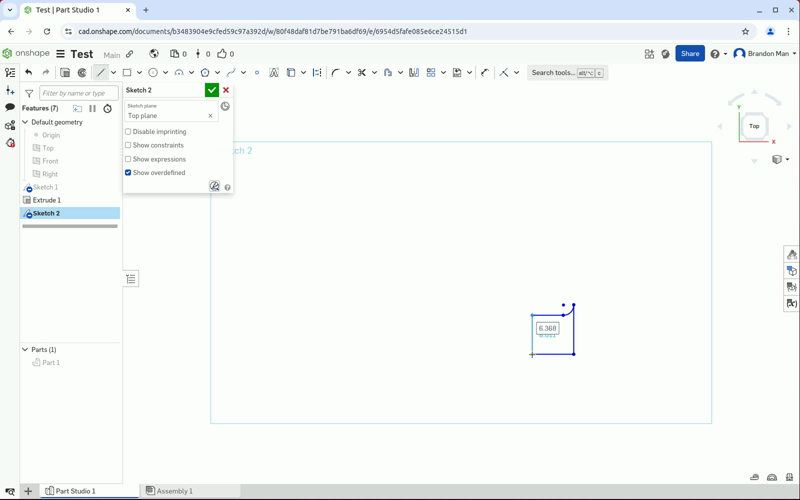
click(532, 354)
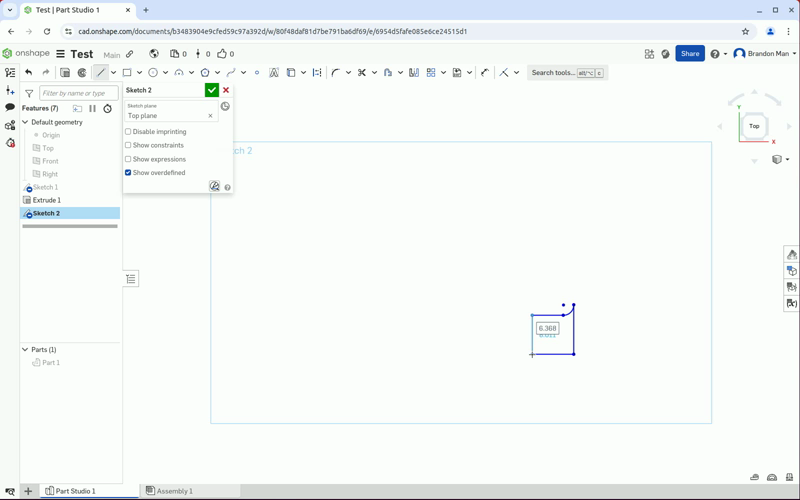
key(esc)
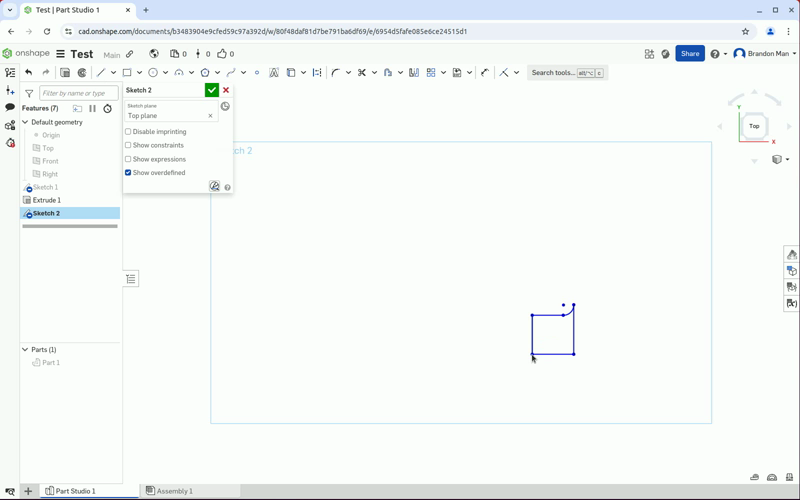
mouse_move(549, 332)
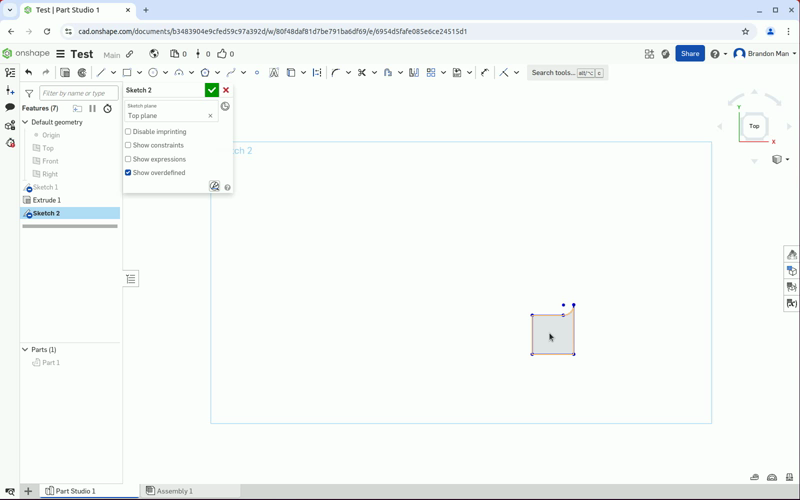
scroll(6)
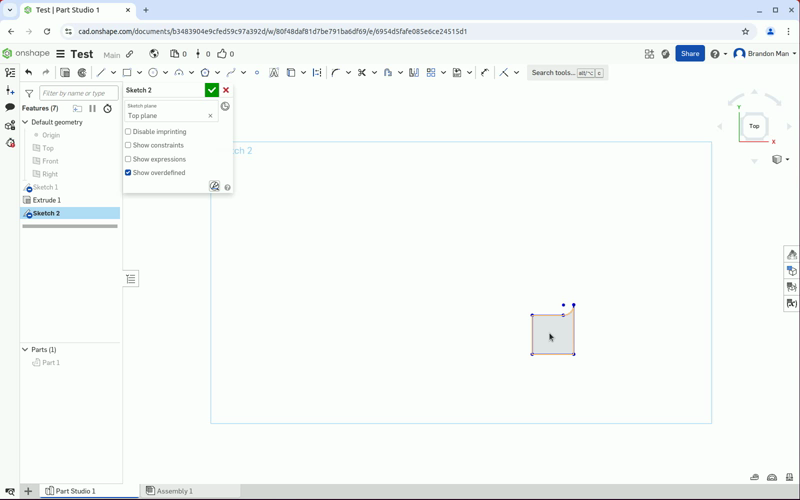
scroll(6)
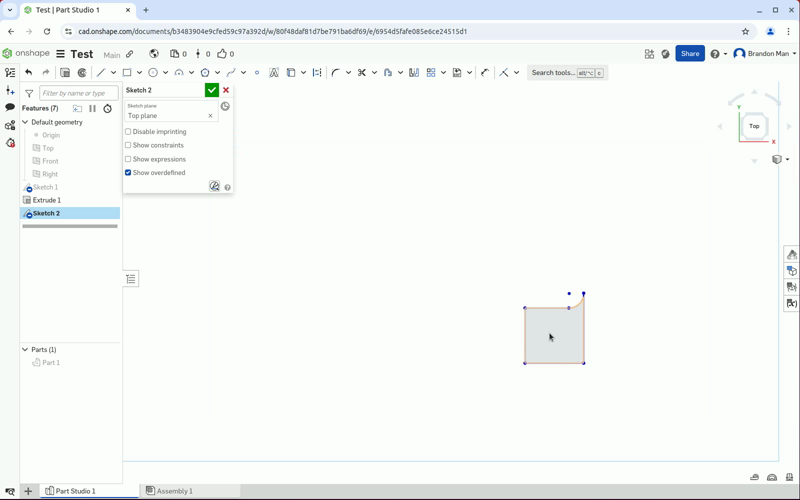
scroll(6)
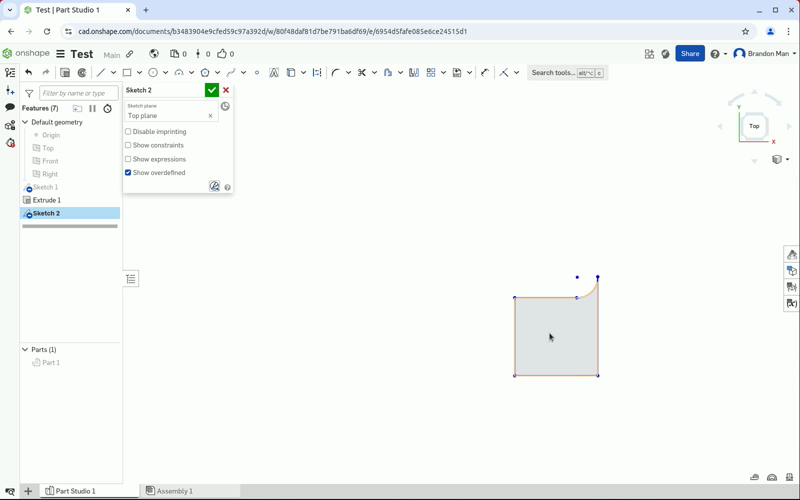
scroll(6)
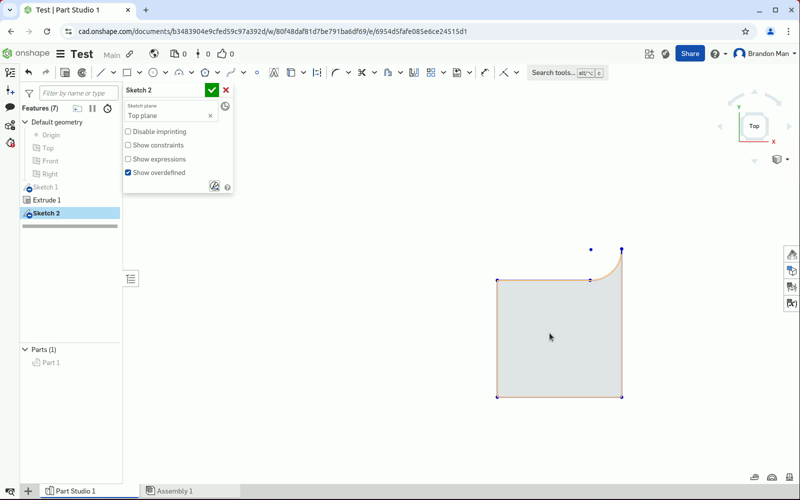
scroll(6)
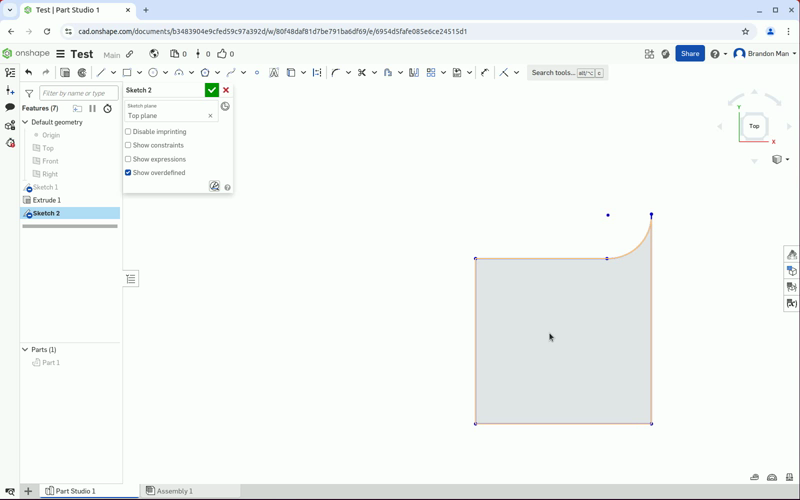
scroll(6)
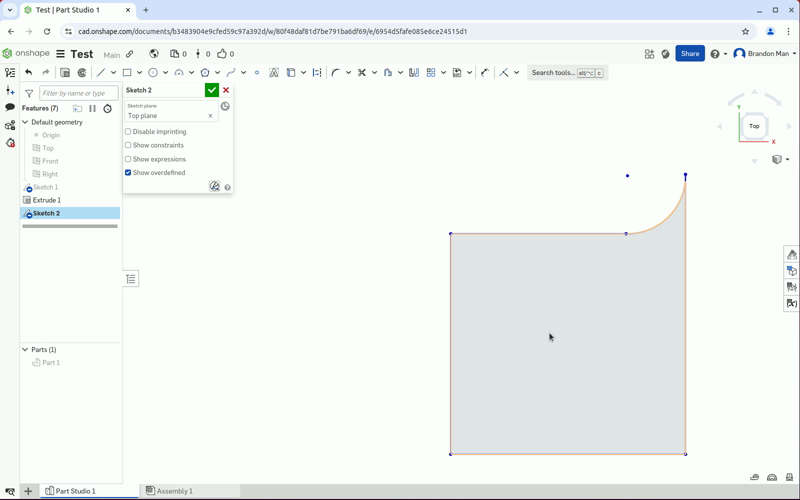
scroll(6)
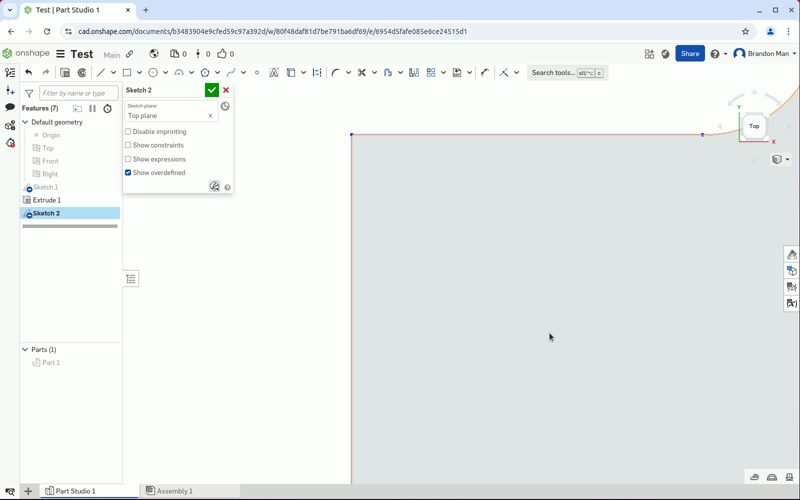
click(549, 332)
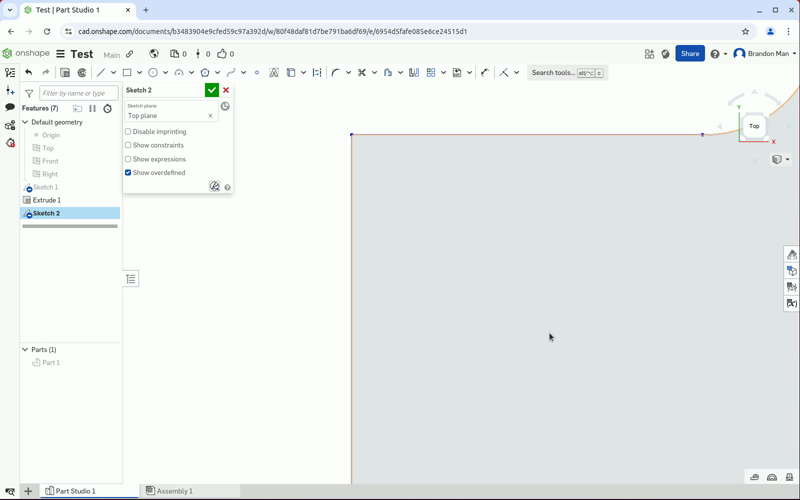
scroll(-6)
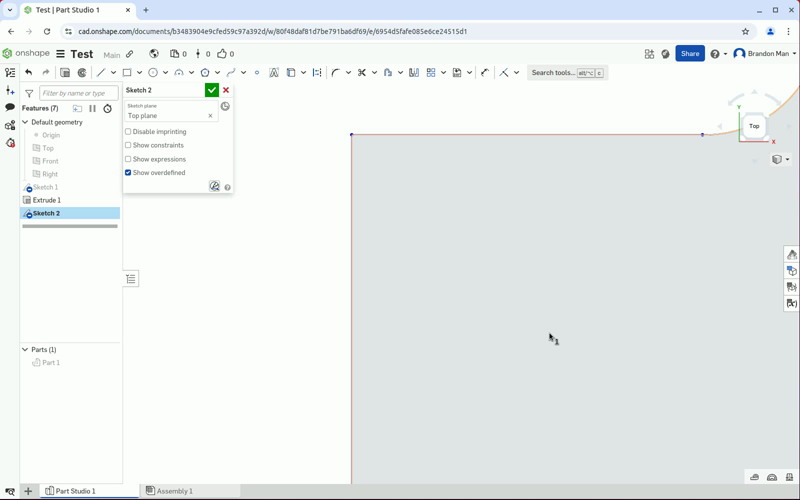
scroll(-6)
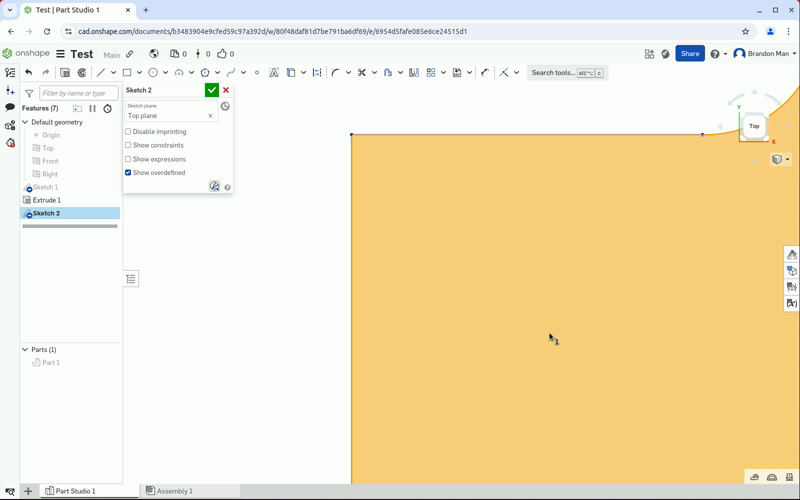
scroll(-6)
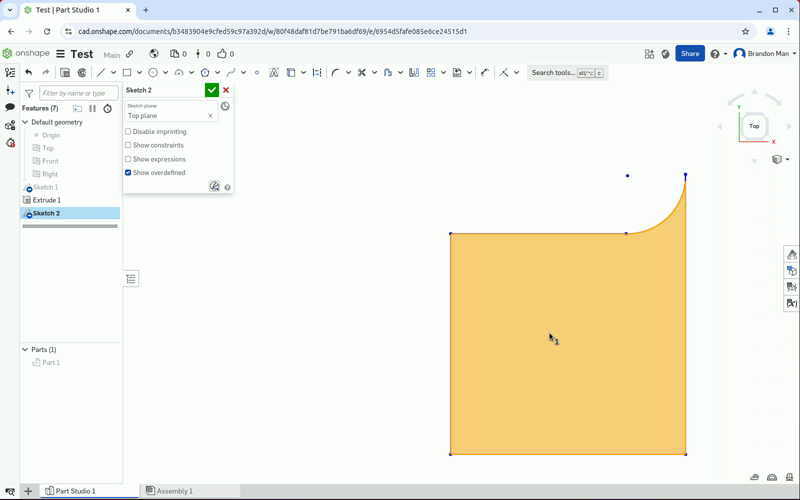
scroll(-6)
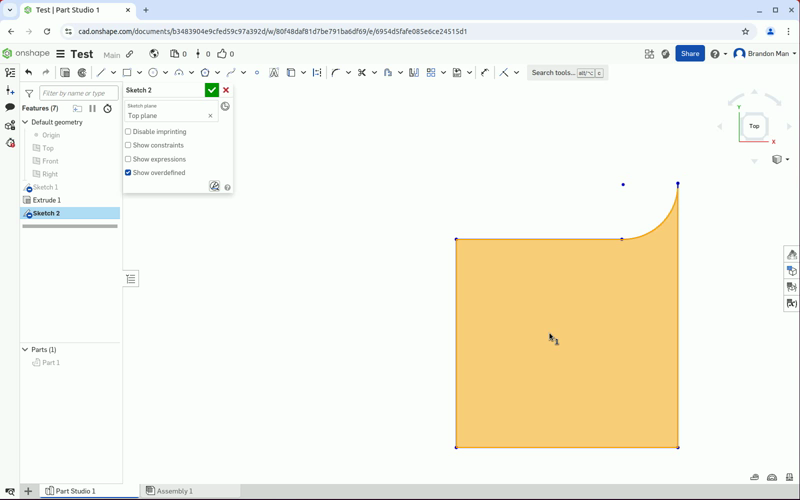
scroll(-6)
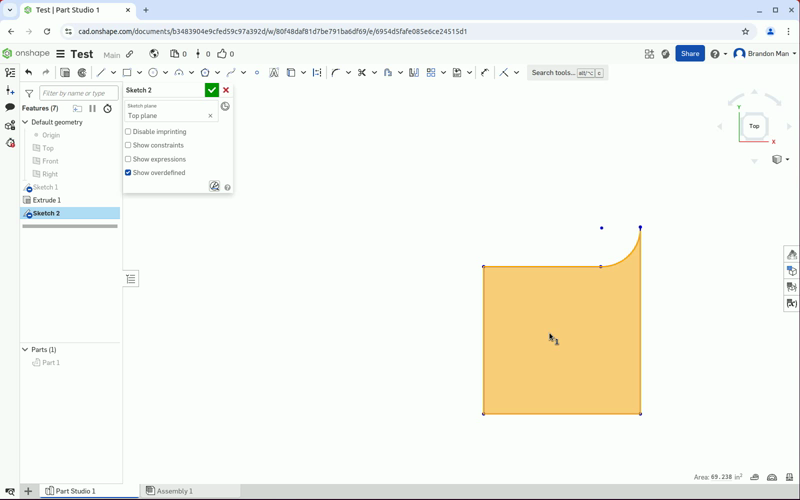
scroll(-6)
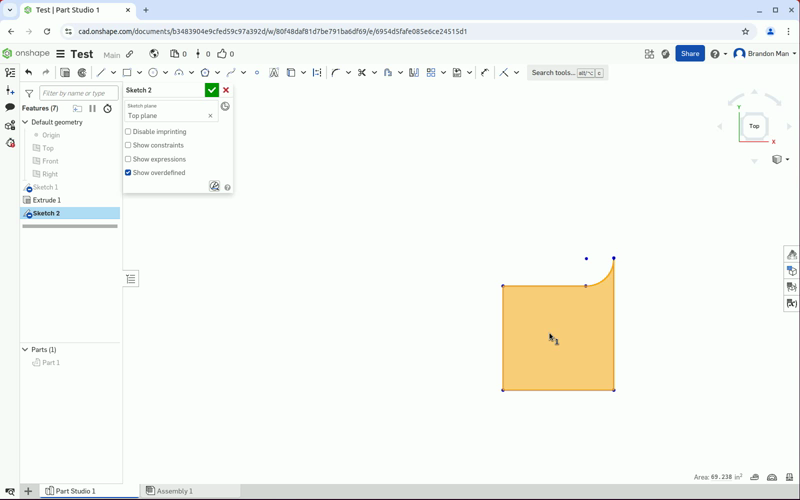
scroll(-6)
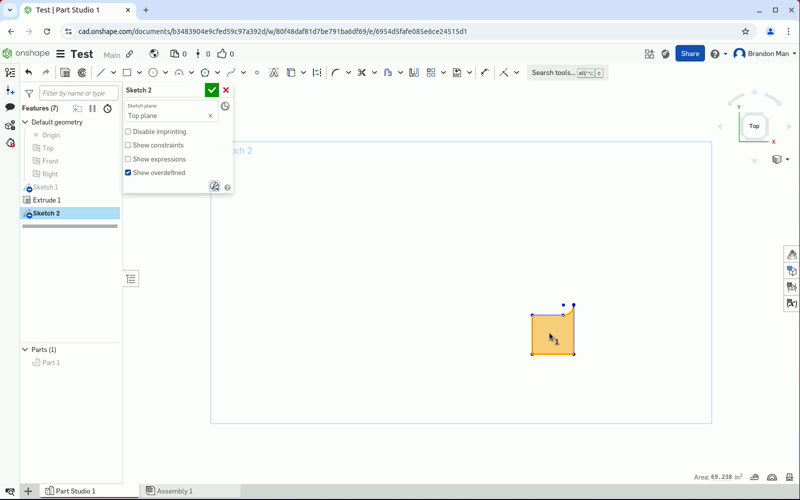
mouse_move(73, 352)
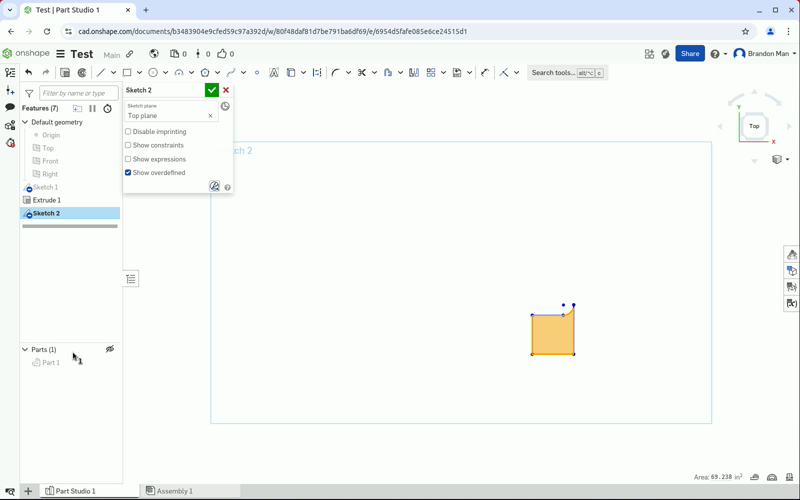
key(shift+y)
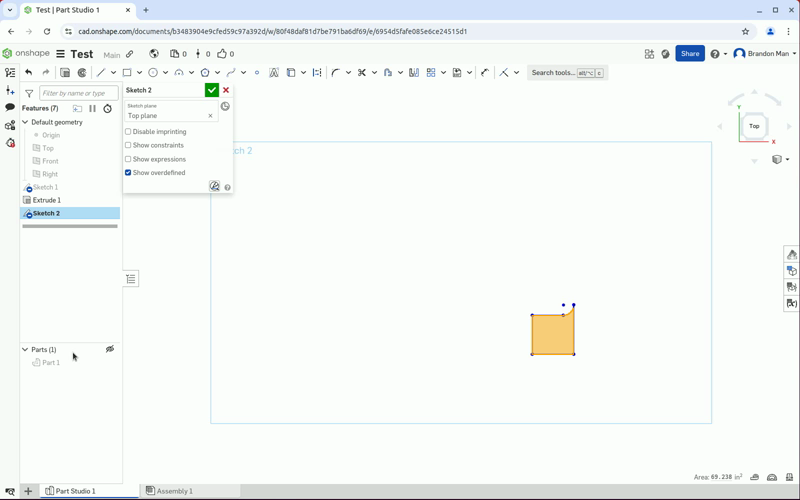
key(shift+e)
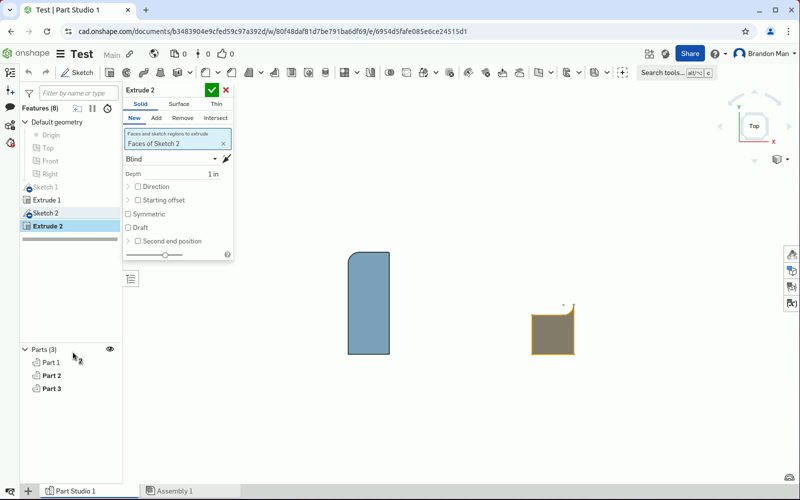
mouse_move(143, 106)
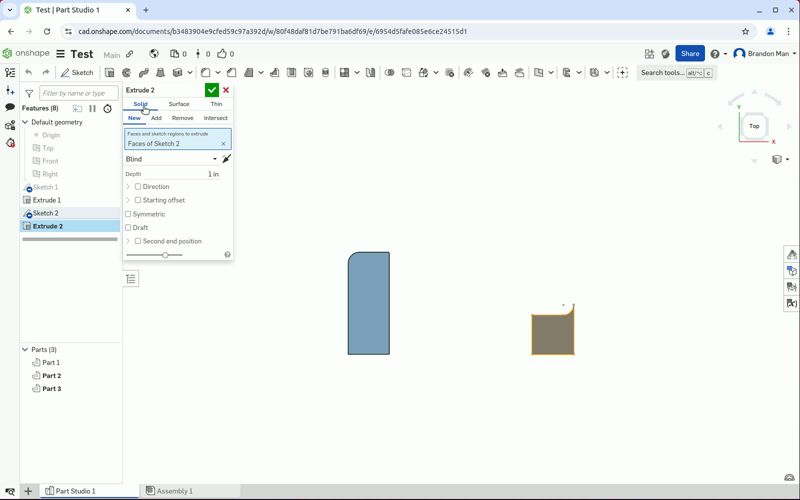
click(143, 106)
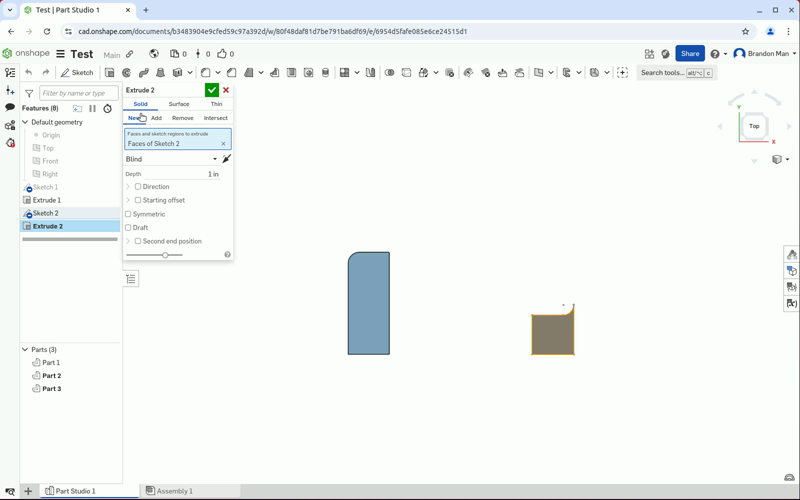
mouse_move(137, 120)
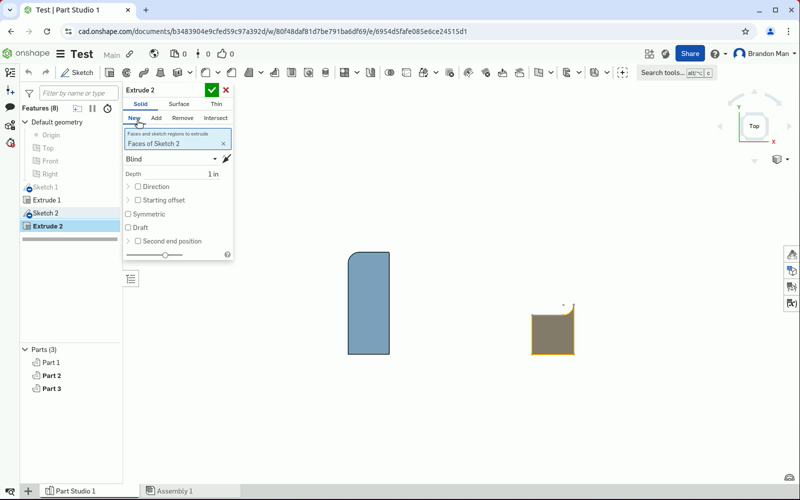
click(137, 120)
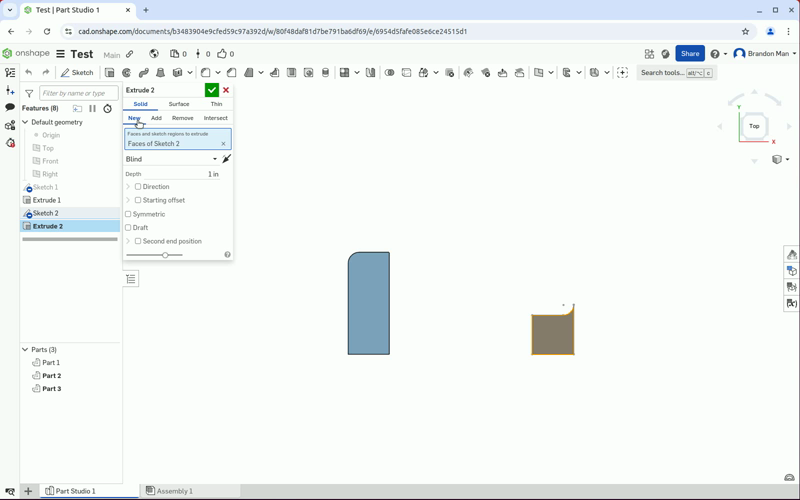
key(tab, 4)
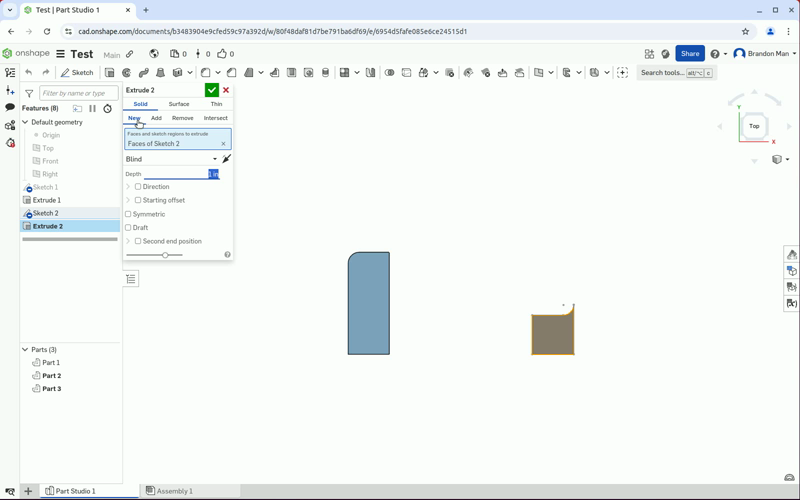
text(3.129)
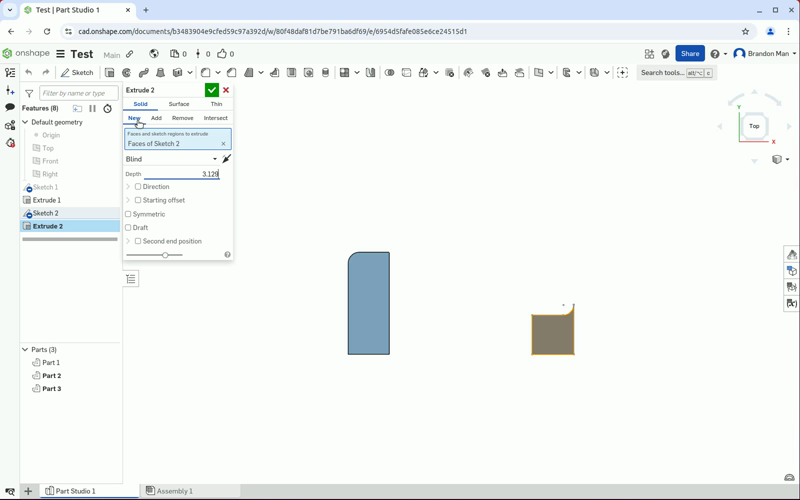
key(enter)
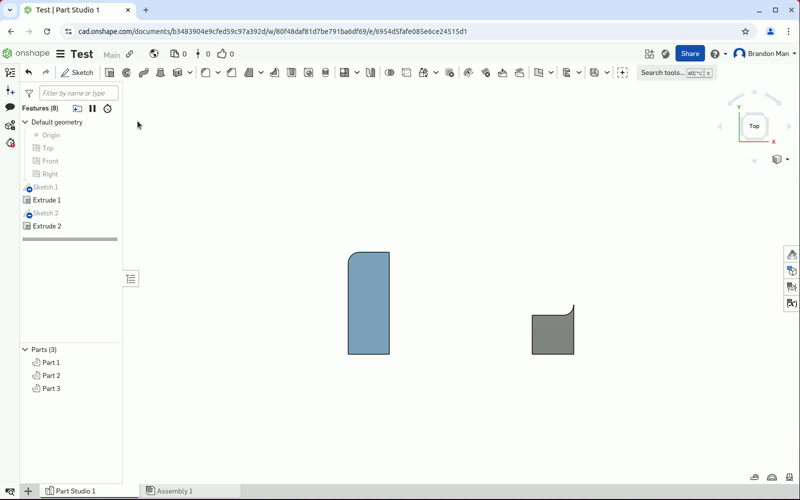
key(shift+h)
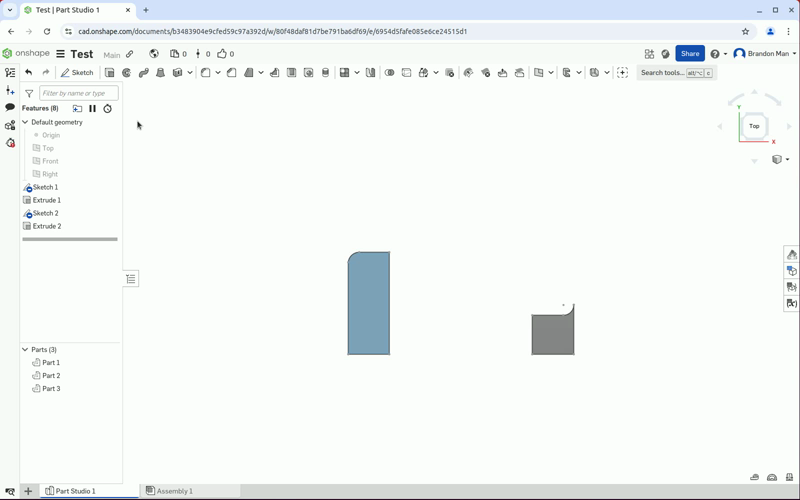
key(shift+h)
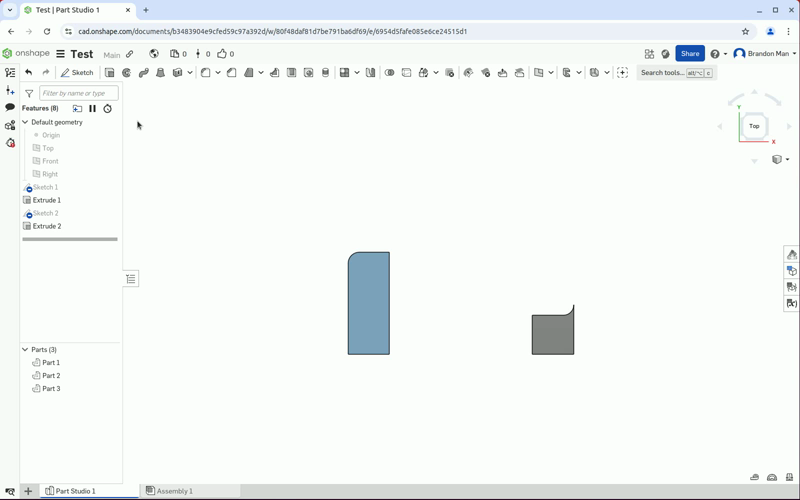
mouse_move(73, 189)
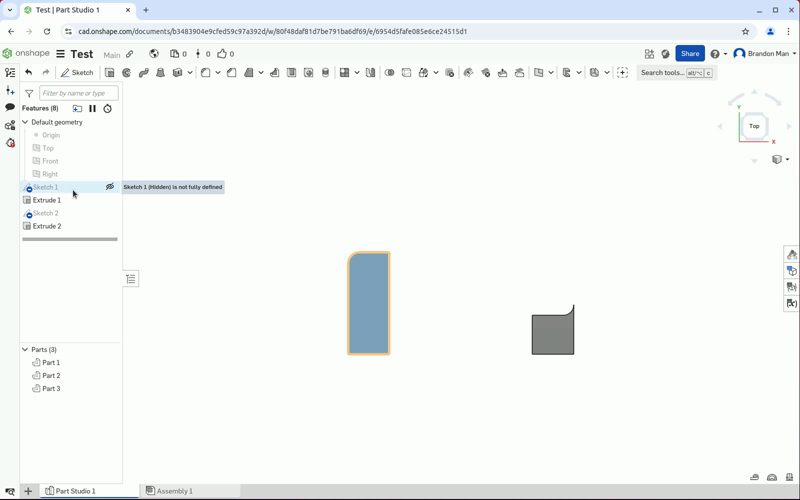
click(73, 189)
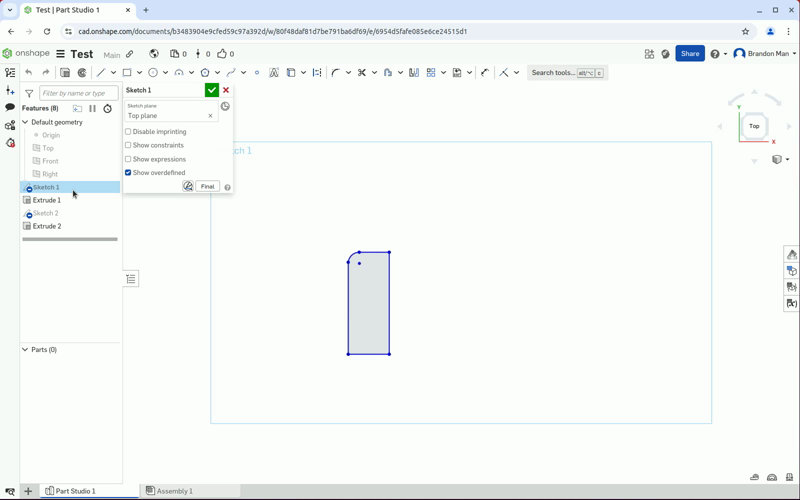
mouse_move(229, 92)
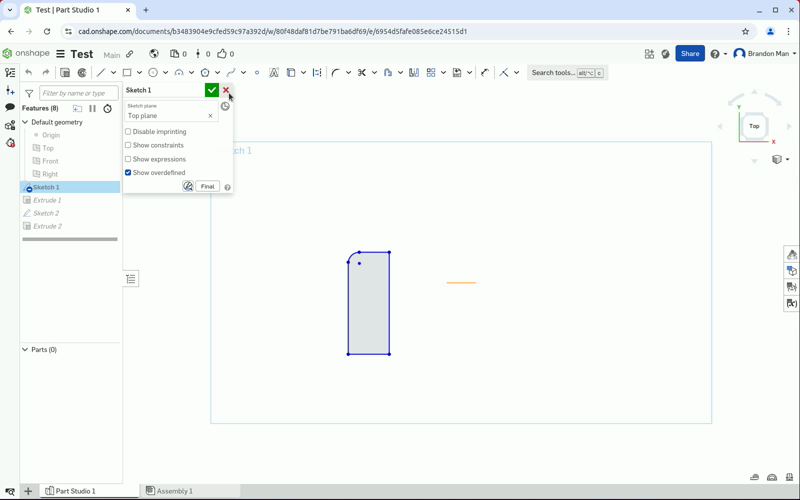
click(229, 92)
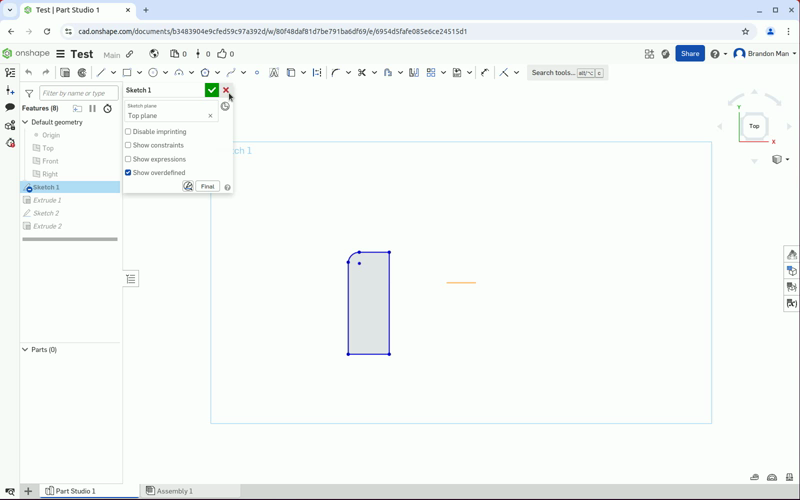
key(shift+s)
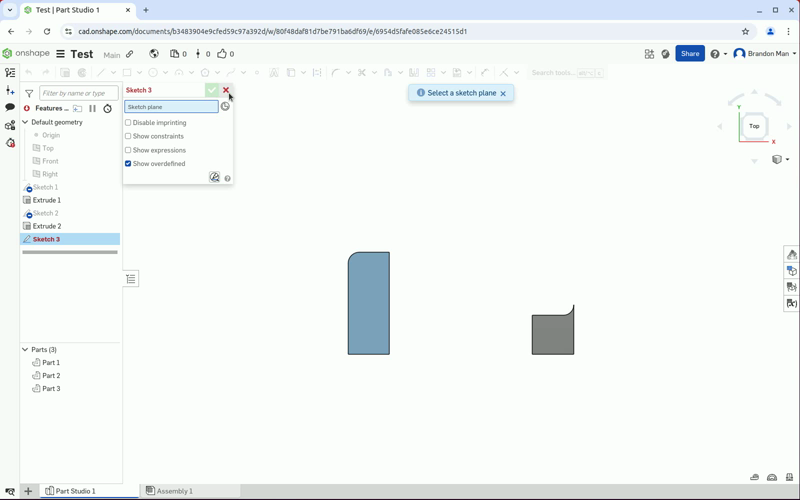
mouse_move(73, 150)
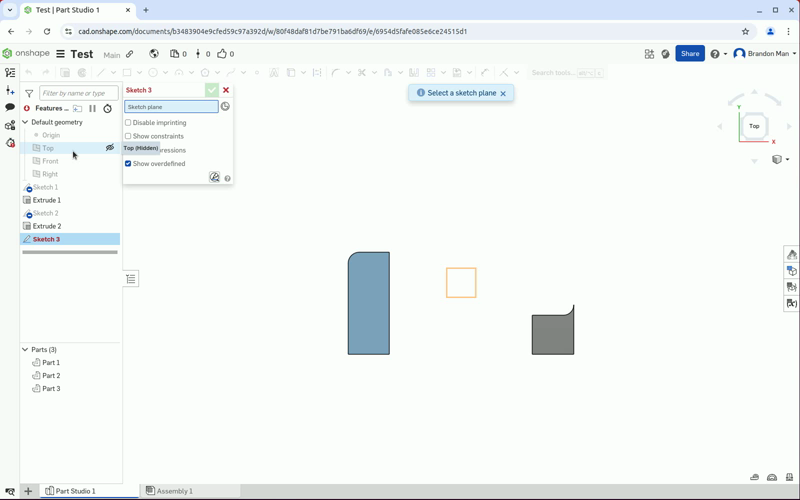
click(73, 150)
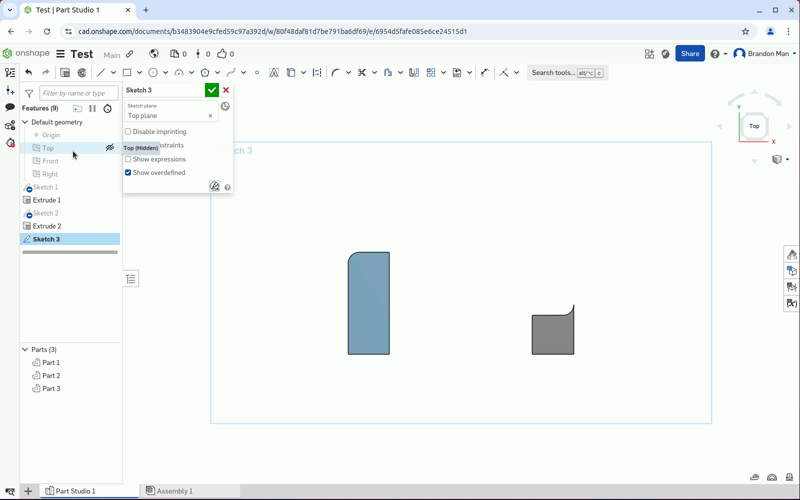
mouse_move(73, 352)
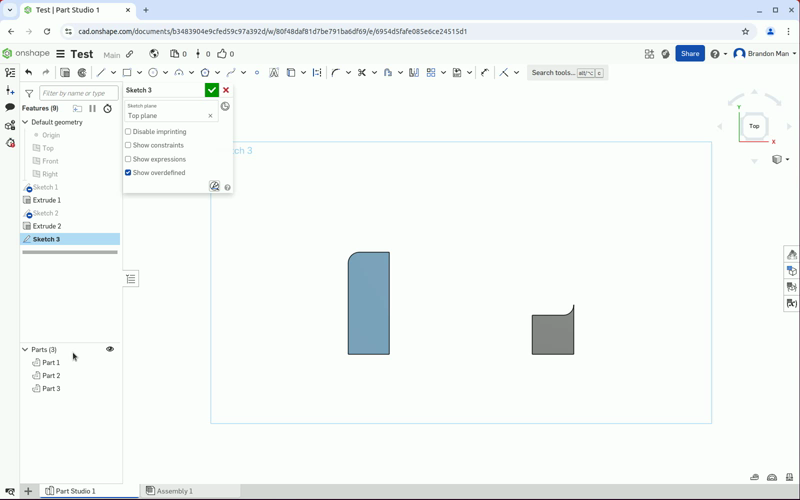
key(y)
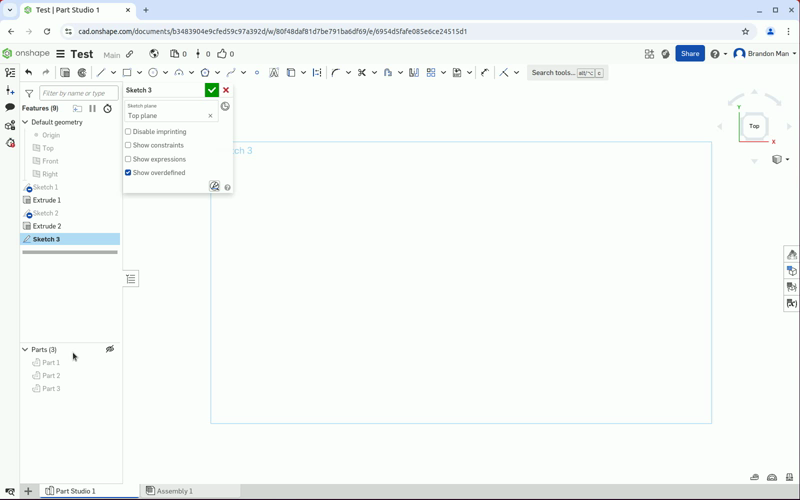
key(l)
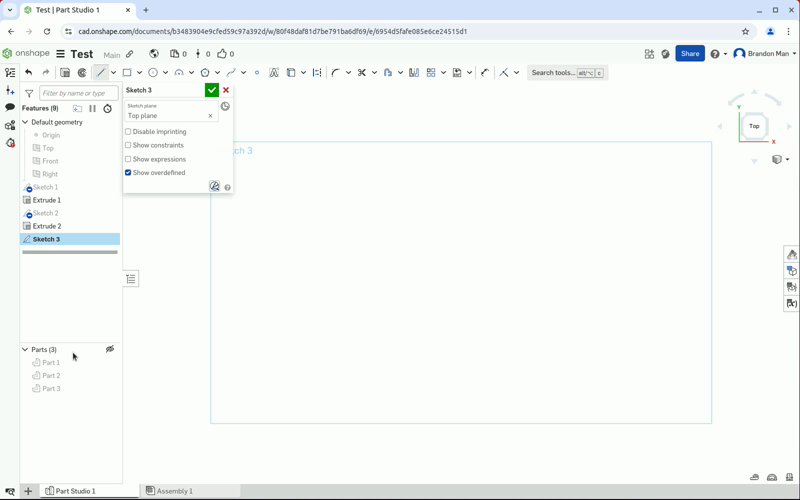
key_down(shift)
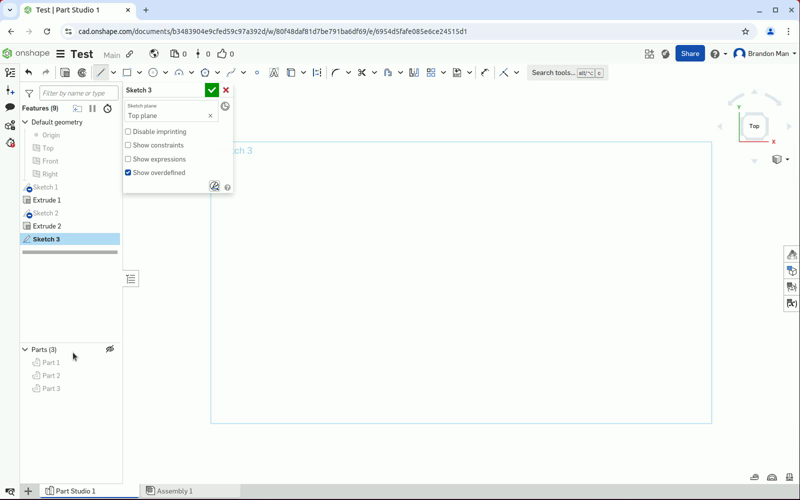
mouse_move(532, 291)
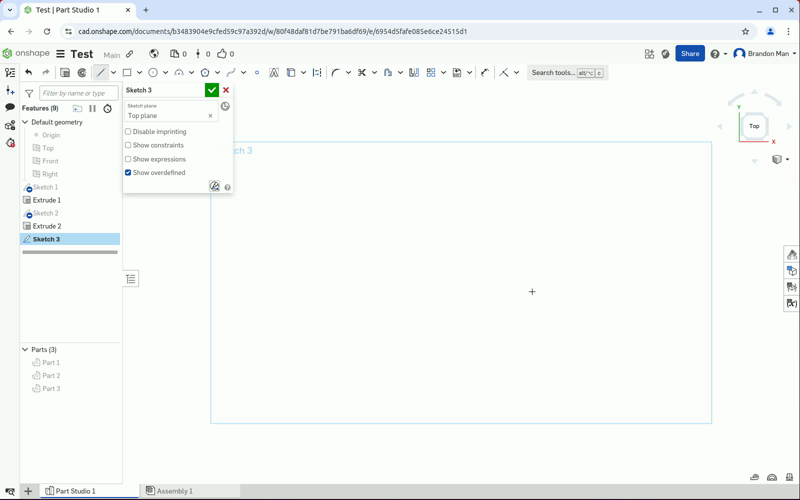
click(532, 291)
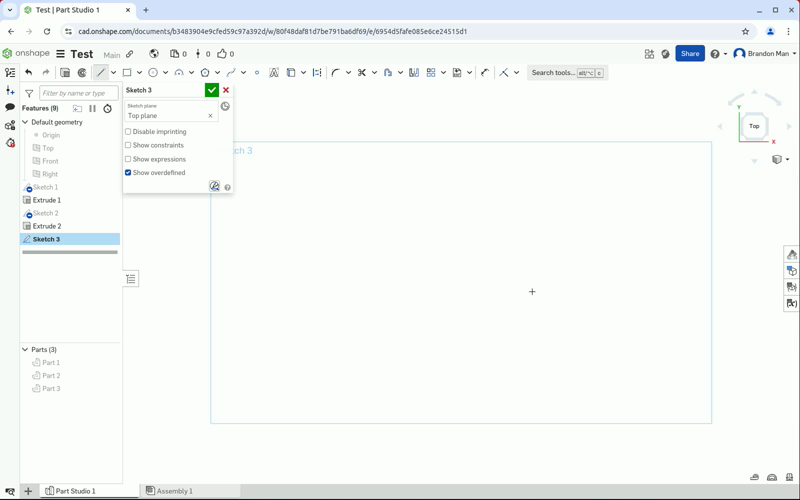
key_up(shift)
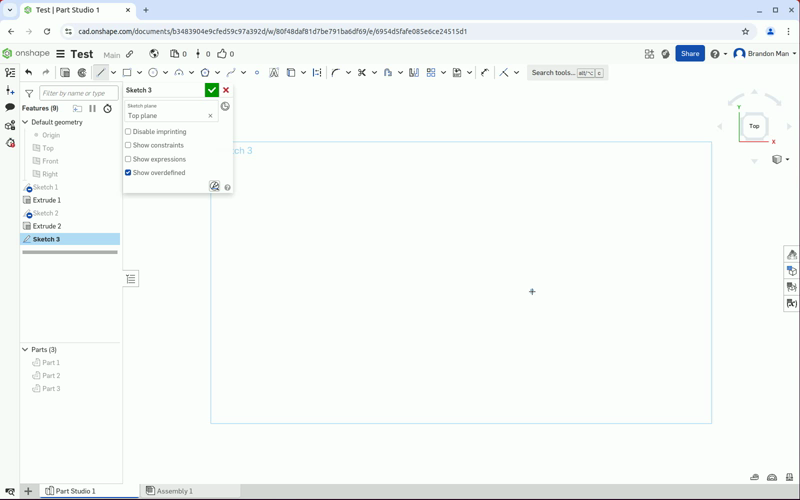
key_down(shift)
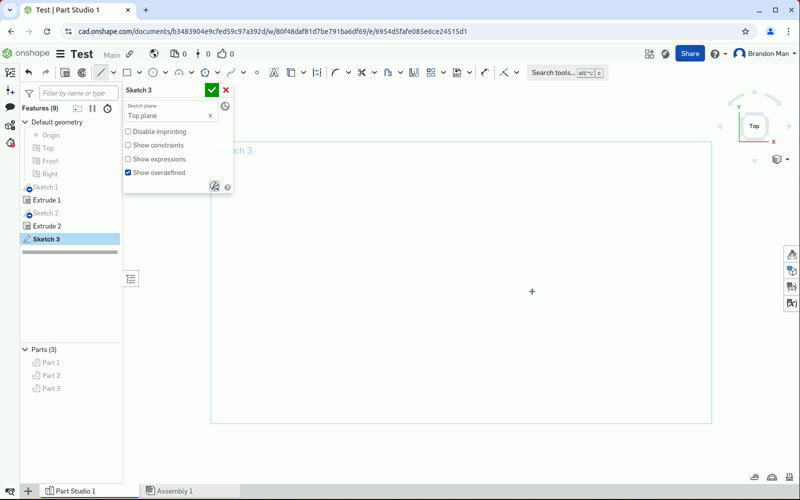
mouse_move(562, 291)
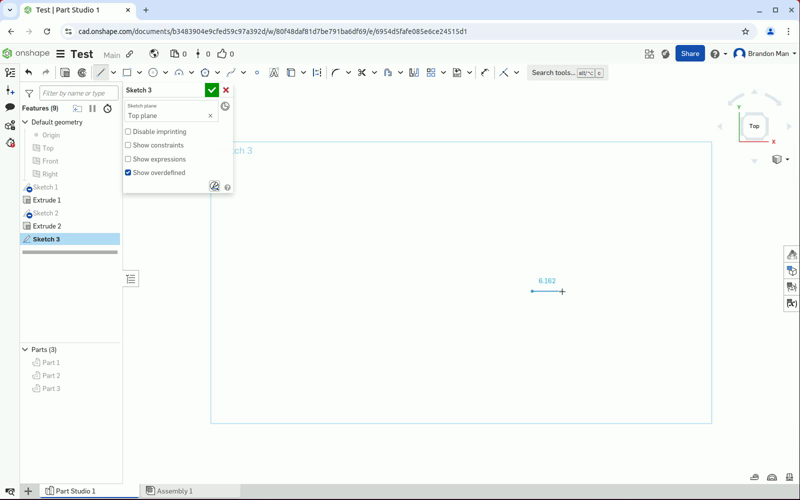
mouse_move(563, 291)
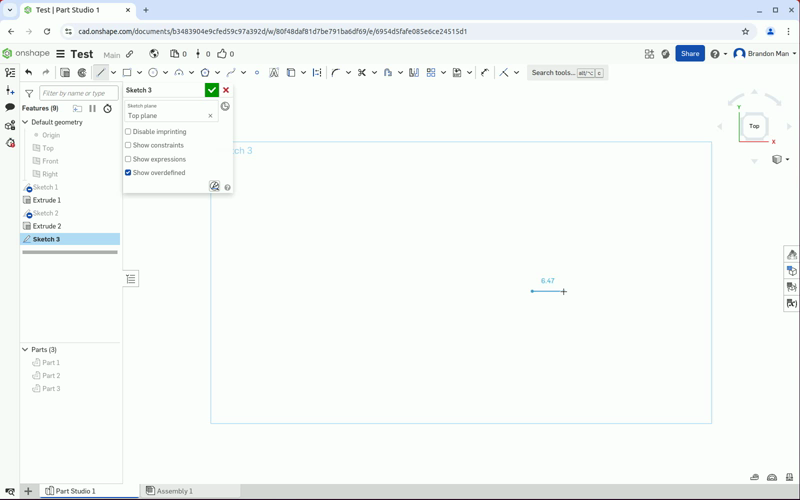
click(563, 291)
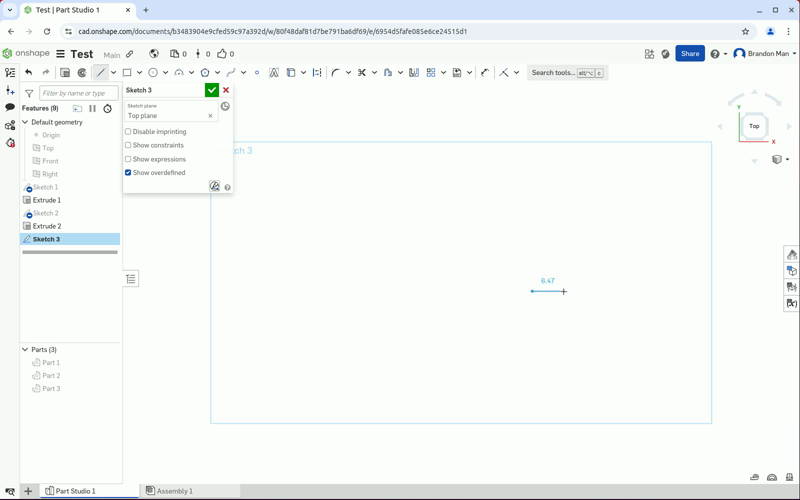
key_up(shift)
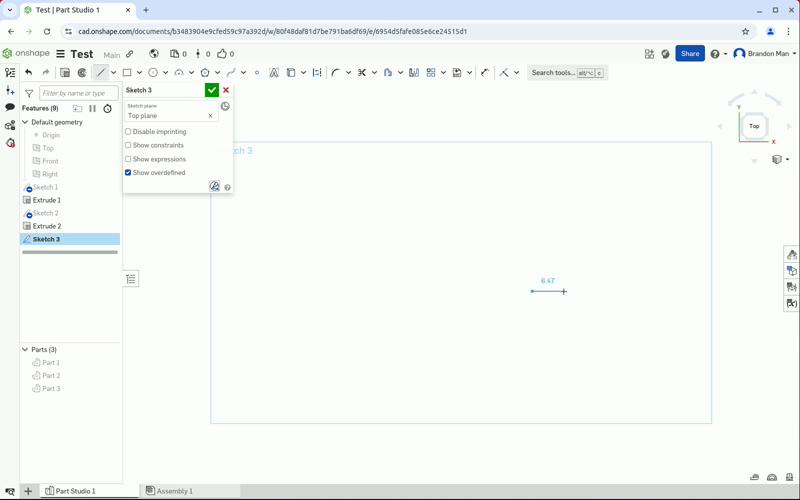
key(esc)
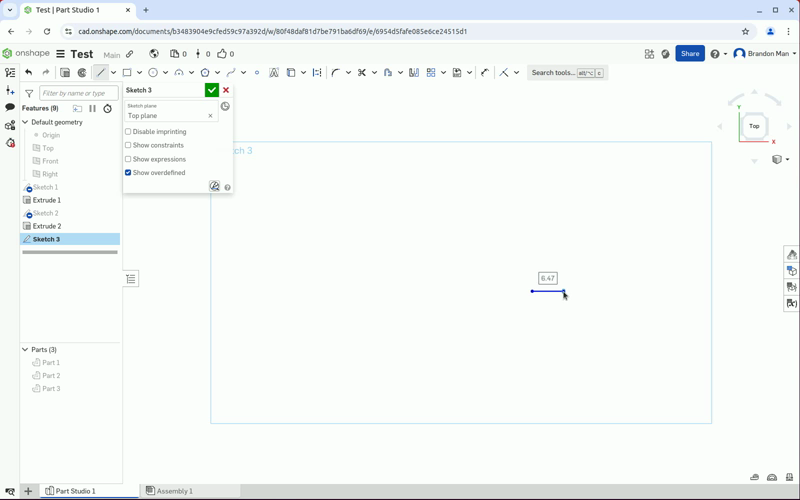
key(a)
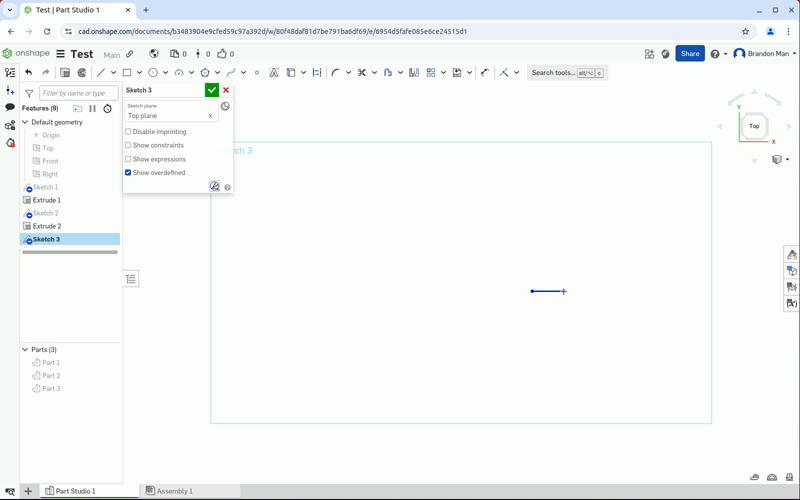
mouse_move(563, 291)
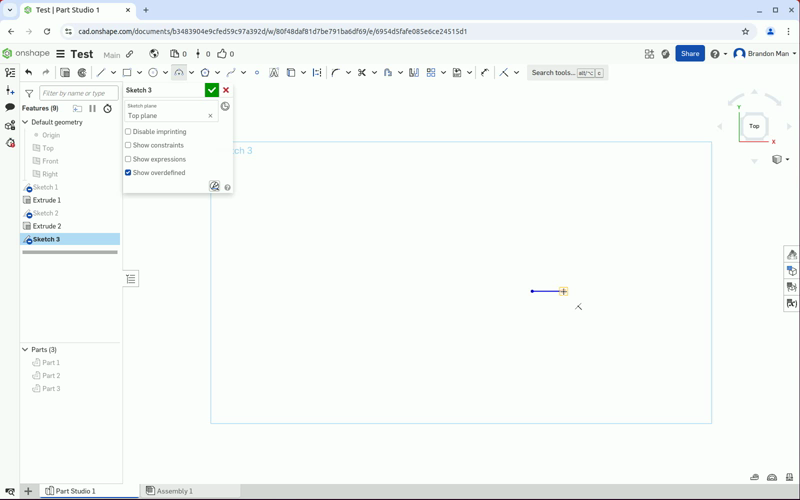
click(563, 291)
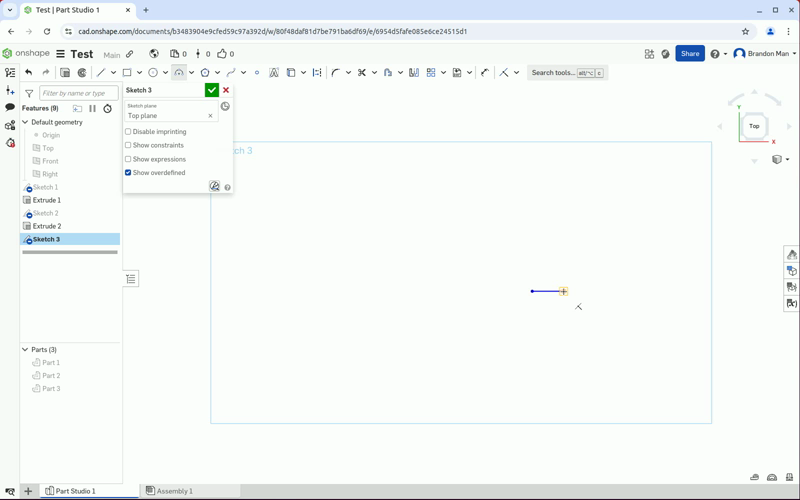
key_down(shift)
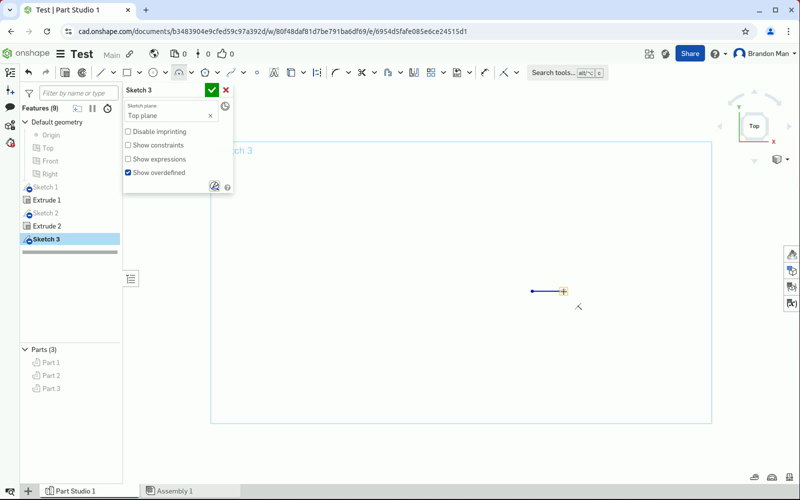
mouse_move(574, 301)
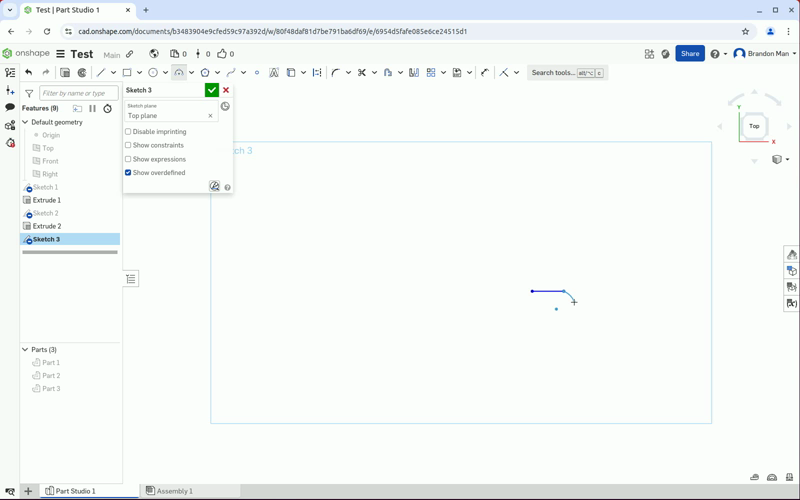
click(574, 301)
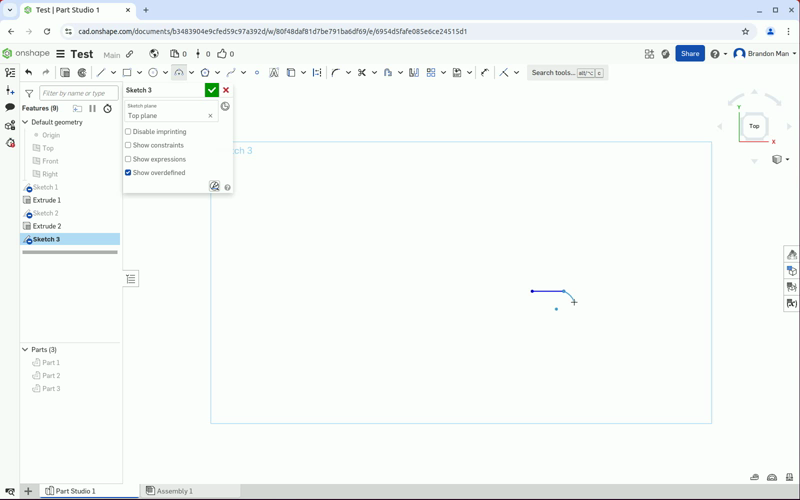
mouse_move(570, 294)
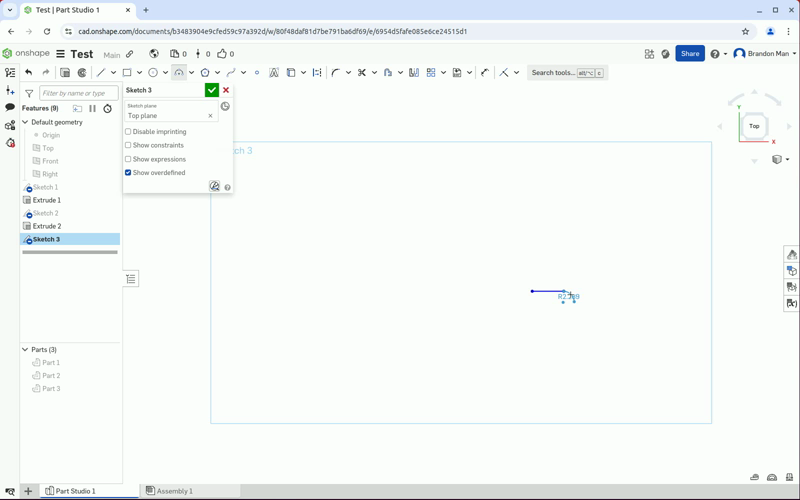
click(570, 294)
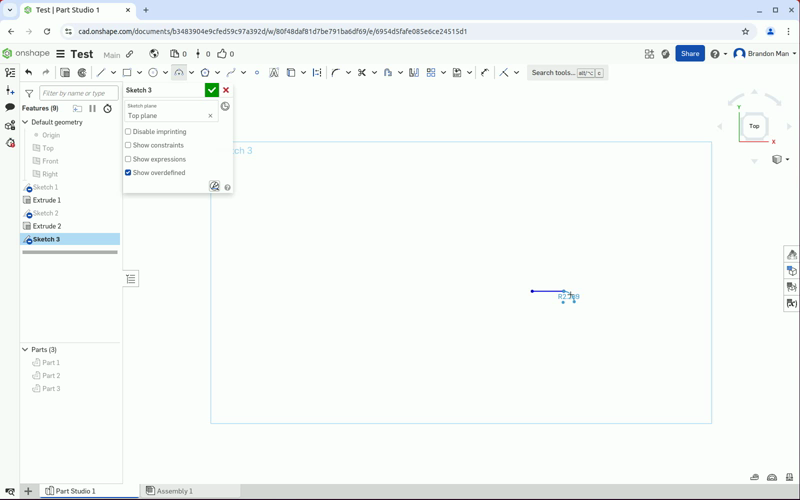
key_up(shift)
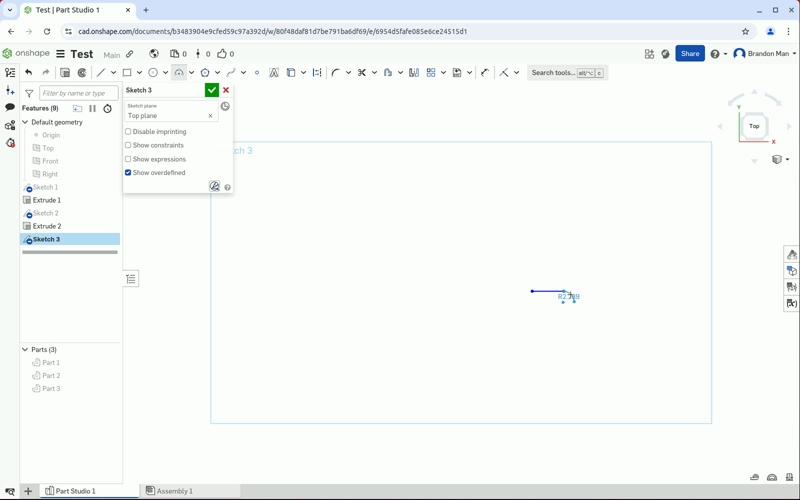
key(esc)
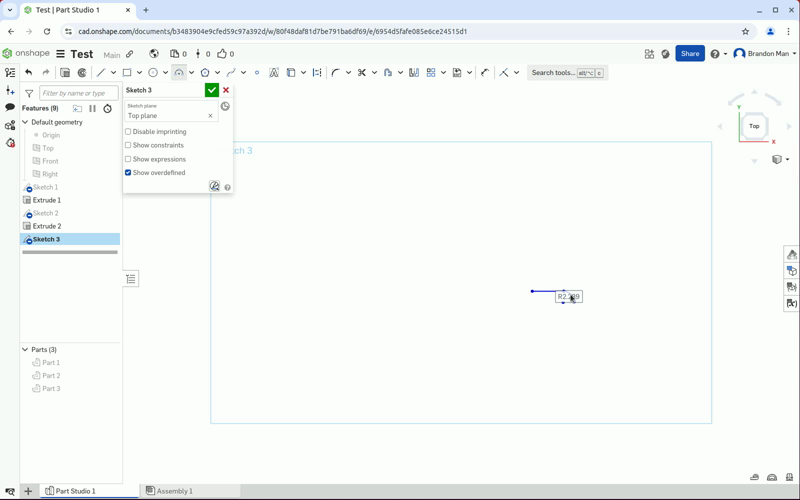
key(l)
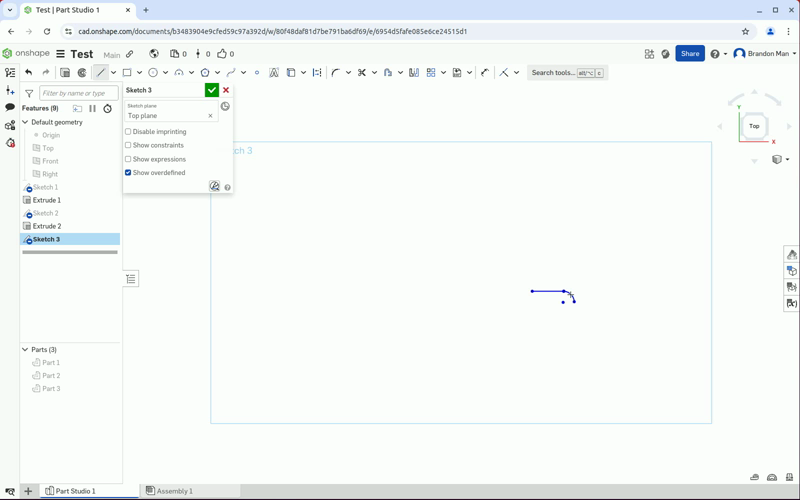
mouse_move(574, 301)
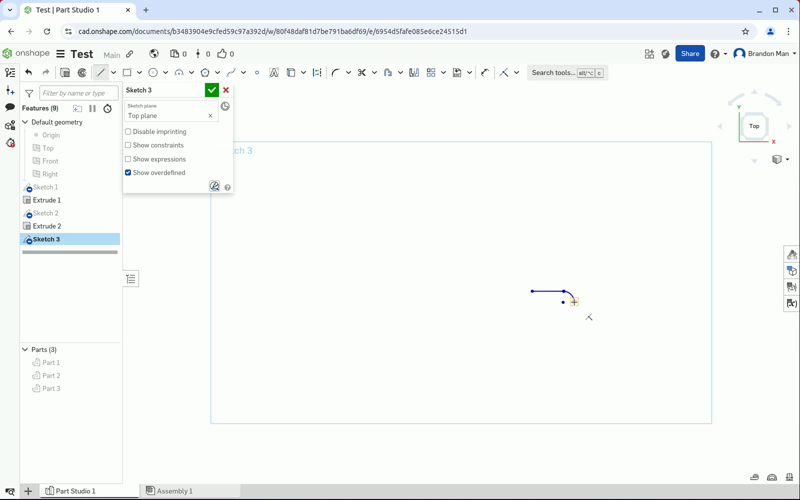
click(574, 301)
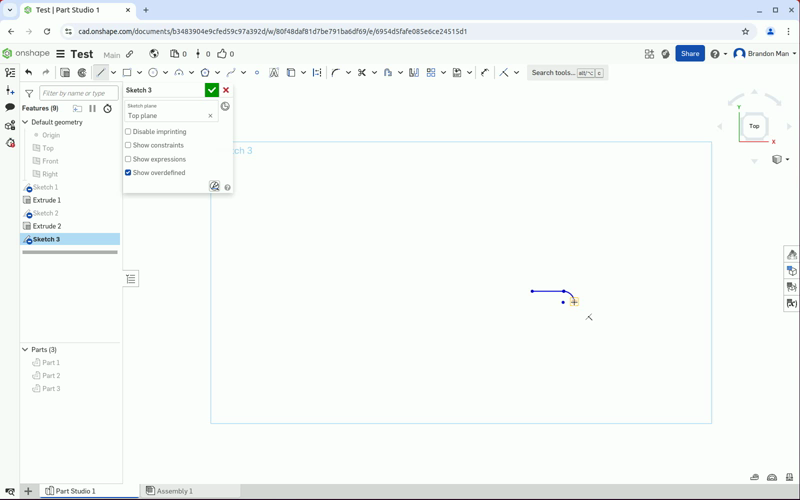
key_down(shift)
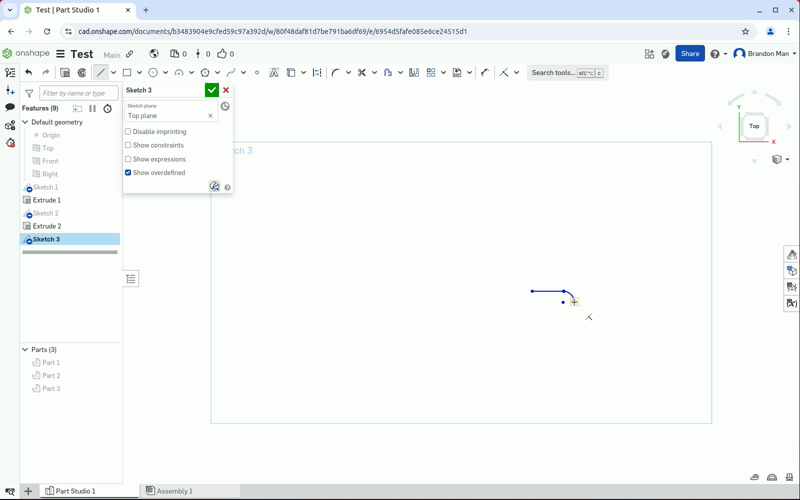
mouse_move(589, 301)
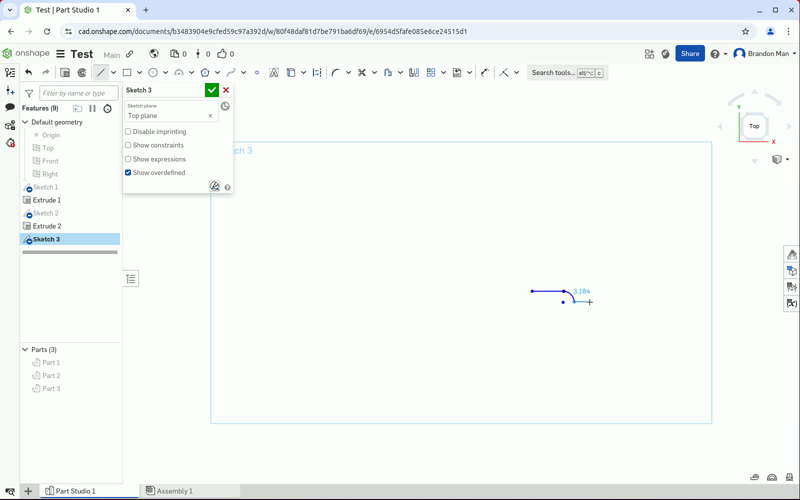
mouse_move(574, 262)
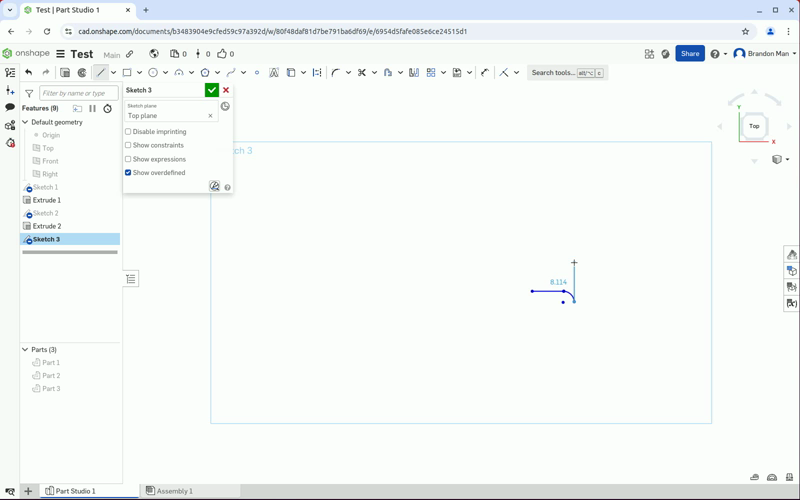
click(574, 262)
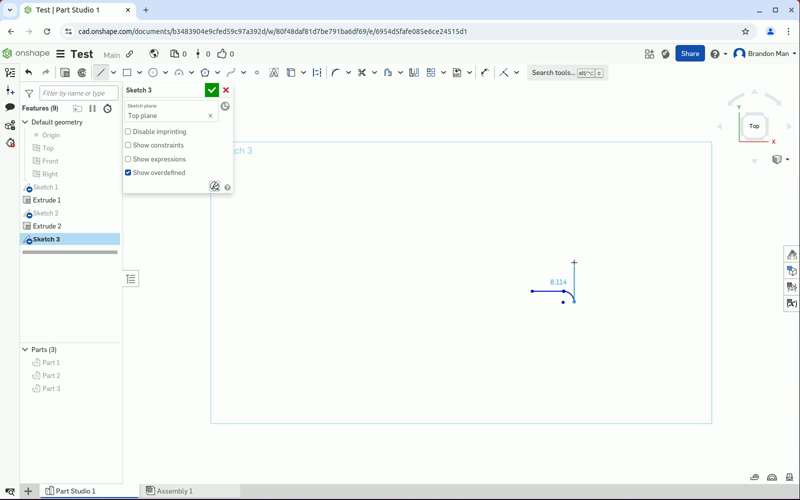
key_up(shift)
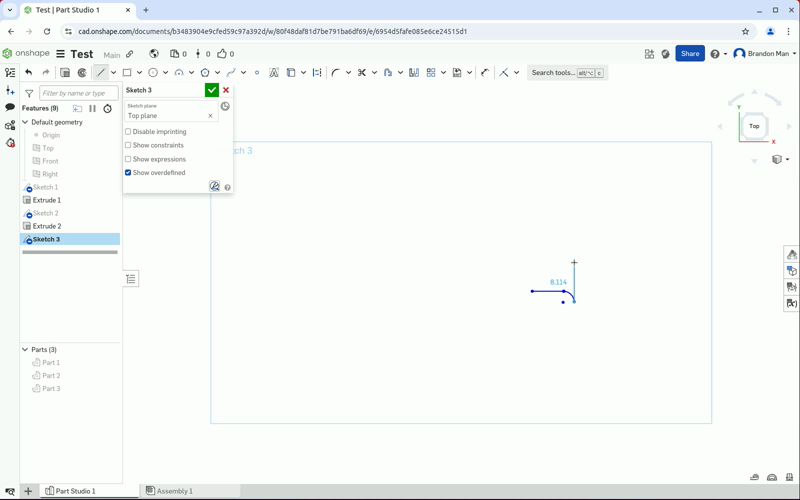
key(esc)
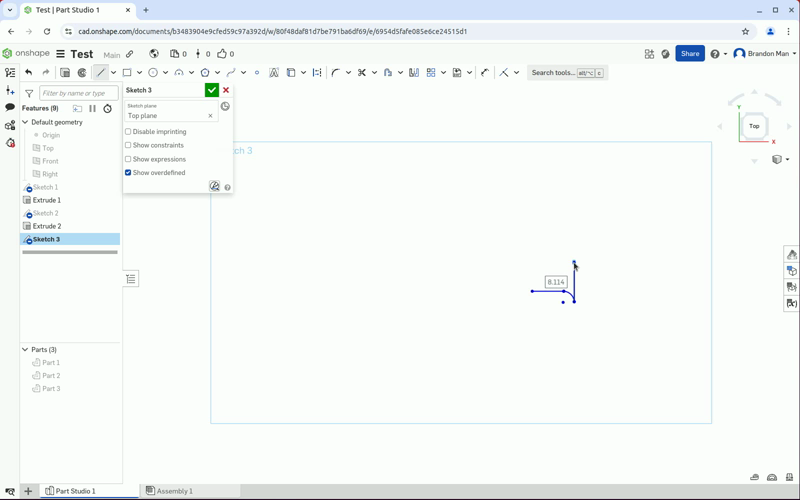
key(a)
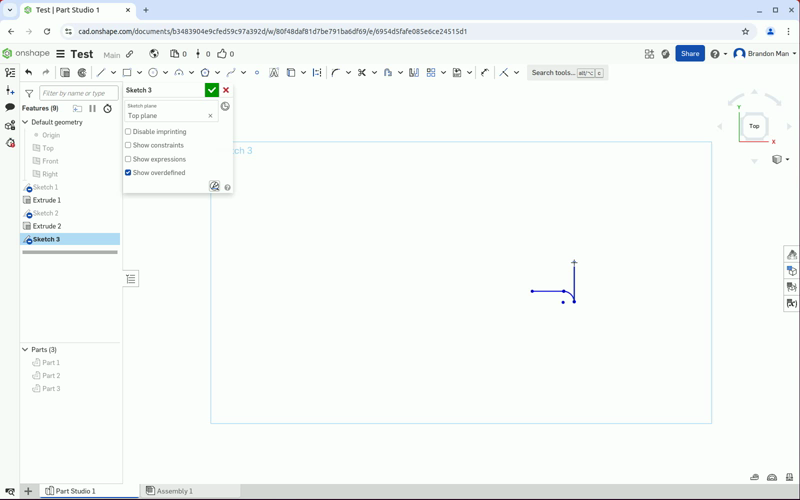
mouse_move(574, 262)
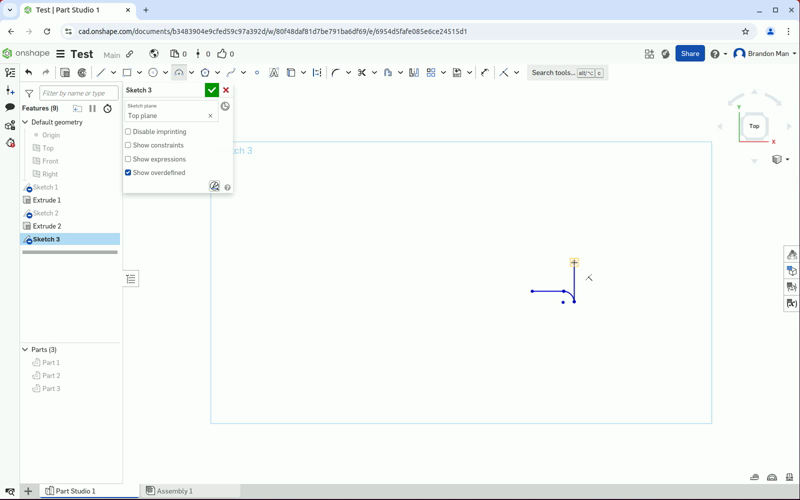
click(574, 262)
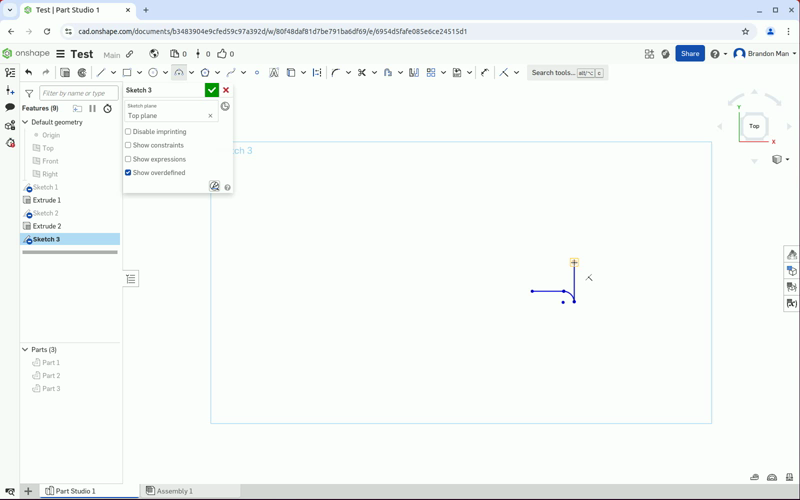
key_down(shift)
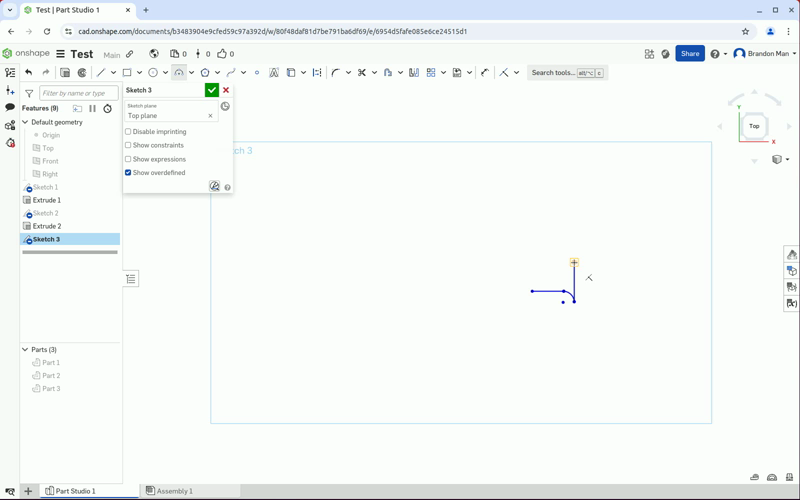
mouse_move(563, 251)
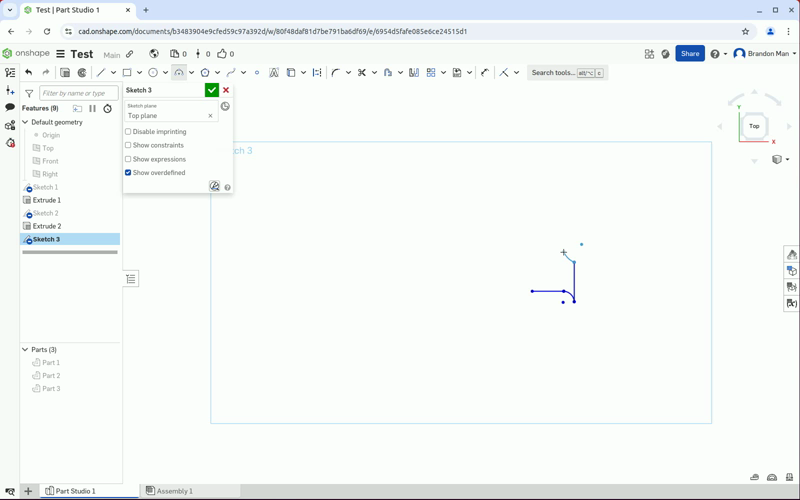
click(563, 251)
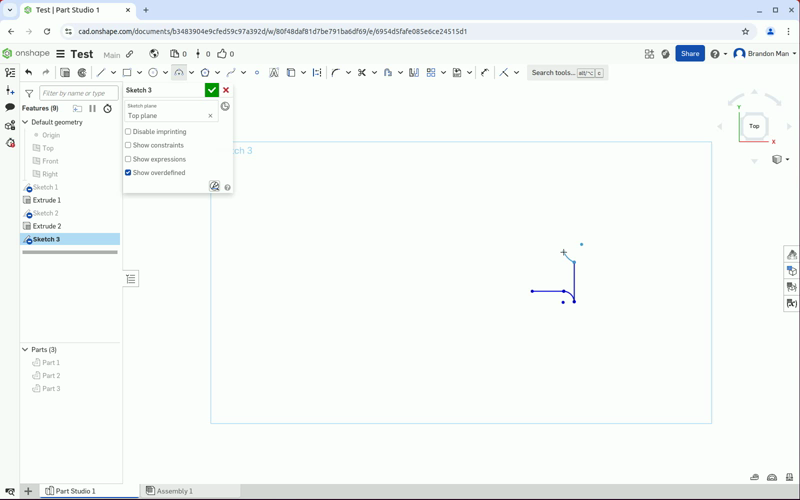
mouse_move(570, 254)
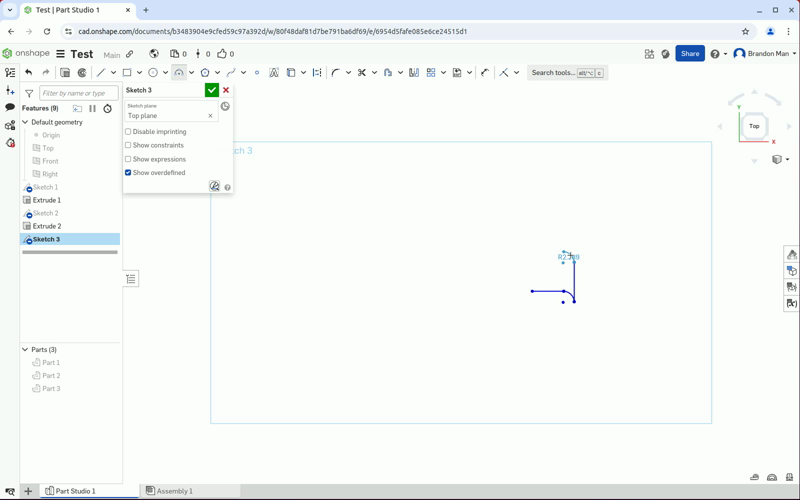
click(570, 254)
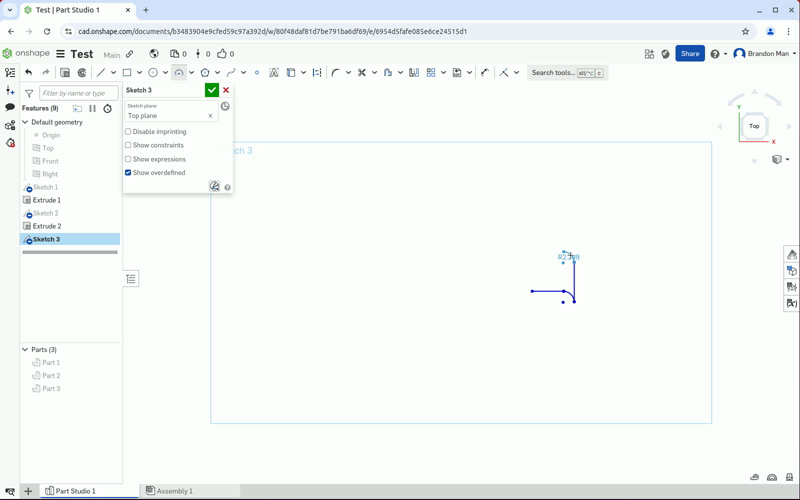
key_up(shift)
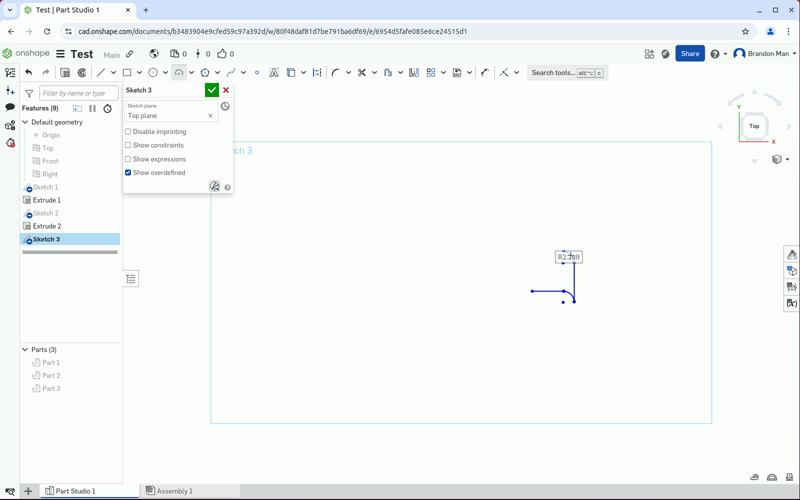
key(esc)
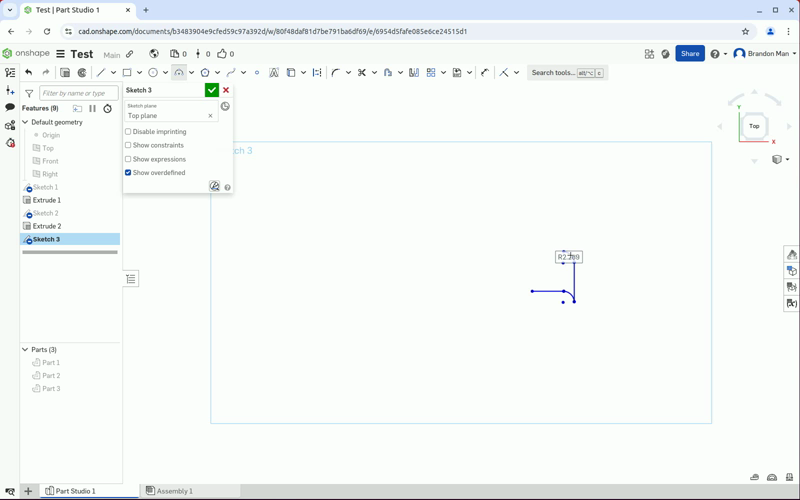
key(l)
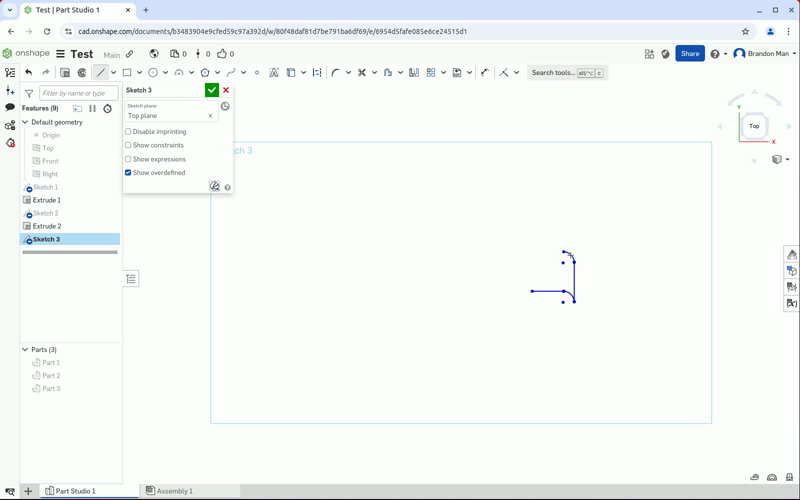
mouse_move(563, 251)
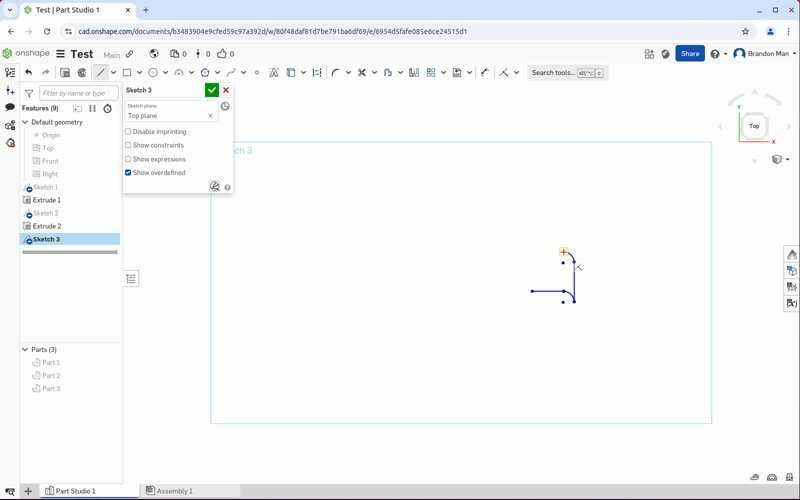
click(563, 251)
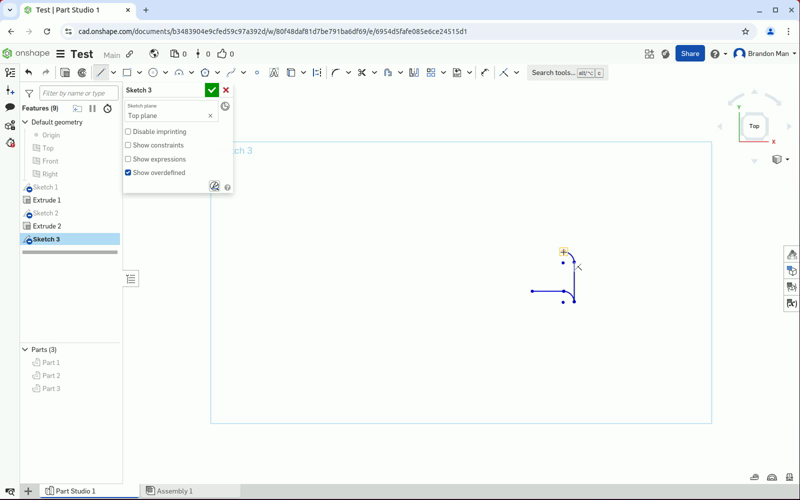
key_down(shift)
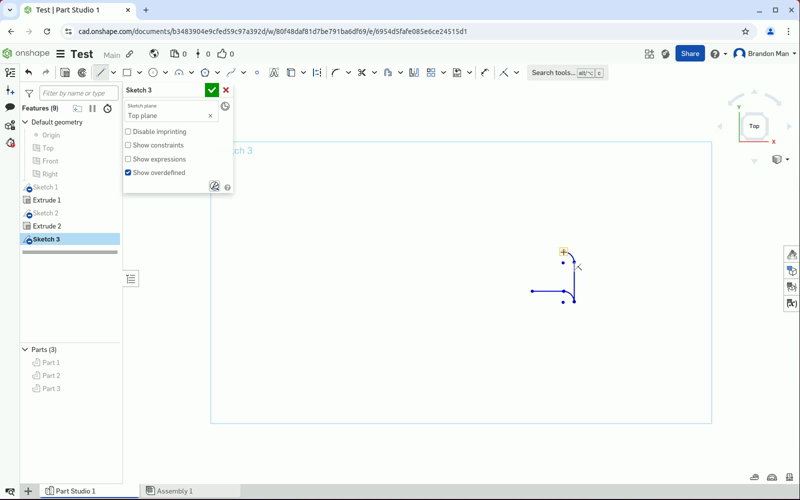
mouse_move(589, 251)
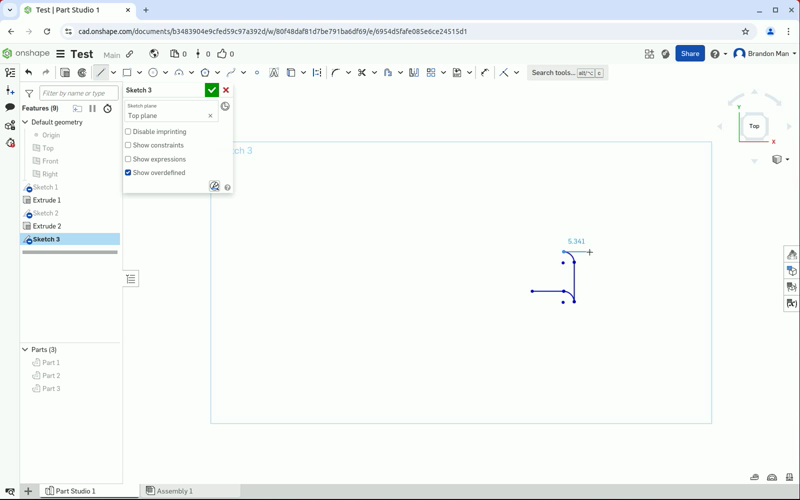
mouse_move(532, 251)
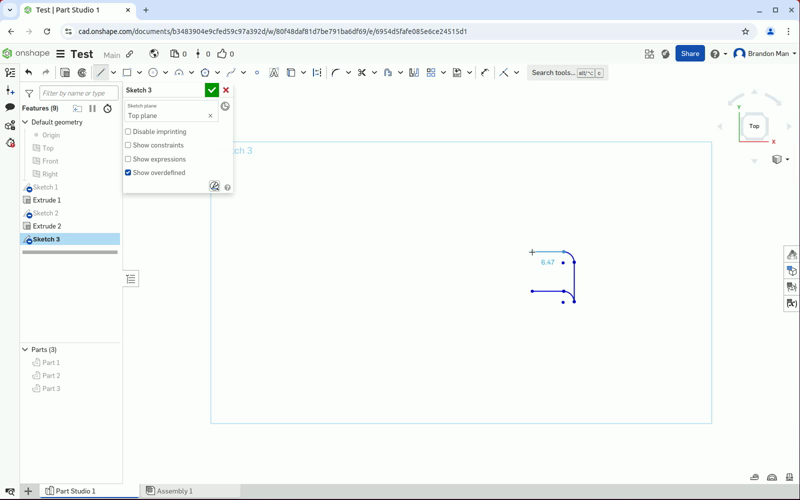
click(532, 251)
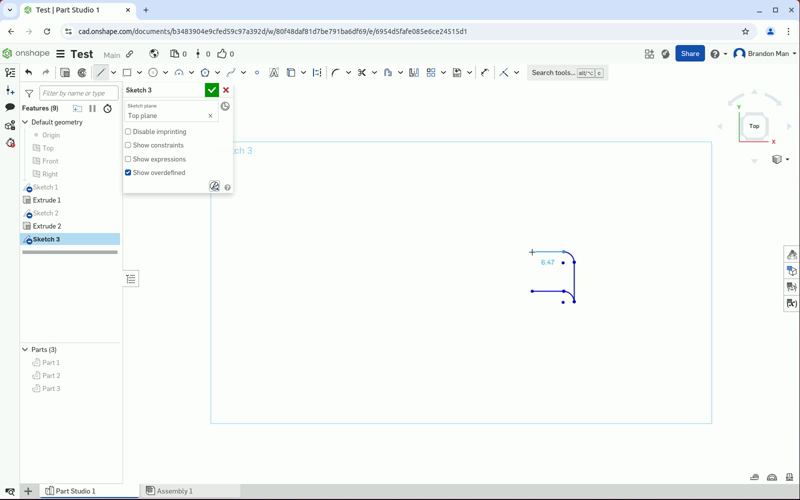
key_up(shift)
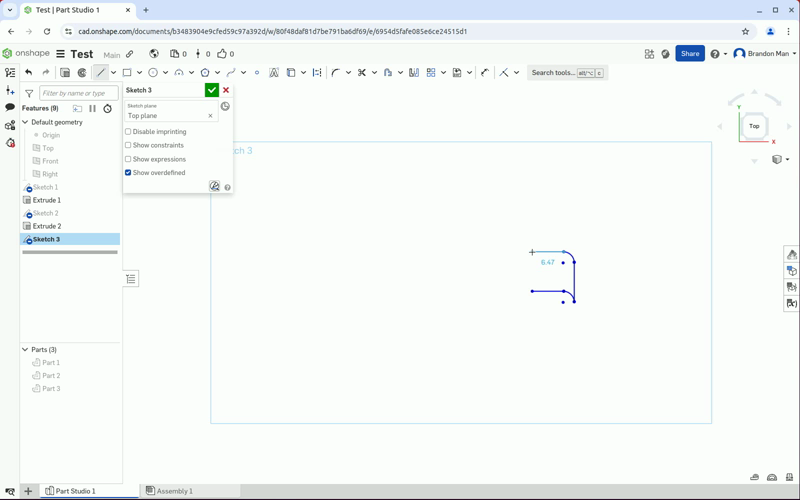
mouse_move(562, 251)
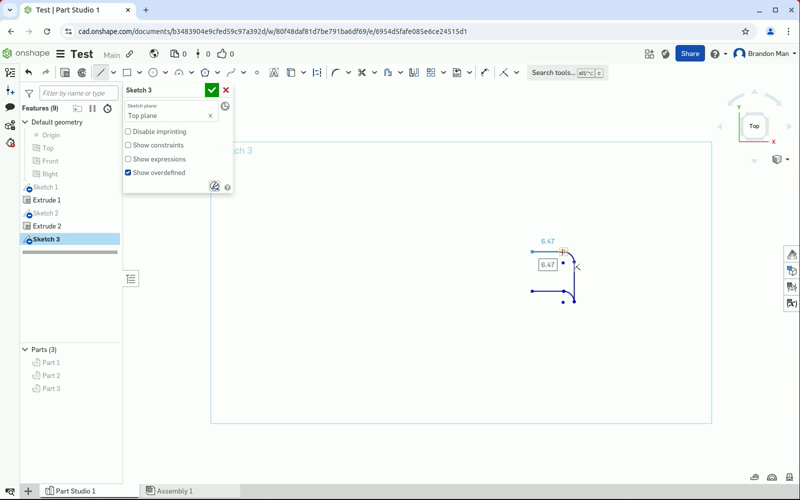
key_down(shift)
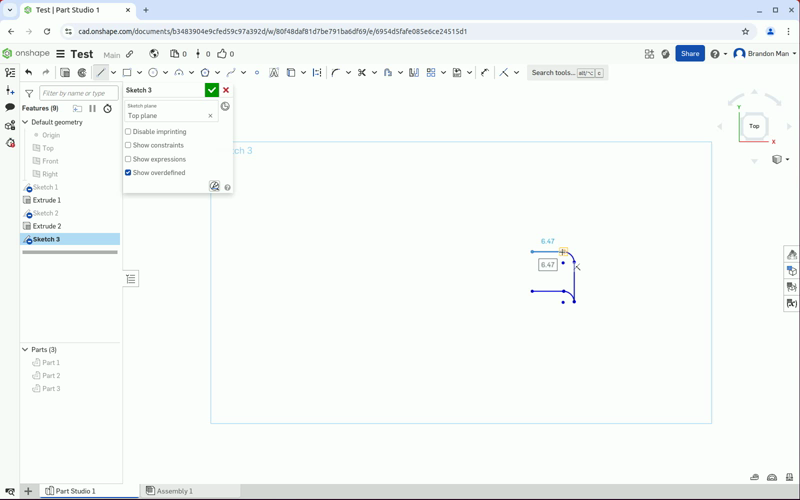
mouse_move(532, 291)
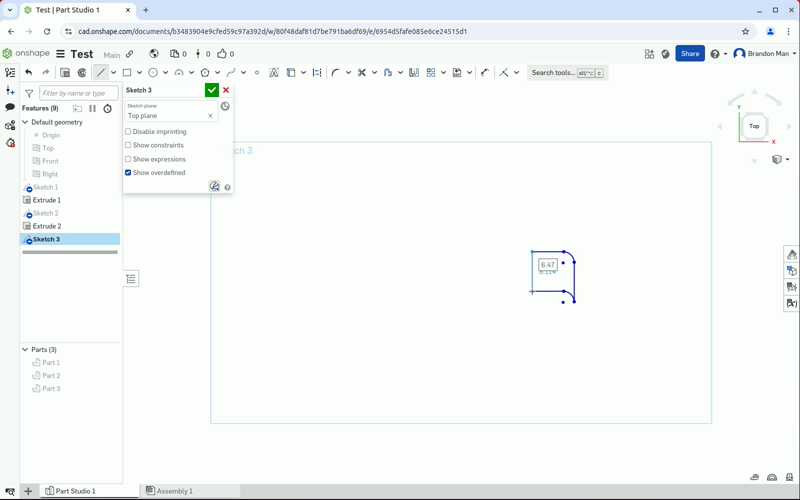
key_up(shift)
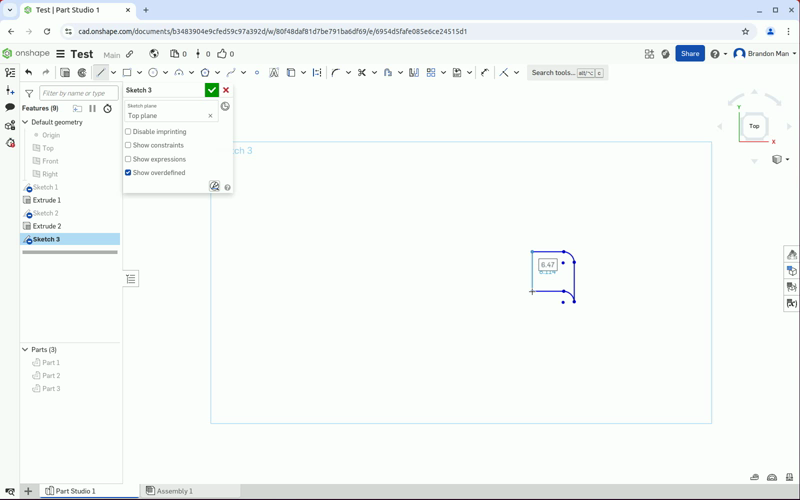
click(532, 291)
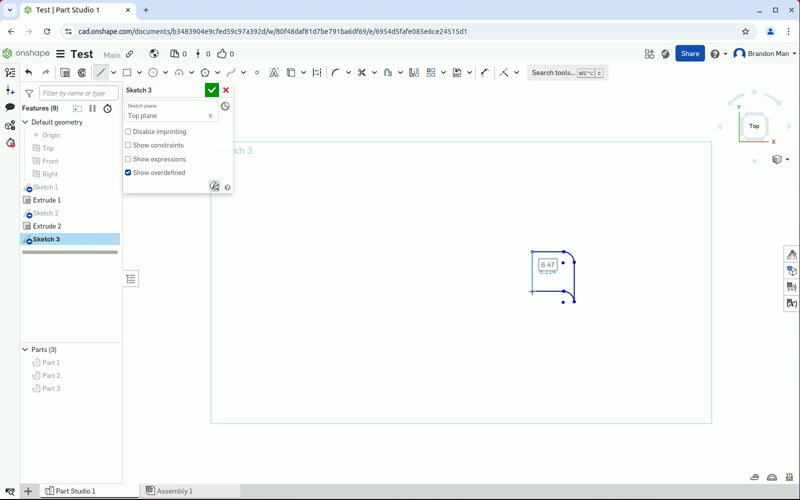
key(esc)
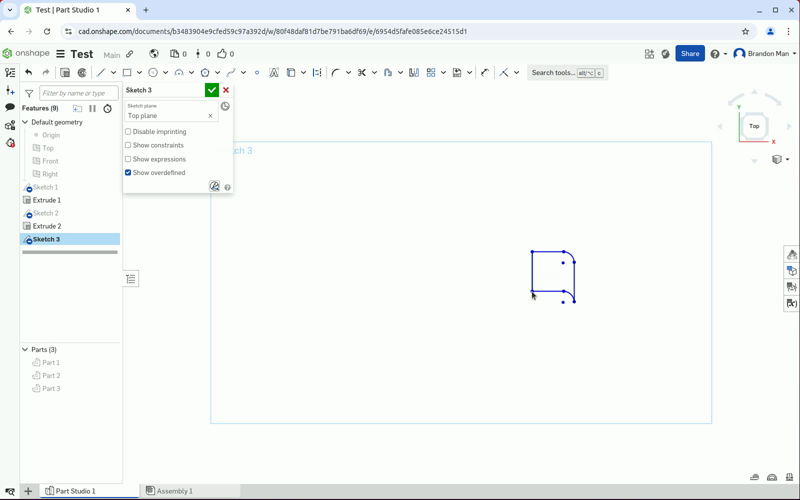
mouse_move(533, 253)
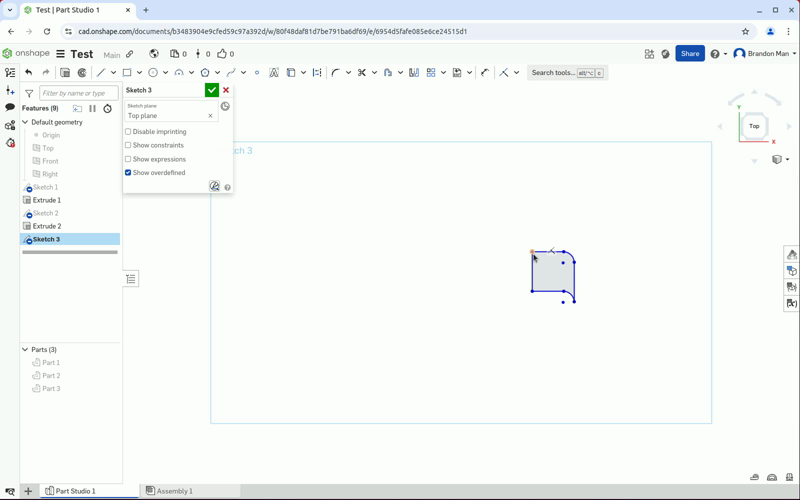
scroll(6)
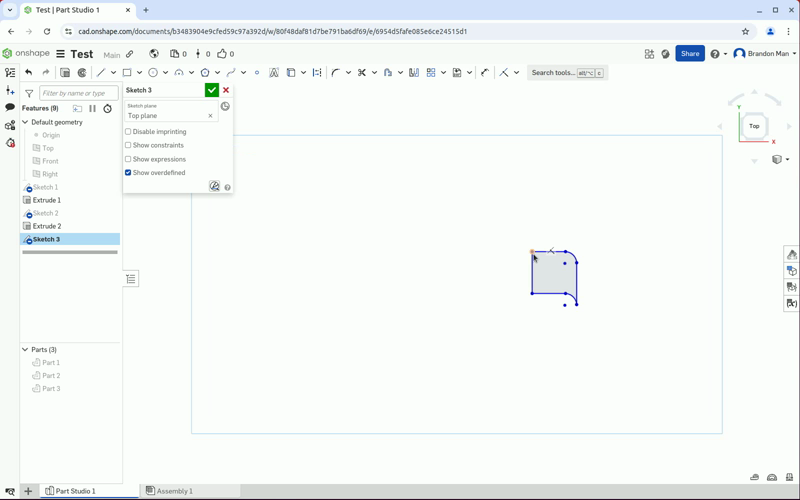
scroll(6)
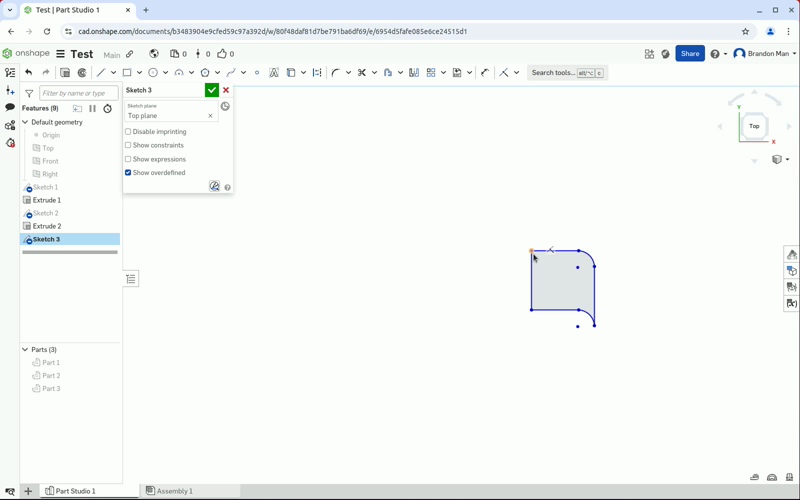
scroll(6)
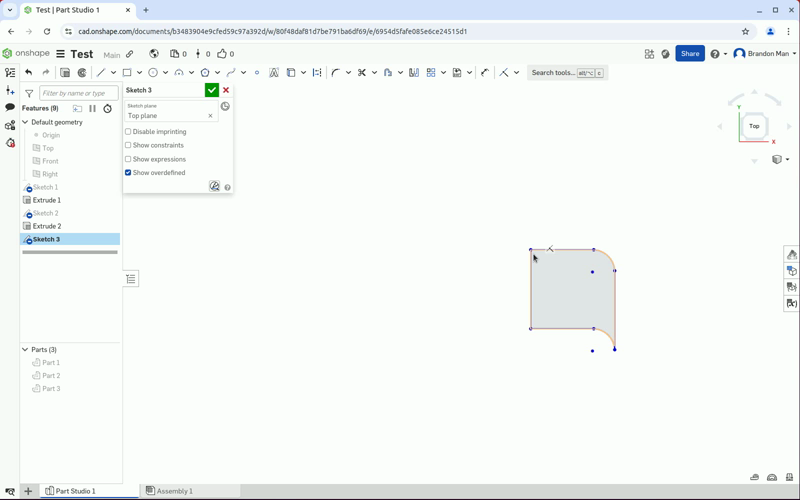
scroll(6)
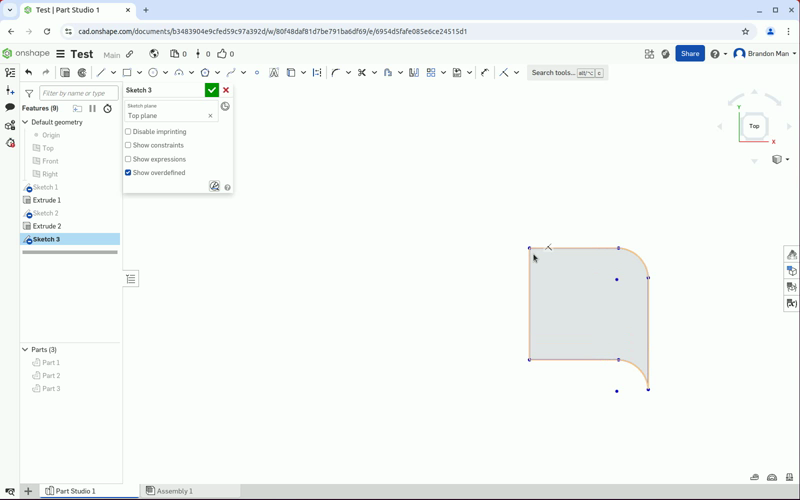
scroll(6)
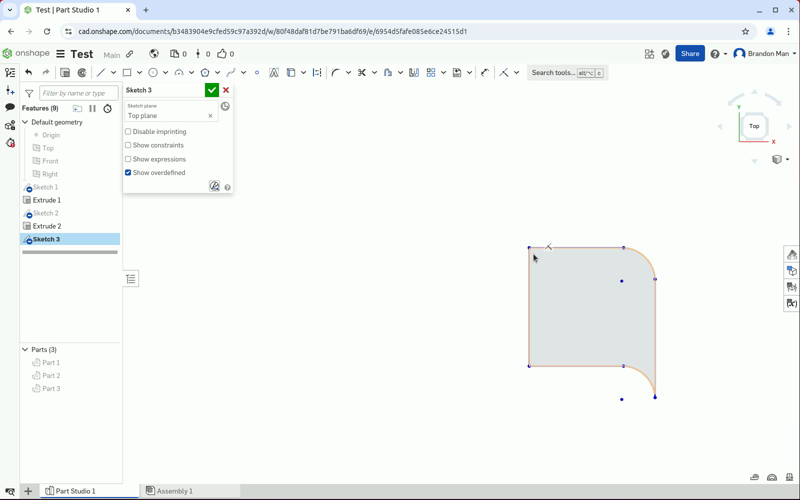
scroll(6)
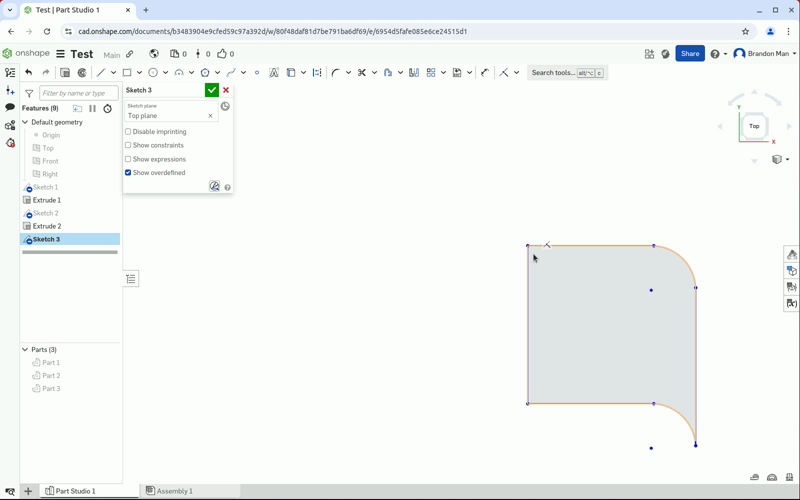
scroll(6)
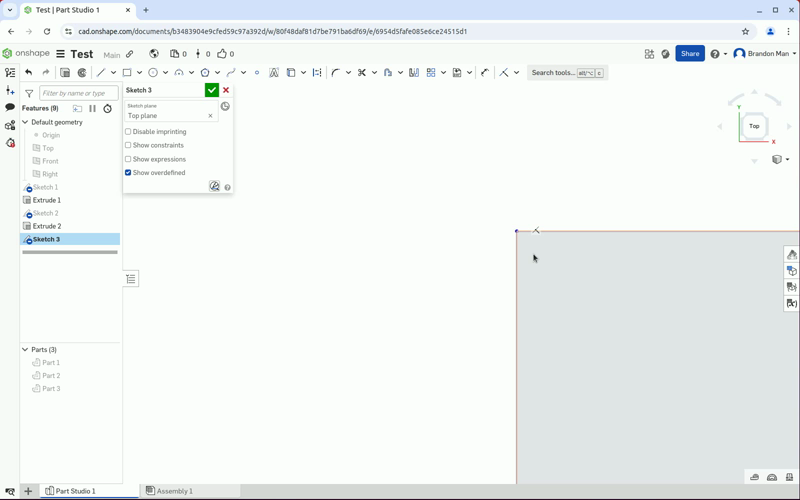
click(533, 253)
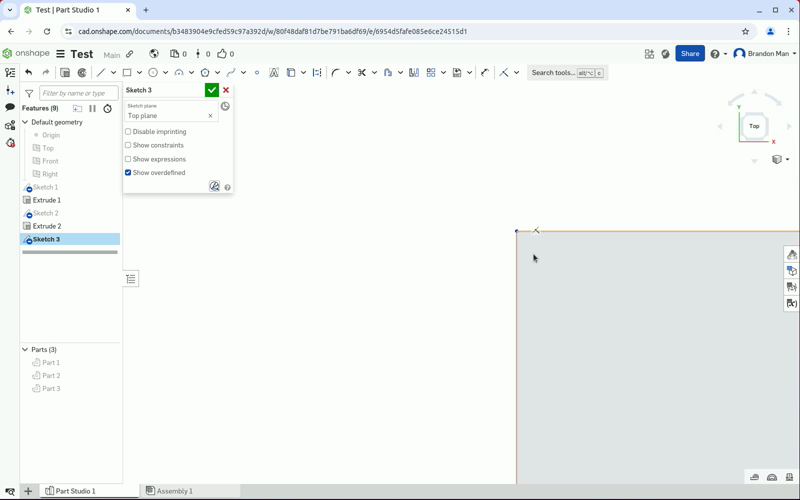
scroll(-6)
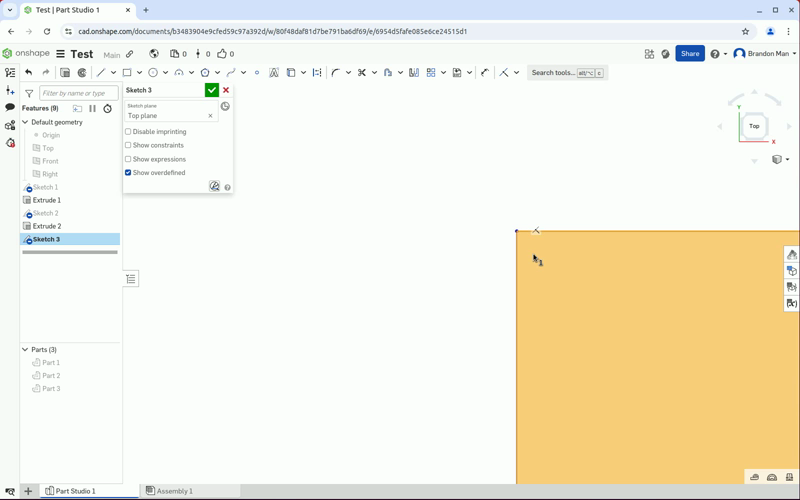
scroll(-6)
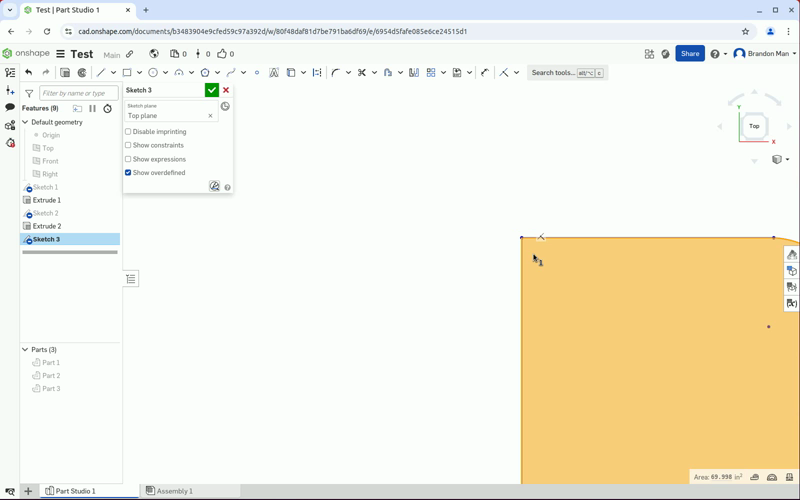
scroll(-6)
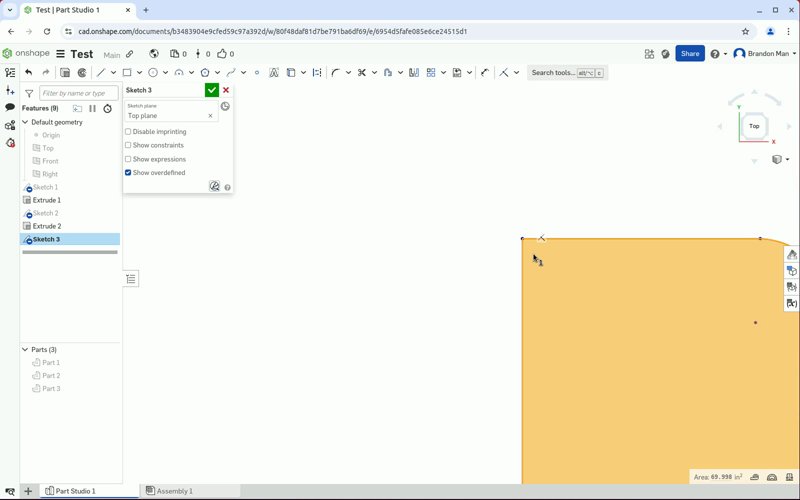
scroll(-6)
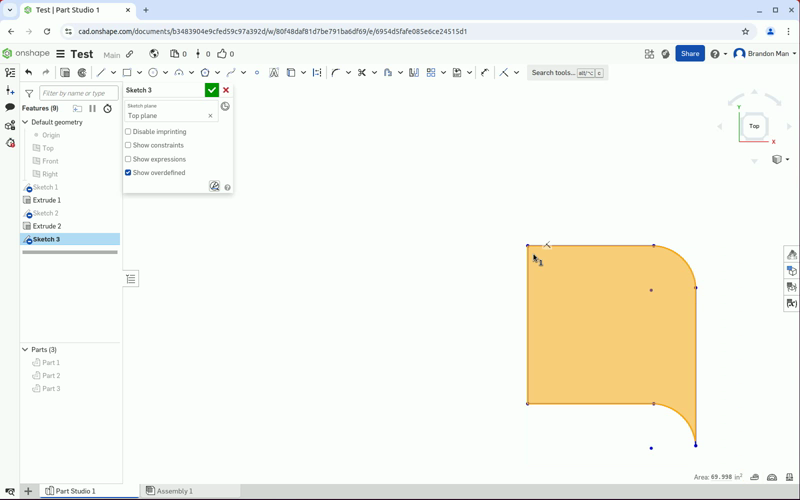
scroll(-6)
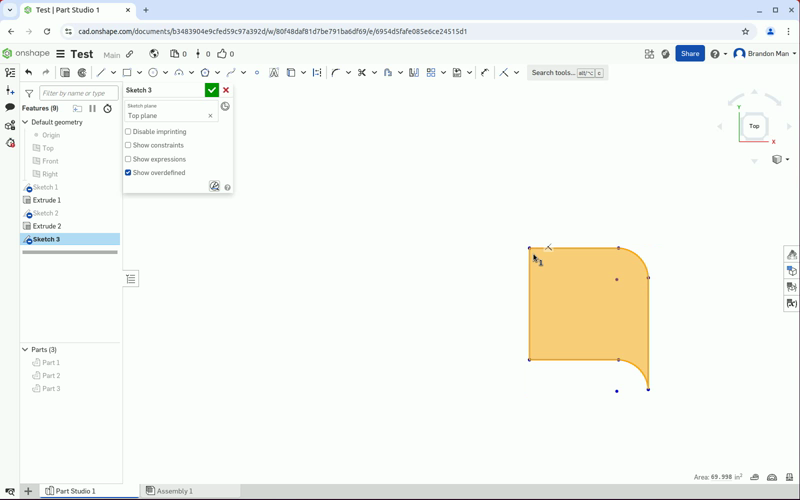
scroll(-6)
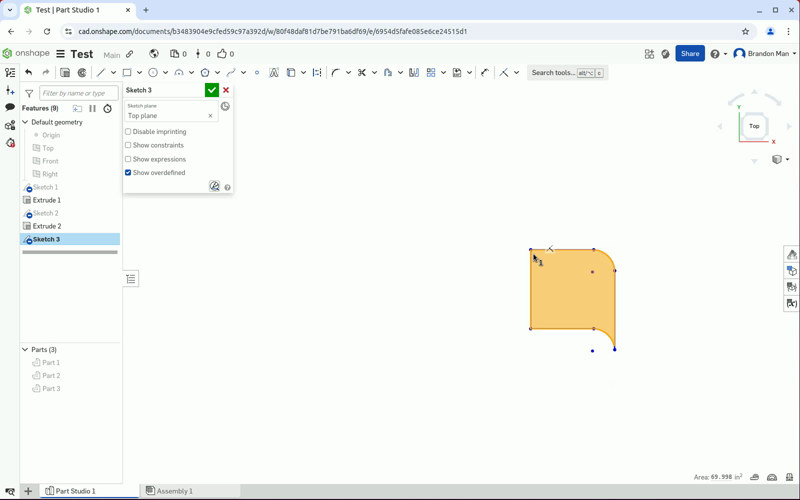
scroll(-6)
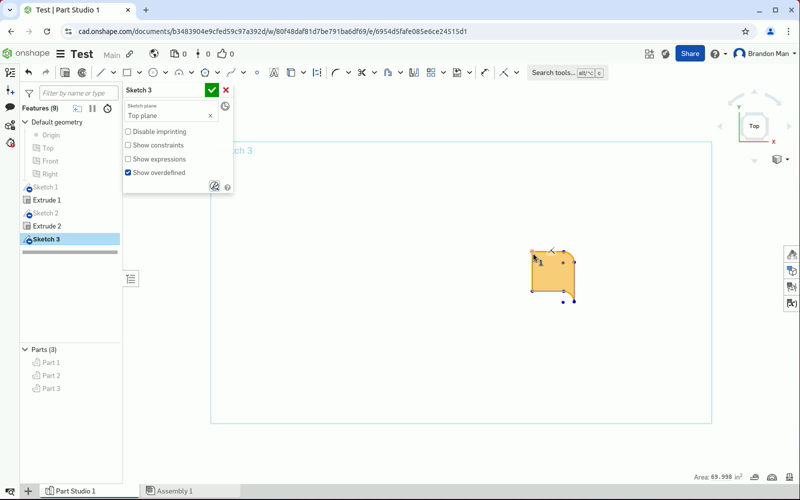
mouse_move(73, 352)
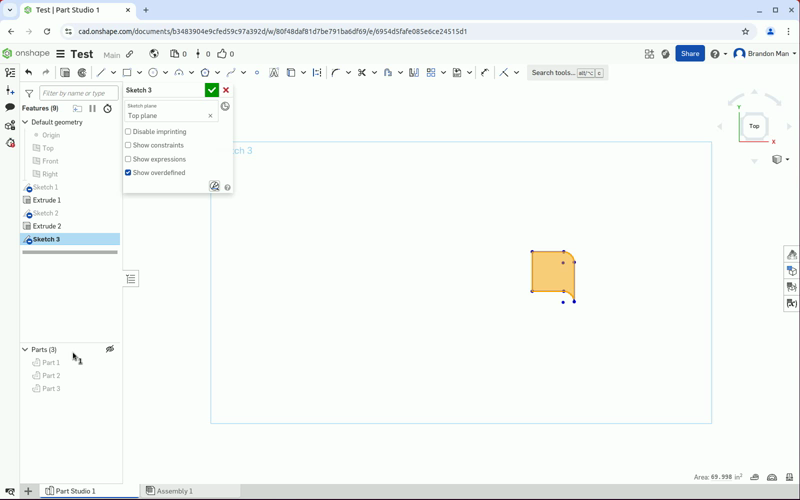
key(shift+y)
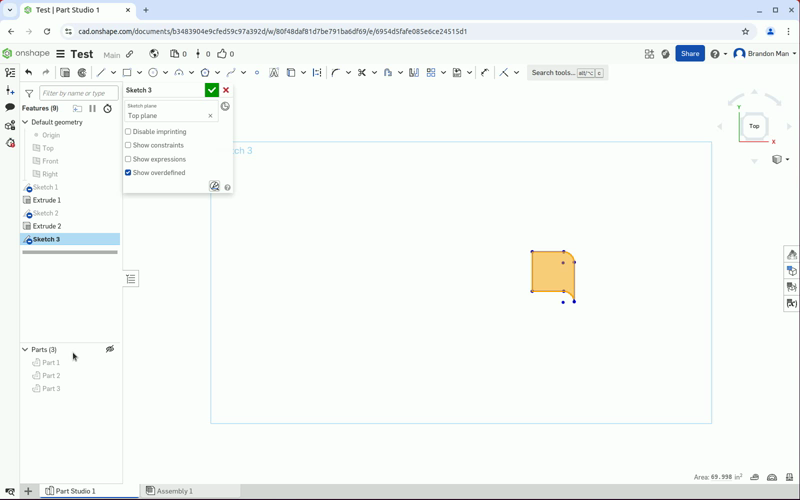
key(shift+e)
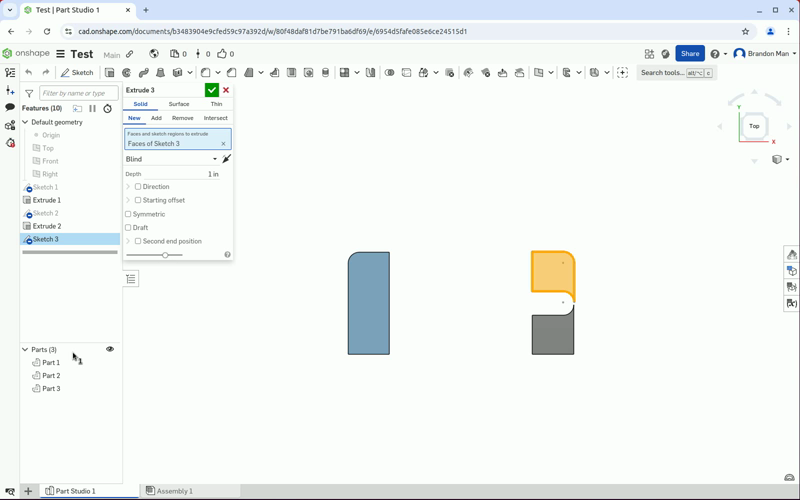
mouse_move(143, 106)
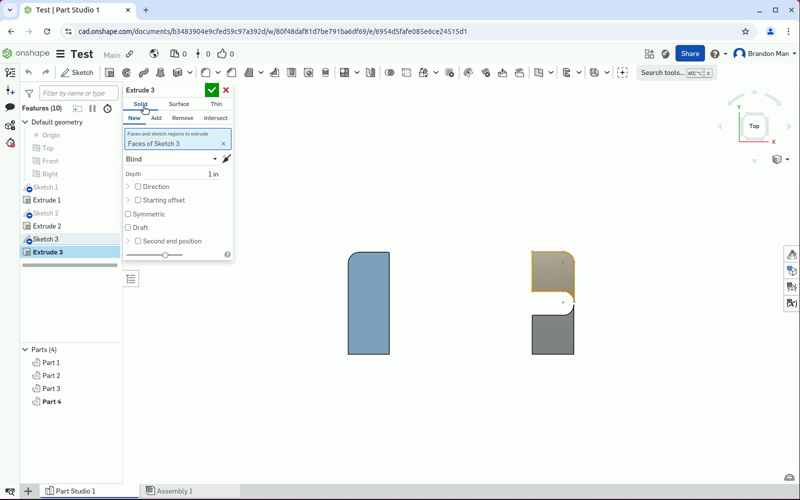
click(143, 106)
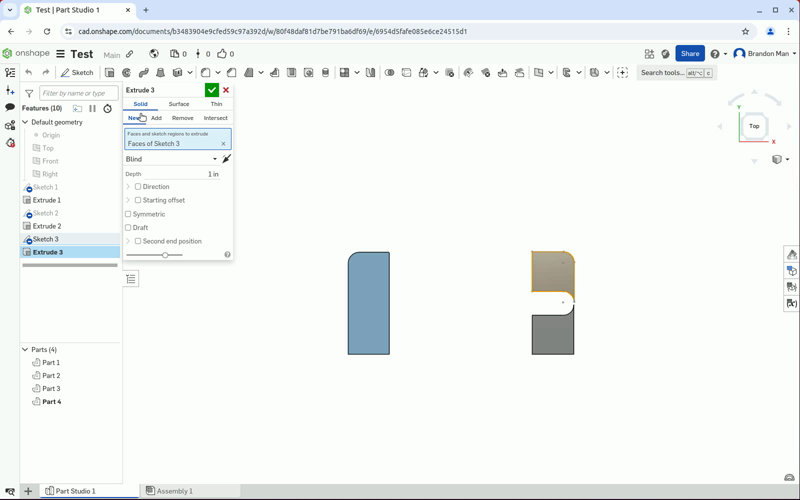
mouse_move(137, 120)
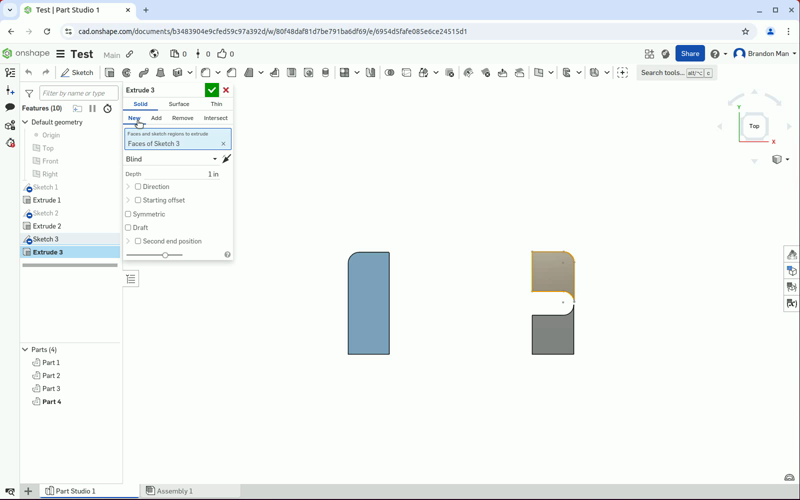
click(137, 120)
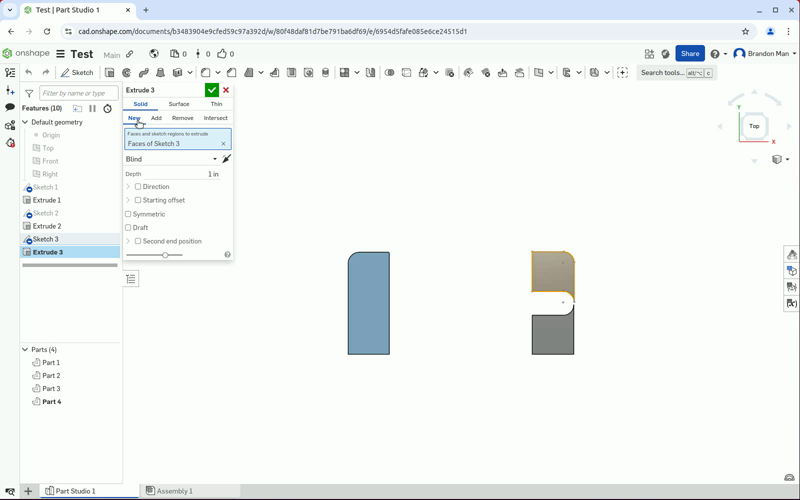
key(tab, 4)
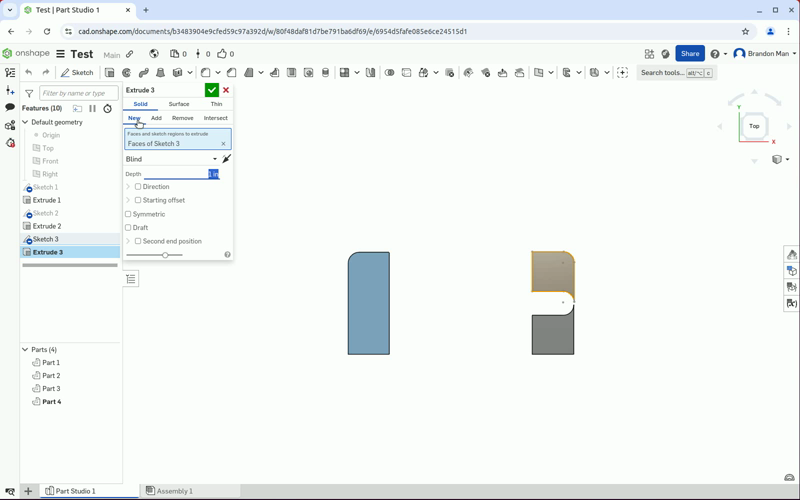
text(3.129)
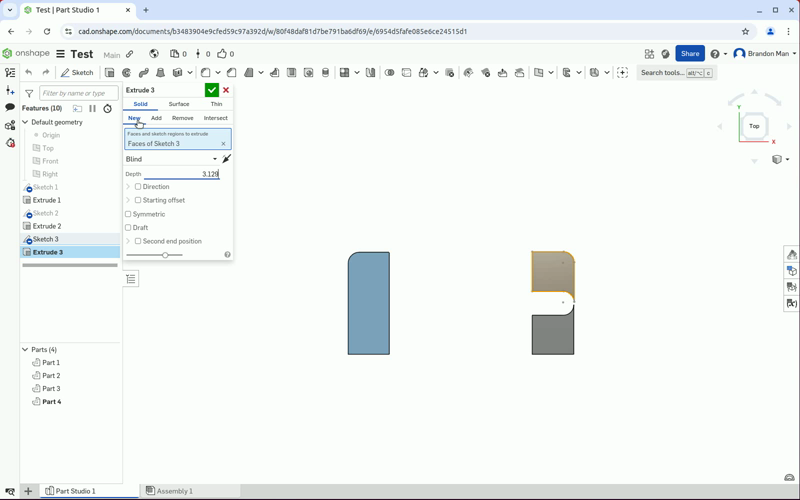
key(enter)
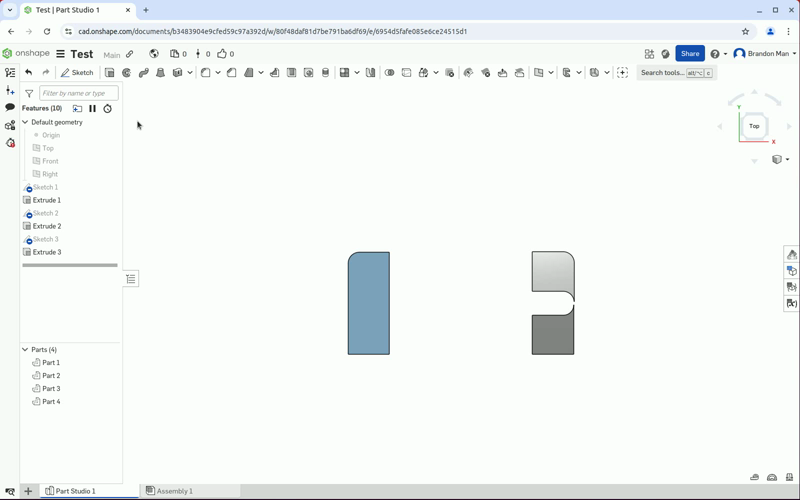
key(shift+h)
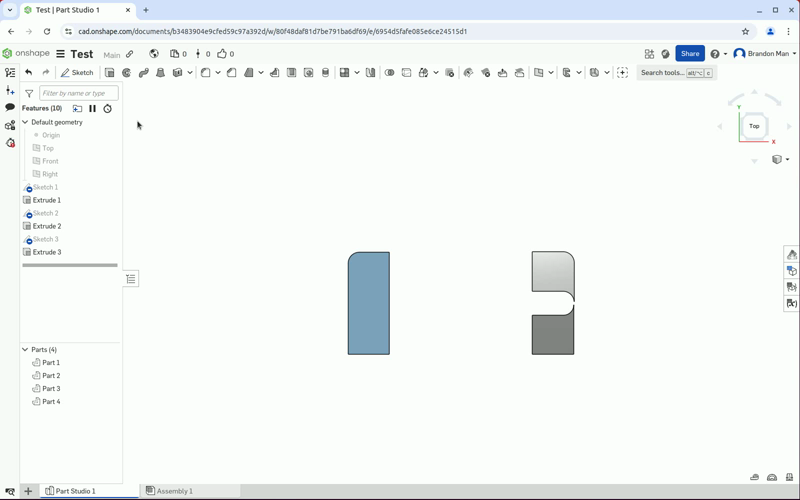
key(shift+h)
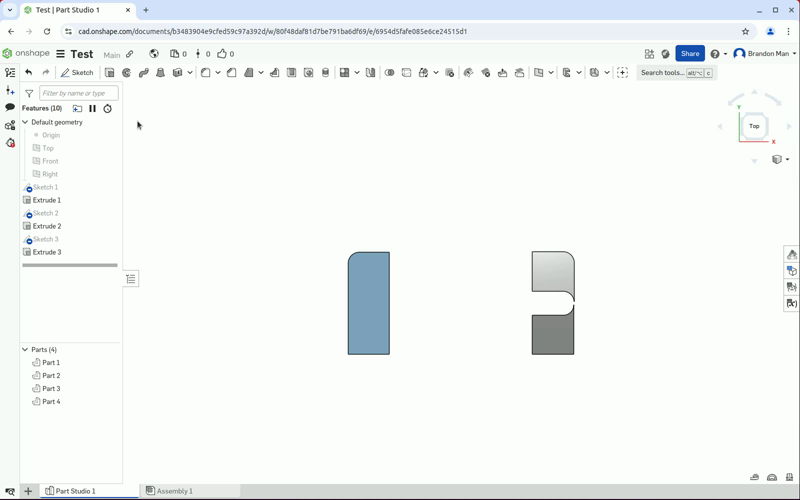
mouse_move(73, 189)
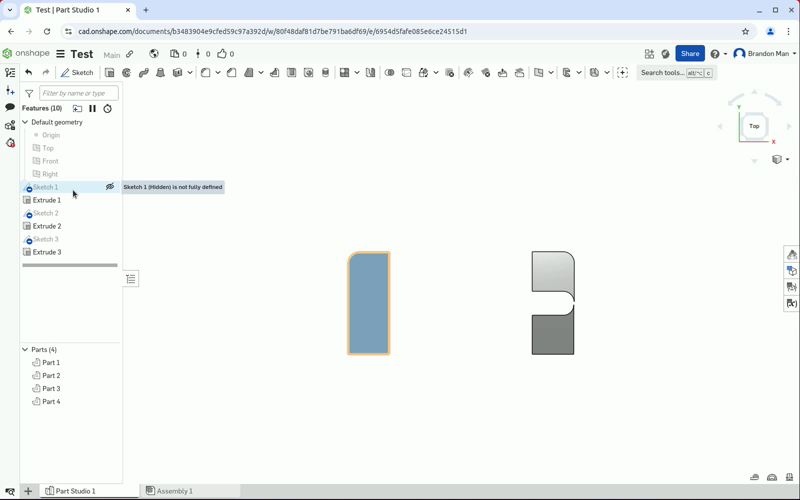
click(73, 189)
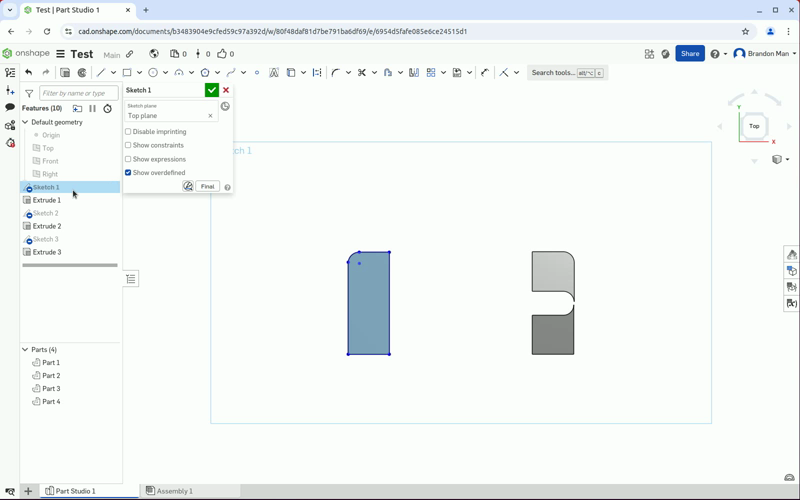
mouse_move(229, 92)
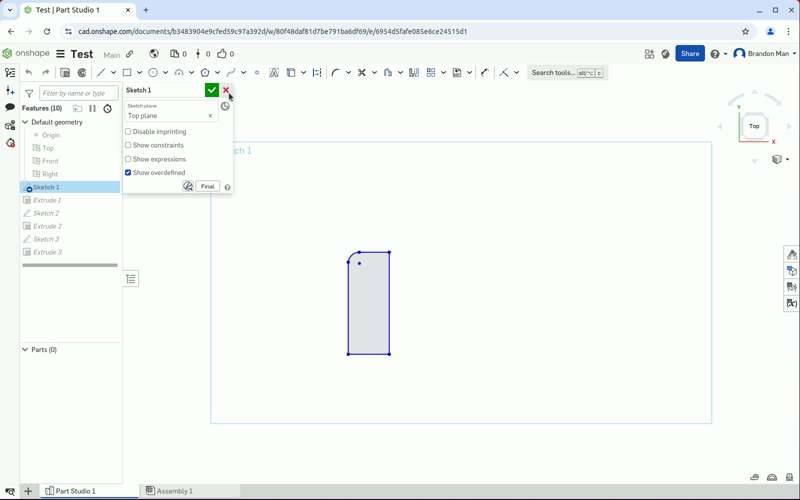
click(229, 92)
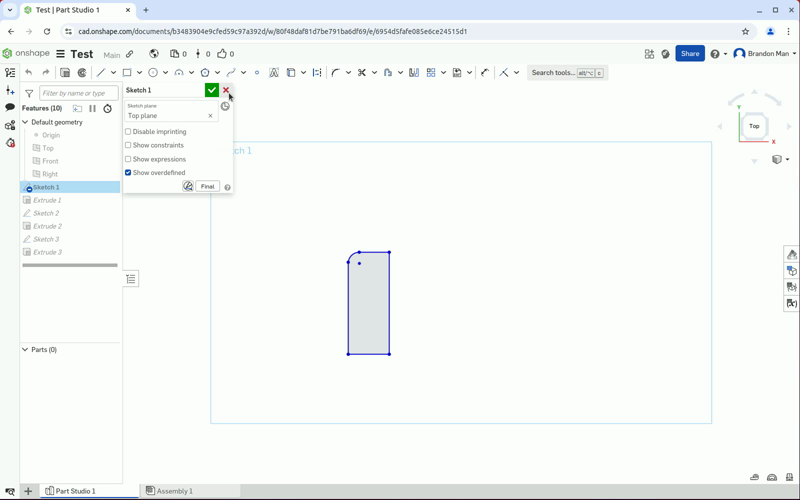
key(shift+s)
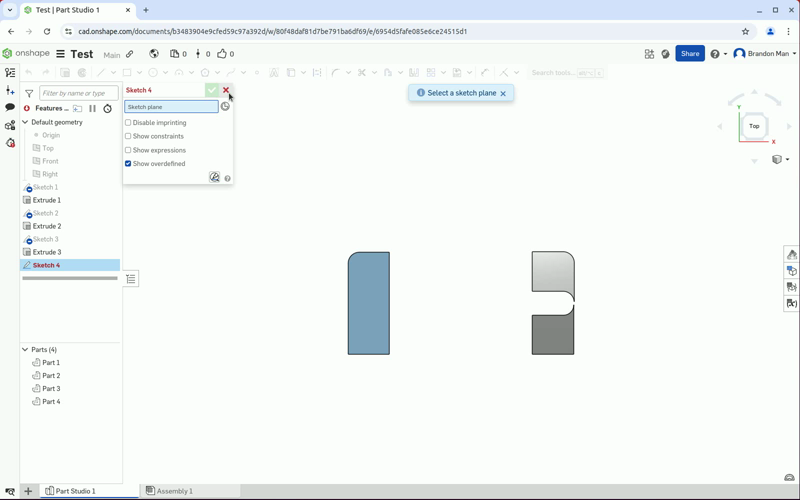
mouse_move(73, 150)
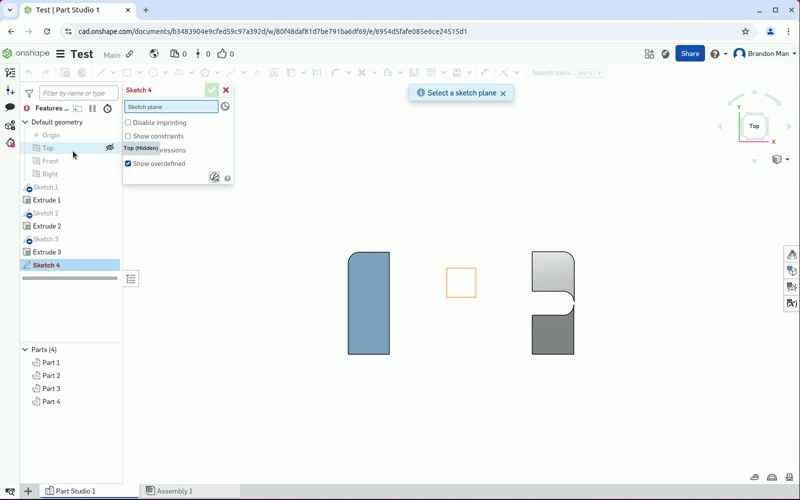
click(73, 150)
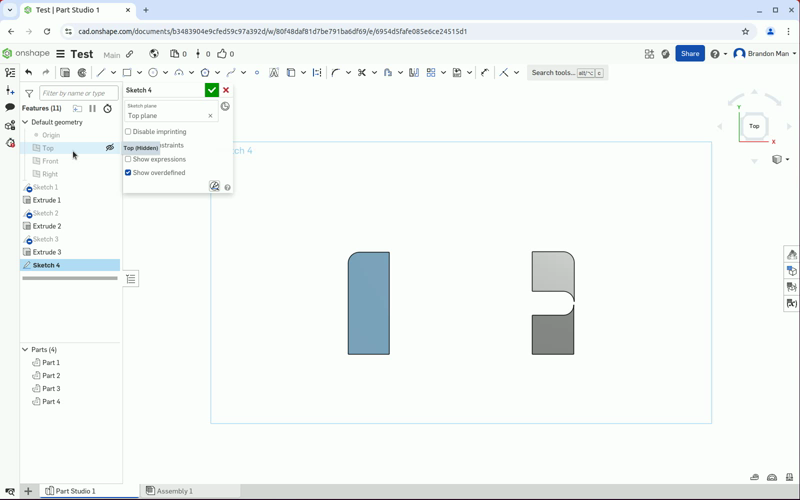
mouse_move(73, 352)
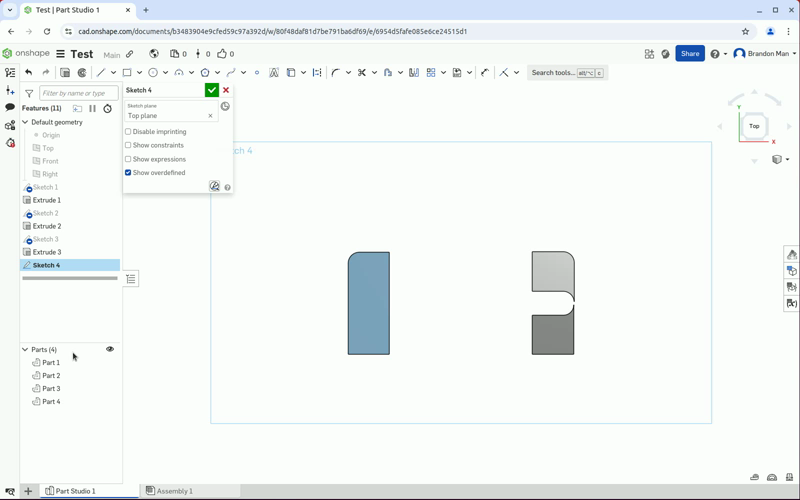
key(y)
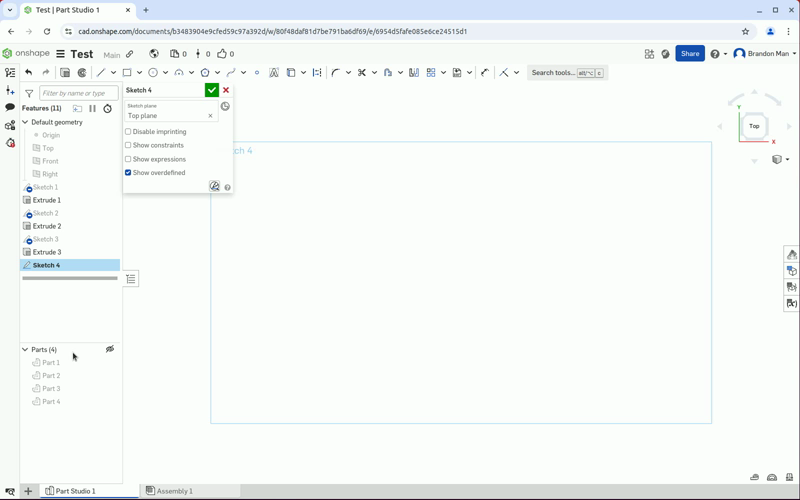
key(l)
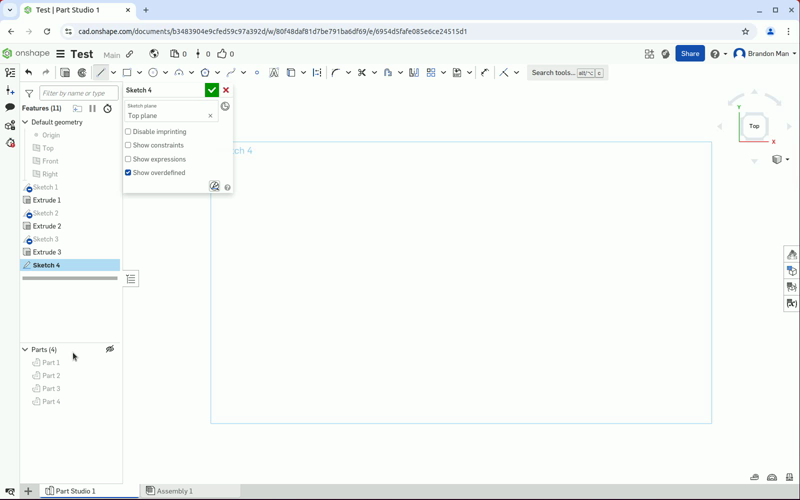
key_down(shift)
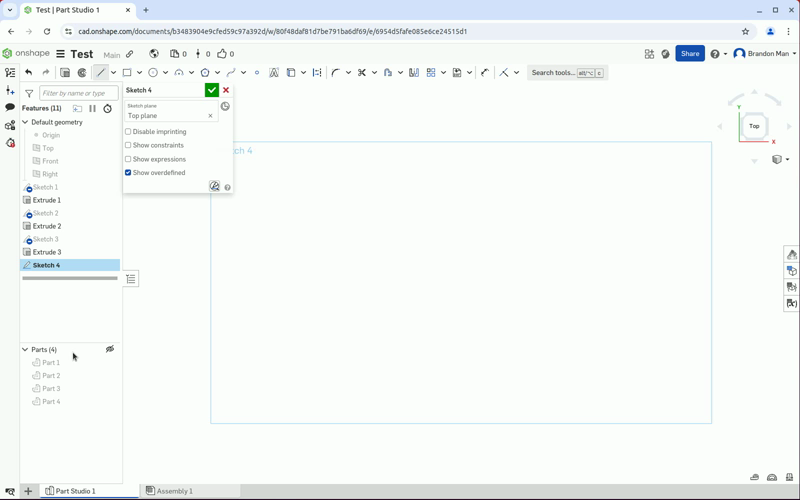
mouse_move(389, 354)
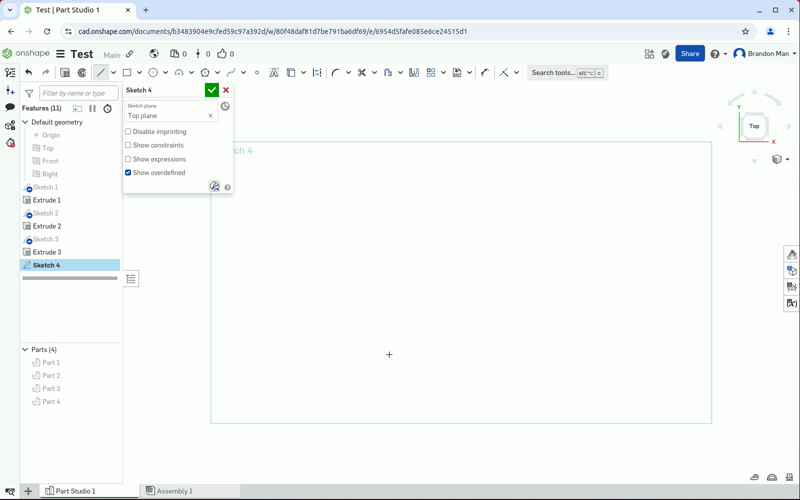
click(389, 354)
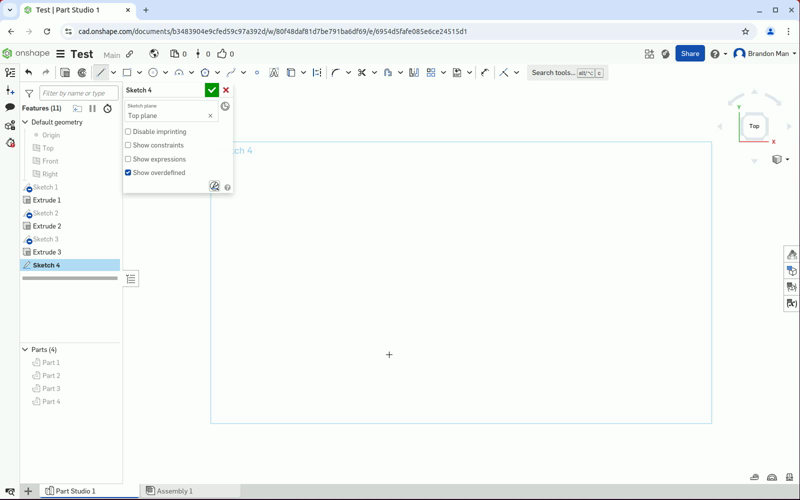
key_up(shift)
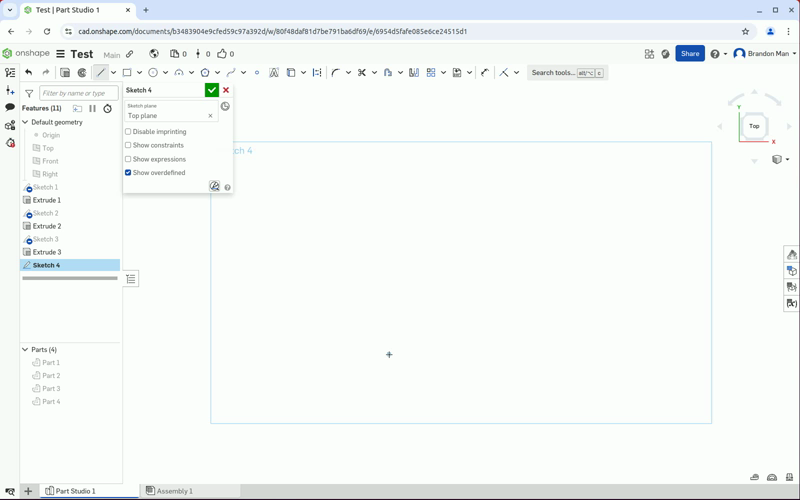
key_down(shift)
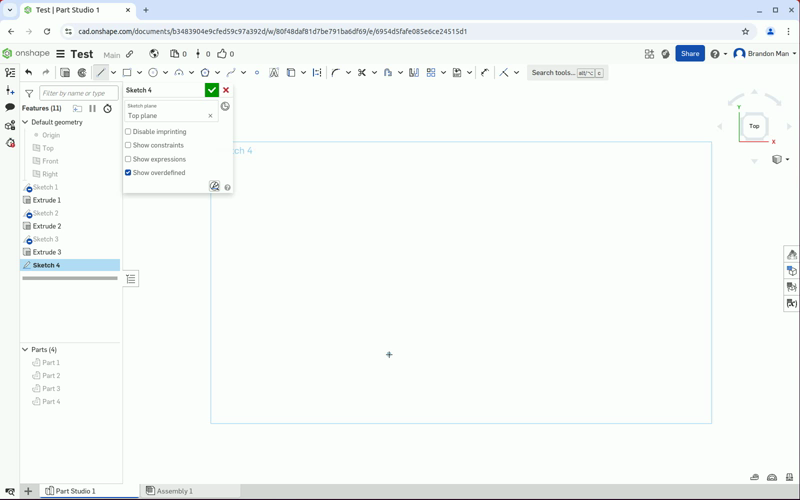
mouse_move(531, 354)
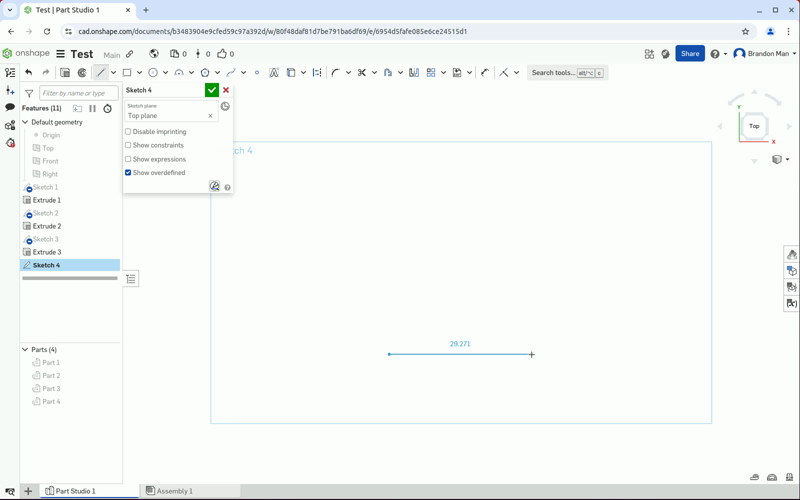
click(531, 354)
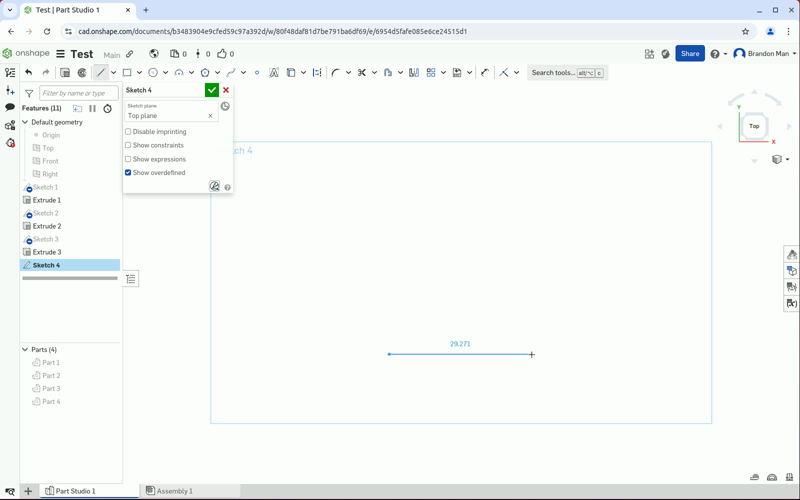
key_up(shift)
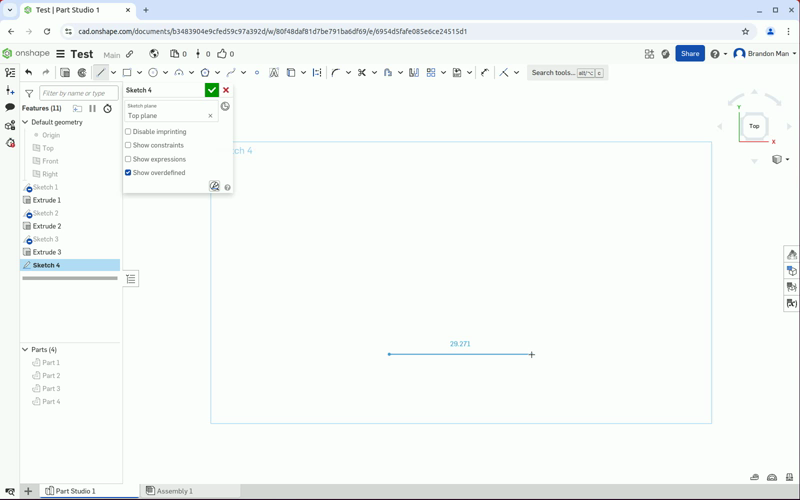
key_down(shift)
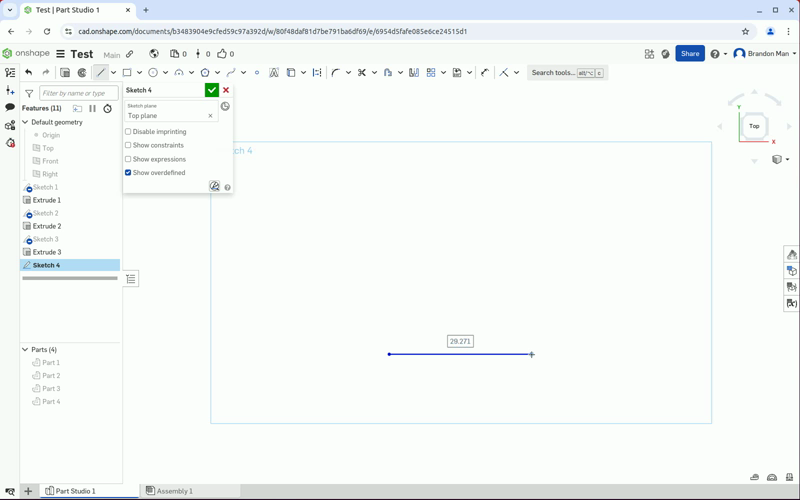
mouse_move(561, 354)
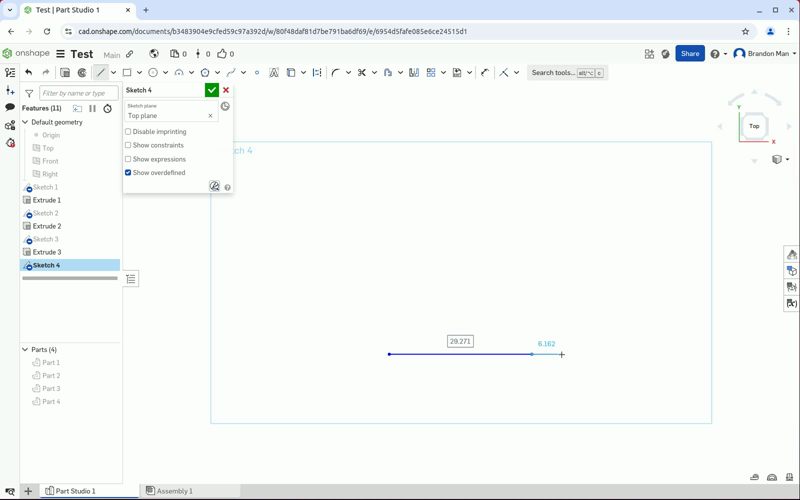
mouse_move(531, 315)
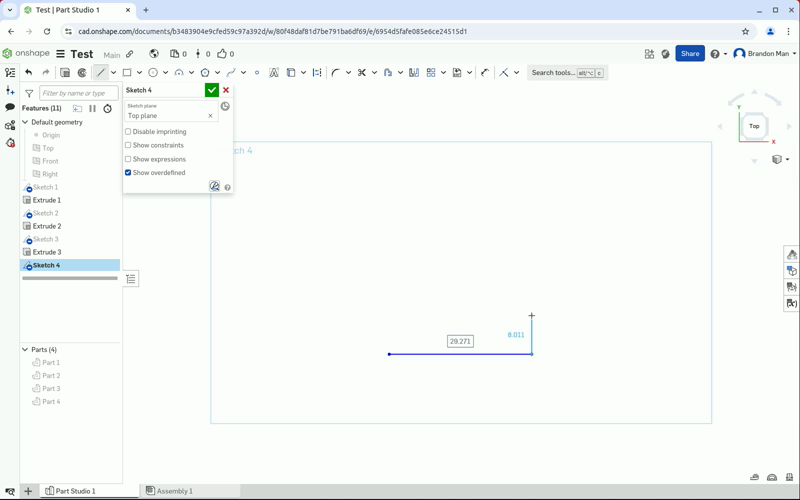
click(531, 315)
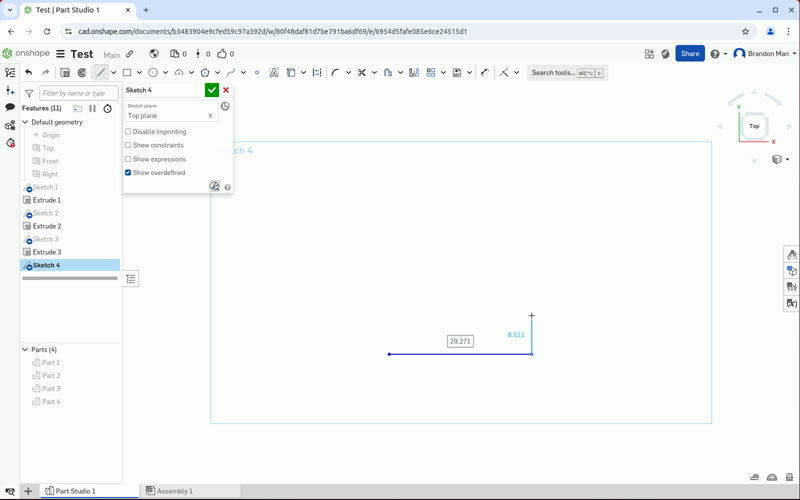
key_up(shift)
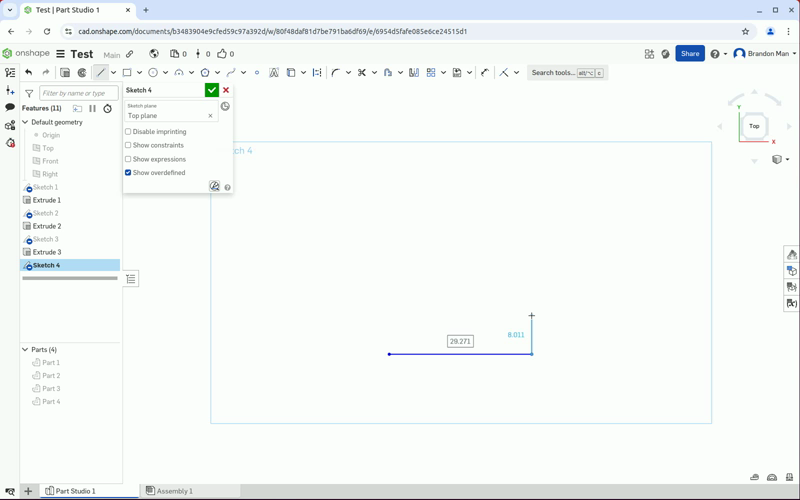
key_down(shift)
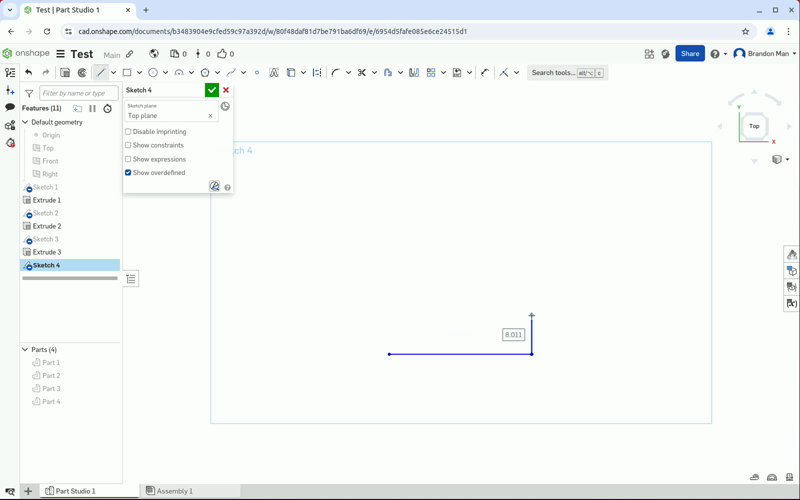
mouse_move(561, 315)
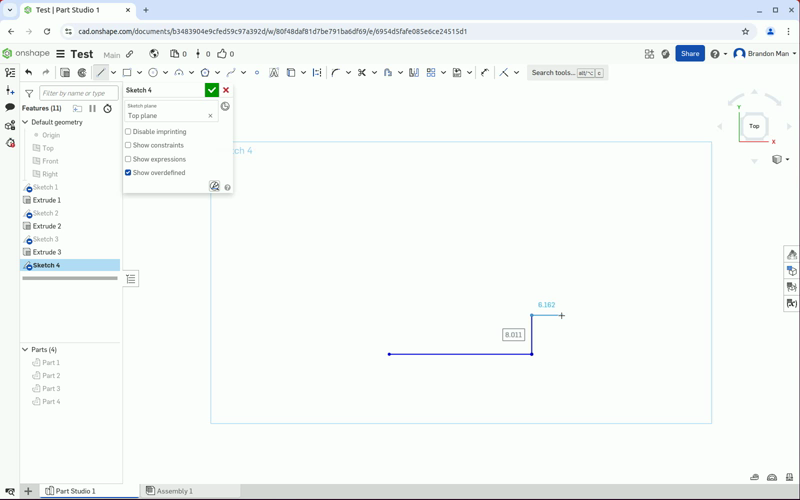
mouse_move(531, 291)
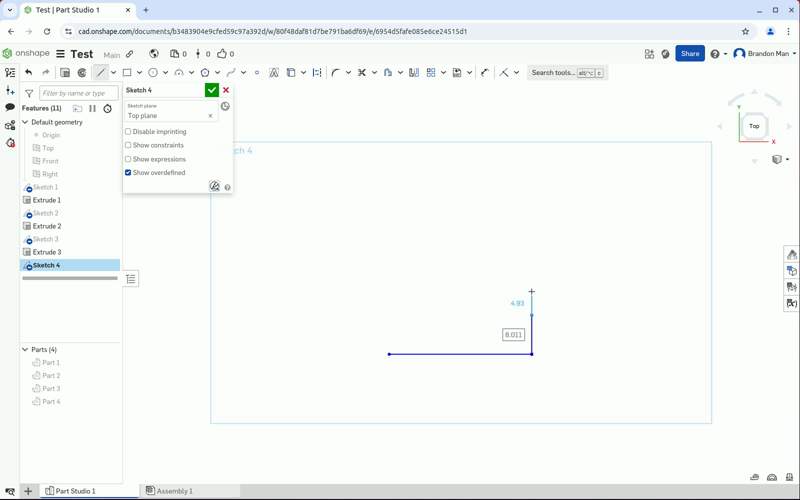
click(531, 291)
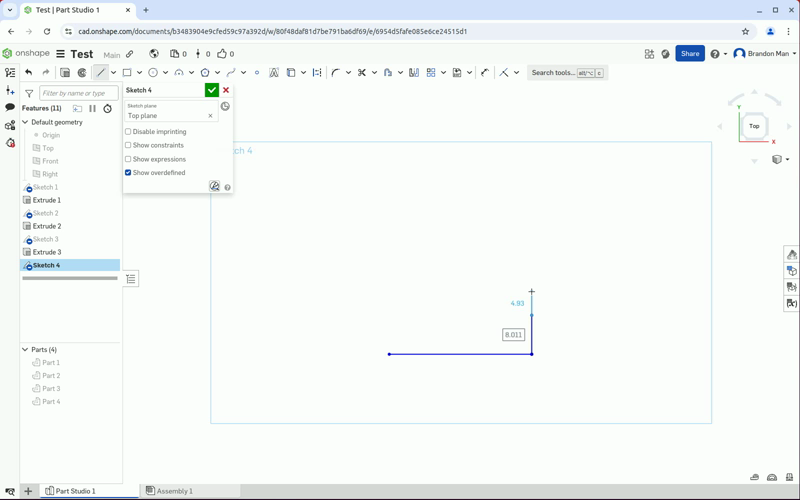
key_up(shift)
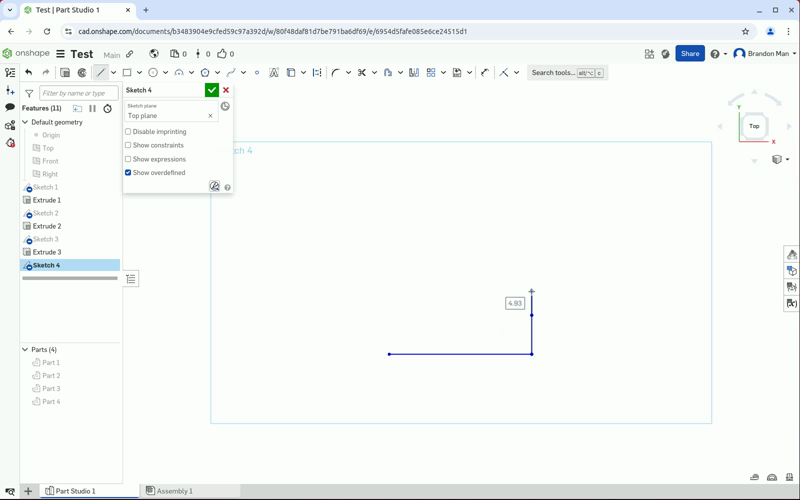
key_down(shift)
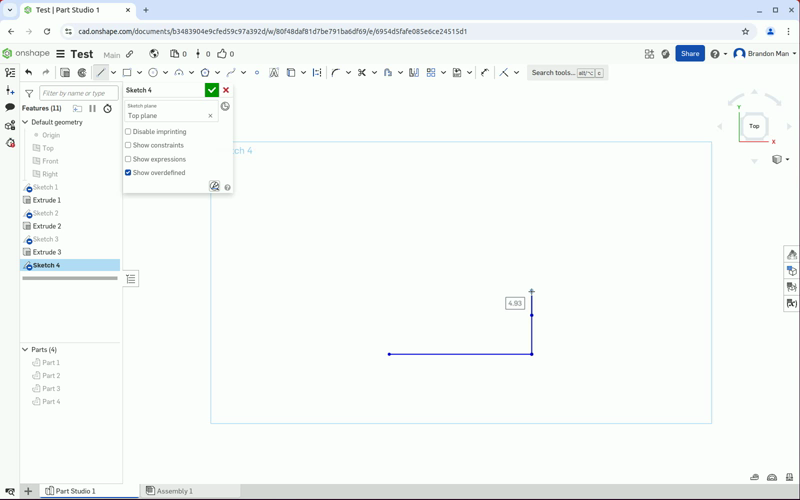
mouse_move(561, 291)
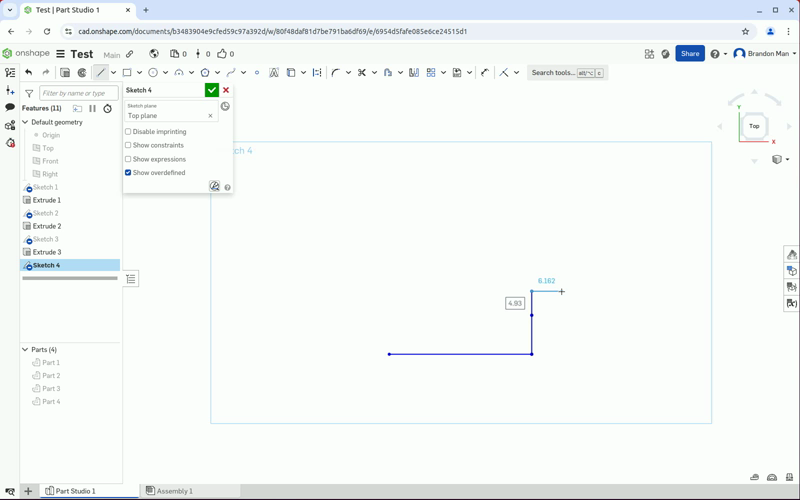
mouse_move(531, 252)
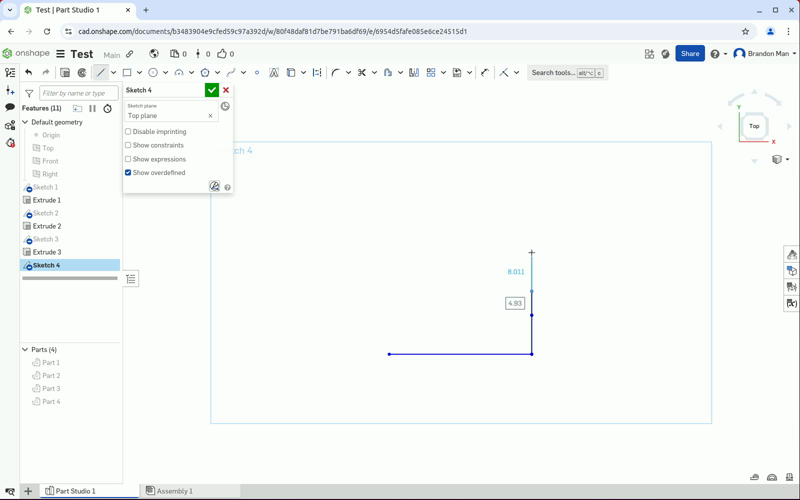
click(531, 252)
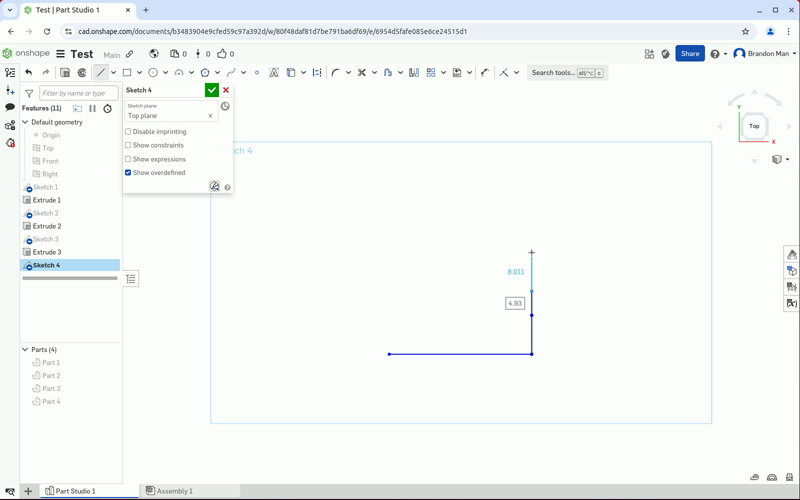
key_up(shift)
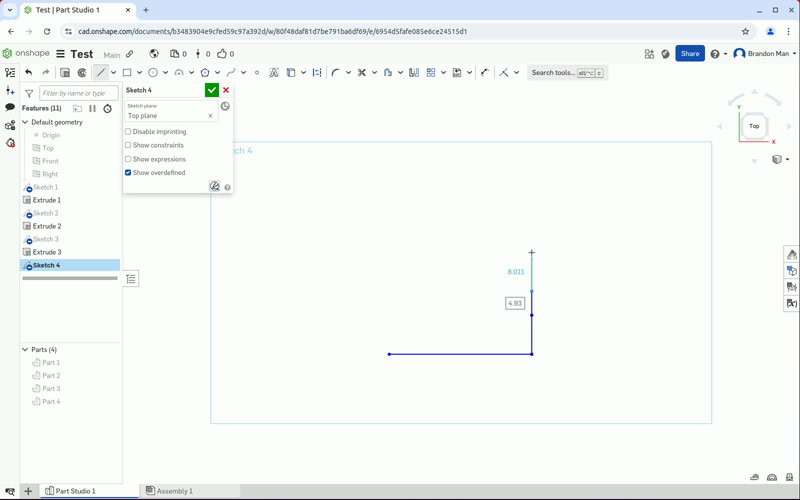
key_down(shift)
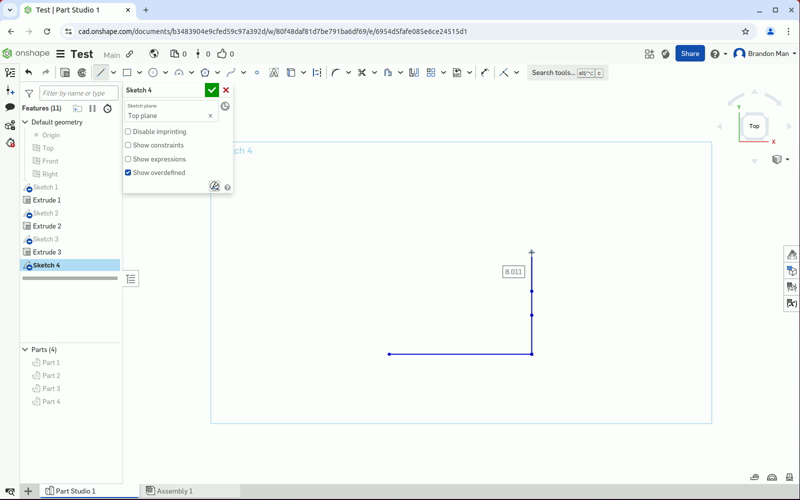
mouse_move(389, 252)
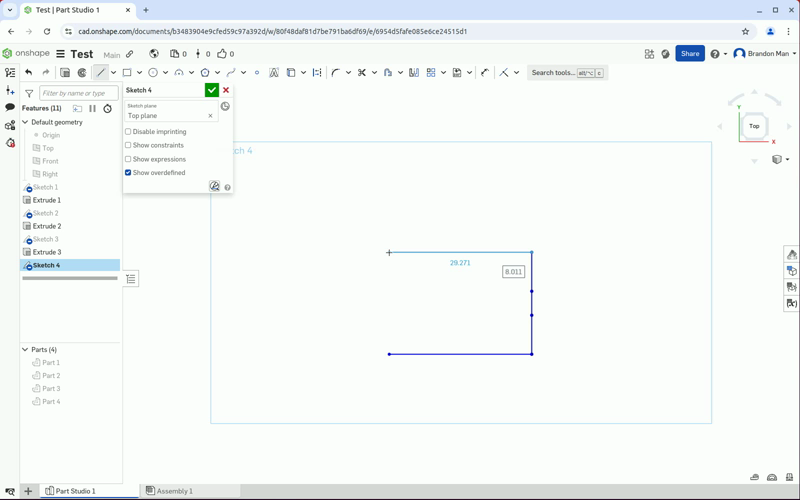
click(389, 252)
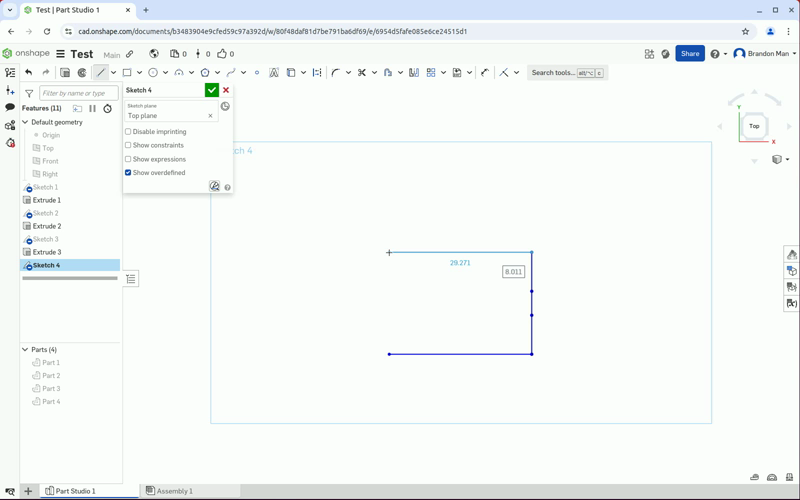
key_up(shift)
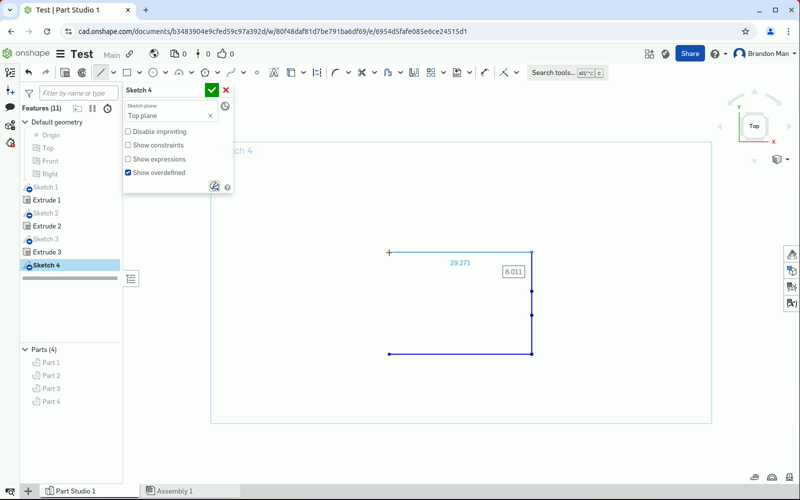
key_down(shift)
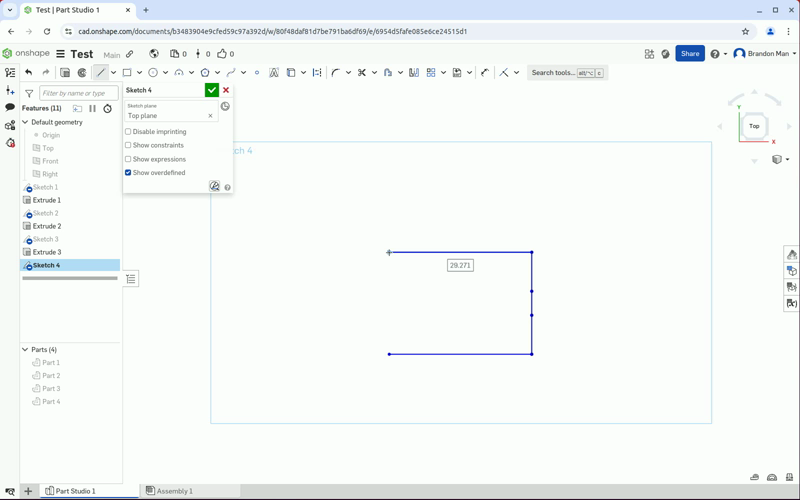
mouse_move(389, 354)
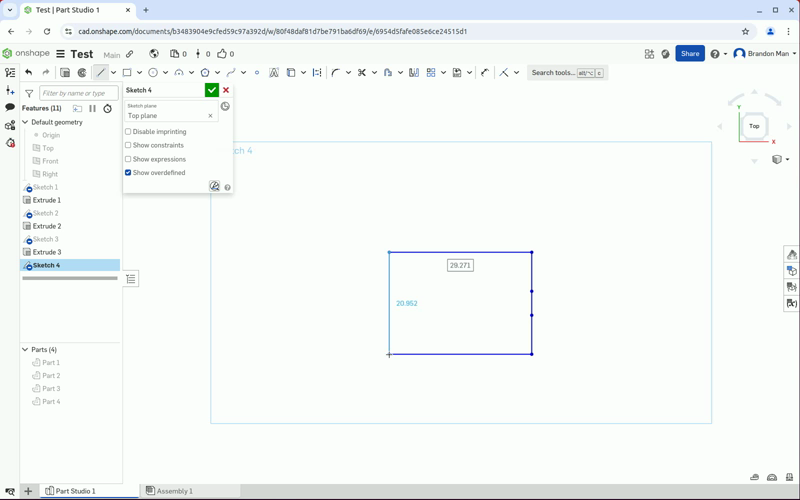
key_up(shift)
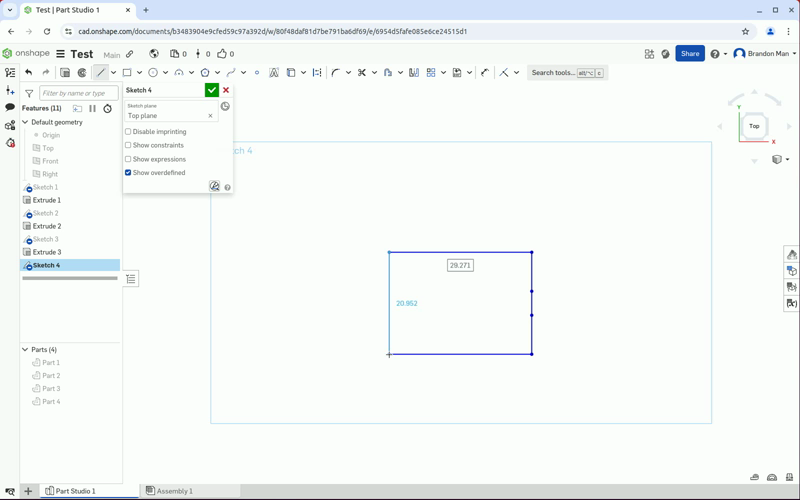
click(389, 354)
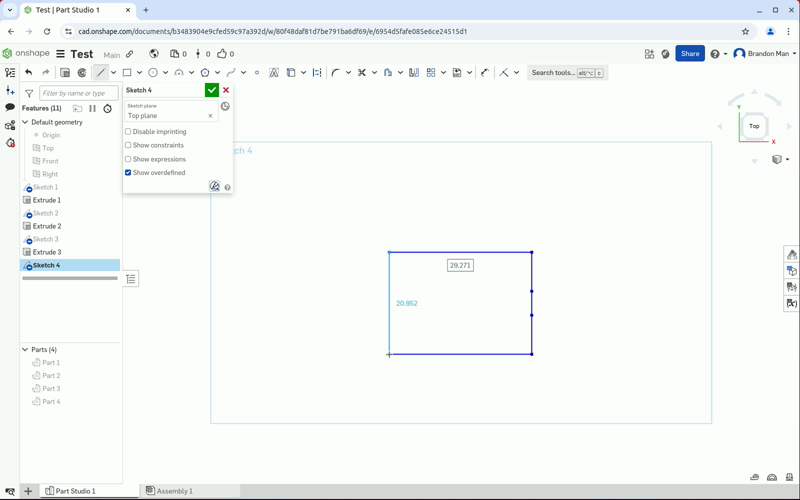
key(esc)
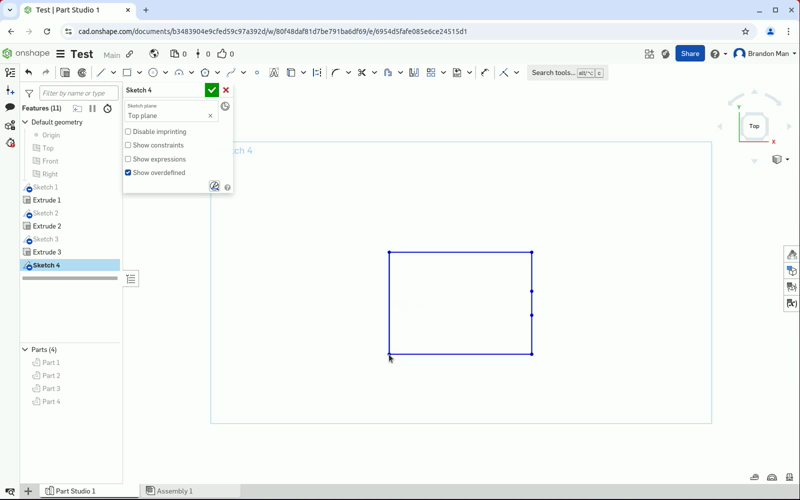
mouse_move(487, 304)
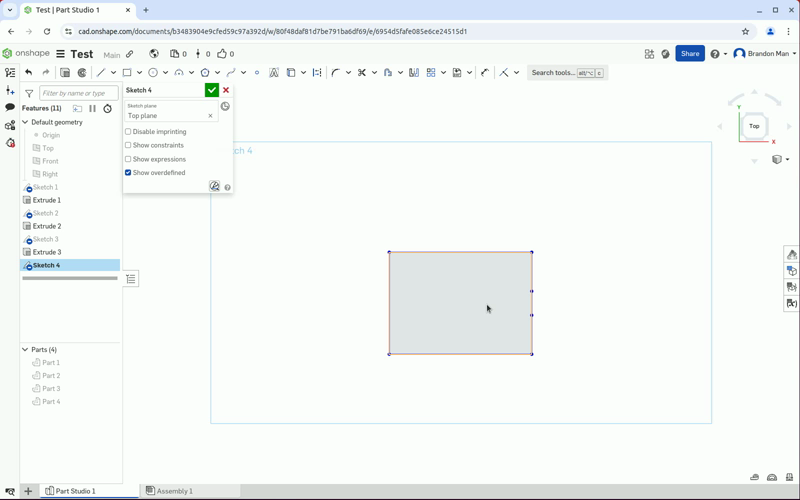
click(487, 304)
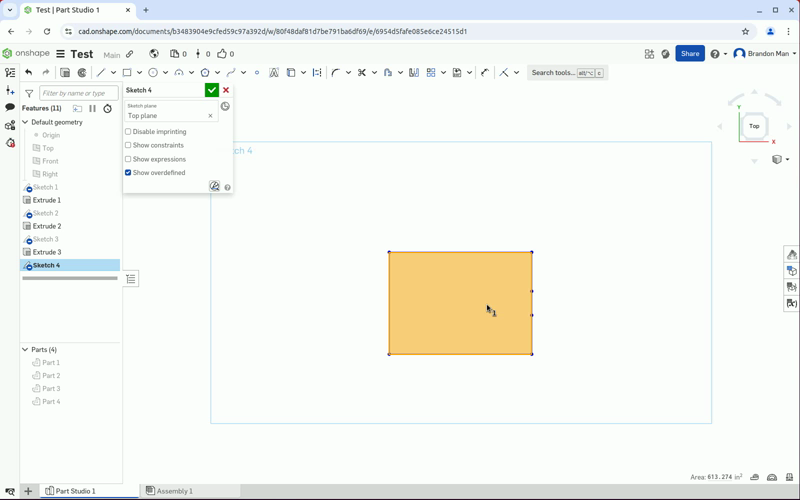
mouse_move(73, 352)
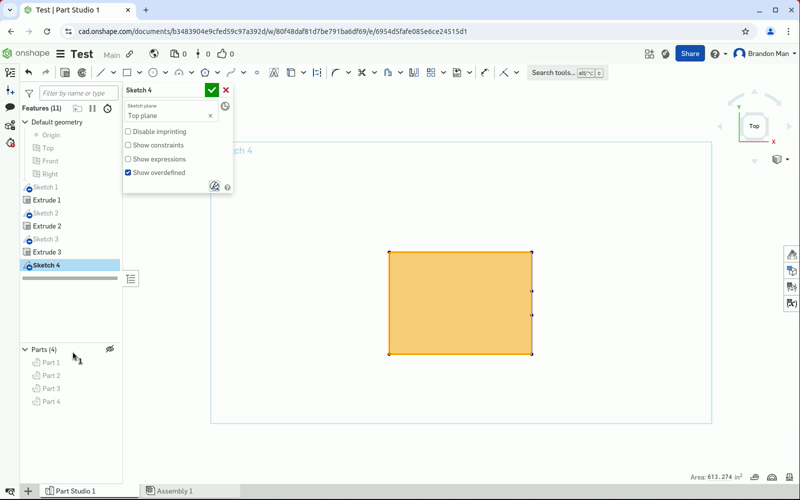
key(shift+y)
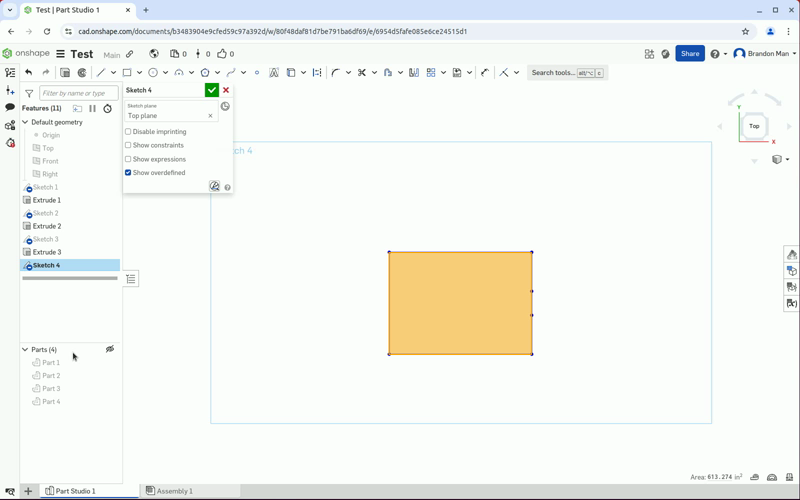
key(shift+e)
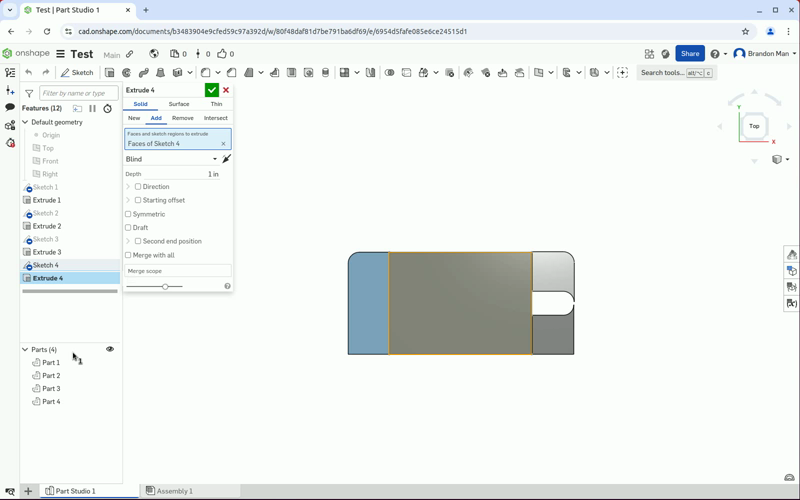
mouse_move(143, 106)
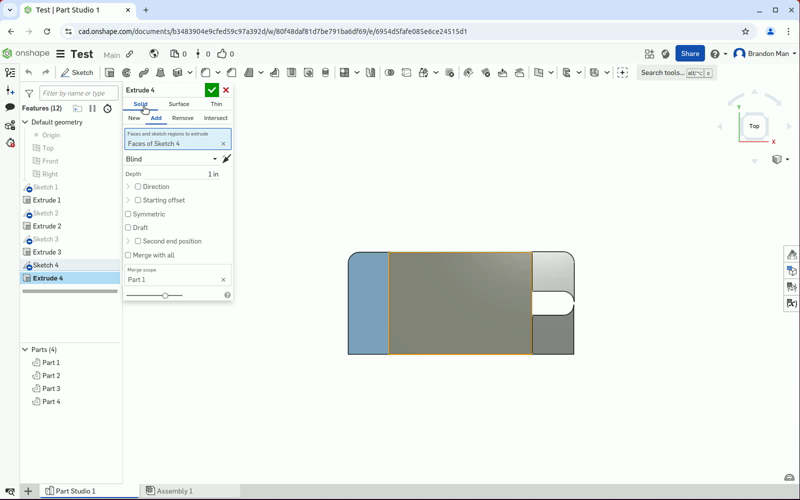
click(143, 106)
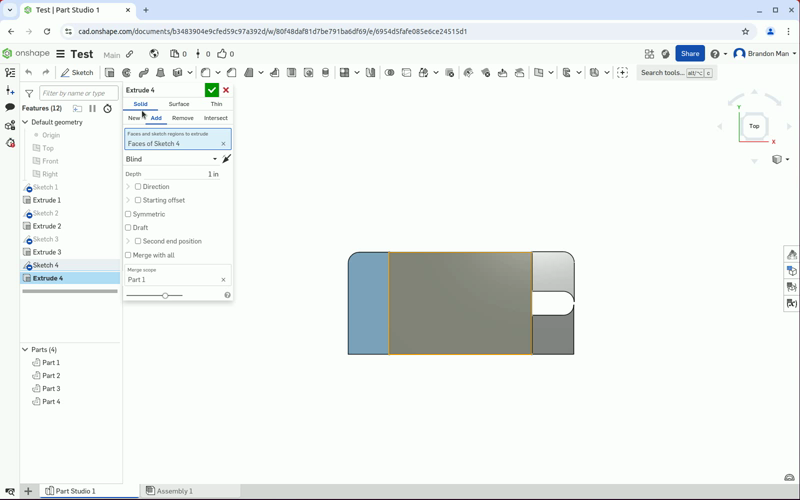
mouse_move(137, 120)
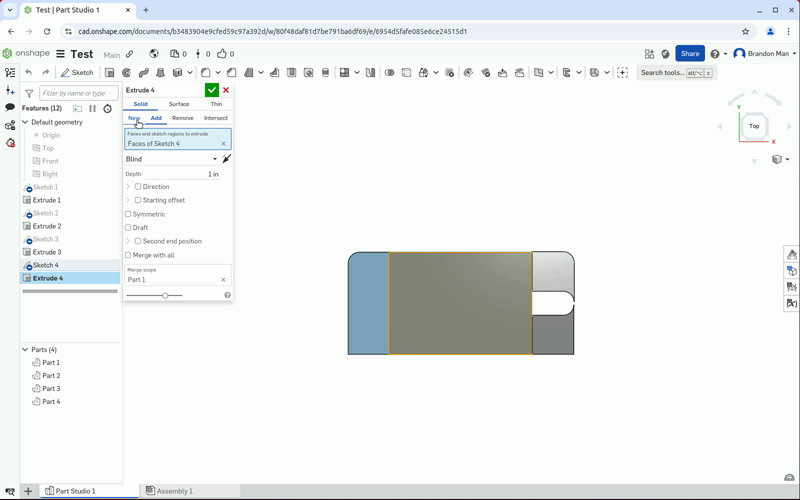
click(137, 120)
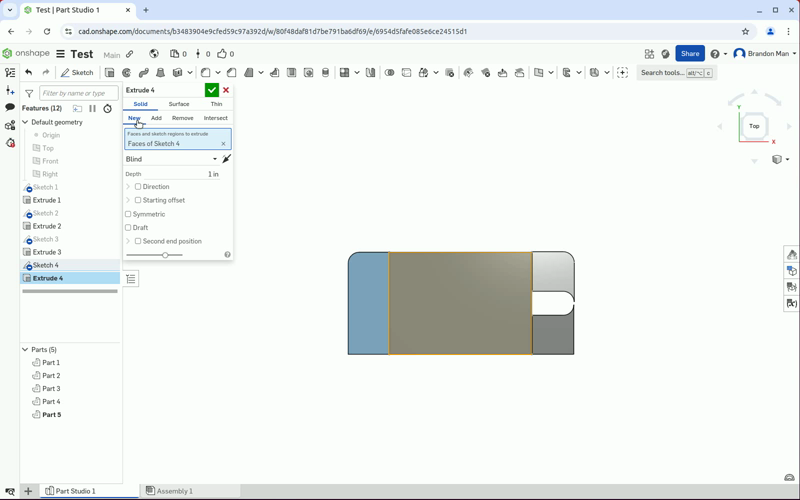
key(tab, 4)
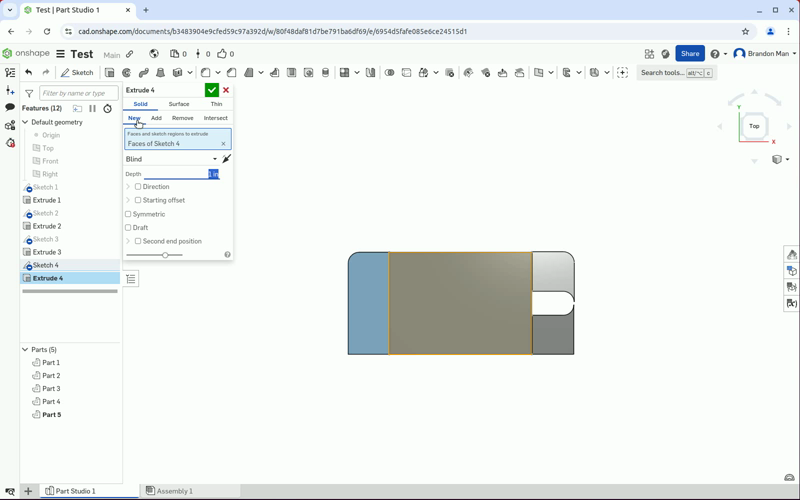
text(3.129)
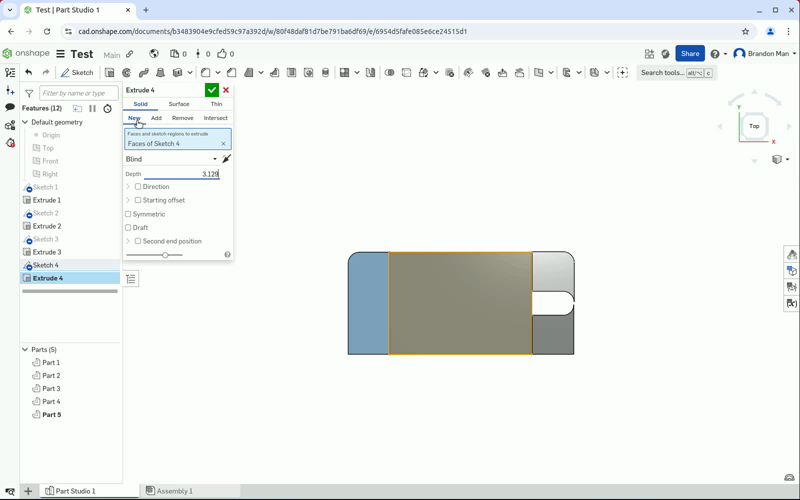
key(enter)
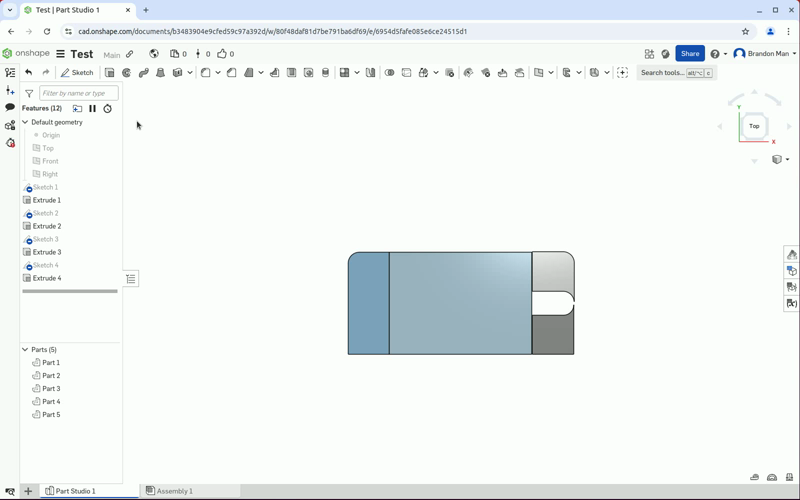
key(shift+h)
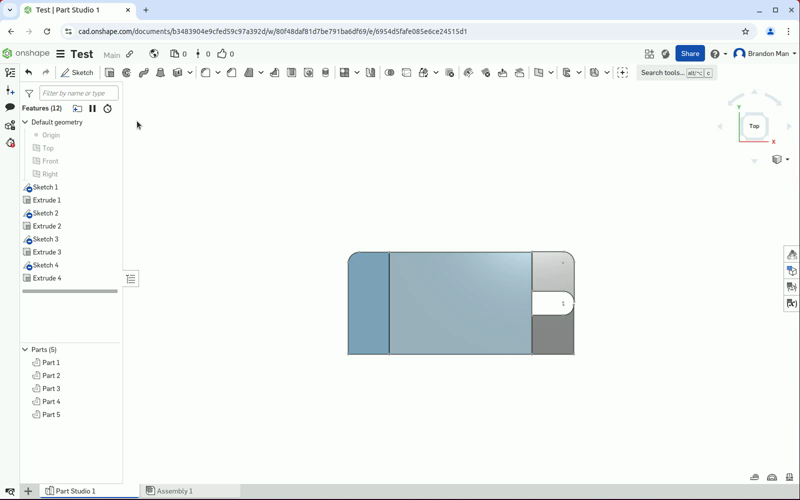
key(shift+h)
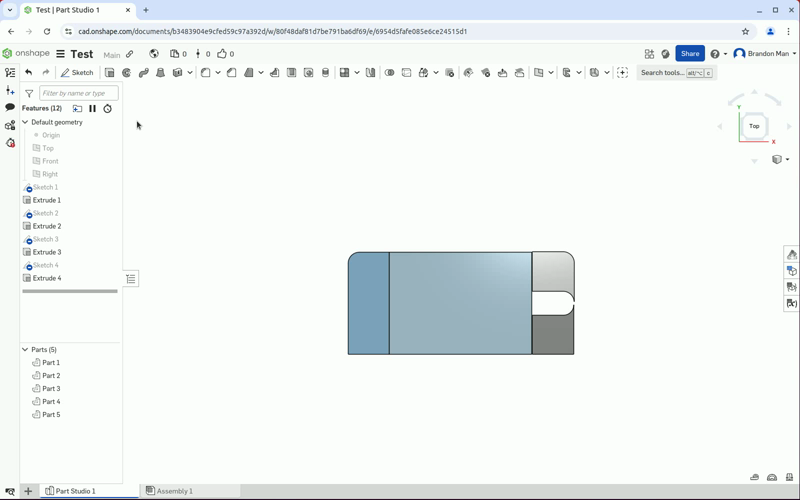
mouse_move(73, 189)
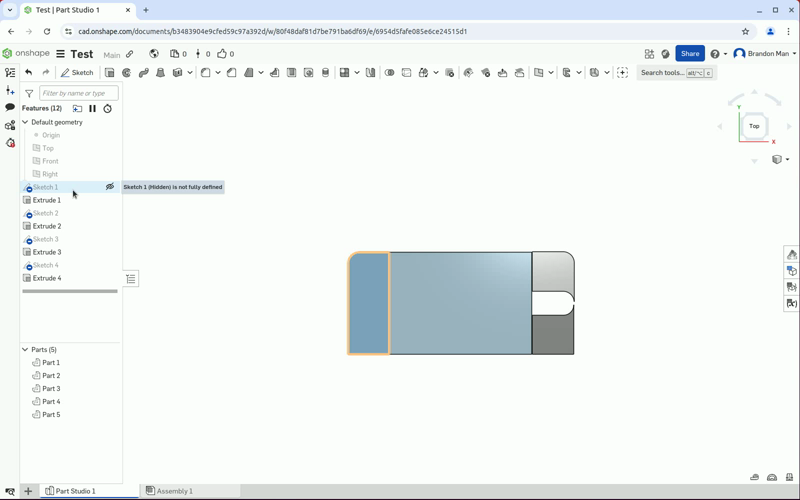
click(73, 189)
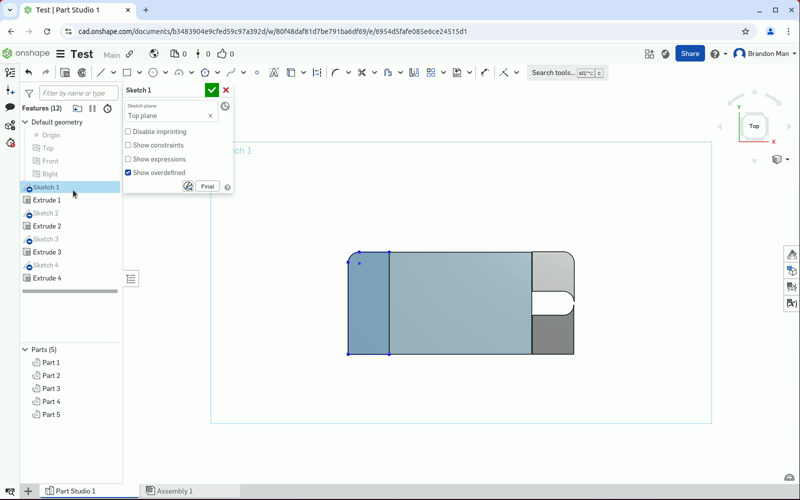
mouse_move(229, 92)
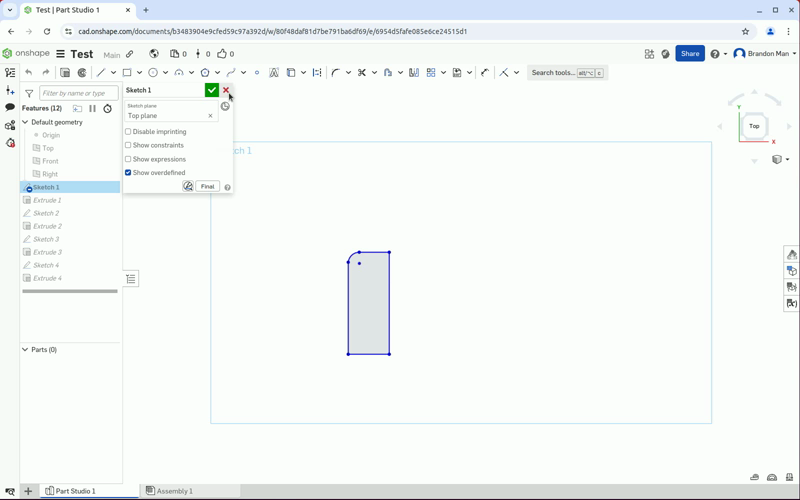
click(229, 92)
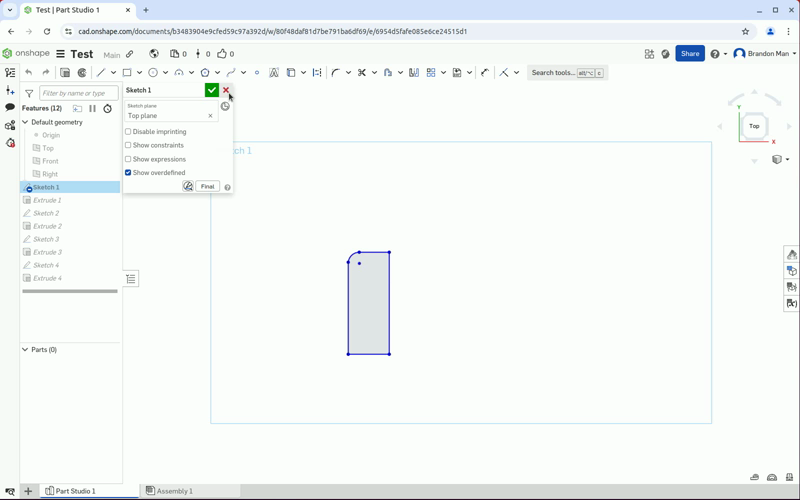
key(shift+s)
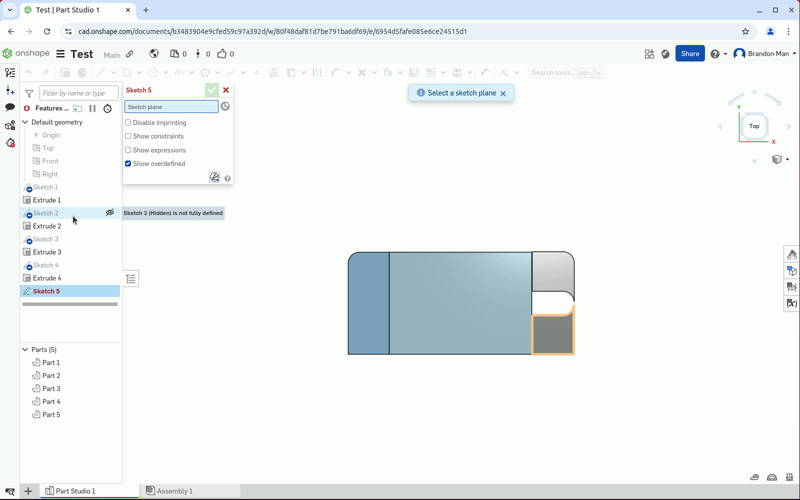
scroll(3)
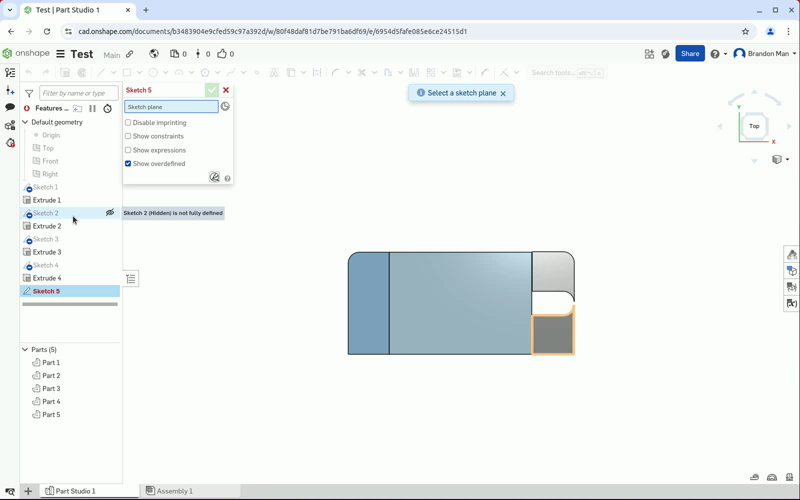
mouse_move(73, 150)
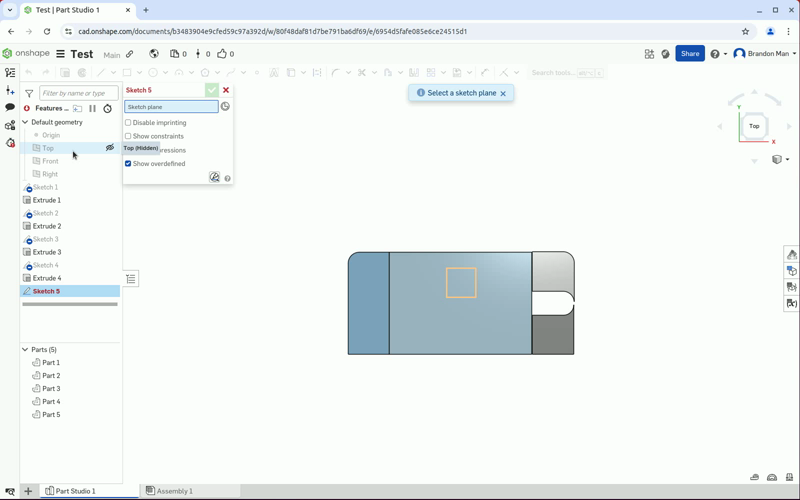
click(73, 150)
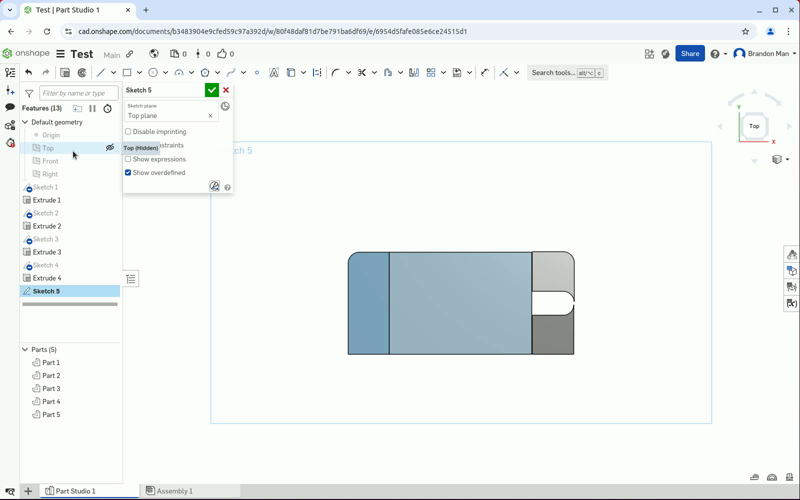
mouse_move(73, 352)
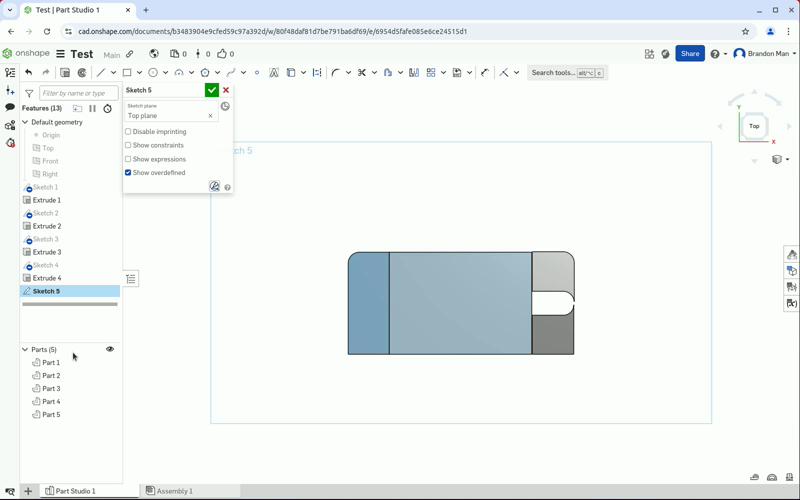
key(y)
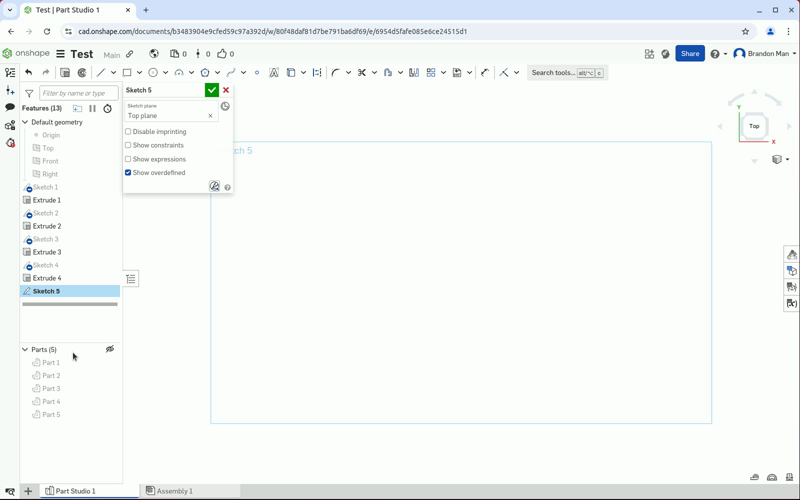
key(l)
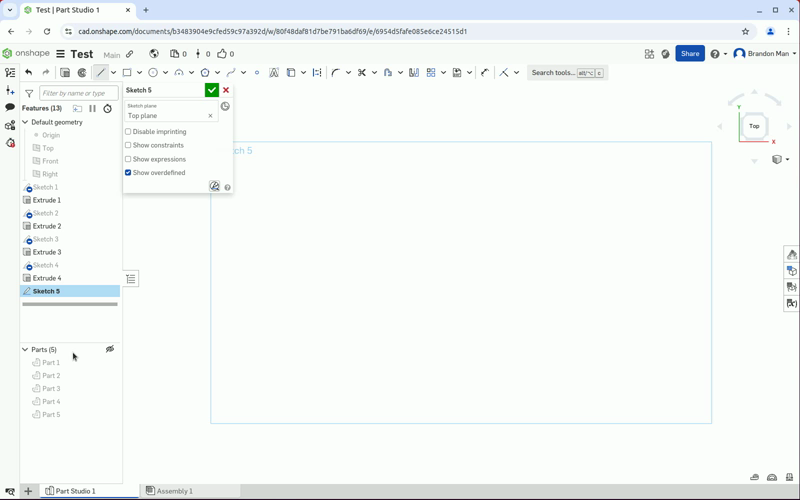
key_down(shift)
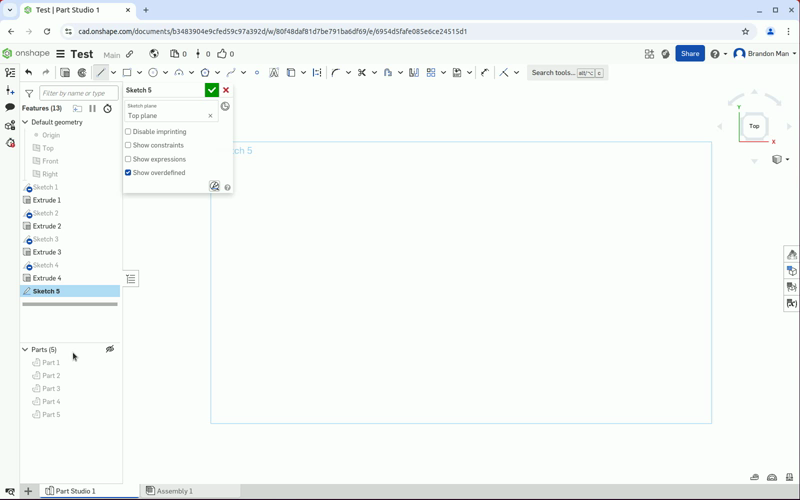
mouse_move(532, 315)
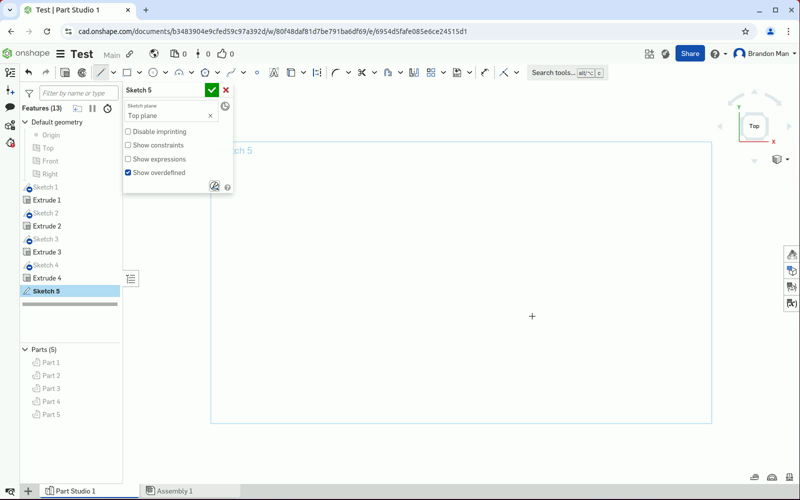
click(532, 315)
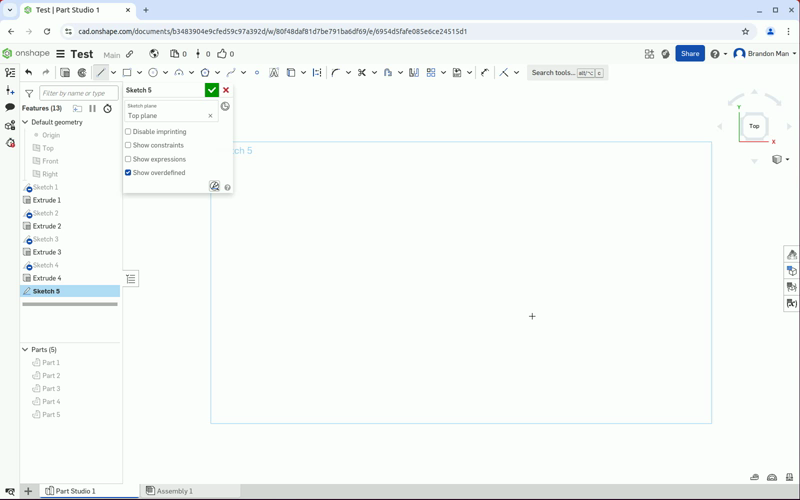
key_up(shift)
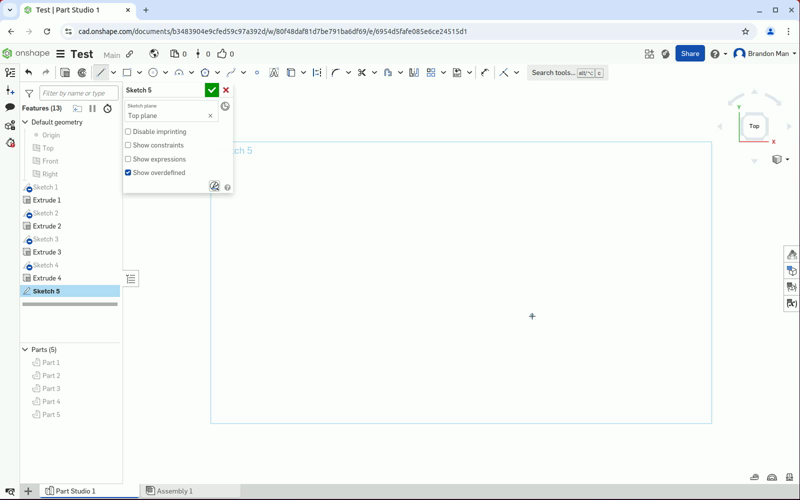
key_down(shift)
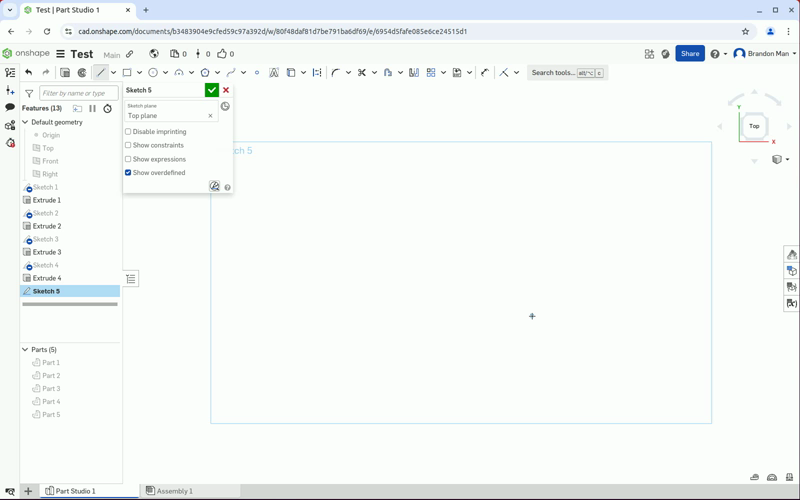
mouse_move(562, 315)
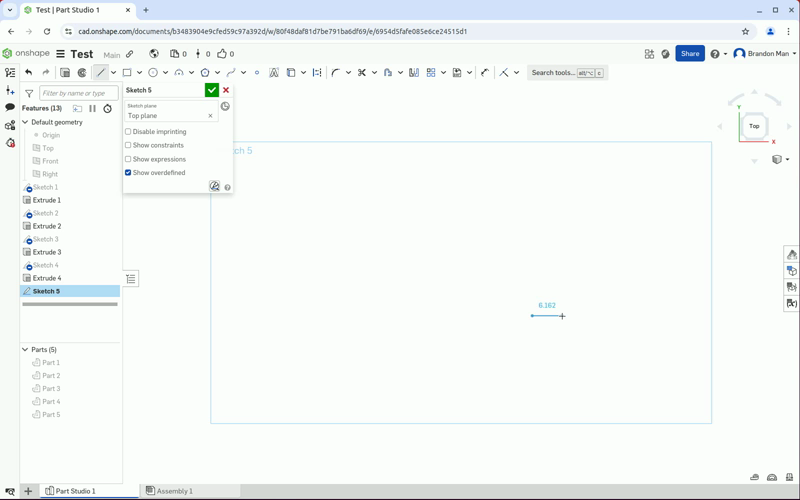
mouse_move(563, 315)
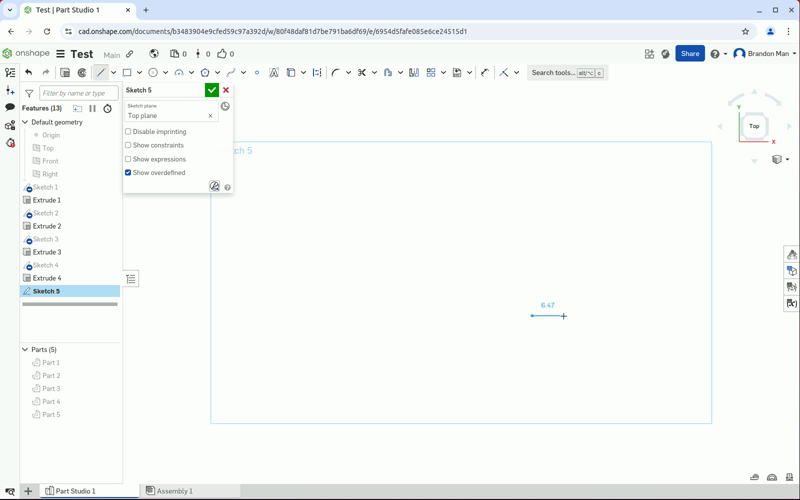
click(563, 315)
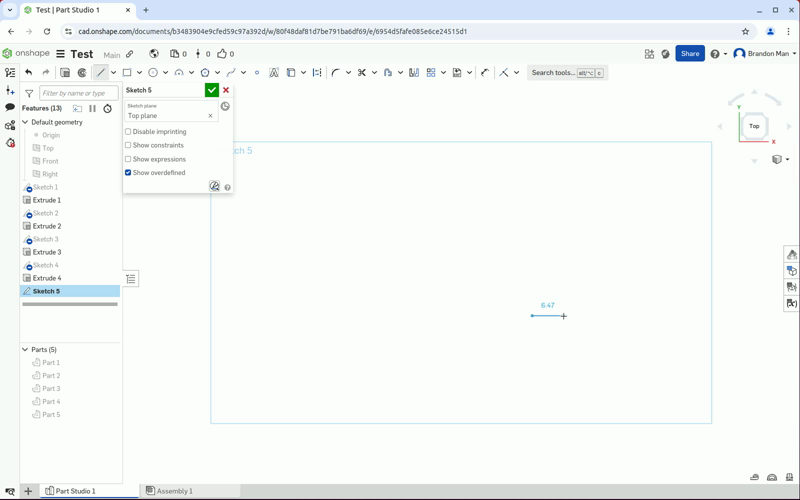
key_up(shift)
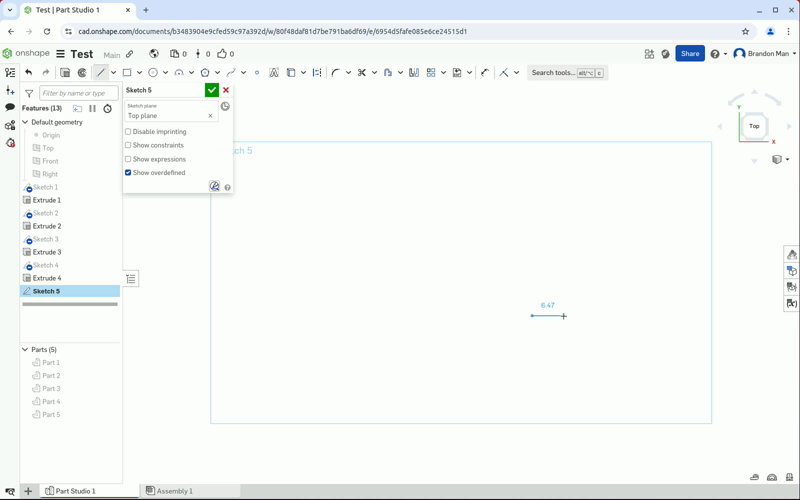
key(esc)
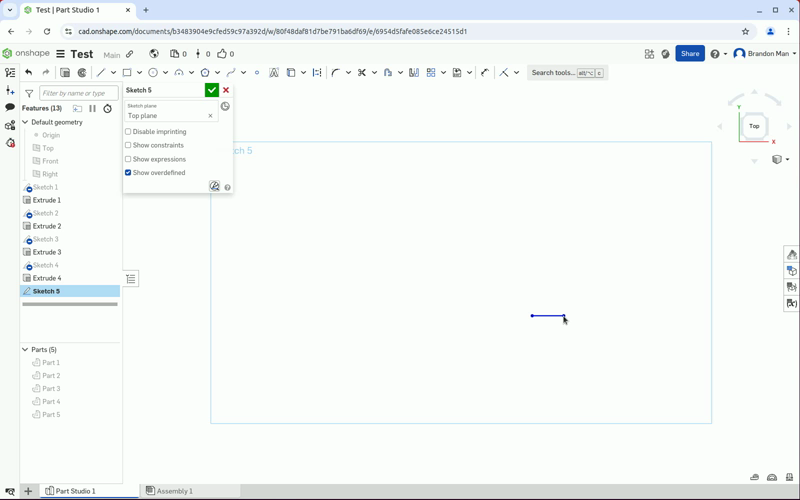
key(a)
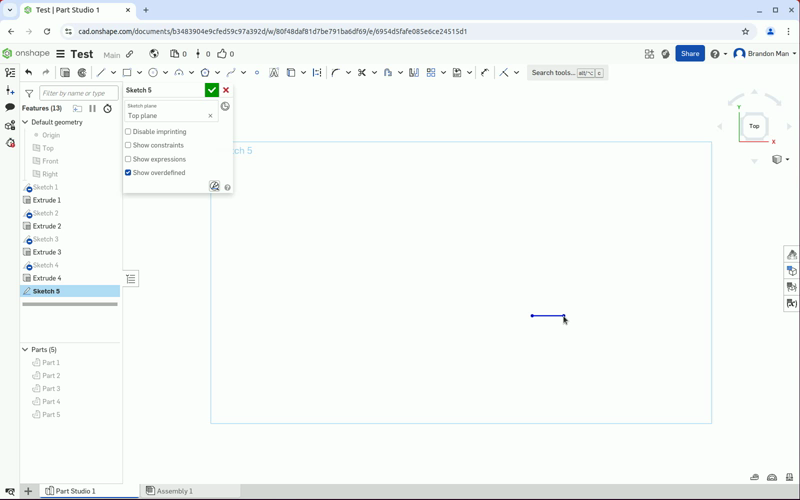
mouse_move(563, 315)
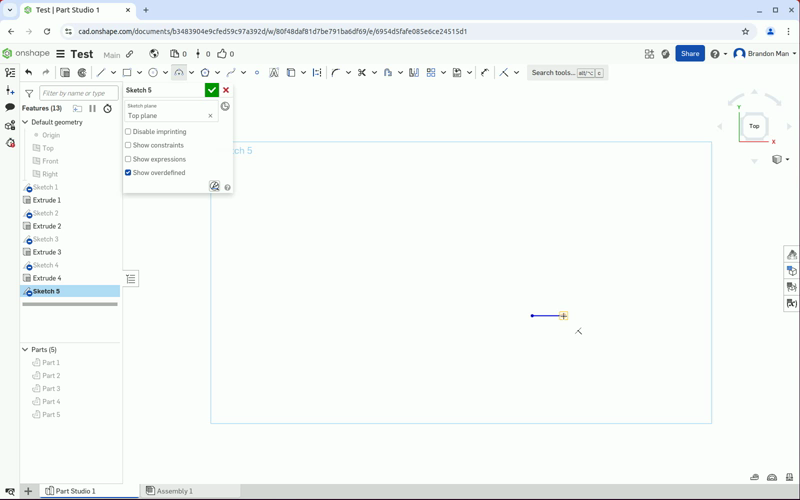
click(563, 315)
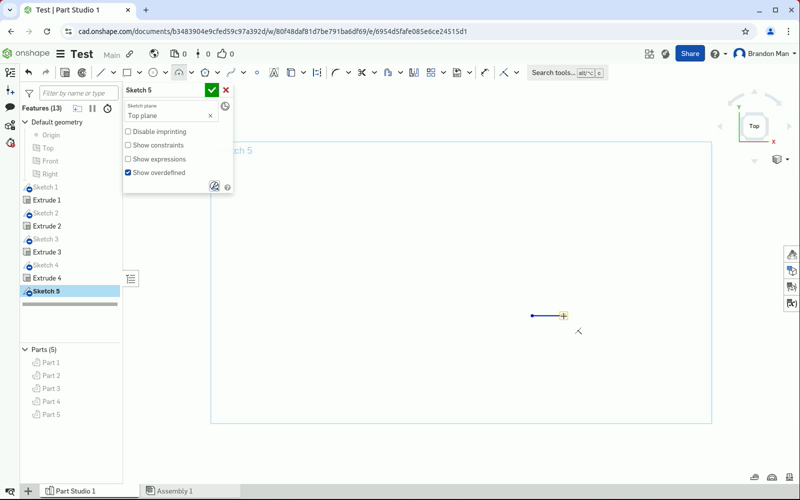
key_down(shift)
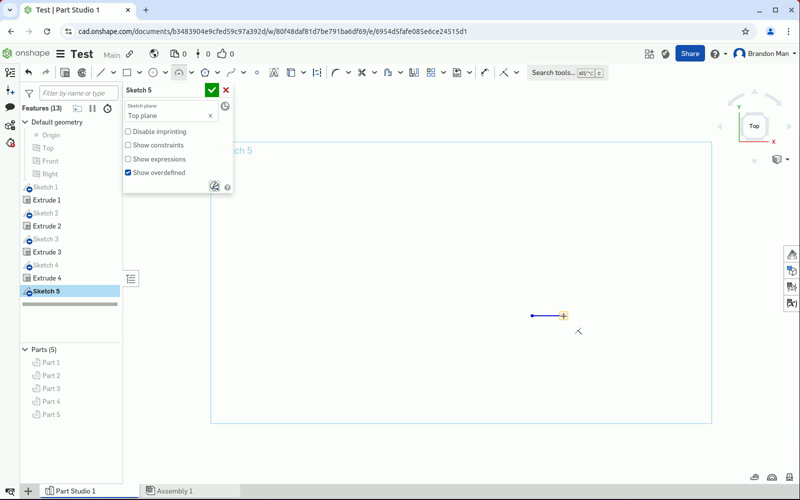
mouse_move(574, 305)
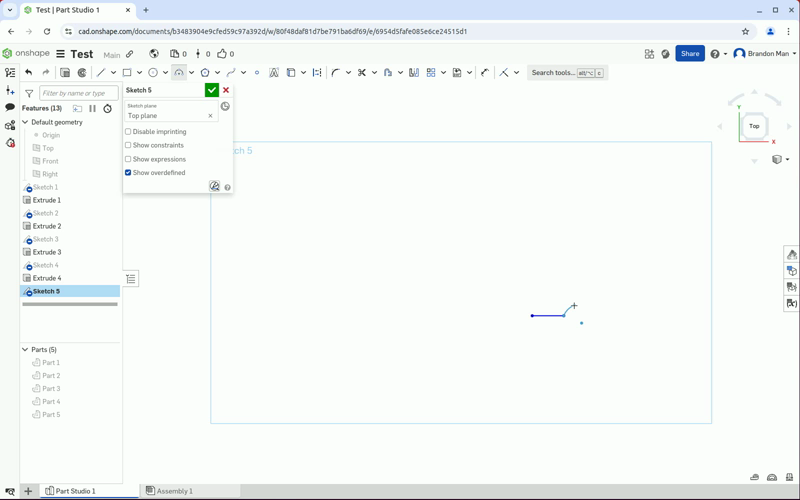
click(574, 305)
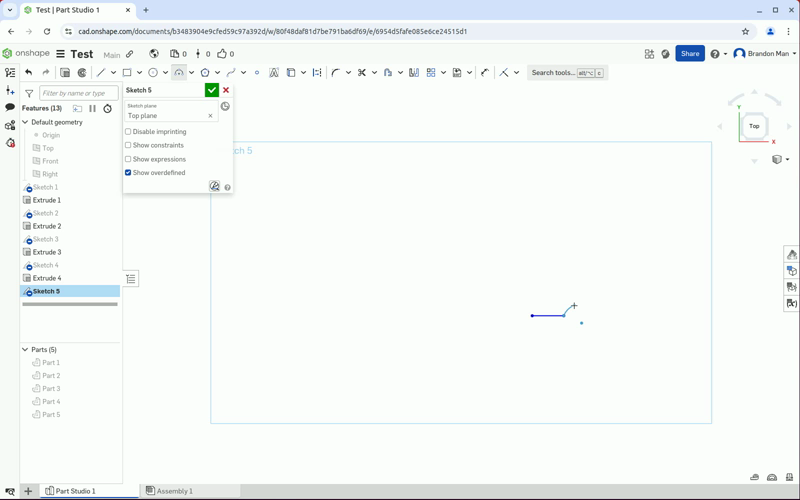
mouse_move(570, 312)
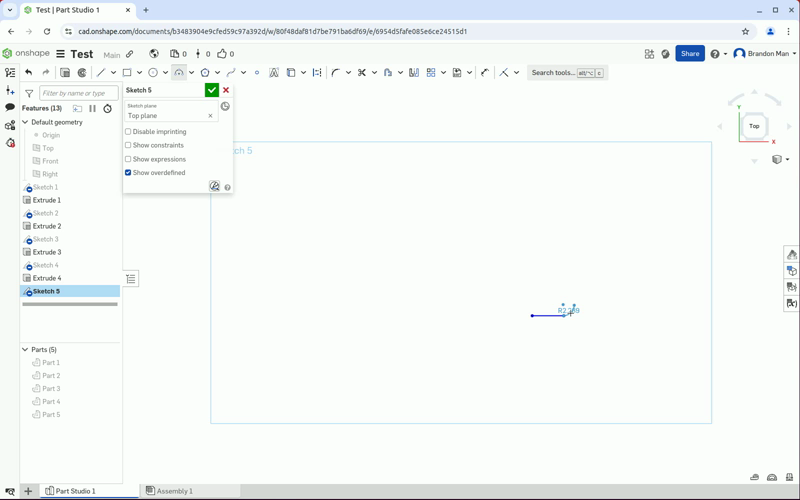
click(570, 312)
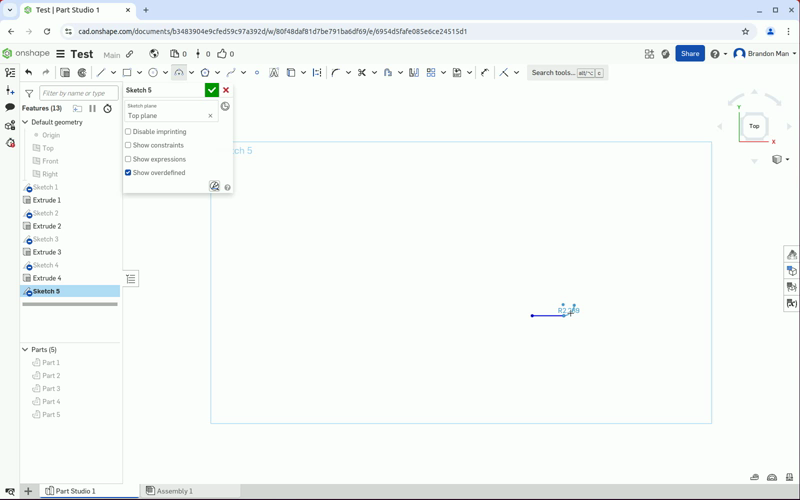
key_up(shift)
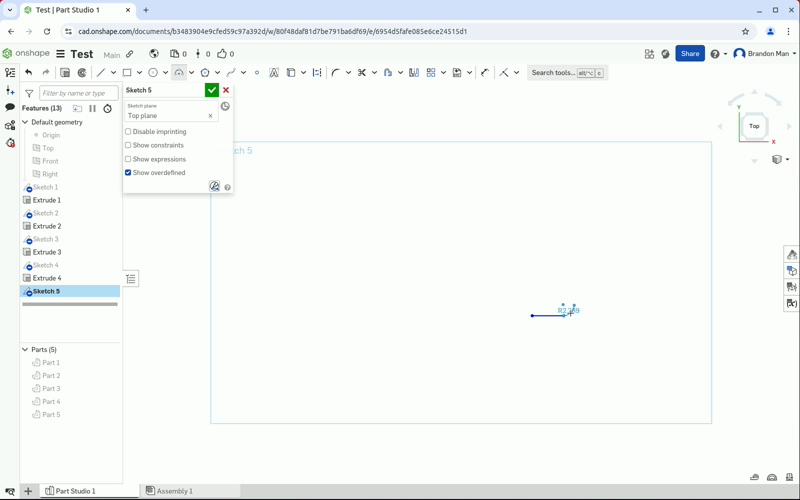
key(esc)
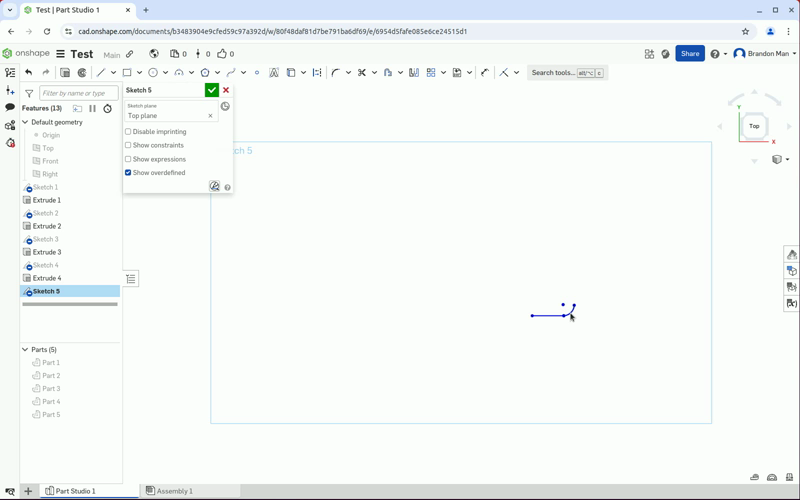
key(l)
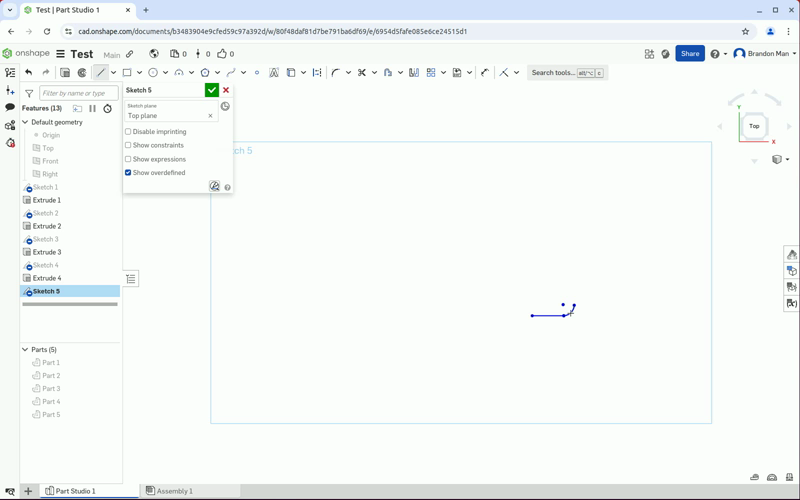
mouse_move(574, 305)
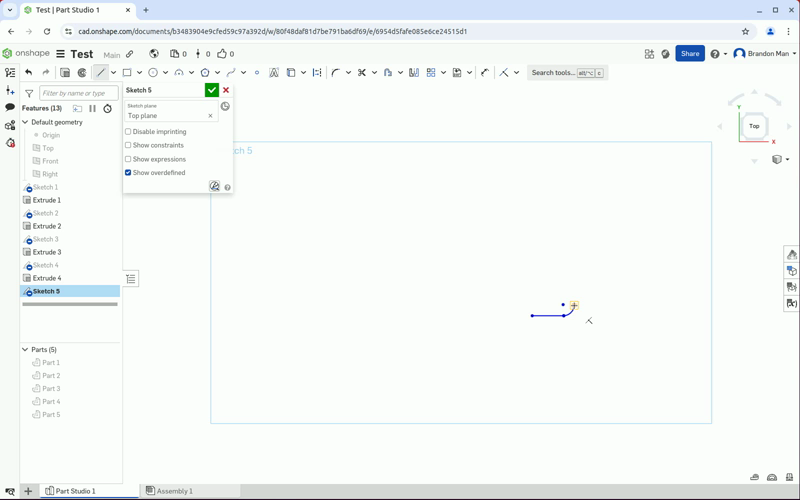
click(574, 305)
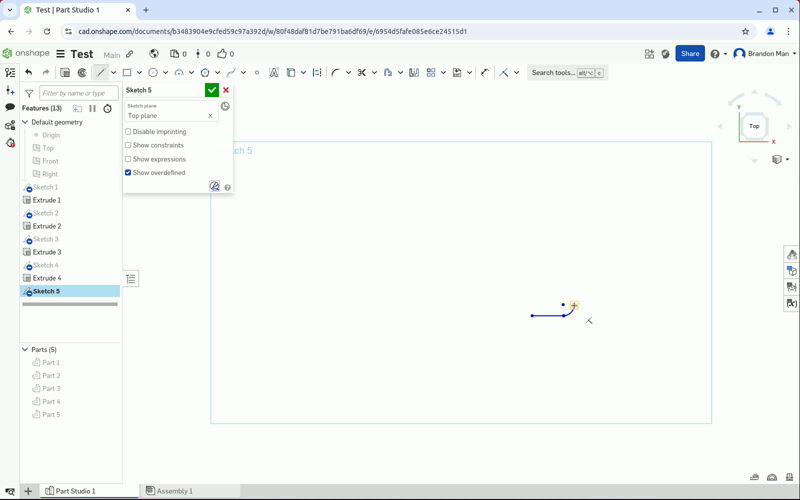
key_down(shift)
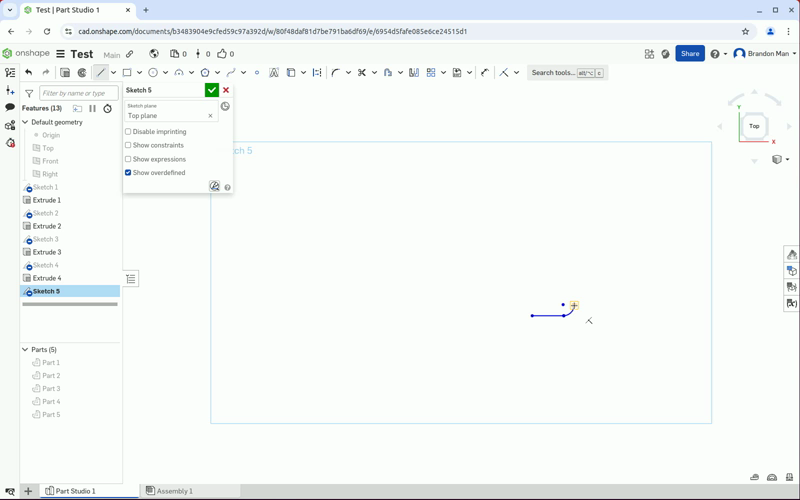
mouse_move(589, 305)
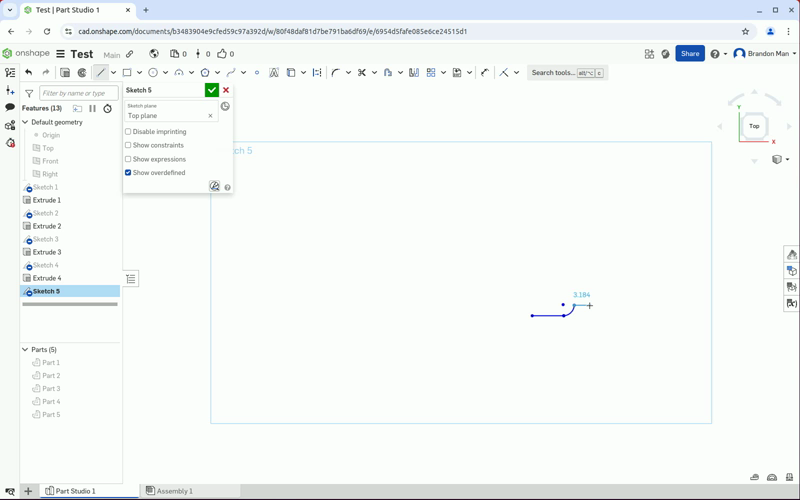
mouse_move(574, 301)
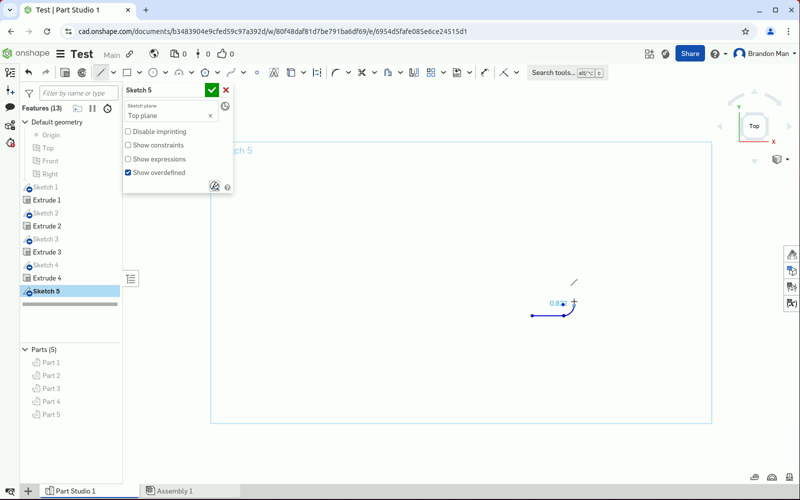
scroll(6)
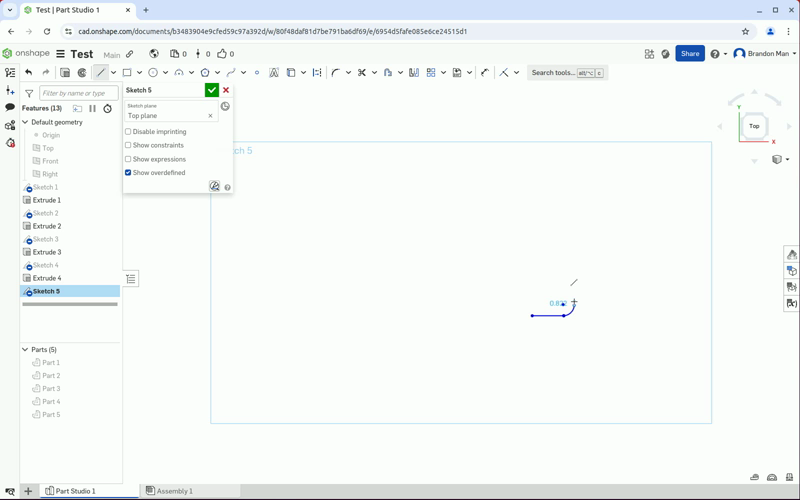
scroll(6)
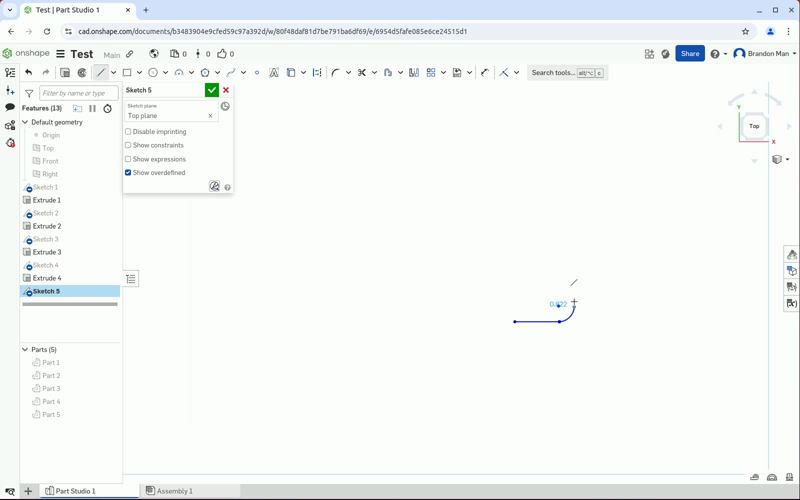
scroll(6)
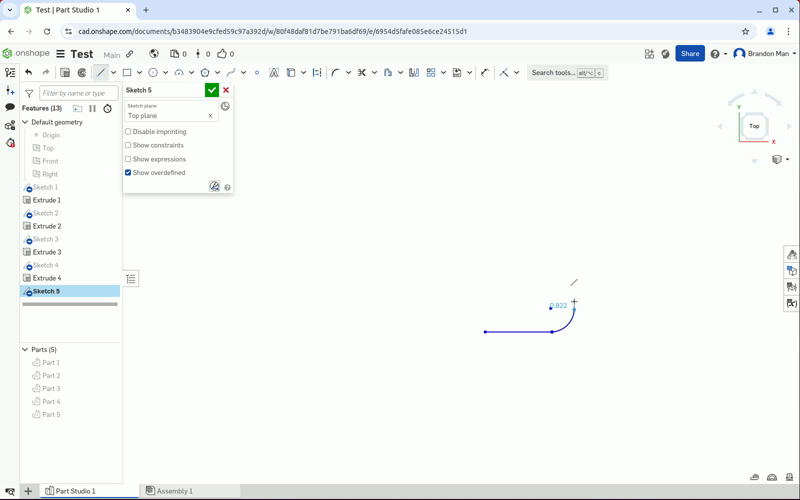
scroll(6)
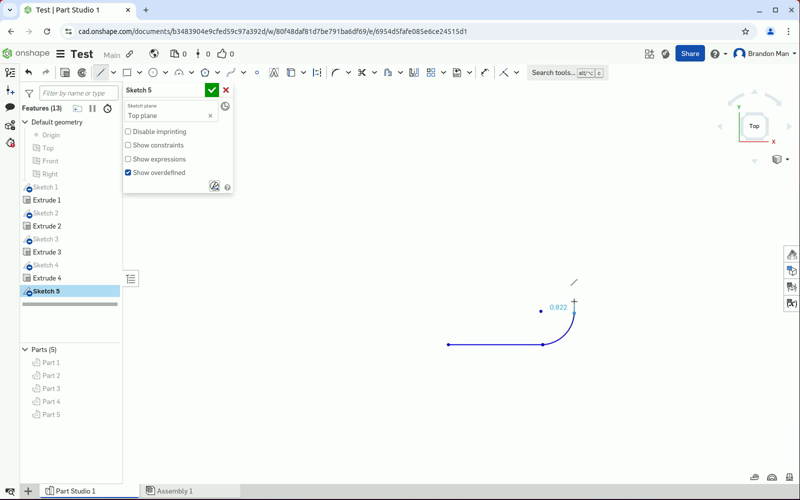
scroll(6)
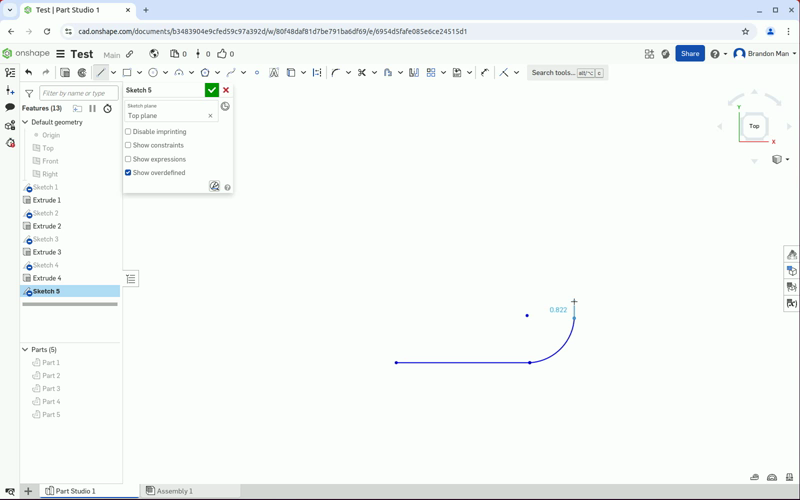
scroll(6)
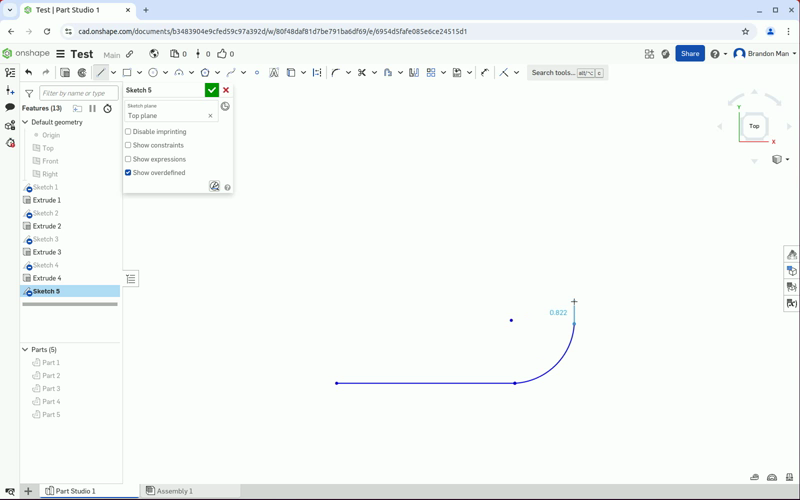
scroll(6)
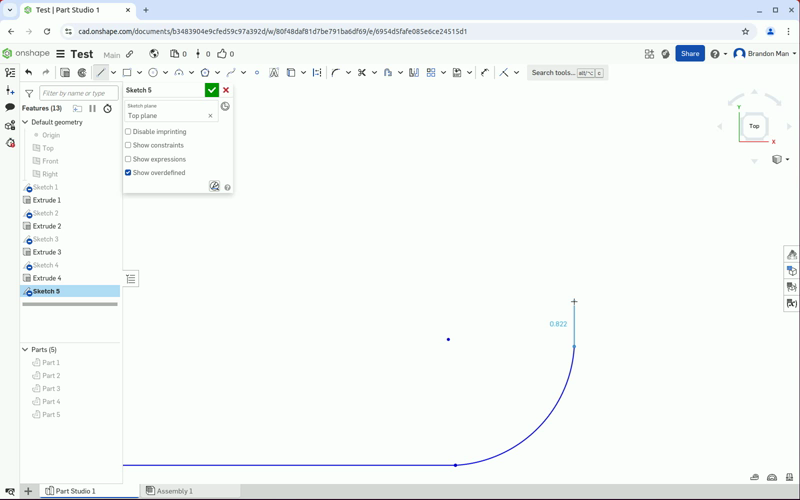
click(574, 301)
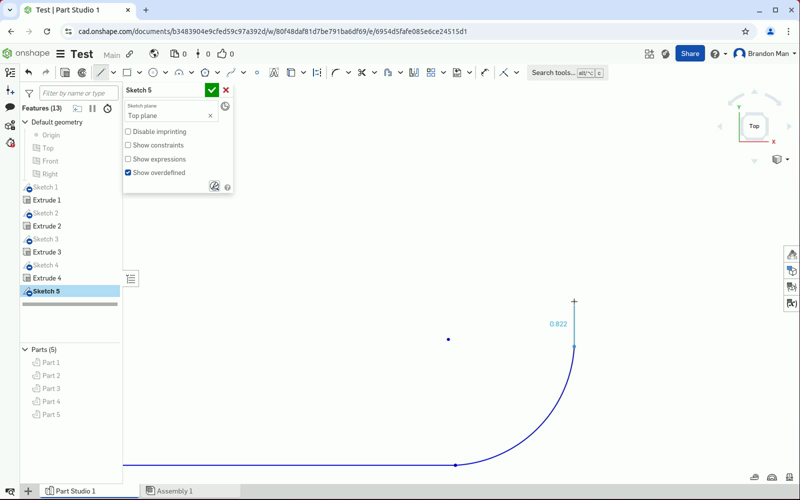
scroll(-6)
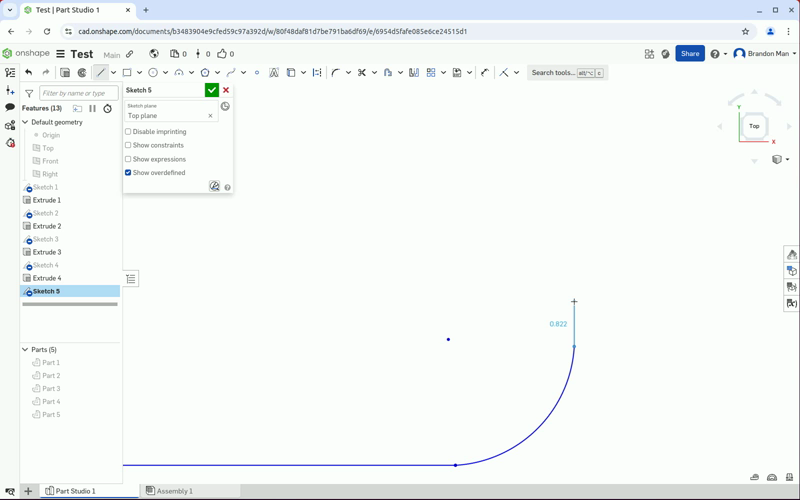
scroll(-6)
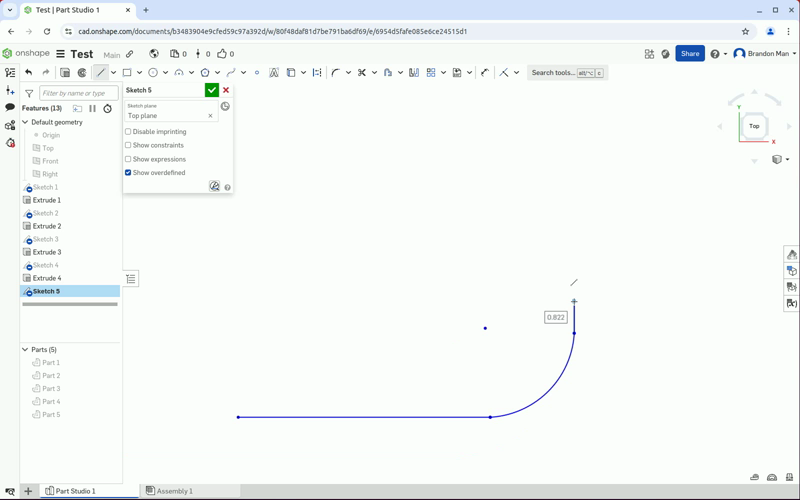
scroll(-6)
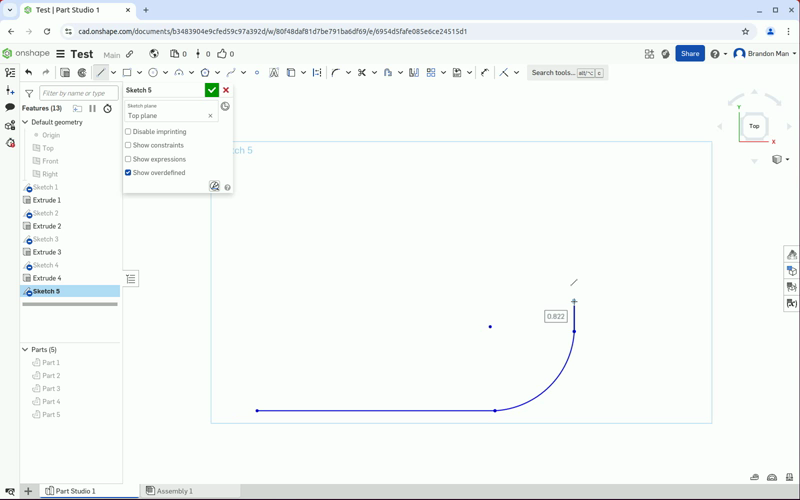
scroll(-6)
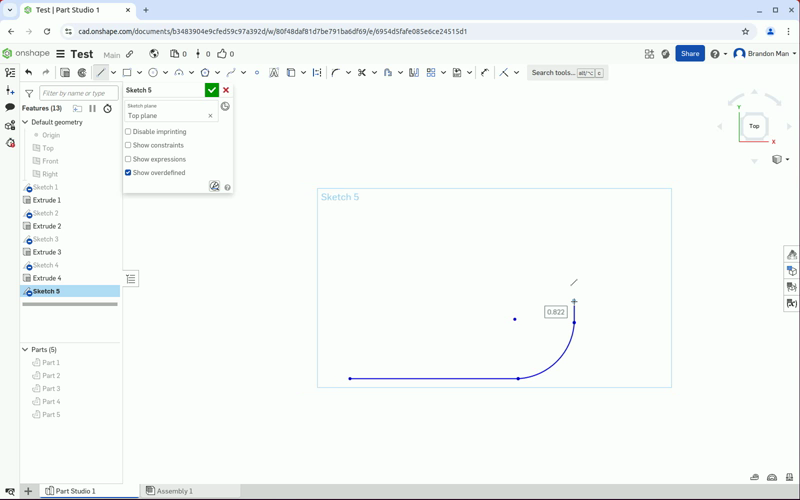
scroll(-6)
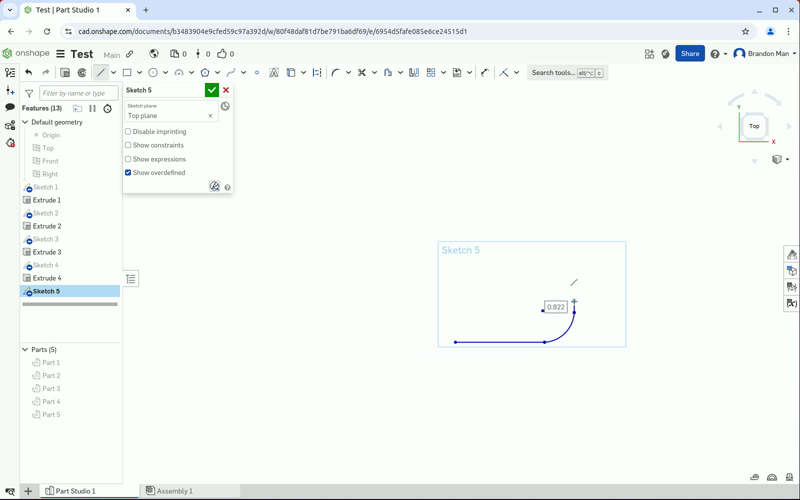
scroll(-6)
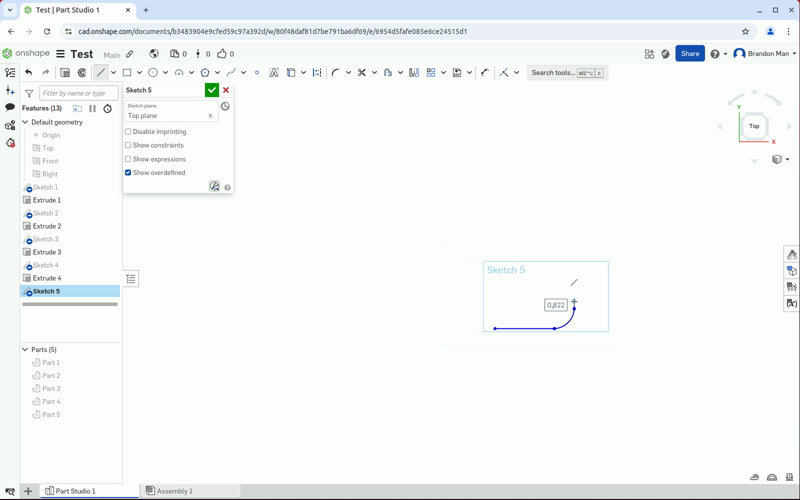
scroll(-6)
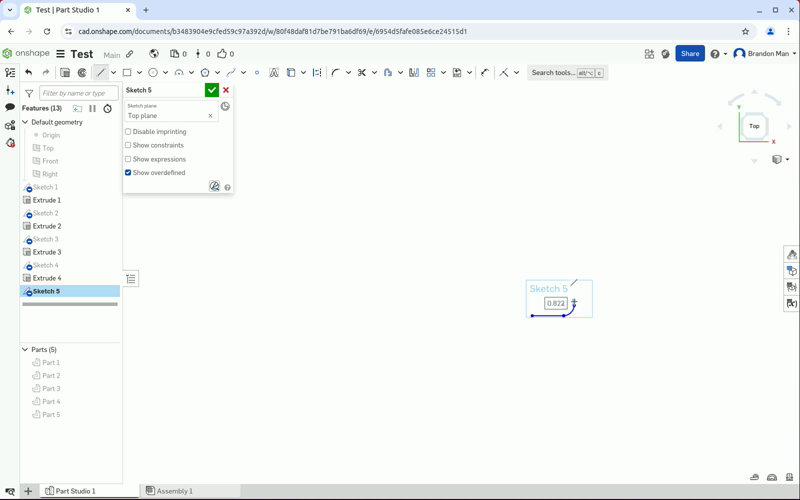
key_up(shift)
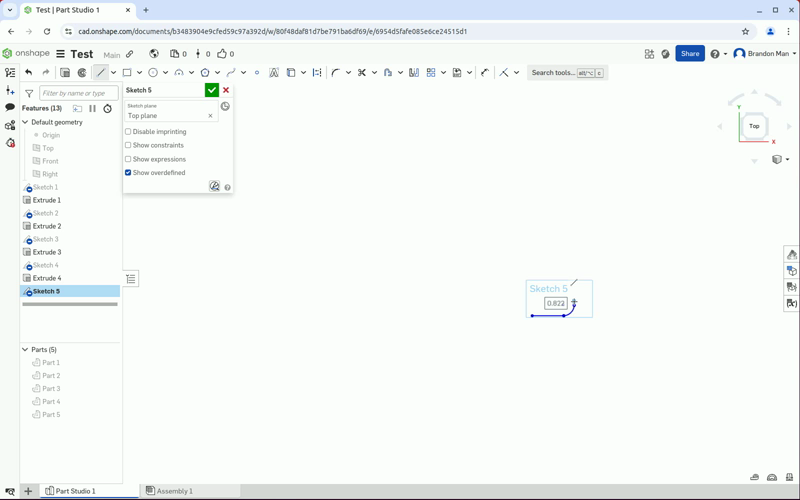
key(esc)
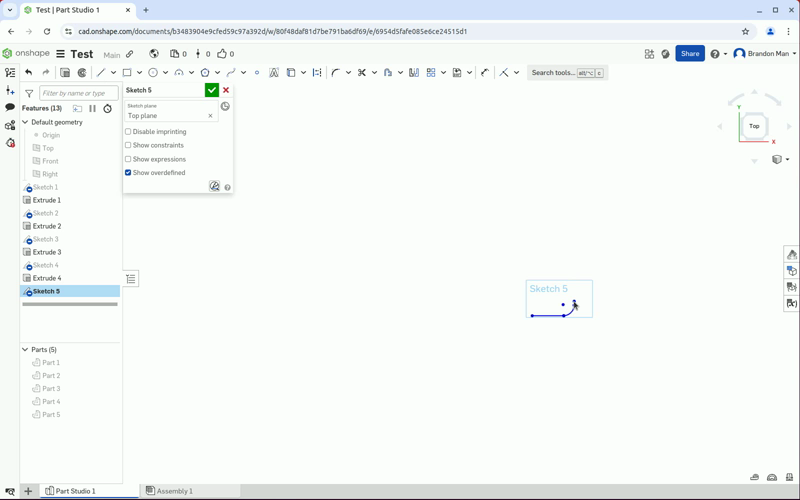
key(a)
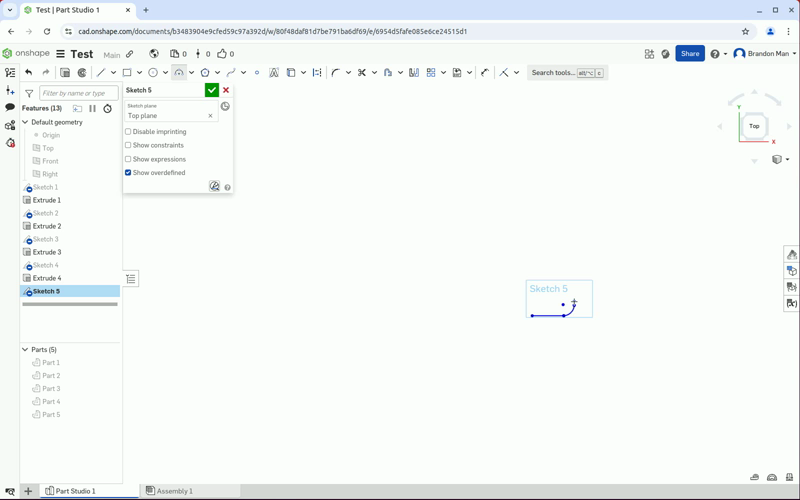
mouse_move(574, 301)
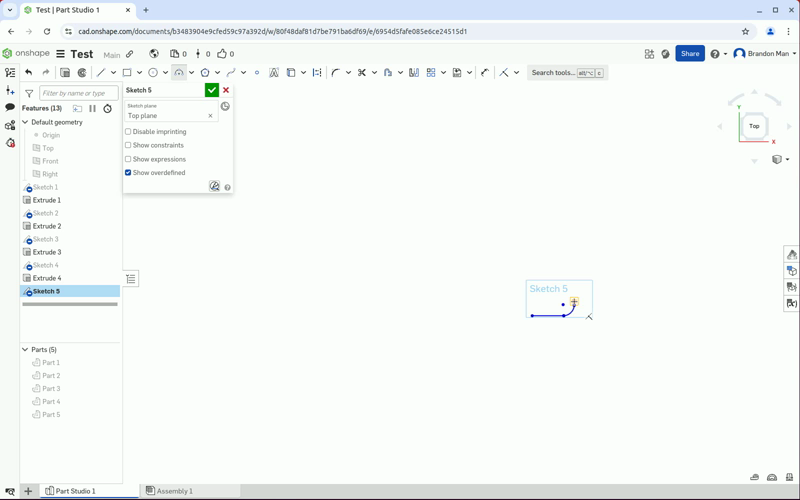
scroll(6)
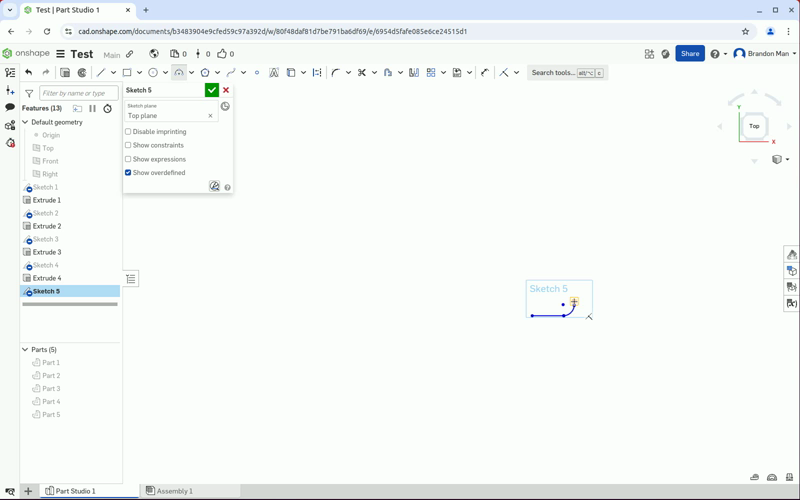
scroll(6)
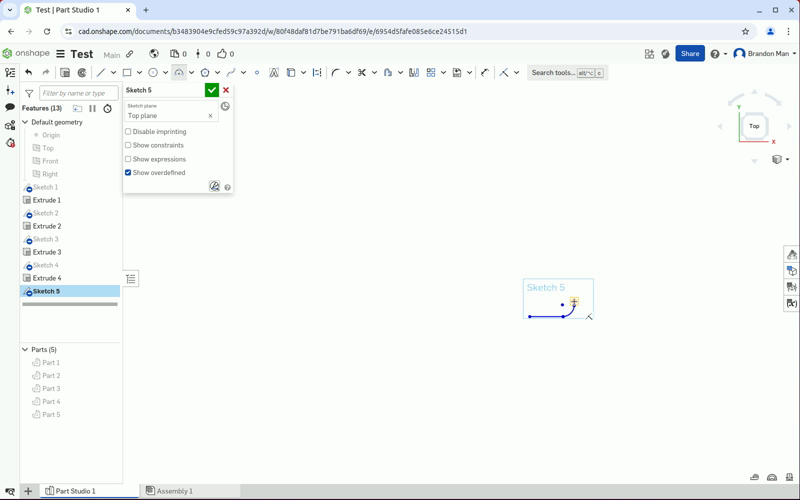
scroll(6)
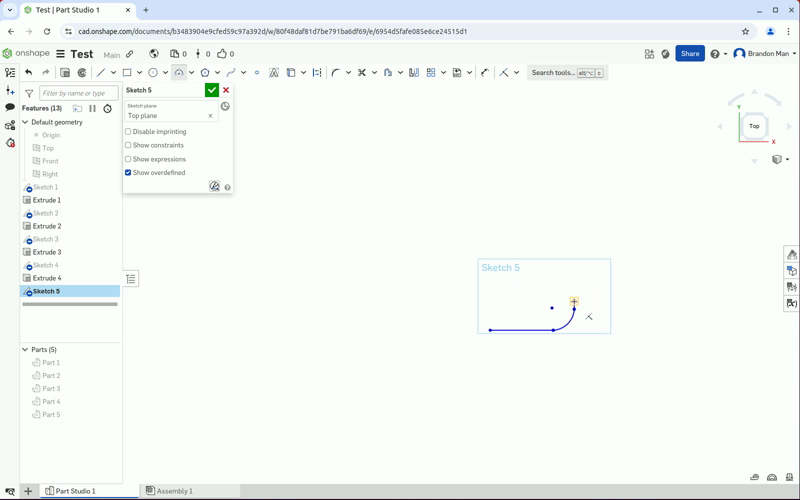
scroll(6)
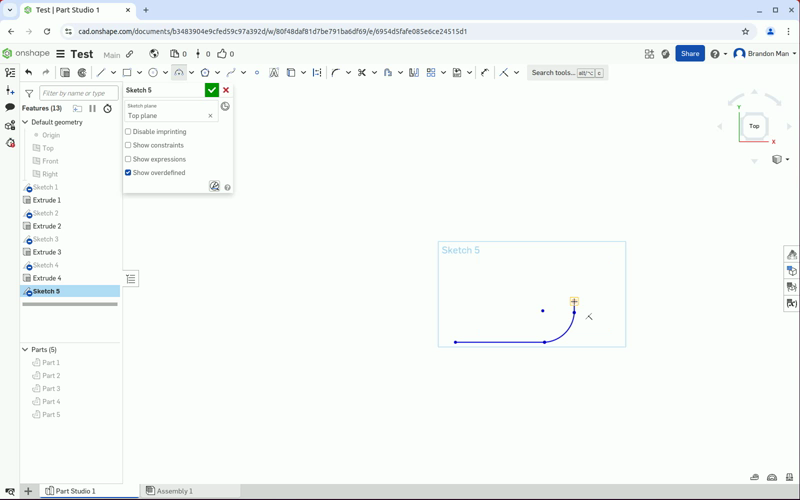
scroll(6)
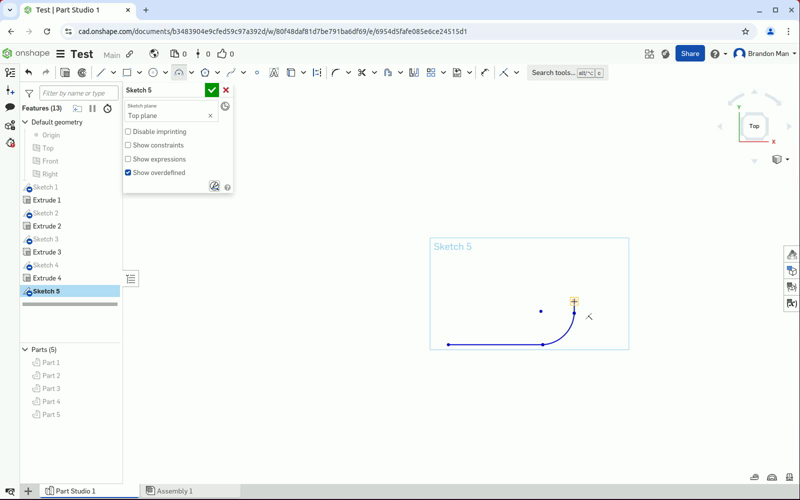
scroll(6)
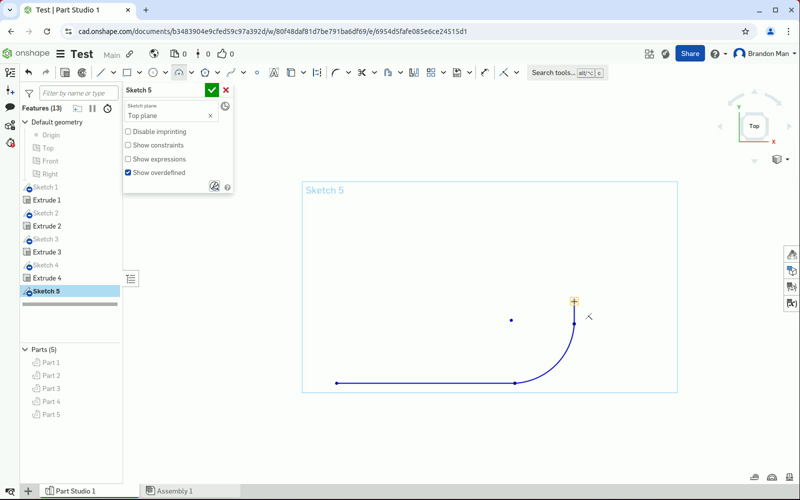
scroll(6)
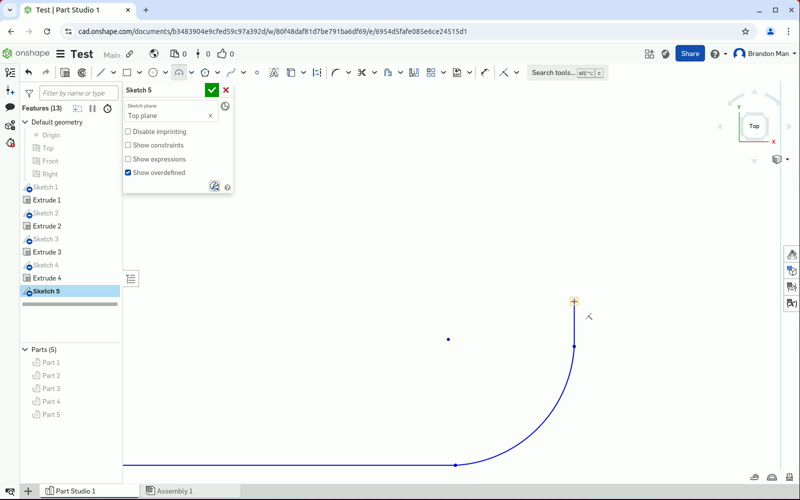
click(574, 301)
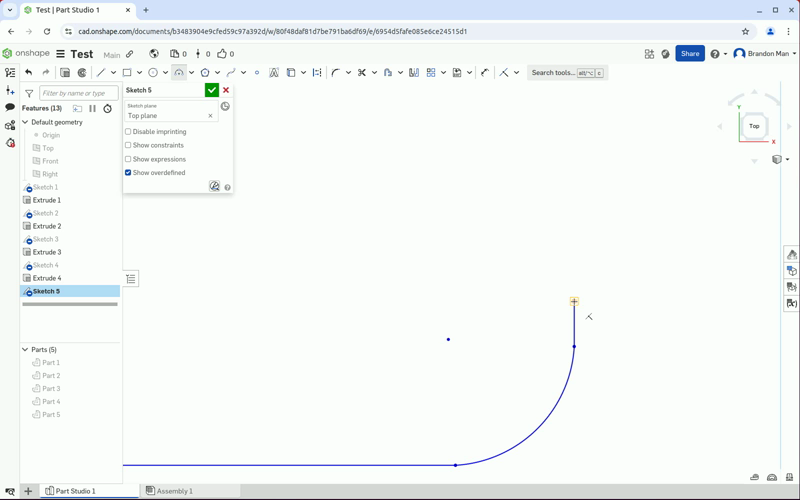
scroll(-6)
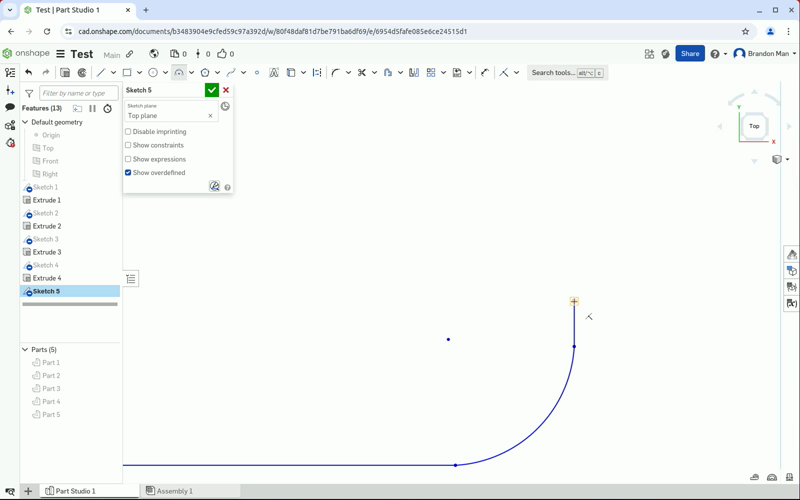
scroll(-6)
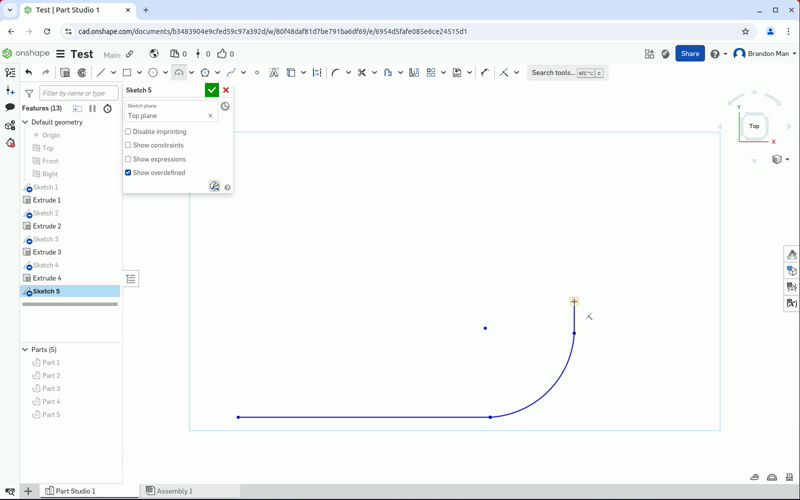
scroll(-6)
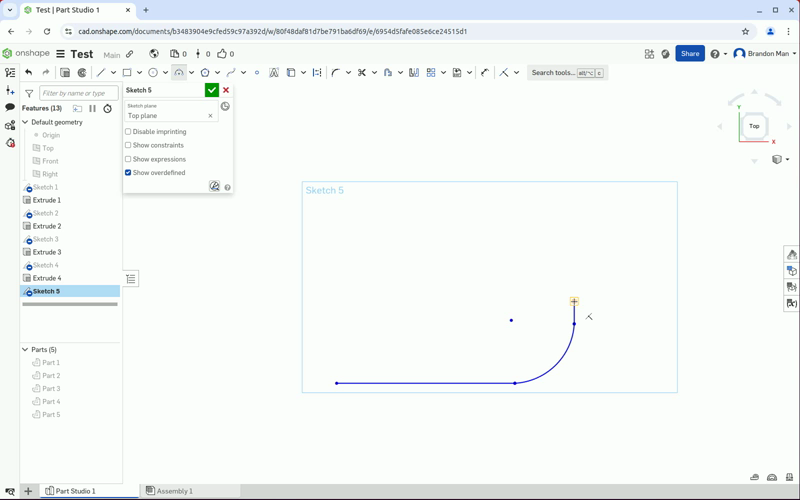
scroll(-6)
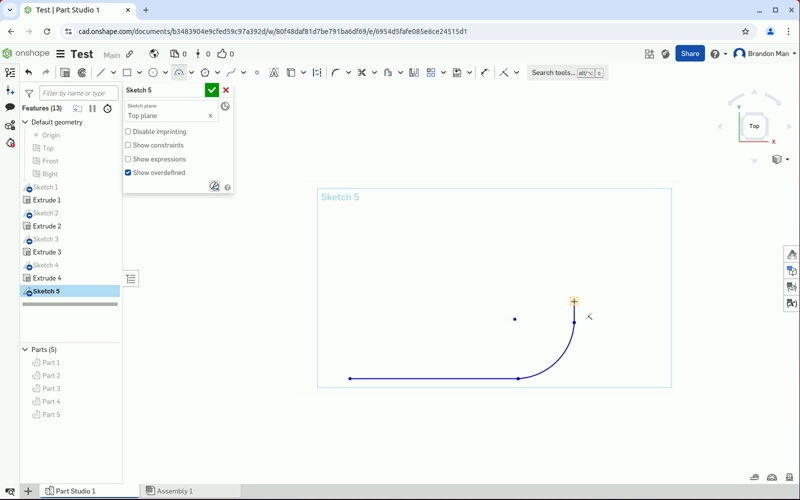
scroll(-6)
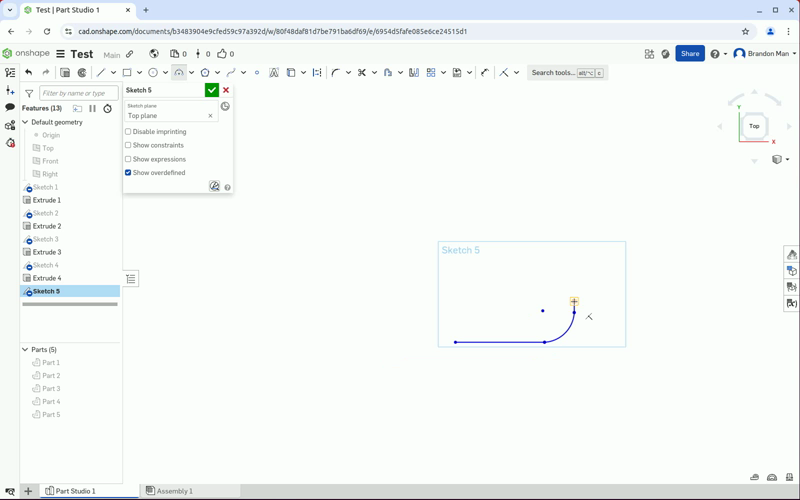
scroll(-6)
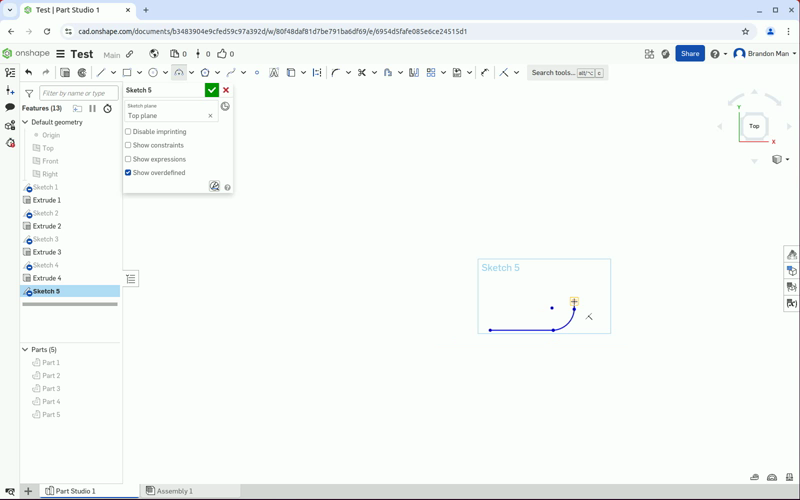
scroll(-6)
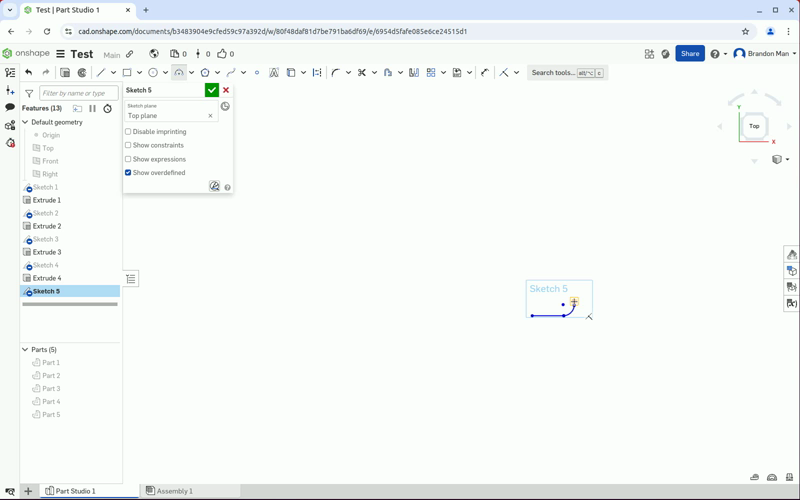
key_down(shift)
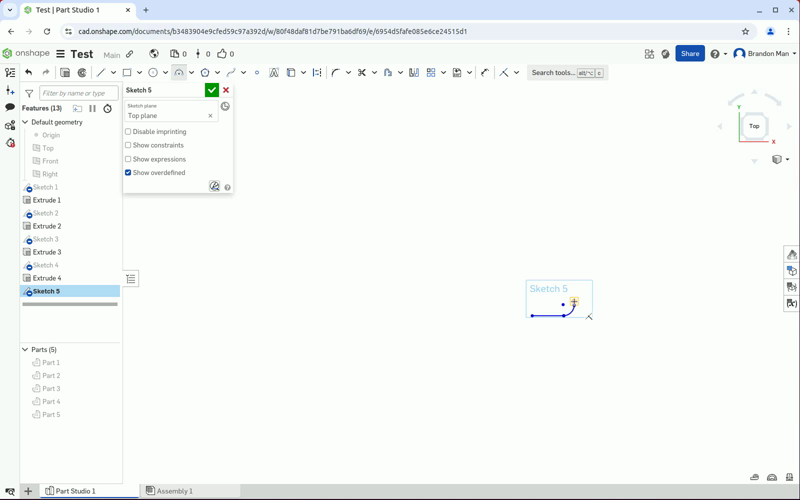
mouse_move(563, 290)
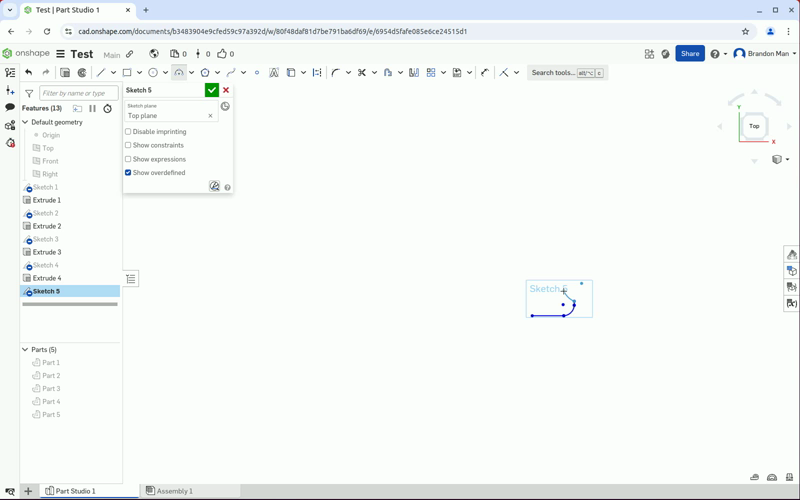
click(563, 290)
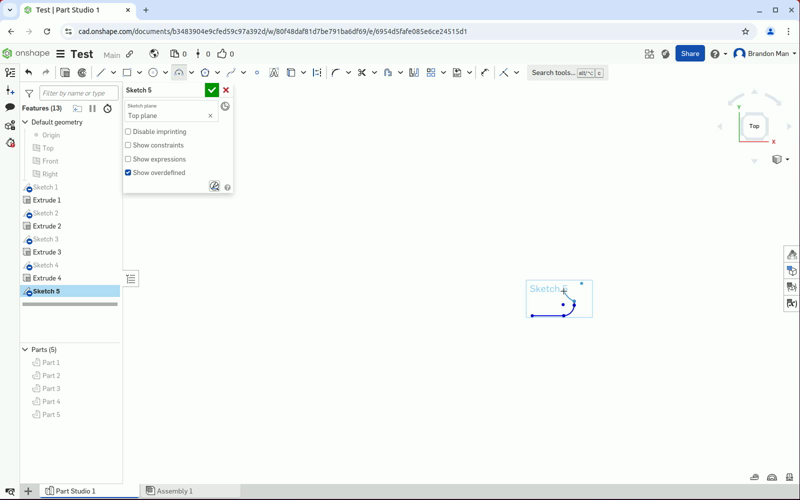
mouse_move(570, 293)
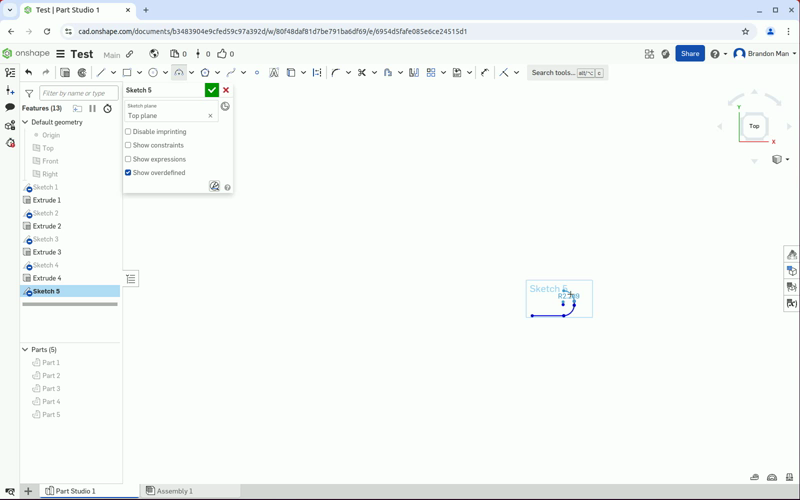
click(570, 293)
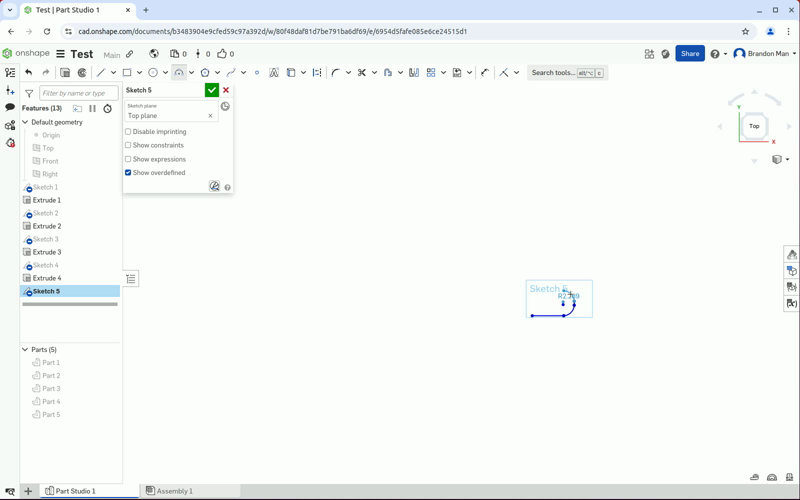
key_up(shift)
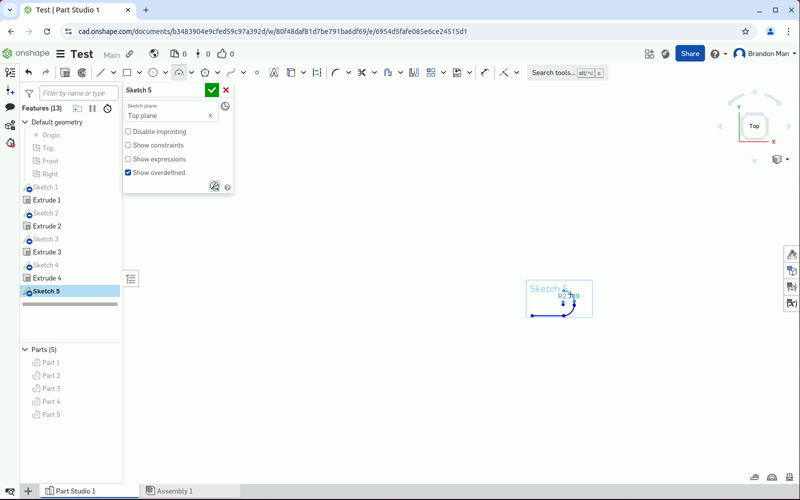
key(esc)
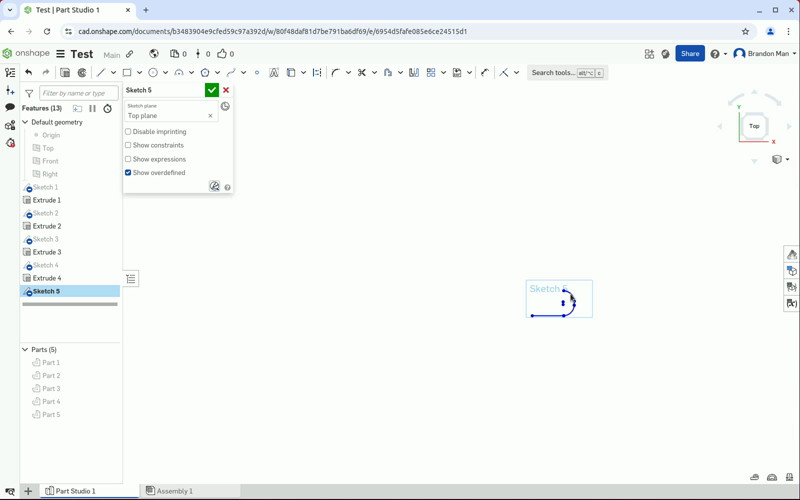
key(l)
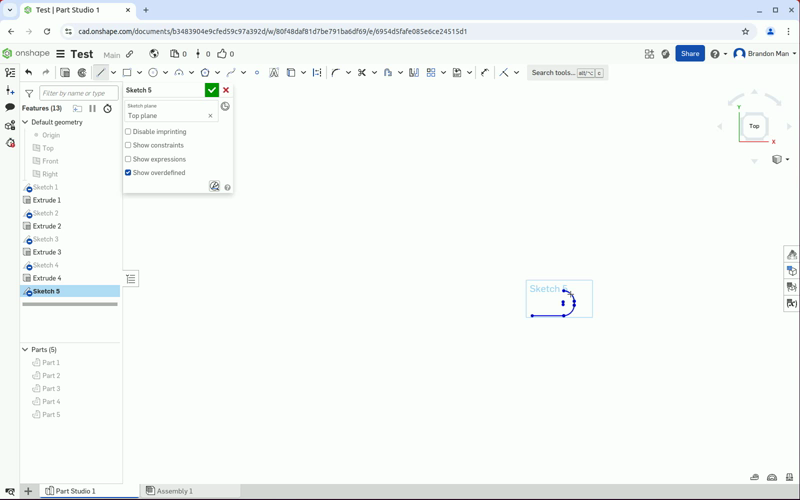
mouse_move(563, 290)
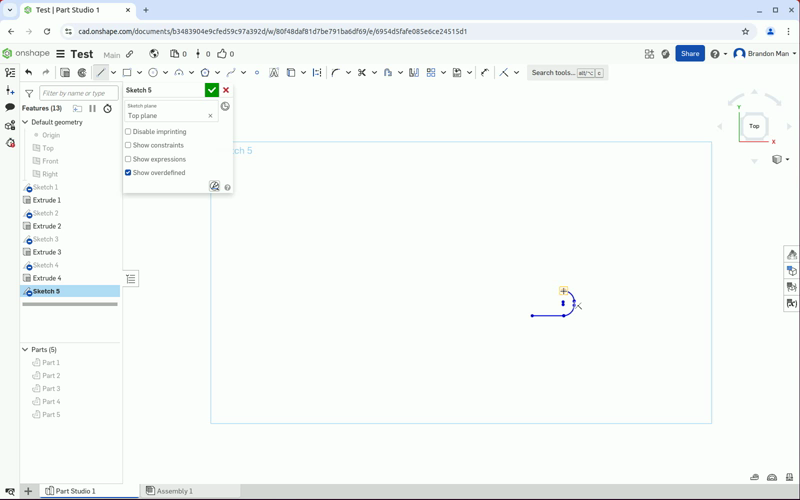
click(563, 290)
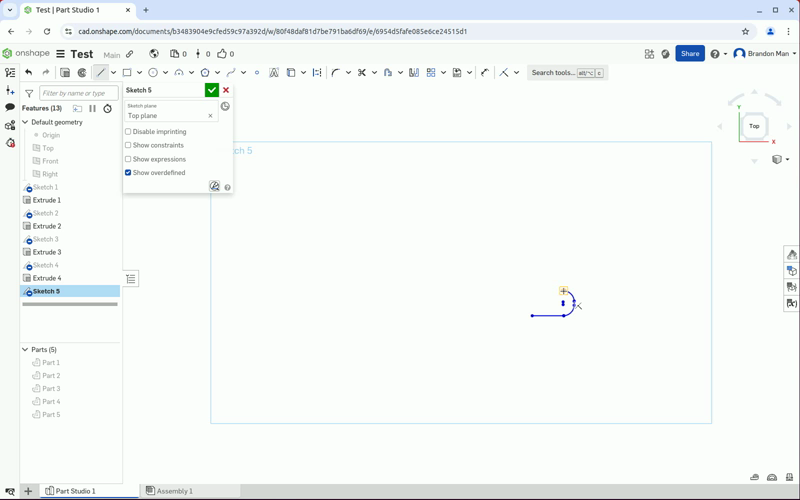
key_down(shift)
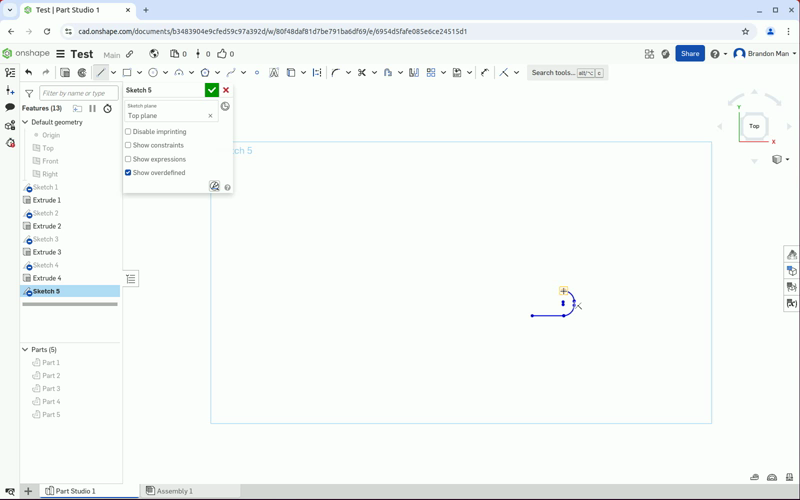
mouse_move(589, 290)
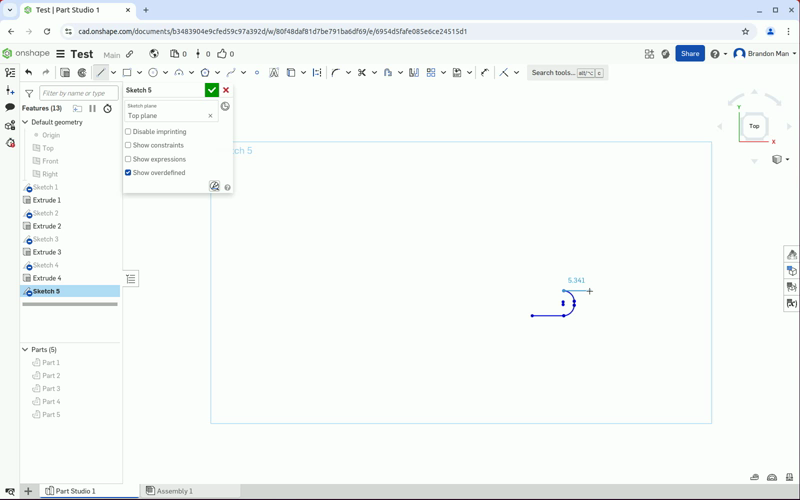
mouse_move(532, 290)
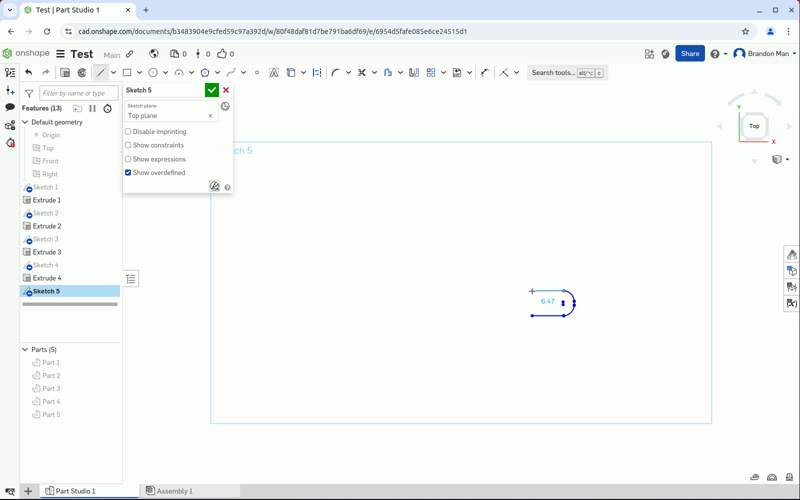
click(532, 290)
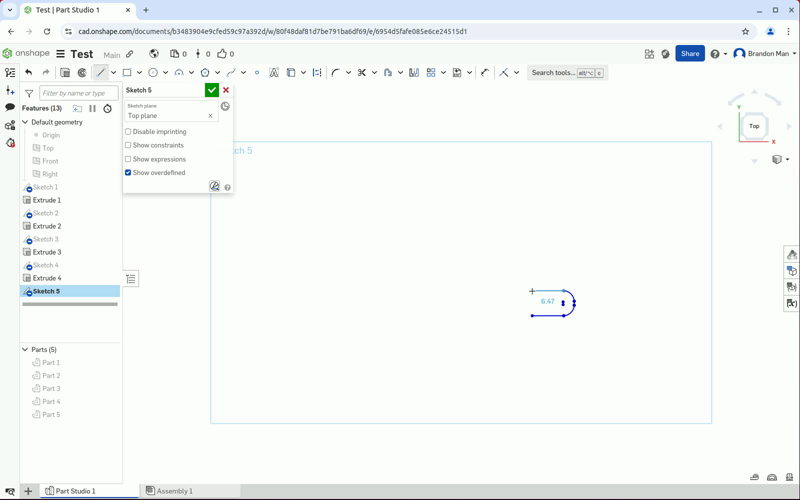
key_up(shift)
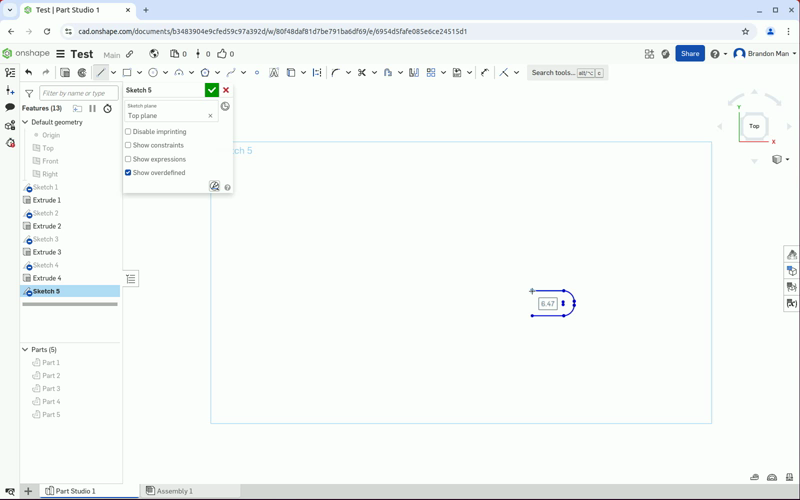
mouse_move(562, 290)
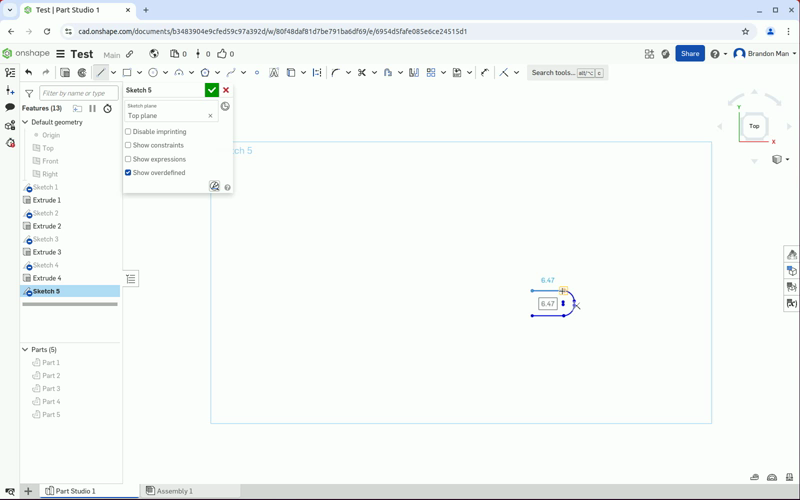
key_down(shift)
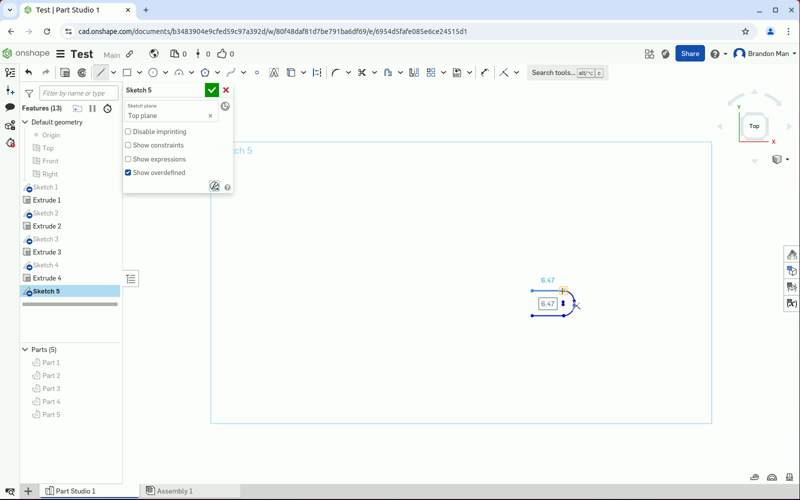
mouse_move(532, 315)
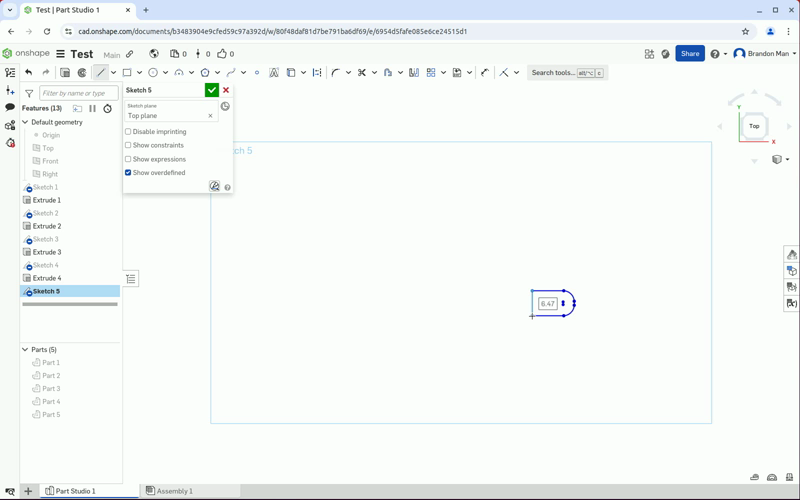
key_up(shift)
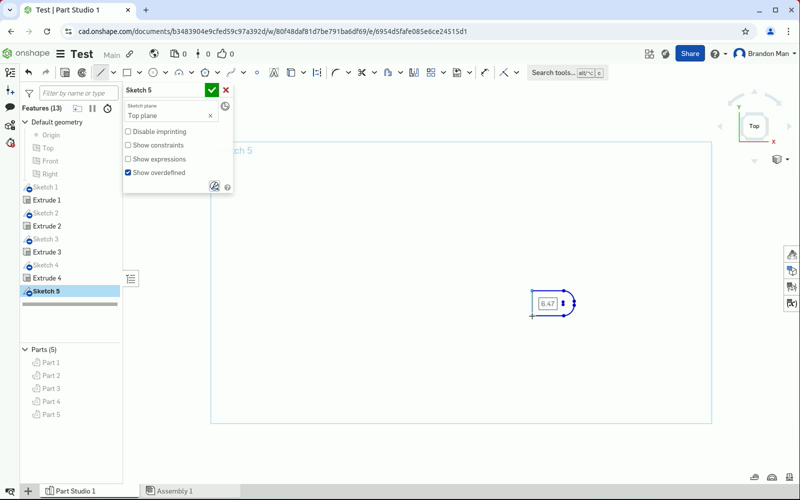
click(532, 315)
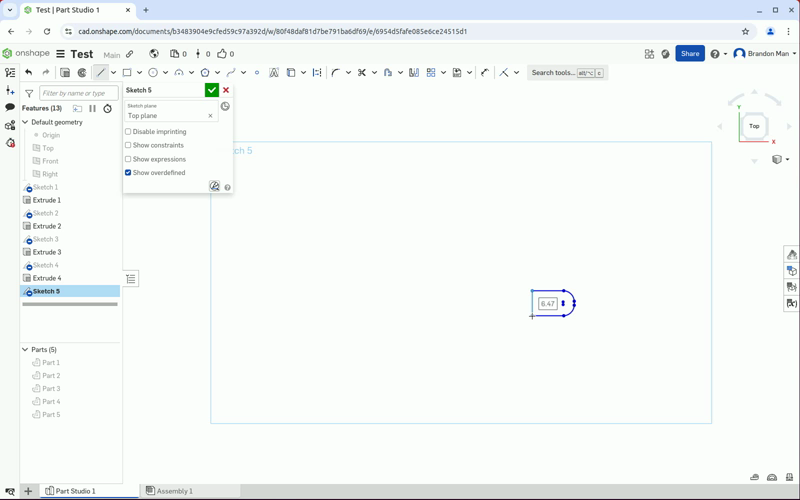
key(esc)
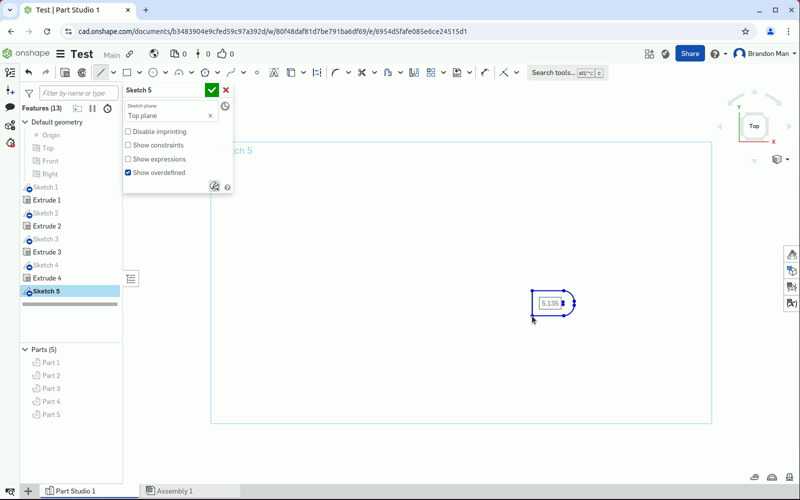
mouse_move(540, 294)
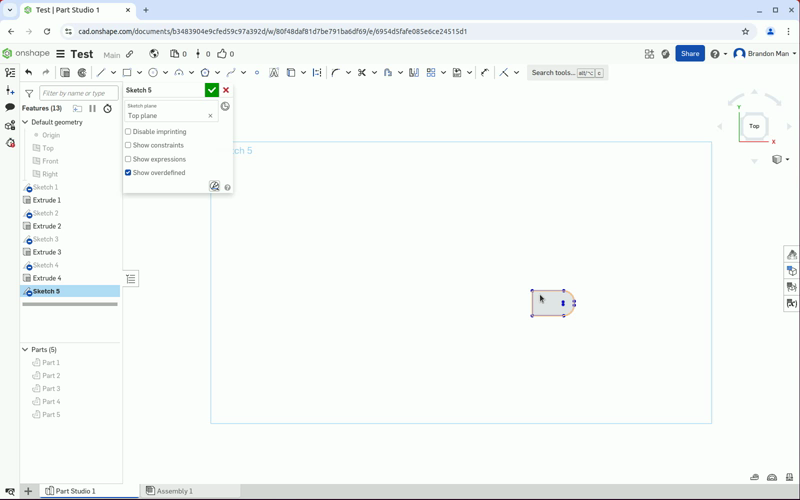
scroll(6)
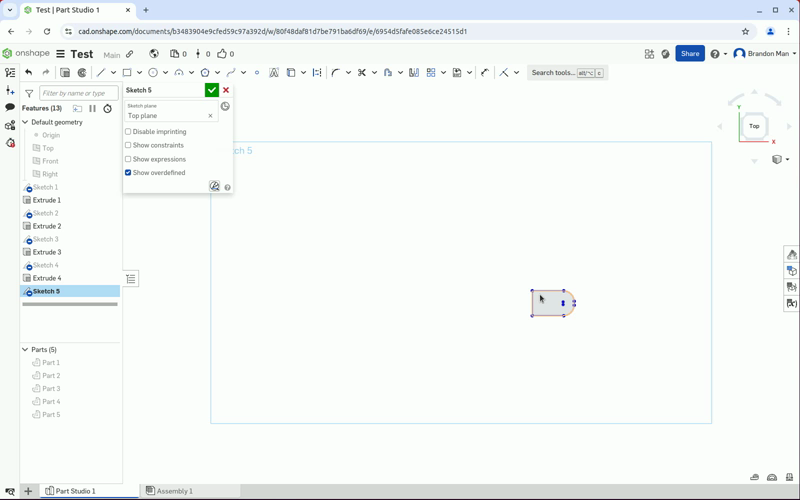
scroll(6)
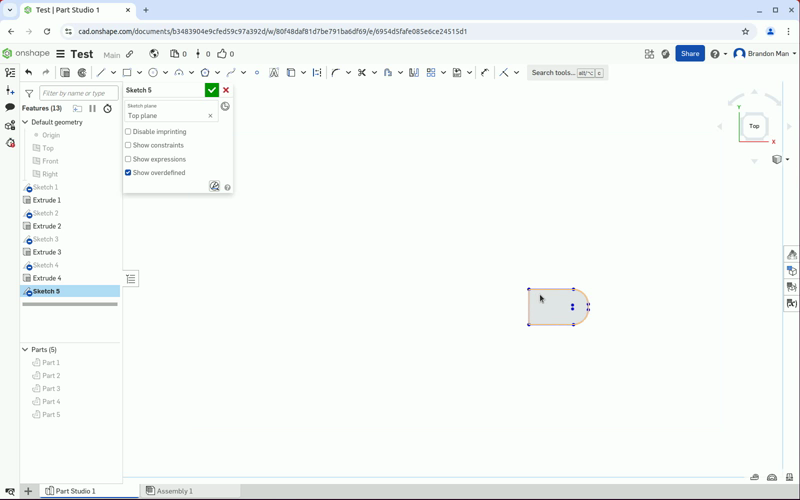
scroll(6)
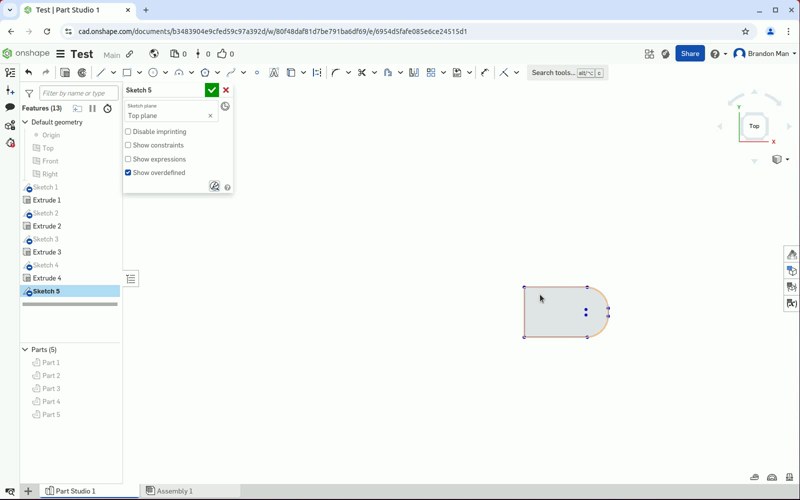
scroll(6)
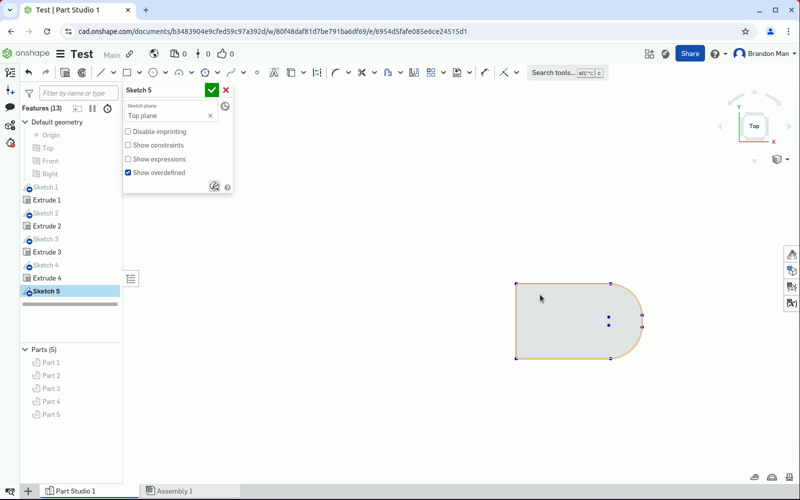
scroll(6)
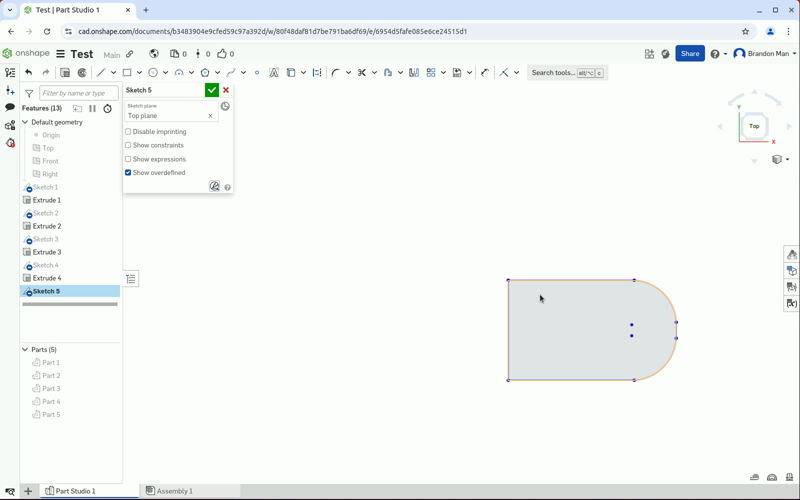
scroll(6)
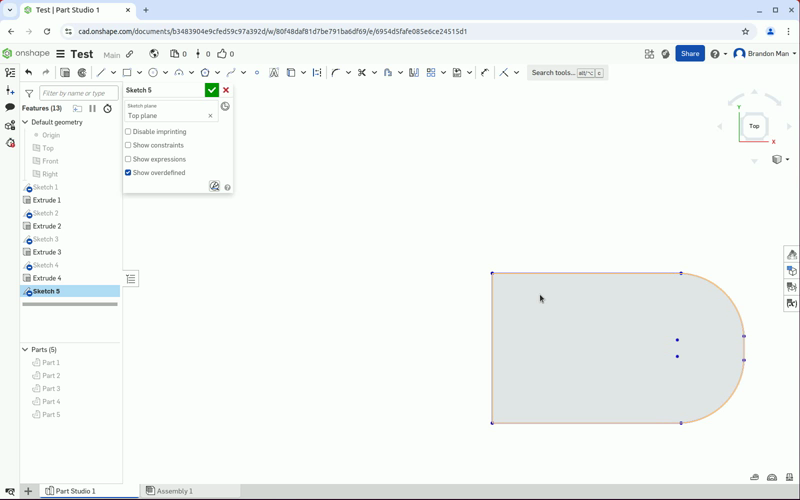
scroll(6)
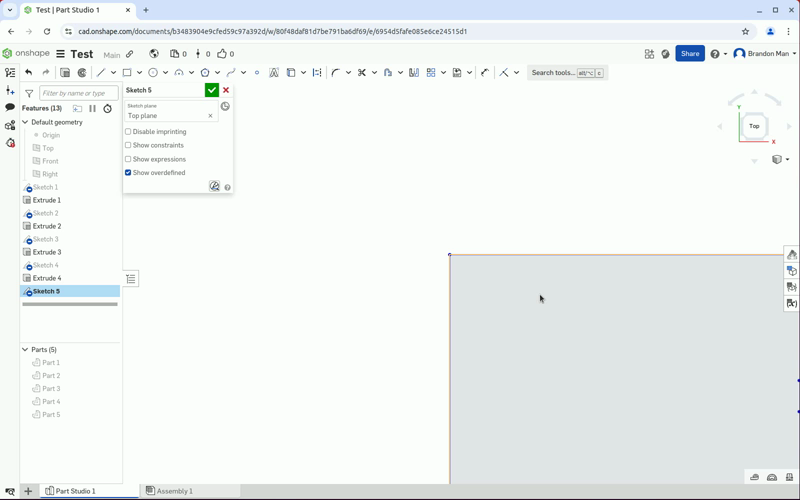
click(540, 294)
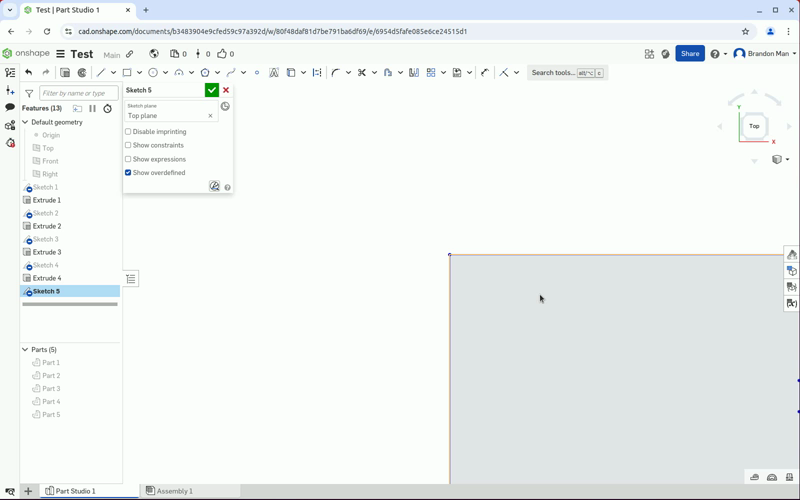
scroll(-6)
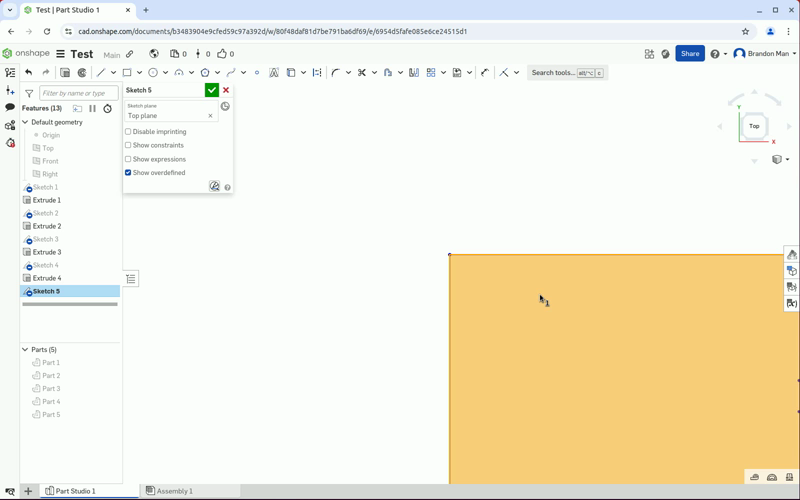
scroll(-6)
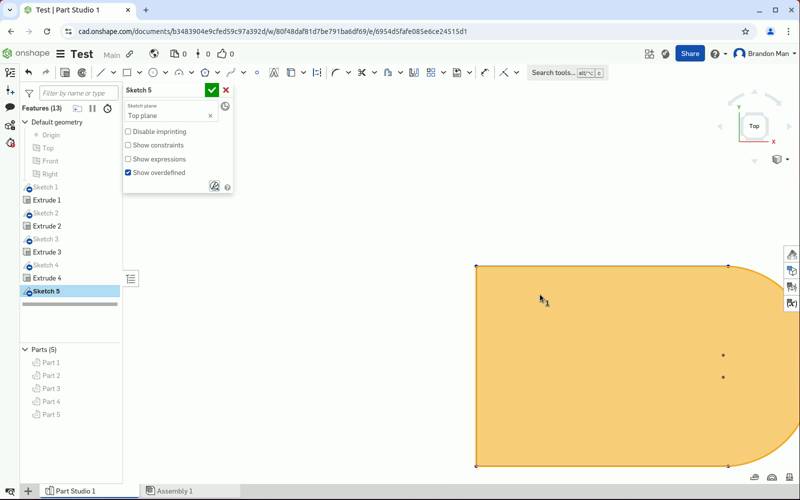
scroll(-6)
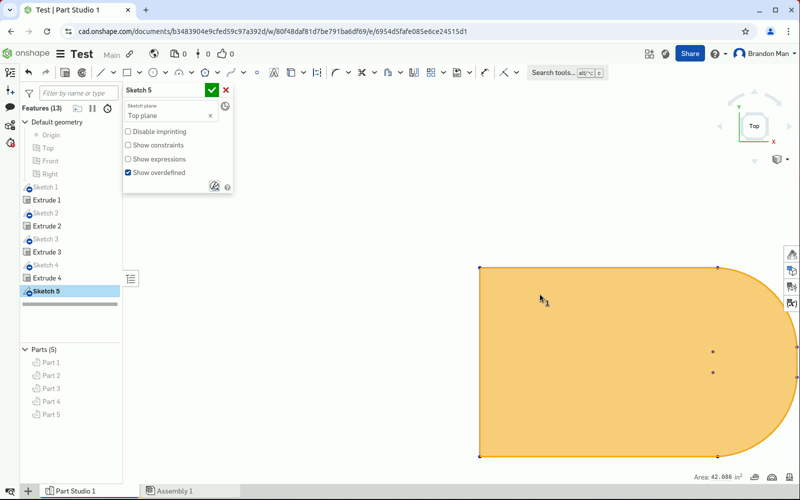
scroll(-6)
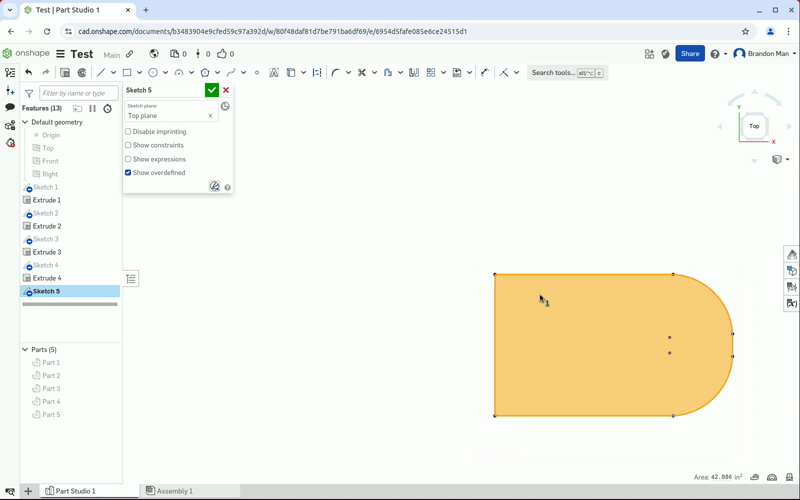
scroll(-6)
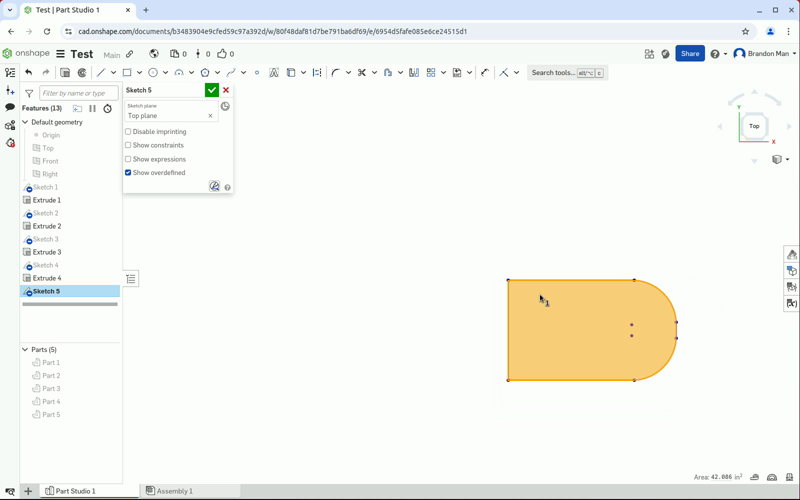
scroll(-6)
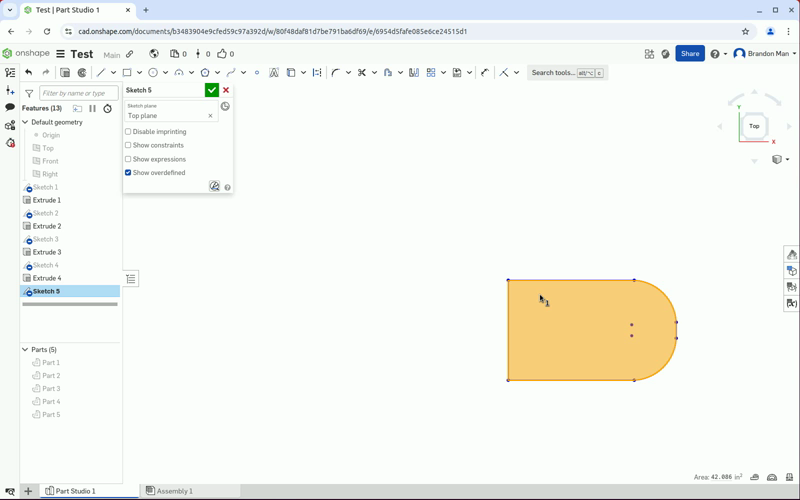
scroll(-6)
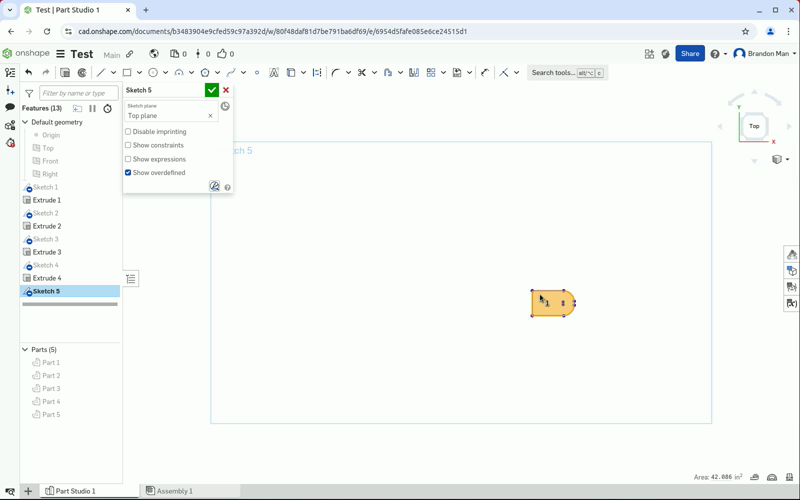
mouse_move(73, 352)
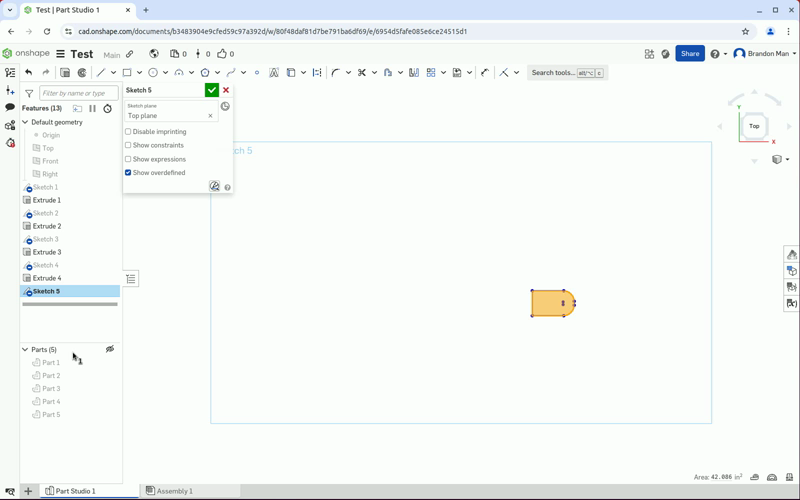
key(shift+y)
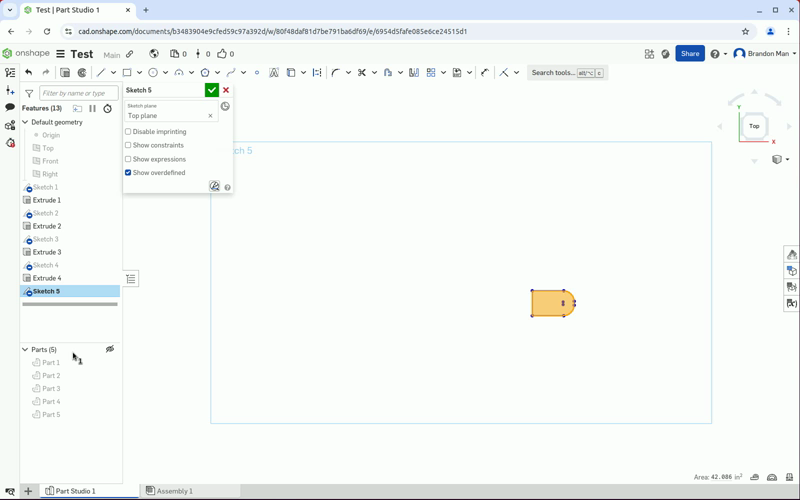
key(shift+e)
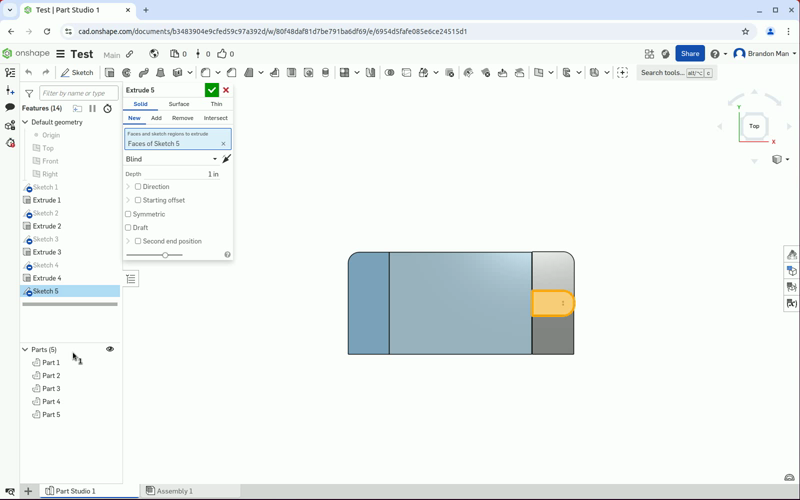
mouse_move(143, 106)
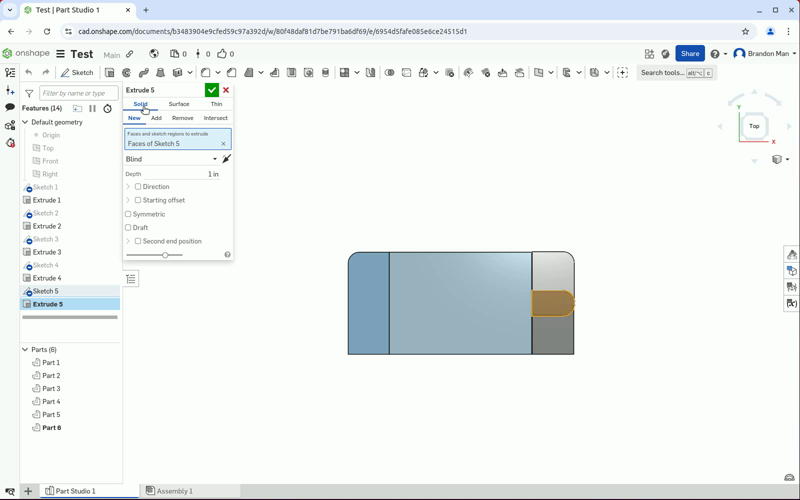
click(143, 106)
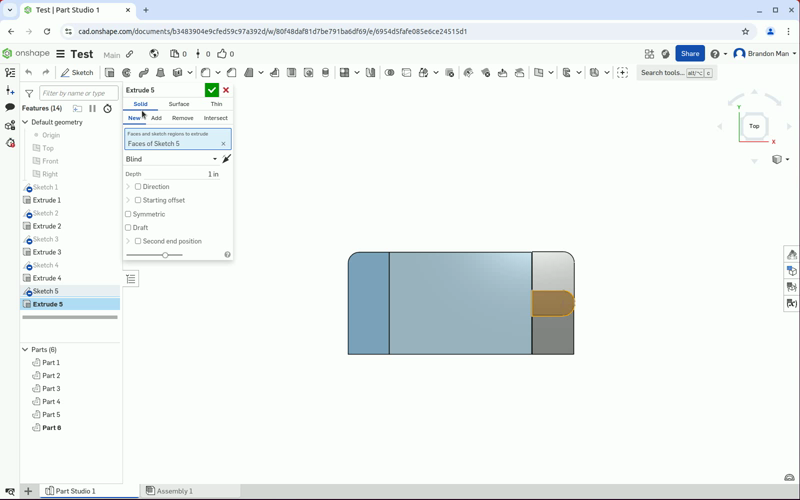
mouse_move(137, 120)
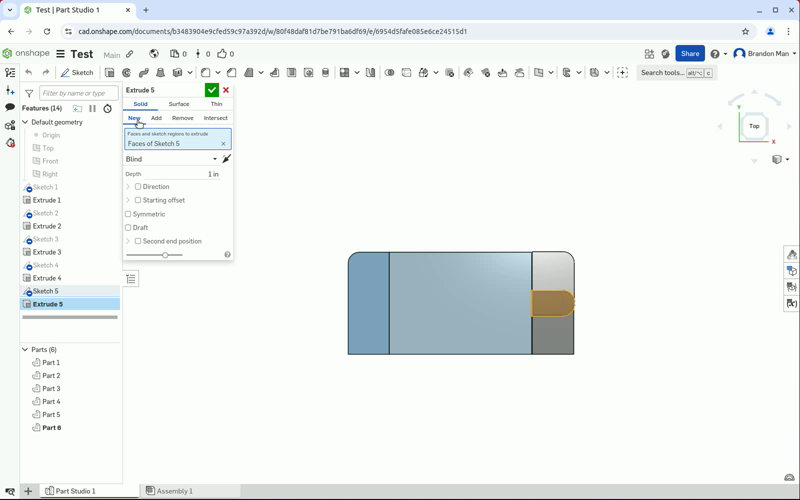
click(137, 120)
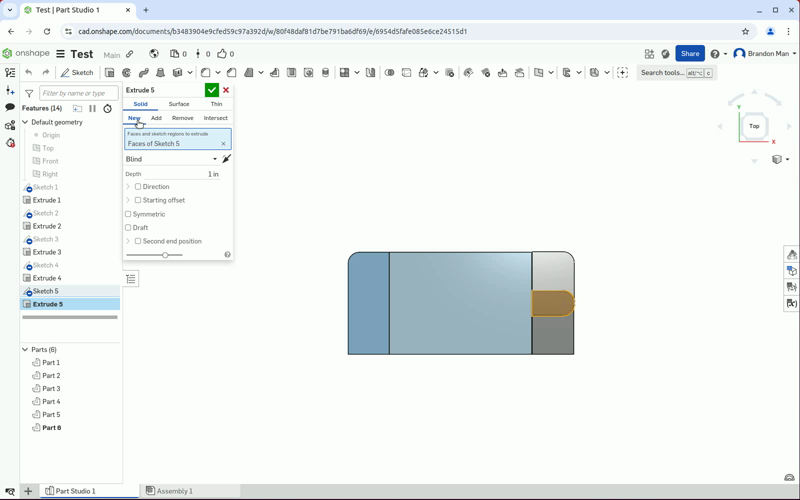
key(tab, 4)
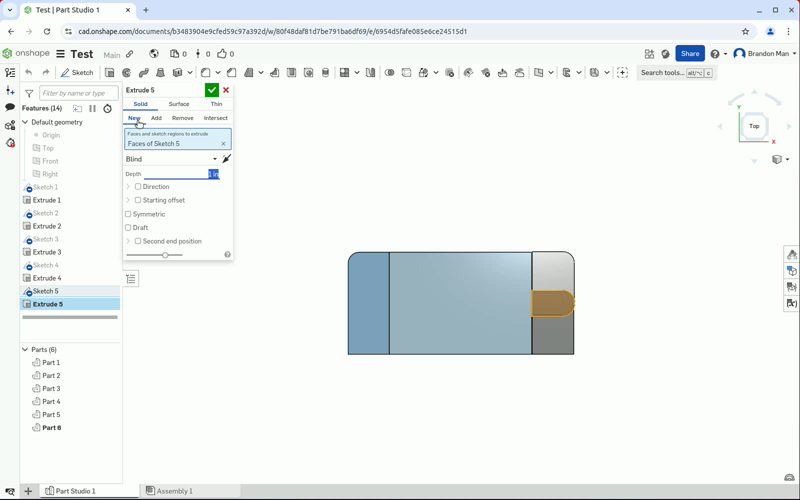
text(3.129)
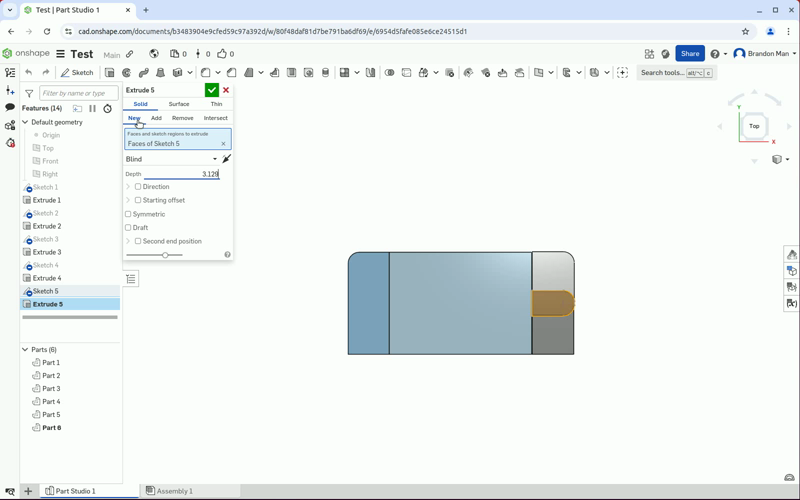
key(tab, 3)
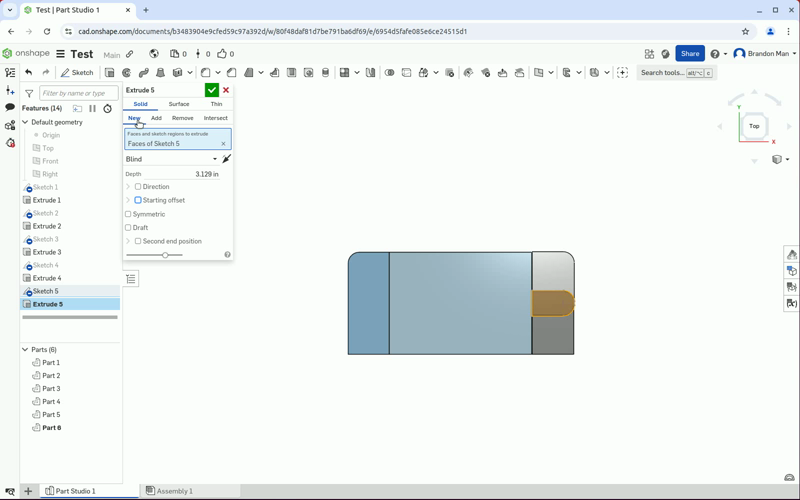
key(tab, 2)
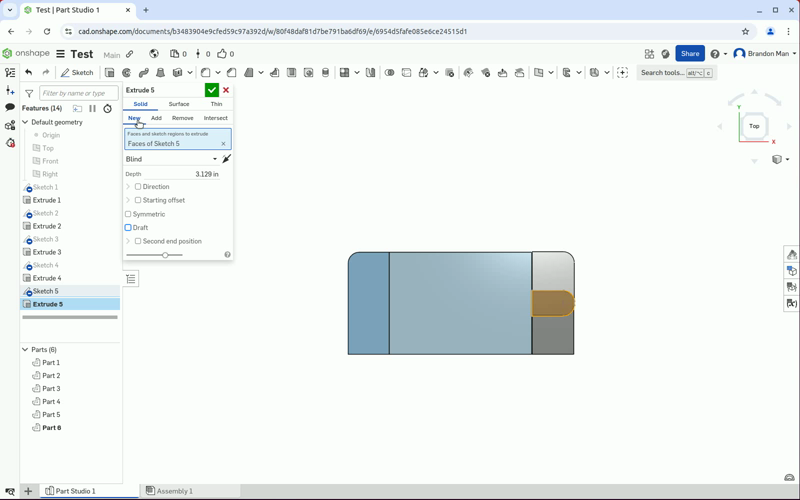
key(space)
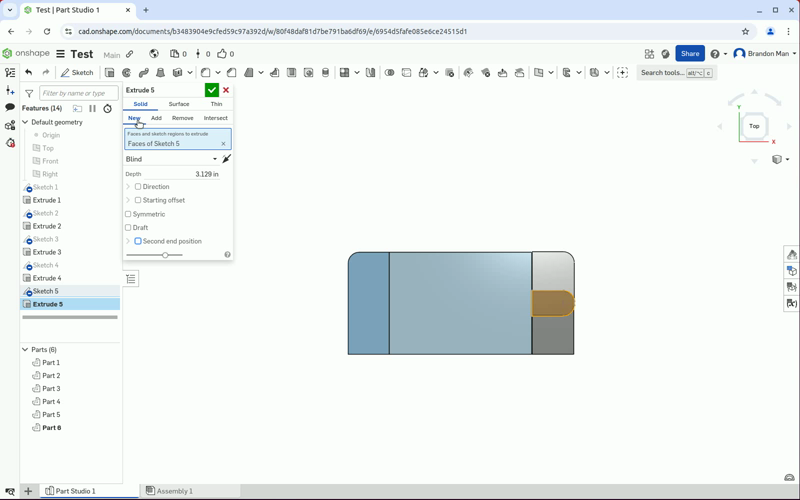
key(tab, 3)
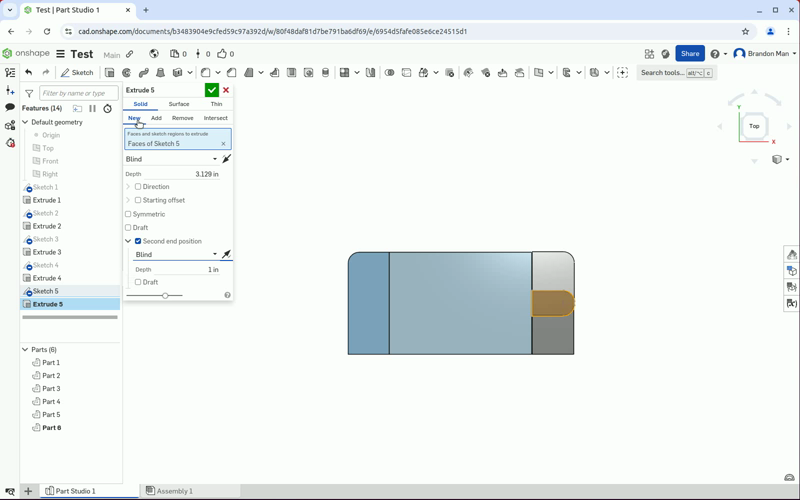
text(6.258)
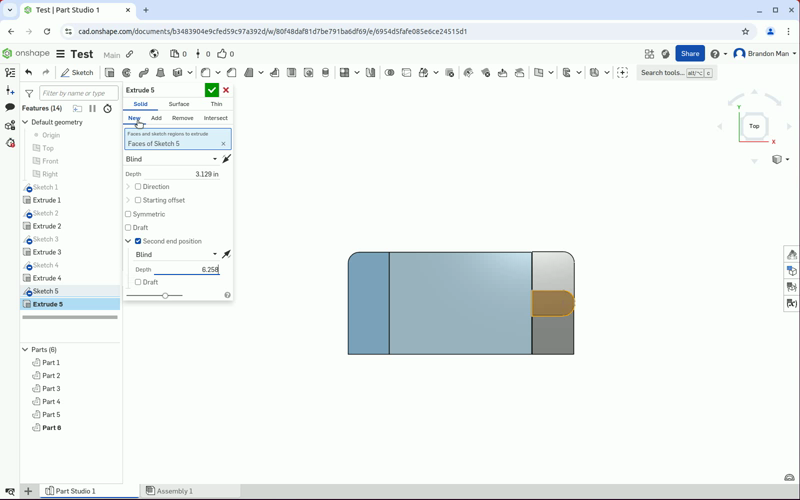
key(enter)
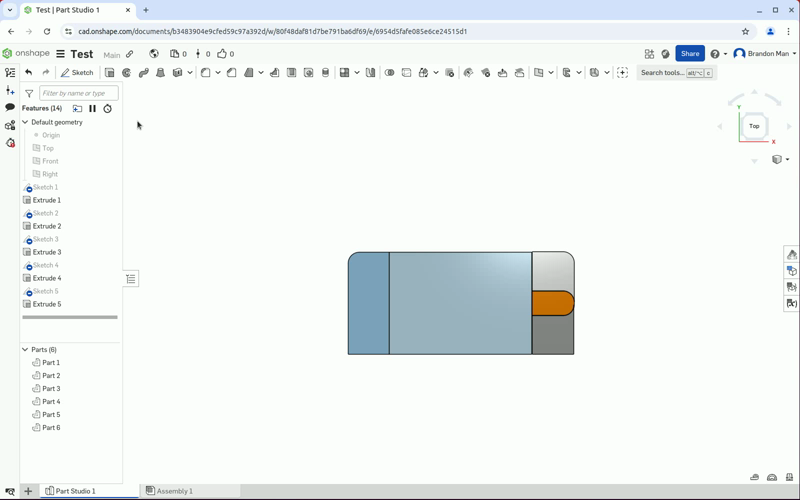
key(shift+h)
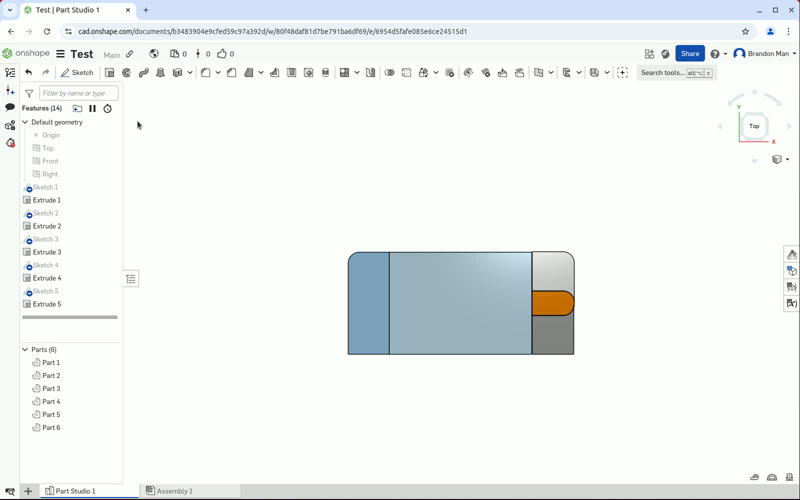
key(shift+h)
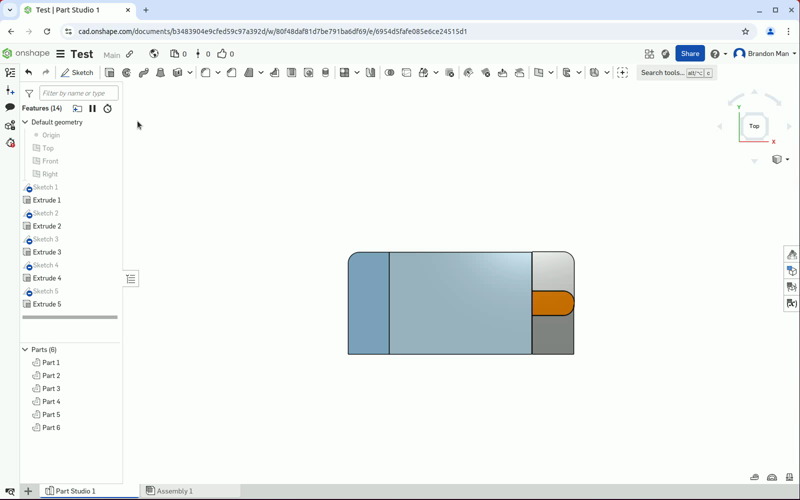
mouse_move(73, 189)
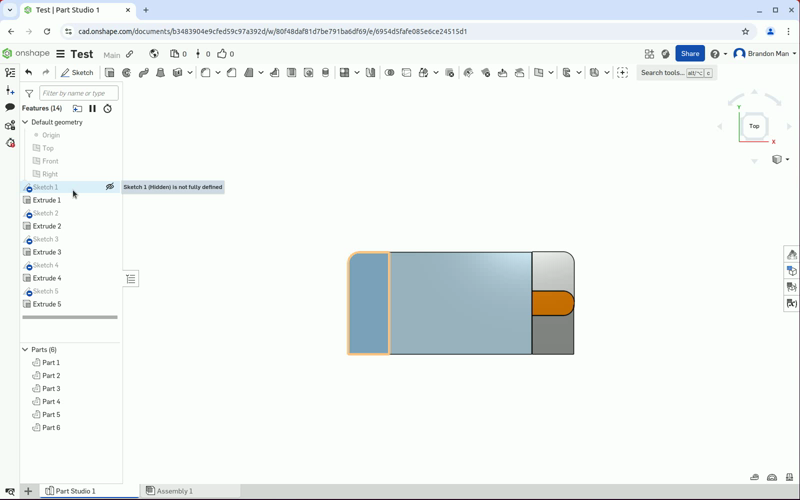
click(73, 189)
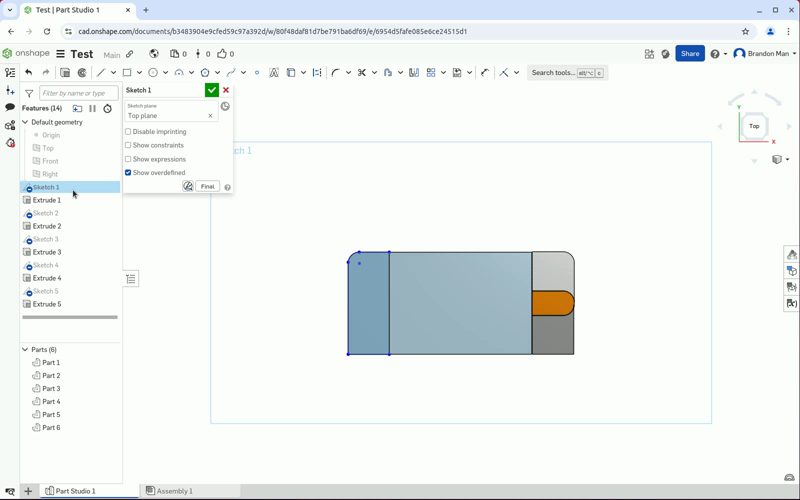
mouse_move(229, 92)
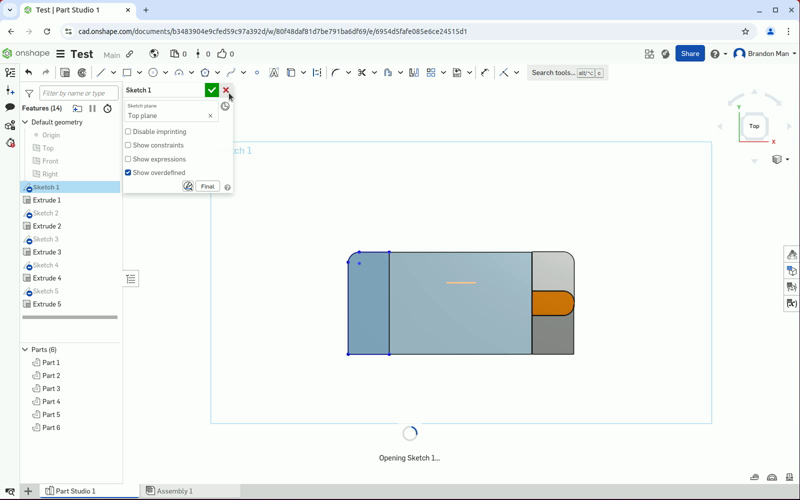
click(229, 92)
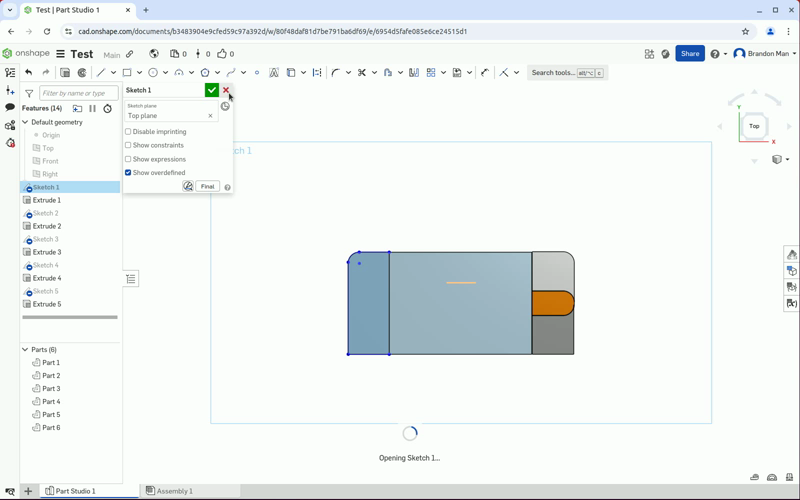
key(shift+s)
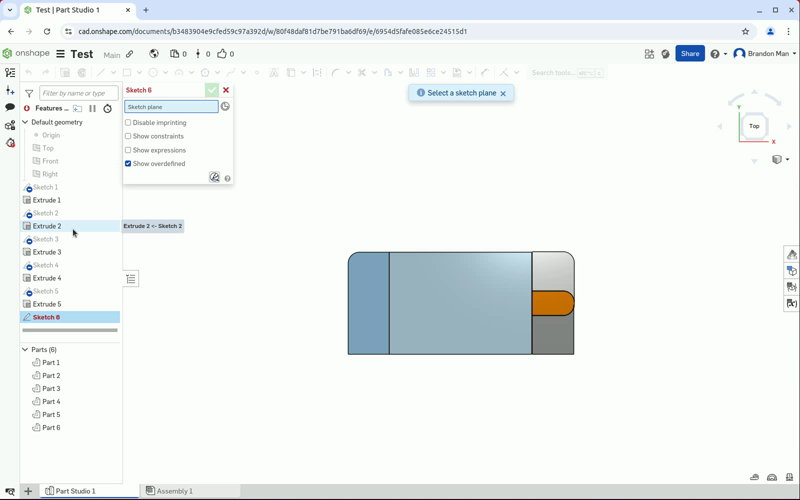
scroll(3)
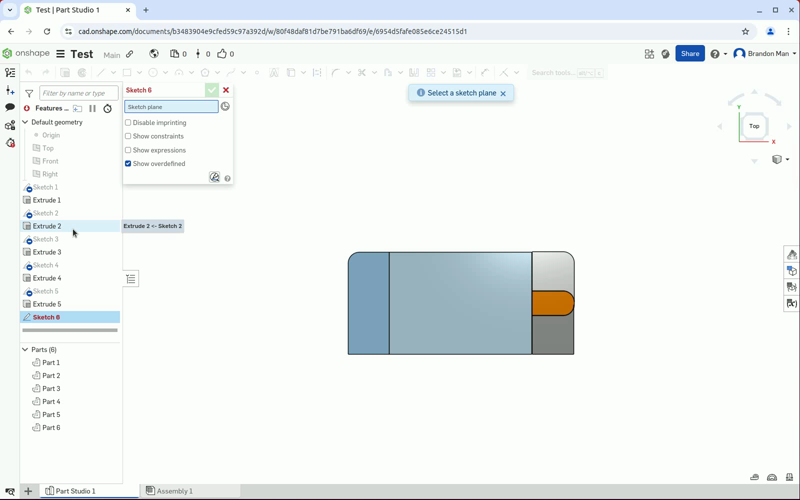
mouse_move(73, 150)
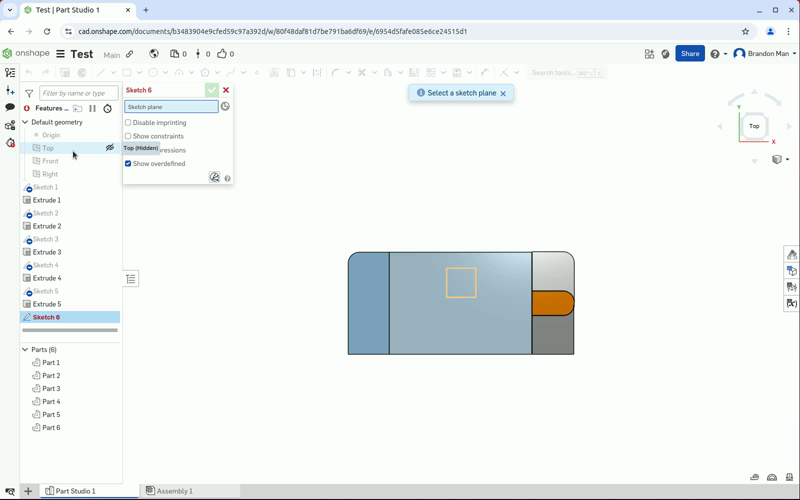
click(73, 150)
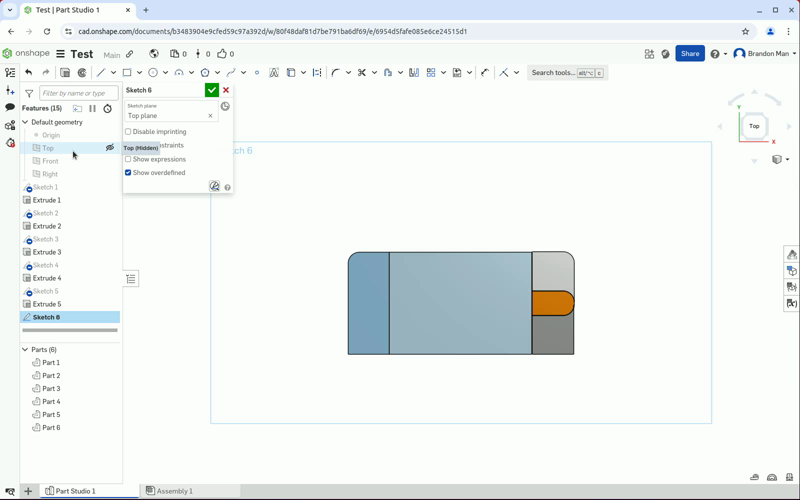
mouse_move(73, 352)
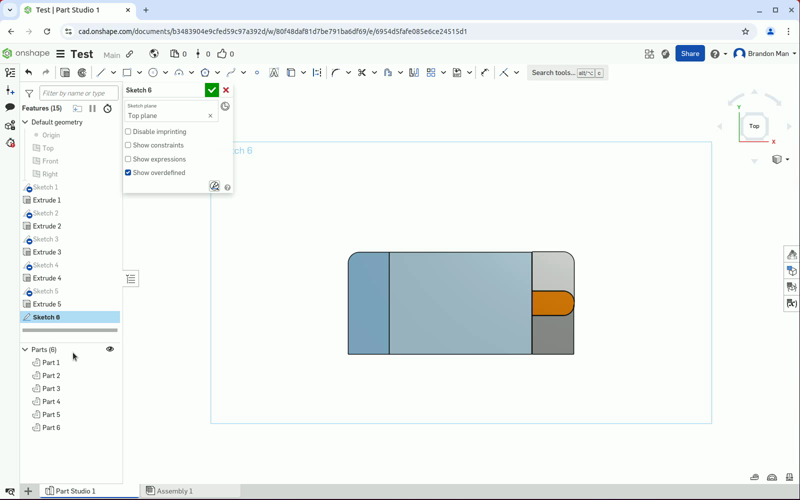
key(y)
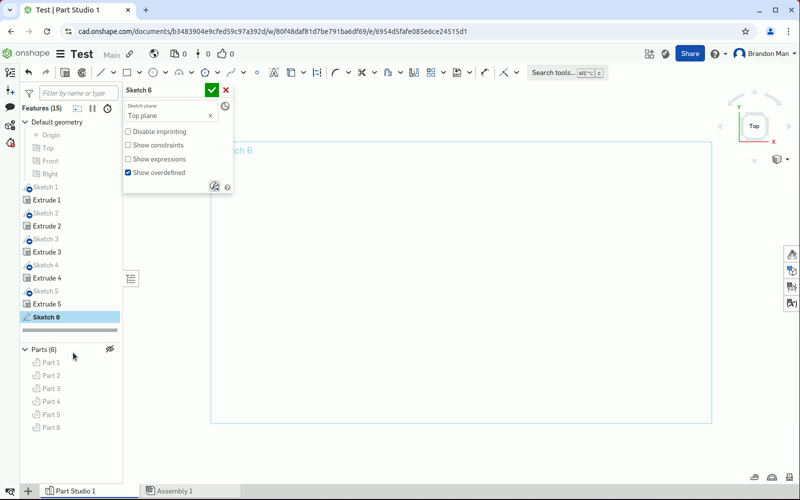
key(l)
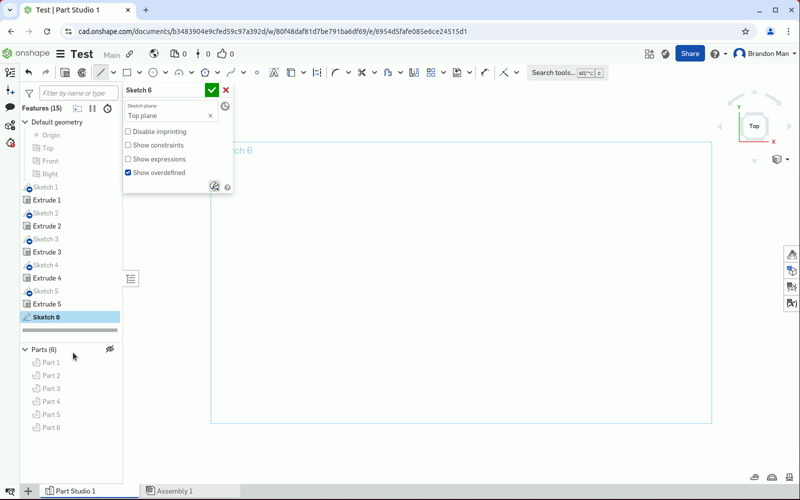
key_down(shift)
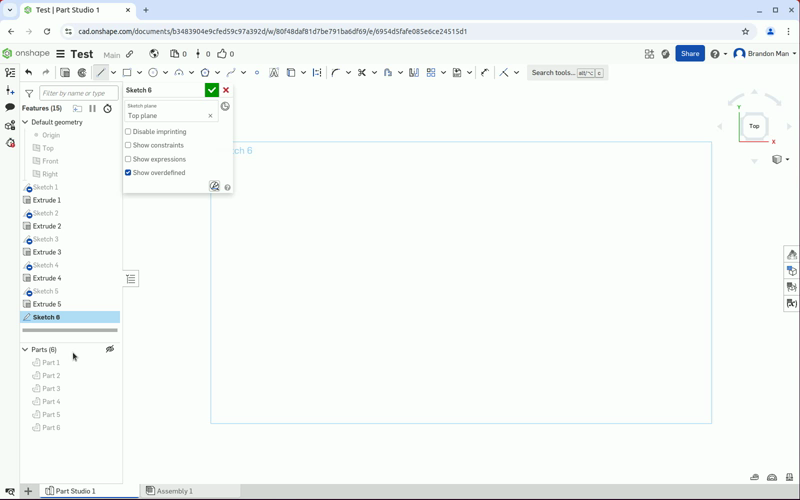
mouse_move(389, 252)
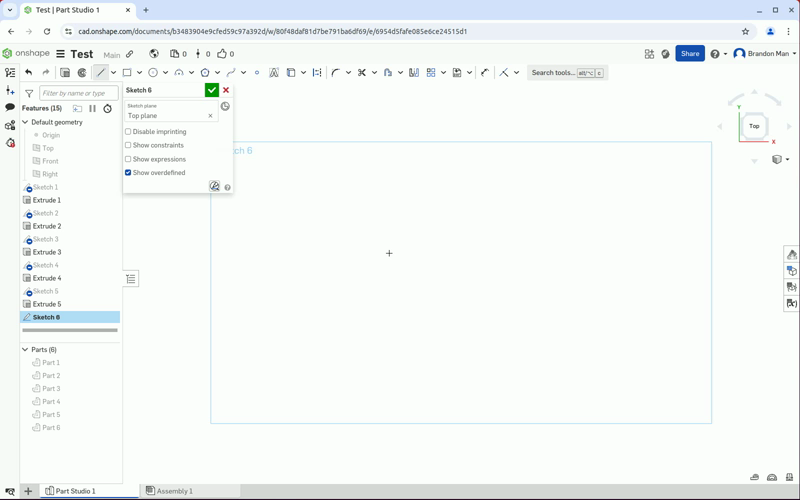
click(389, 252)
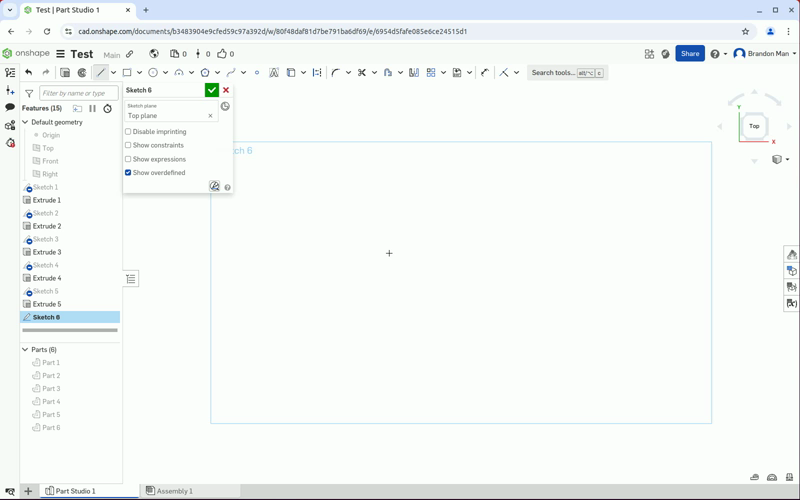
key_up(shift)
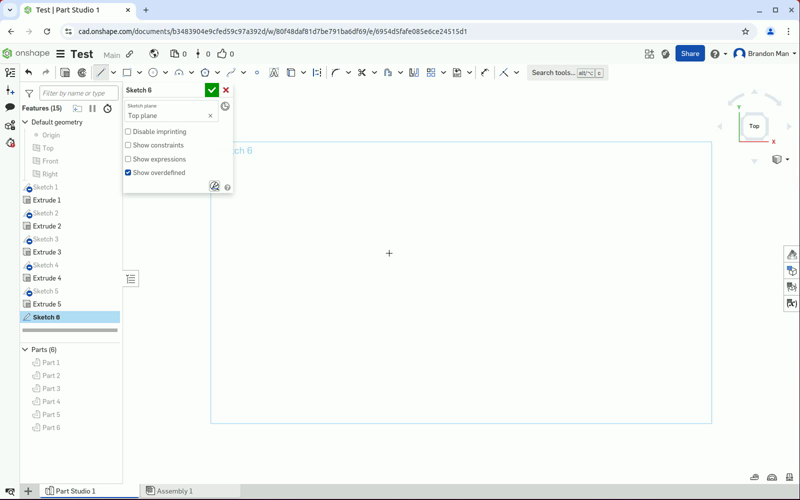
key_down(shift)
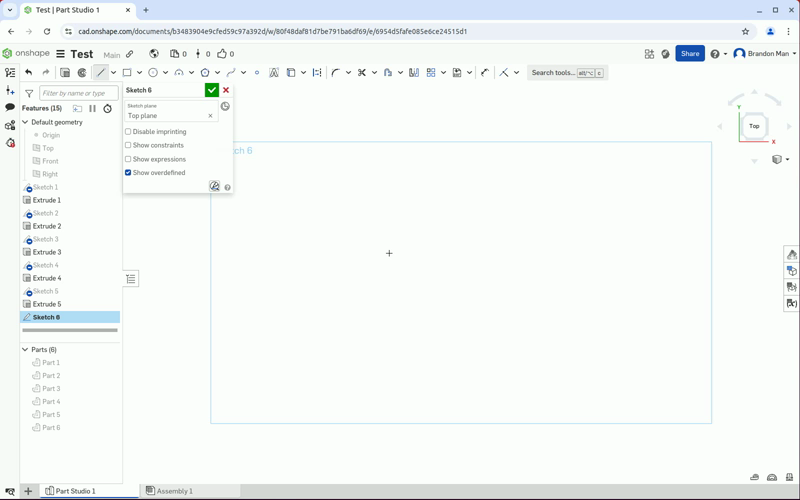
mouse_move(531, 252)
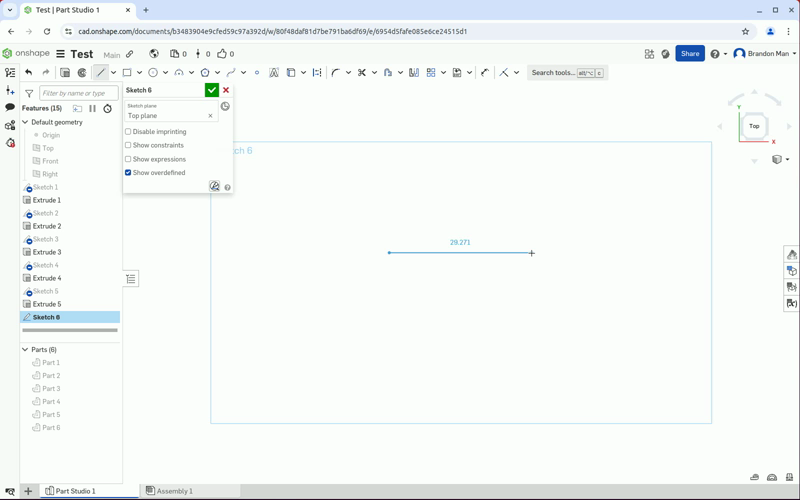
click(531, 252)
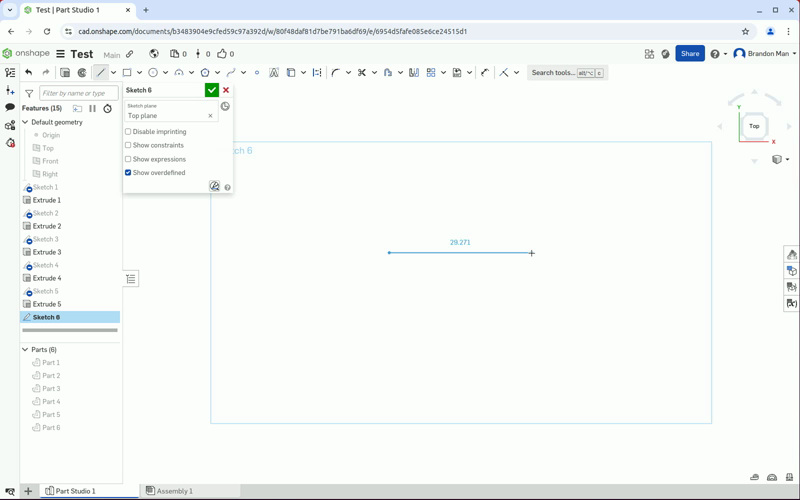
key_up(shift)
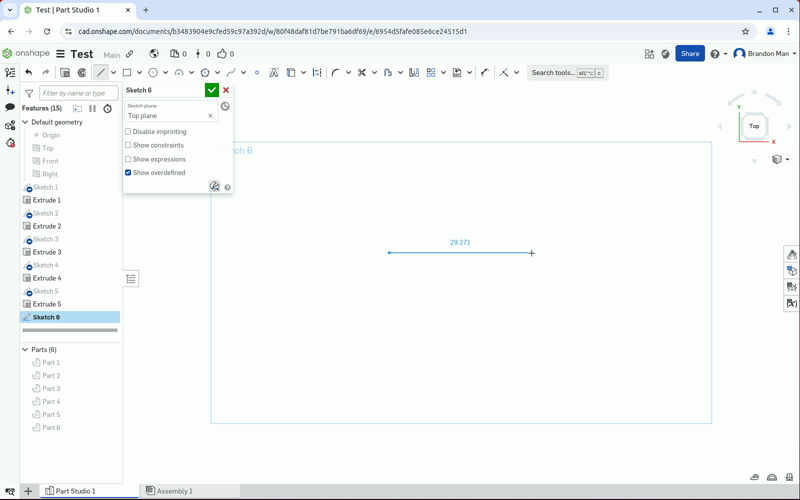
key_down(shift)
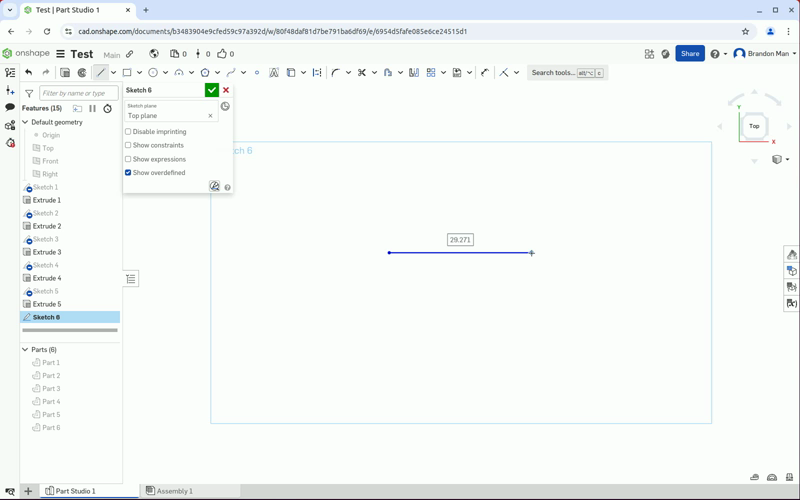
mouse_move(561, 252)
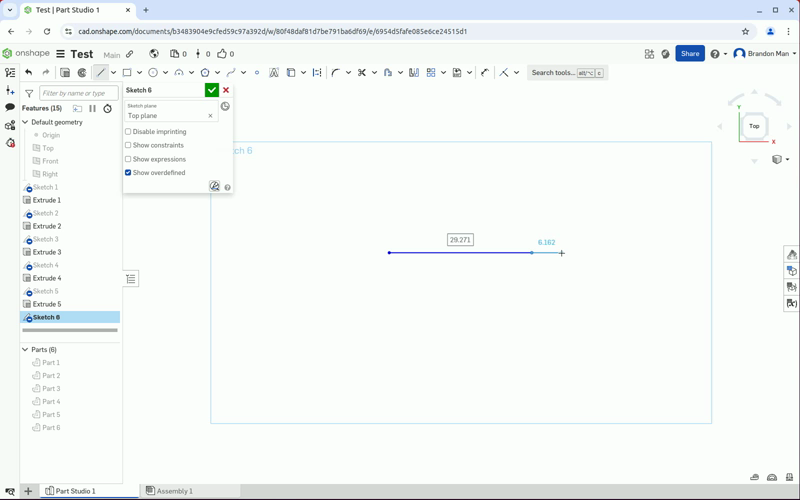
mouse_move(531, 211)
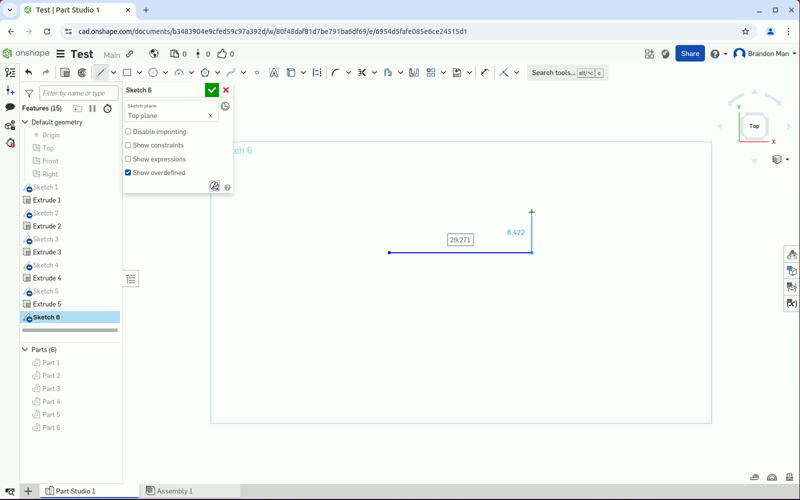
click(531, 211)
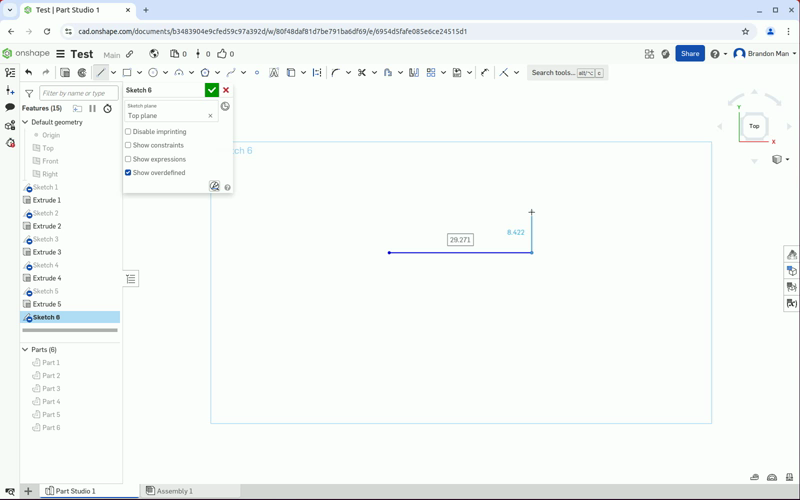
key_up(shift)
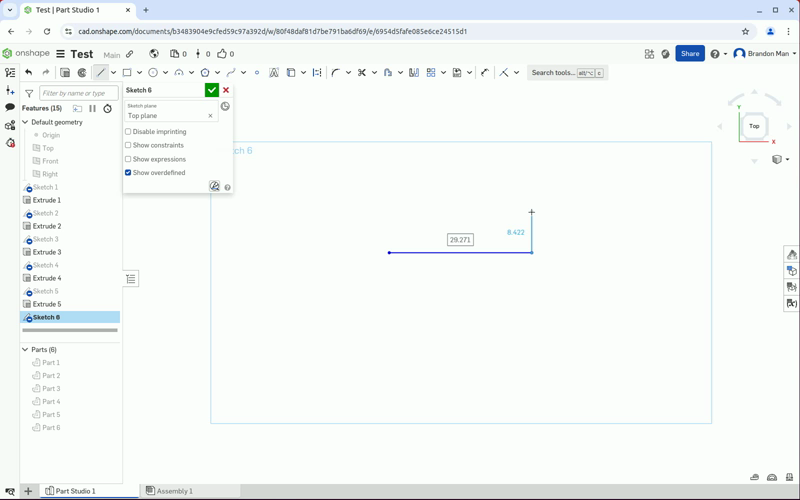
key_down(shift)
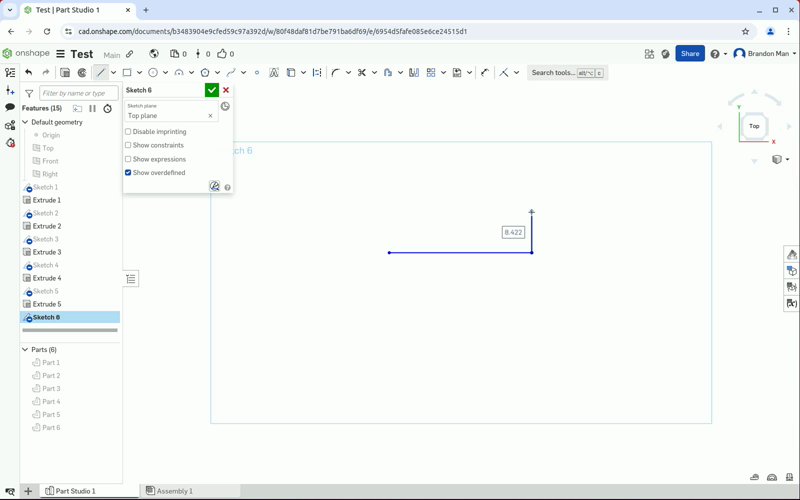
mouse_move(389, 211)
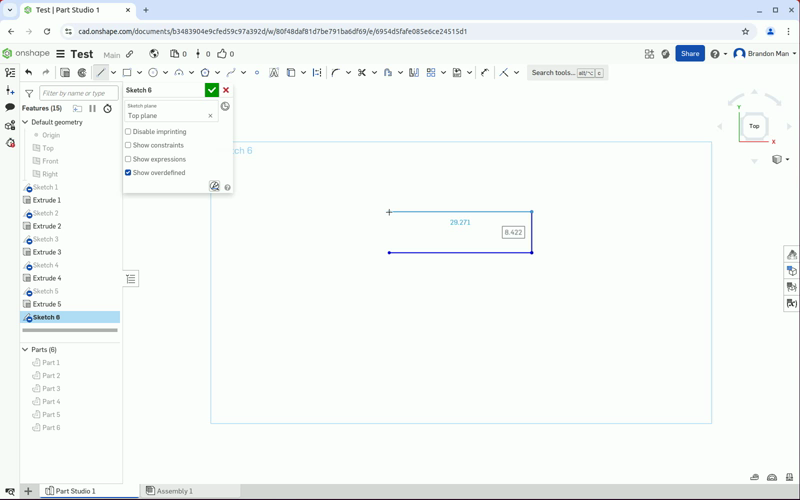
click(389, 211)
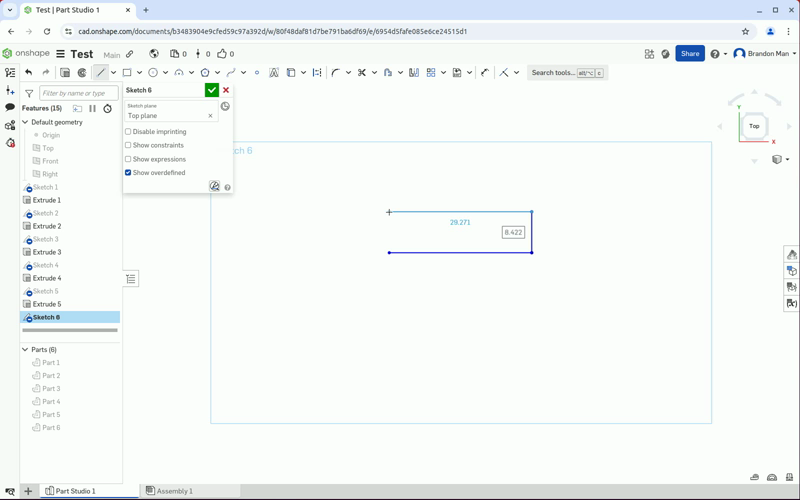
key_up(shift)
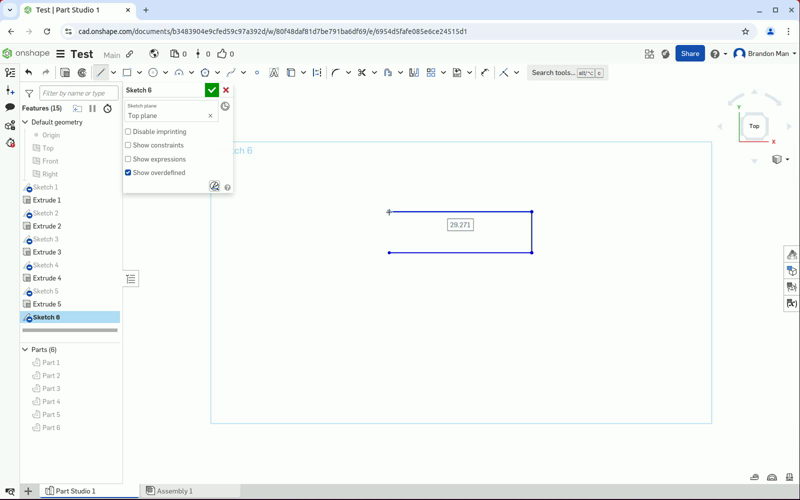
mouse_move(419, 211)
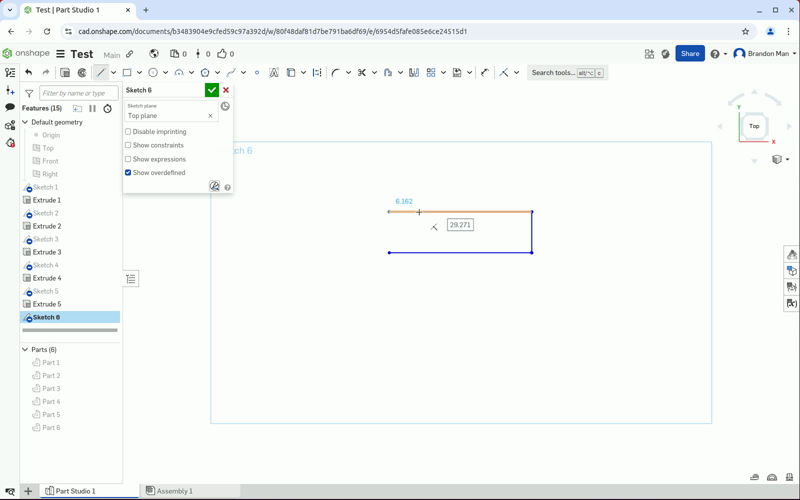
key_down(shift)
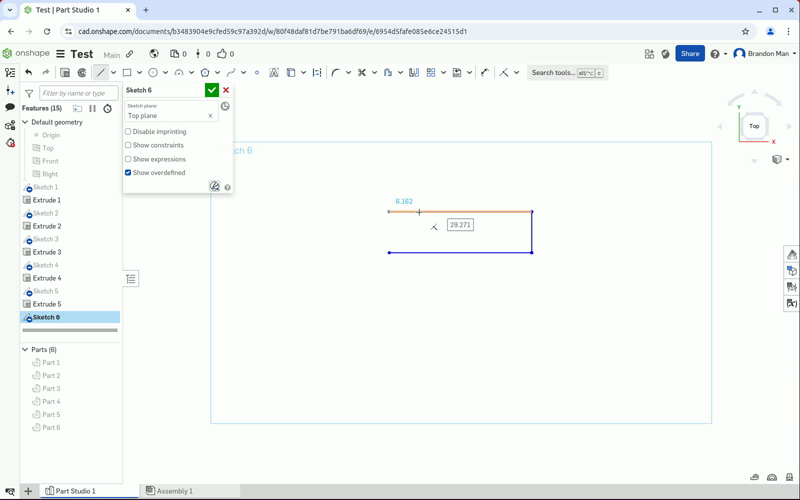
mouse_move(389, 252)
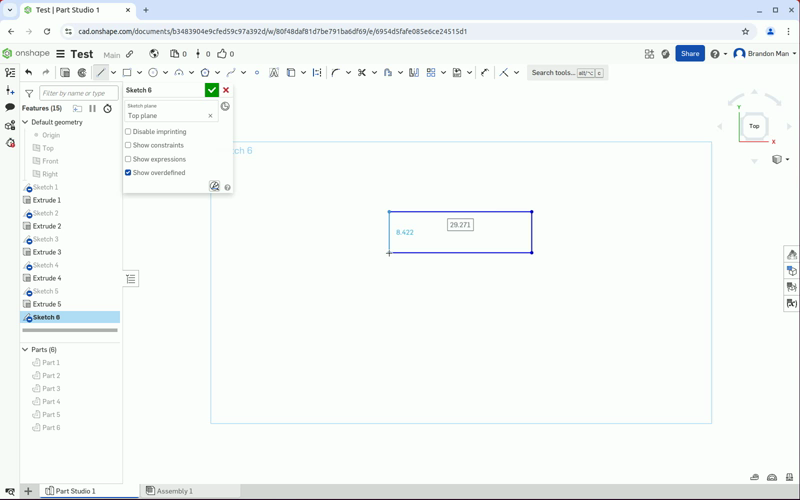
key_up(shift)
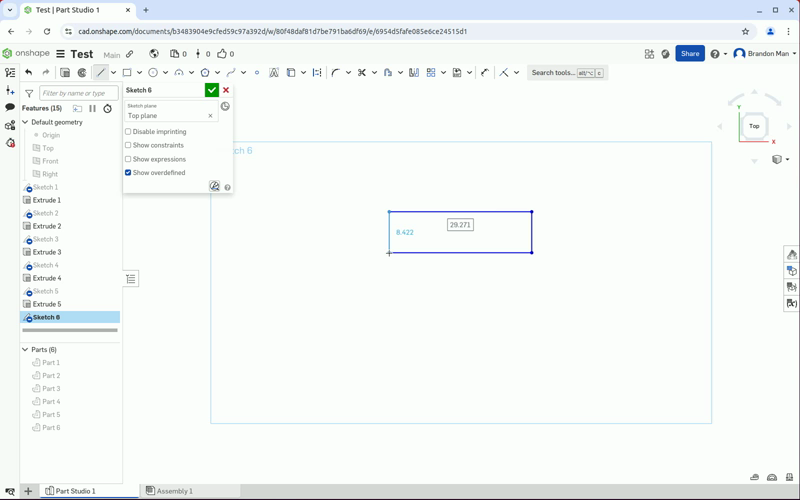
click(389, 252)
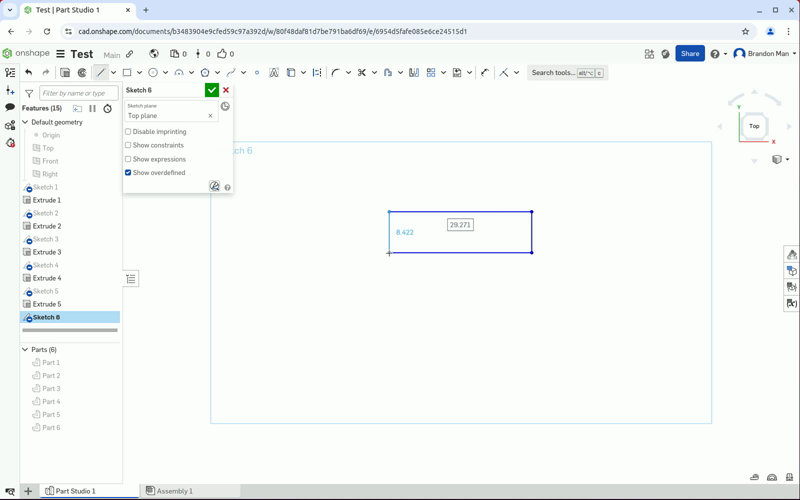
key(esc)
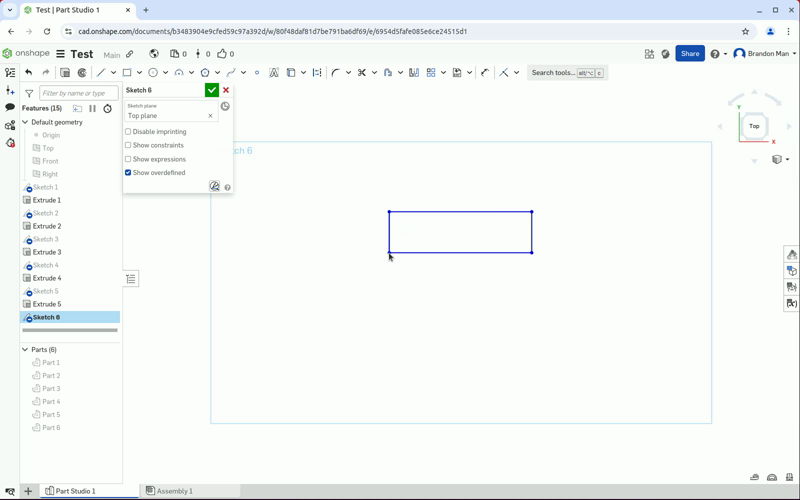
mouse_move(461, 234)
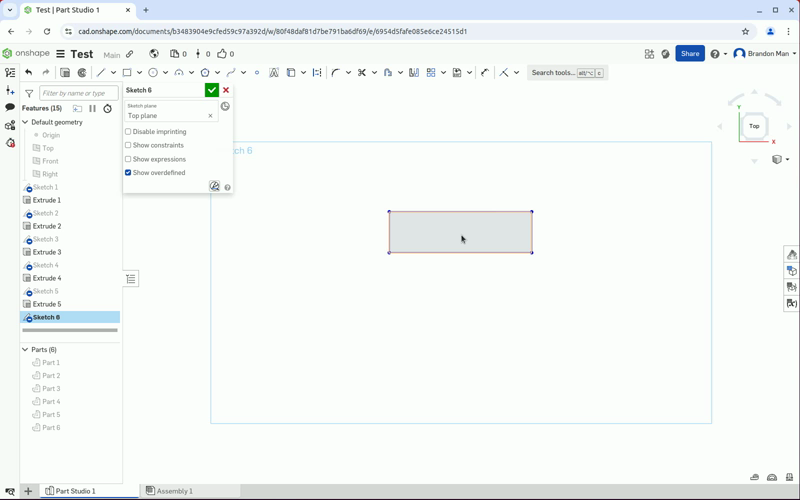
click(461, 234)
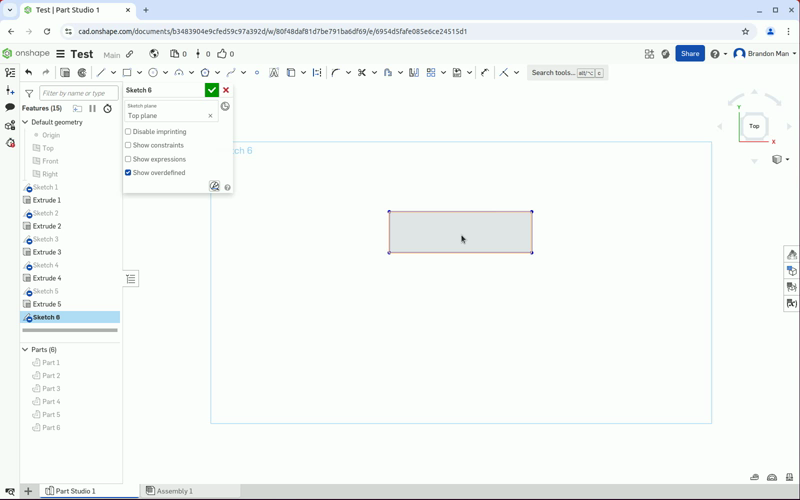
mouse_move(73, 352)
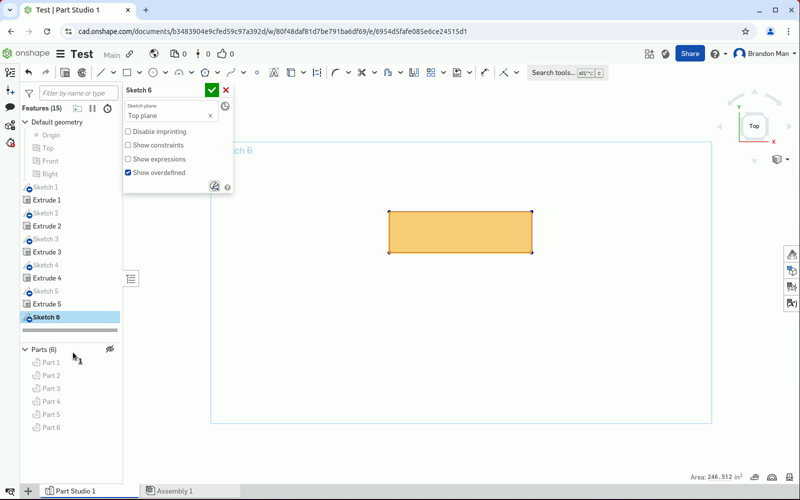
key(shift+y)
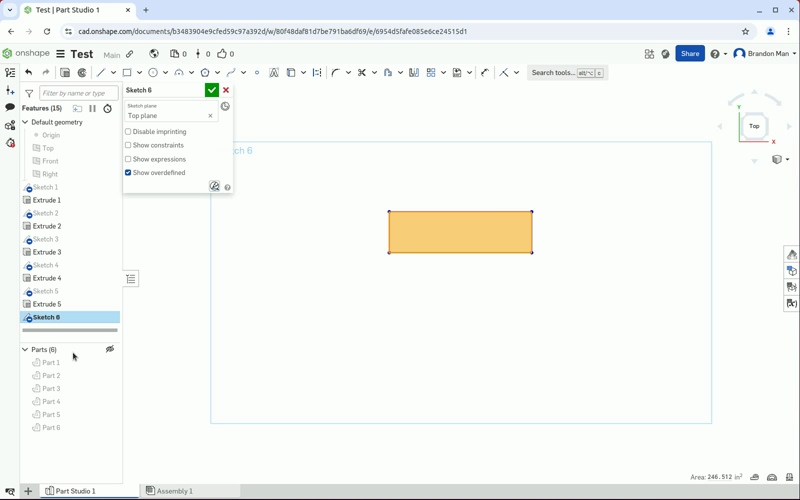
key(shift+e)
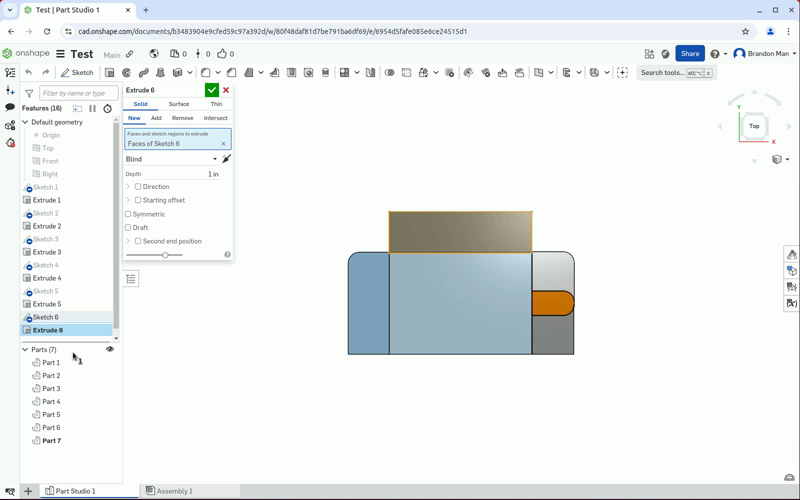
mouse_move(143, 106)
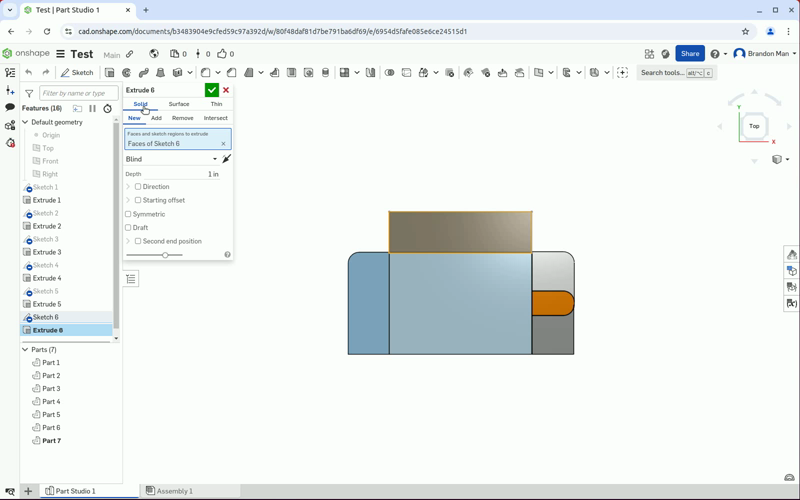
click(143, 106)
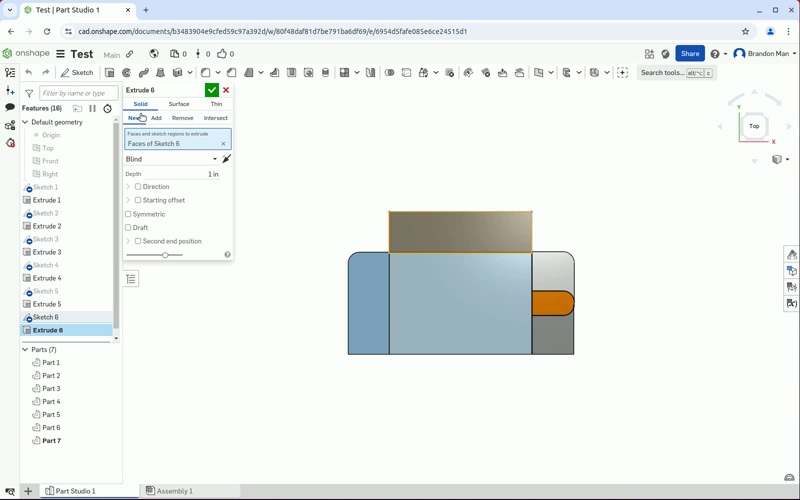
mouse_move(137, 120)
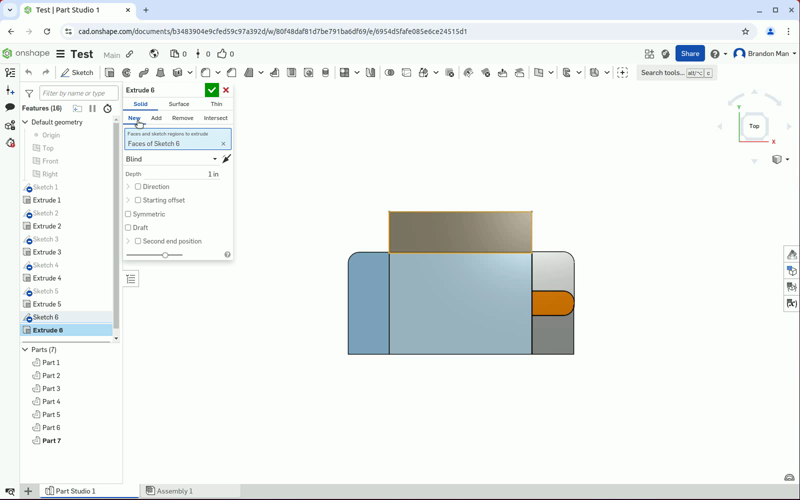
click(137, 120)
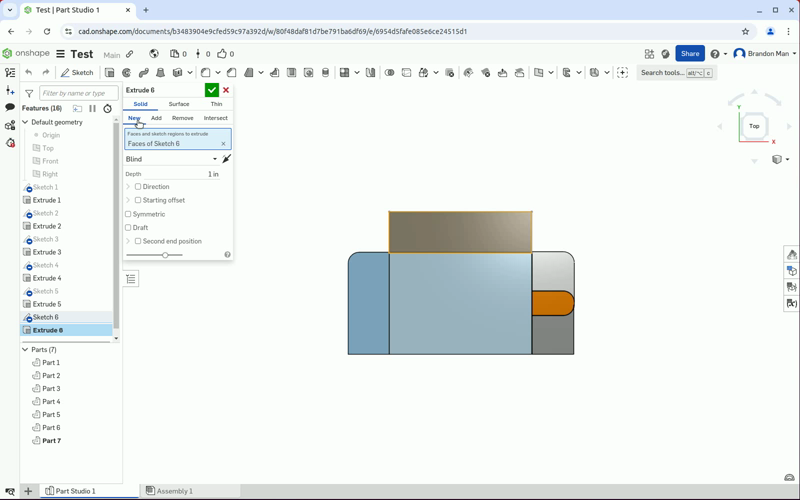
key(tab, 4)
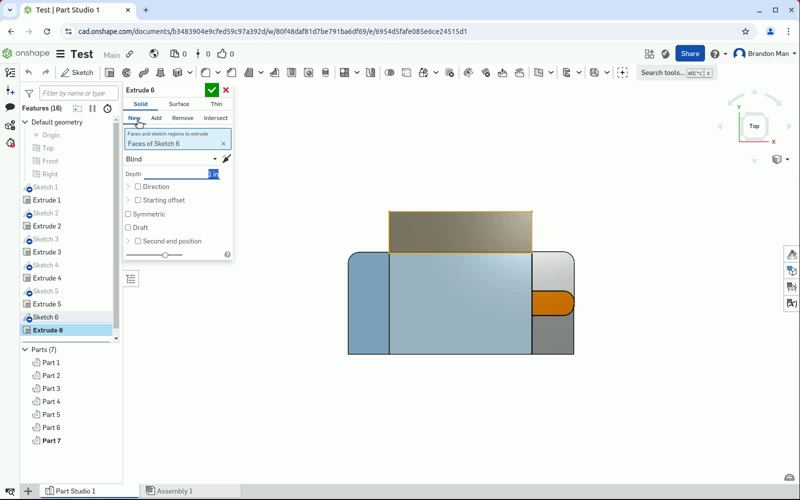
text(7.462)
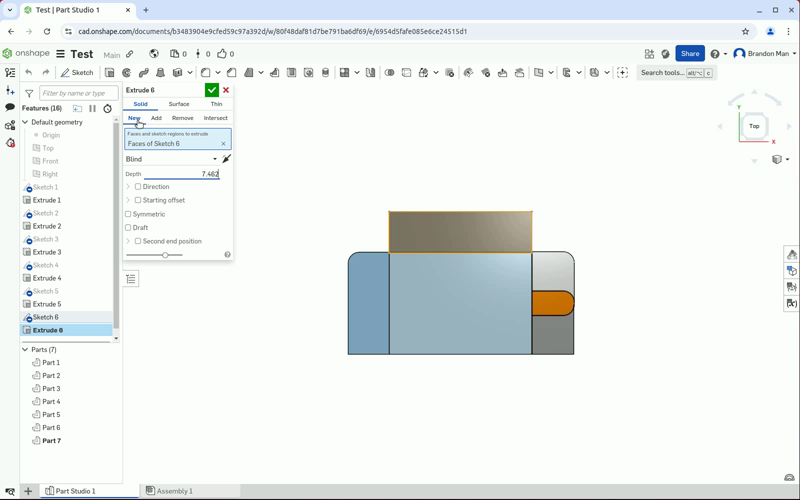
key(enter)
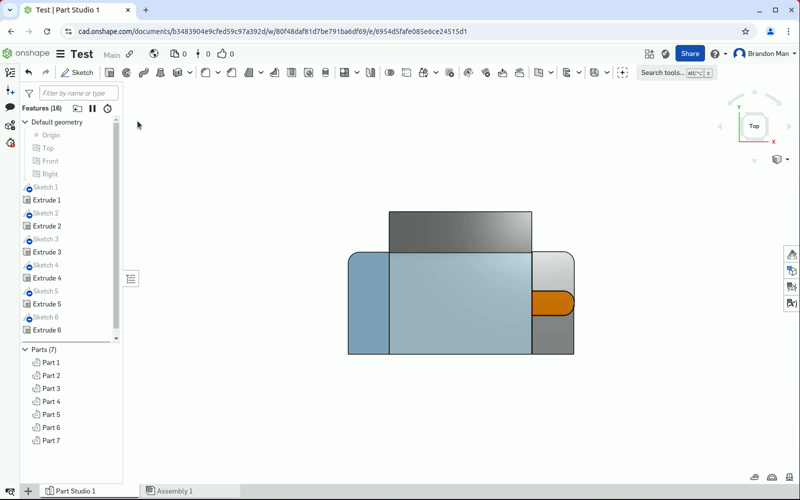
key(shift+h)
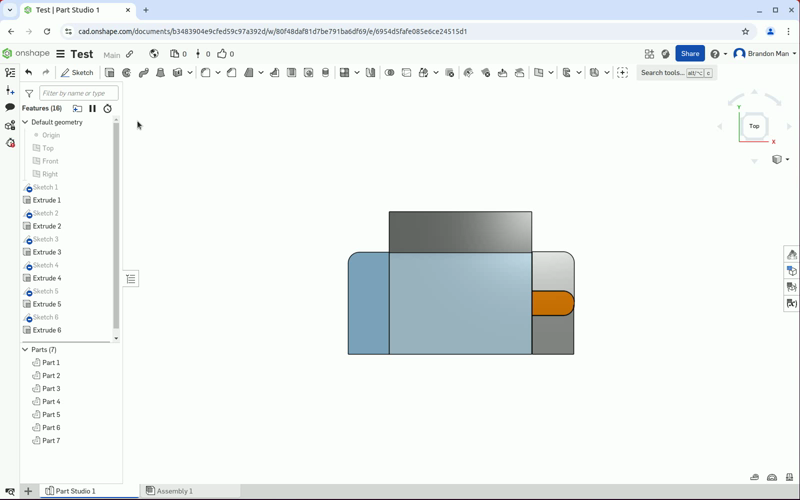
key(shift+h)
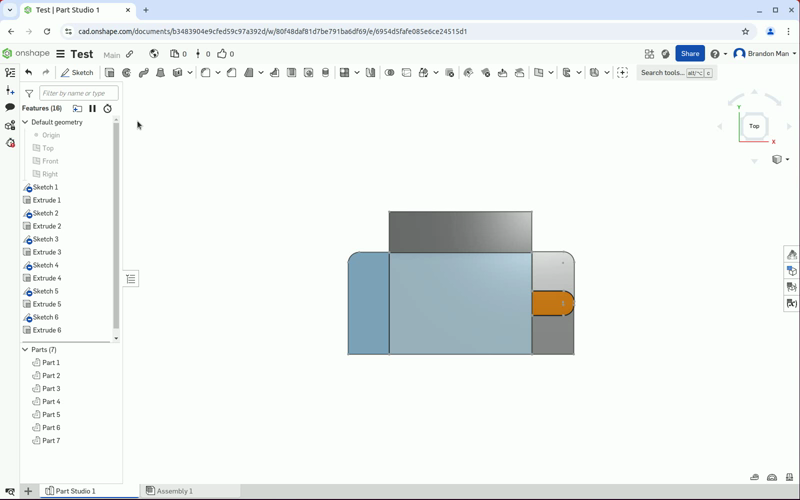
key(shift+7)
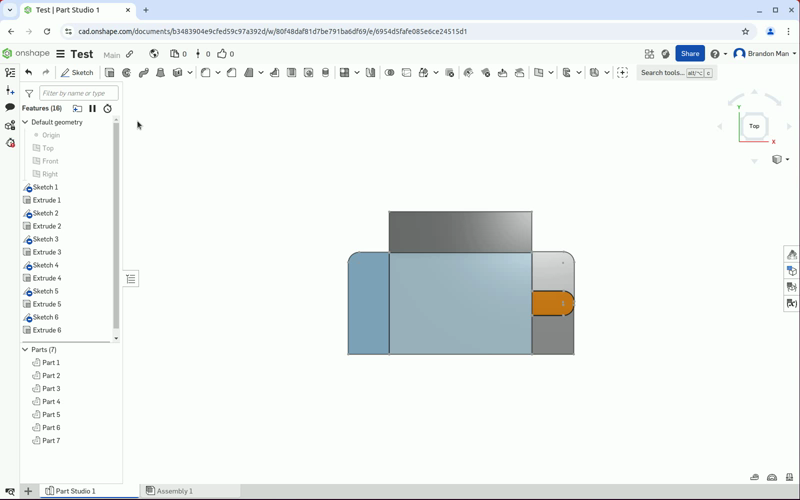
key(up, 3)
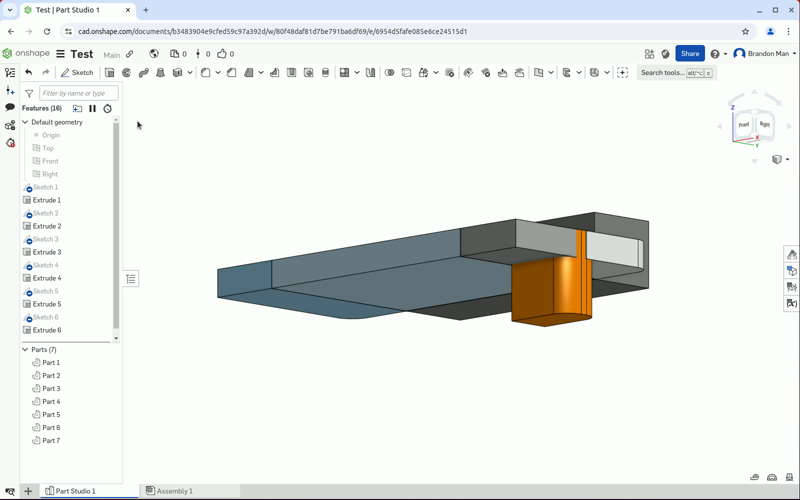
key(left, 3)
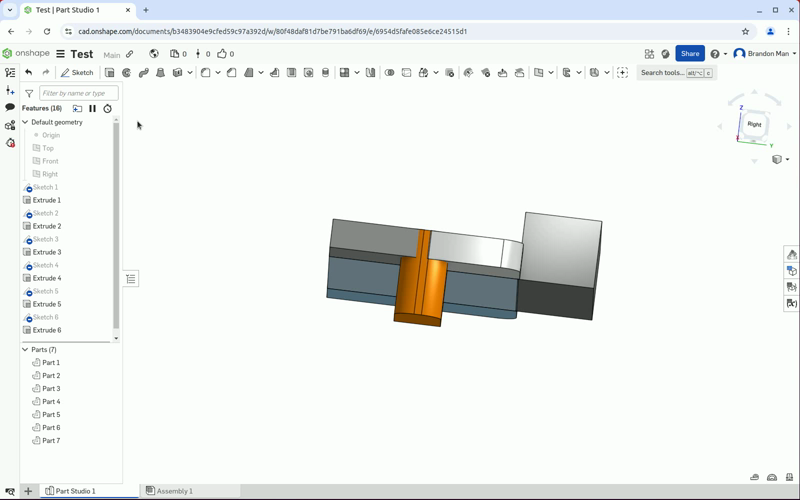
key(right, 3)
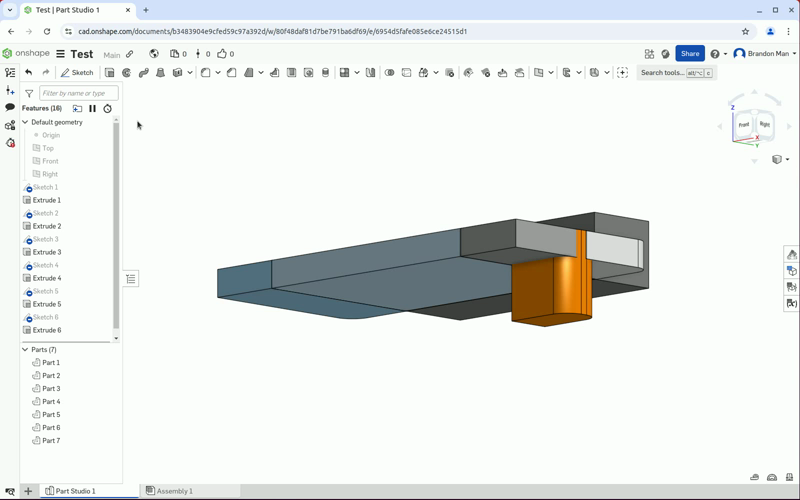
key(down, 3)
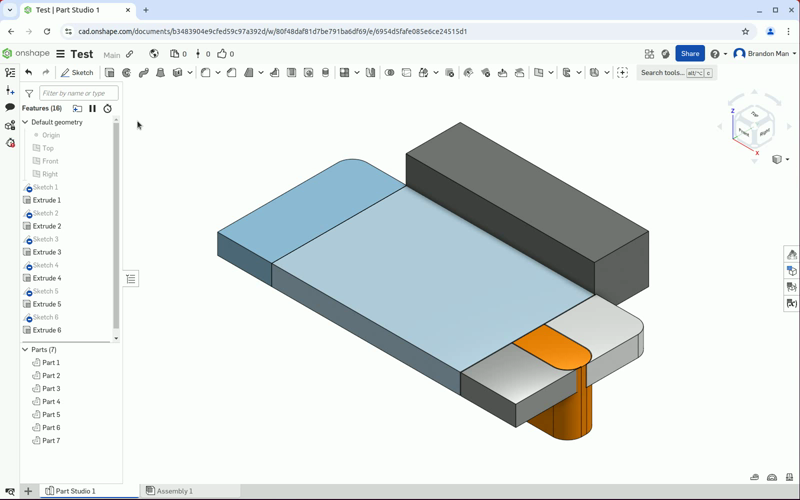
mouse_move(69, 189)
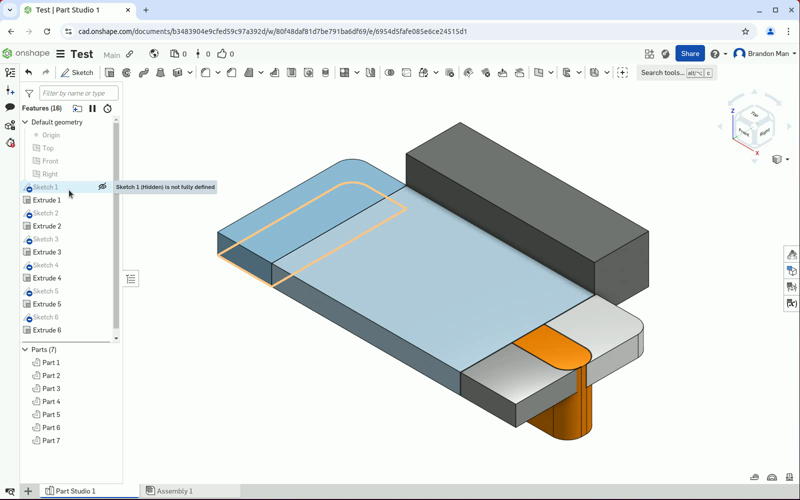
click(69, 189)